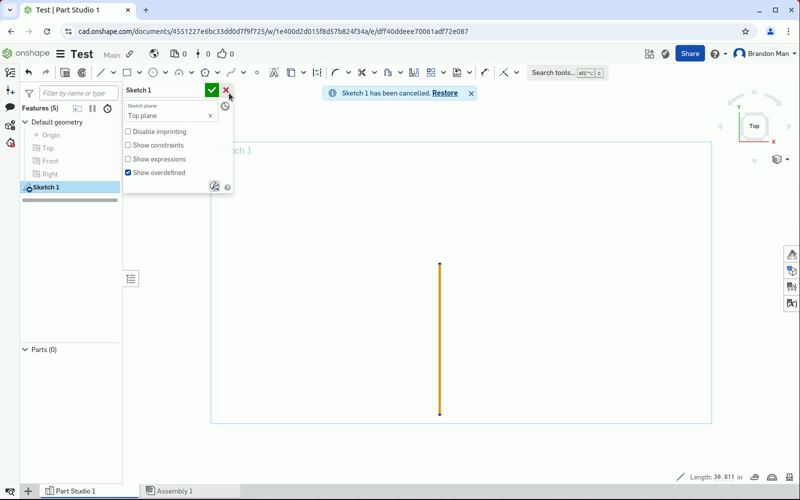
key(shift+h)
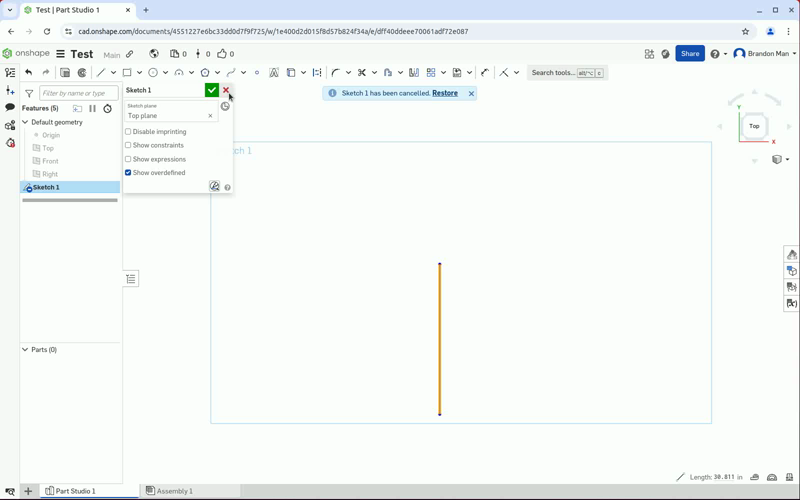
key(shift+s)
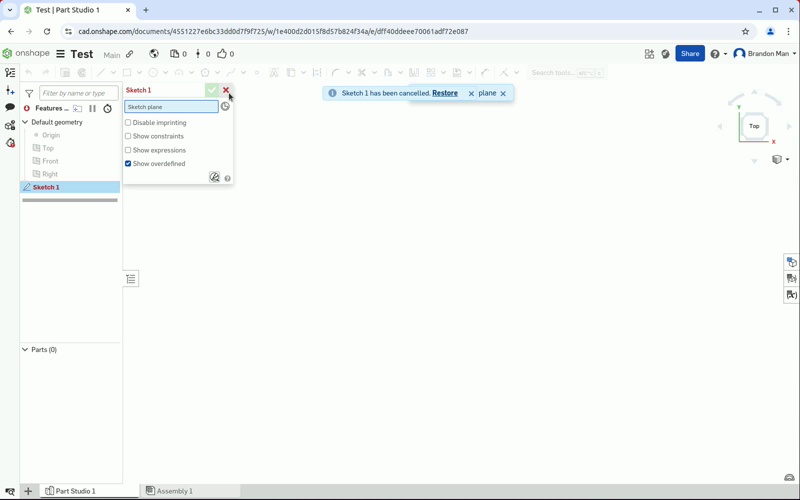
mouse_move(73, 150)
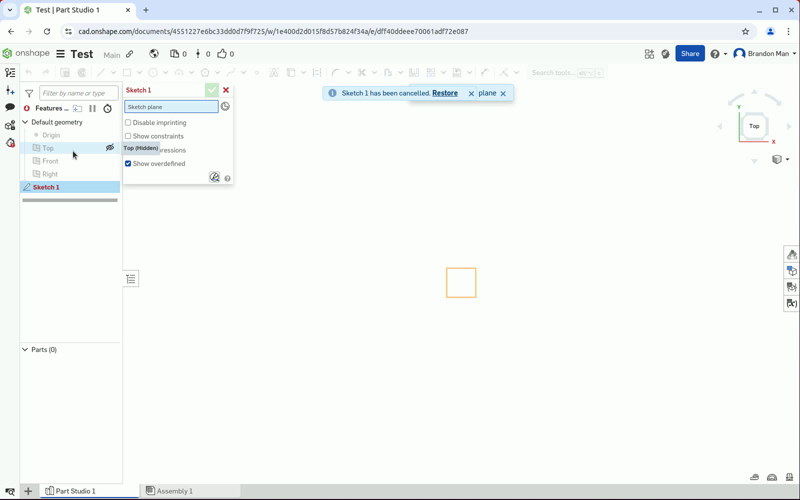
click(73, 150)
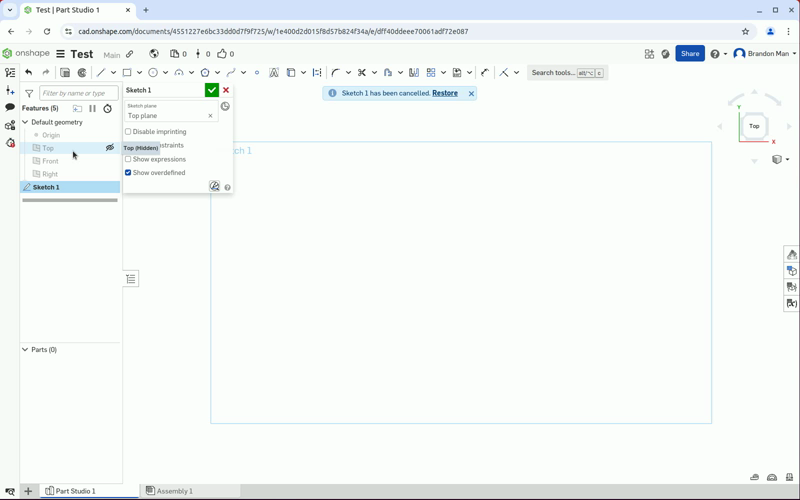
mouse_move(73, 352)
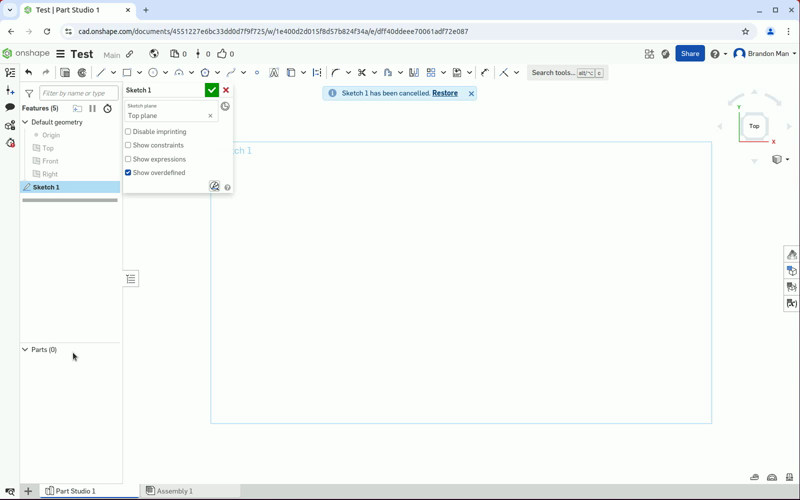
key(y)
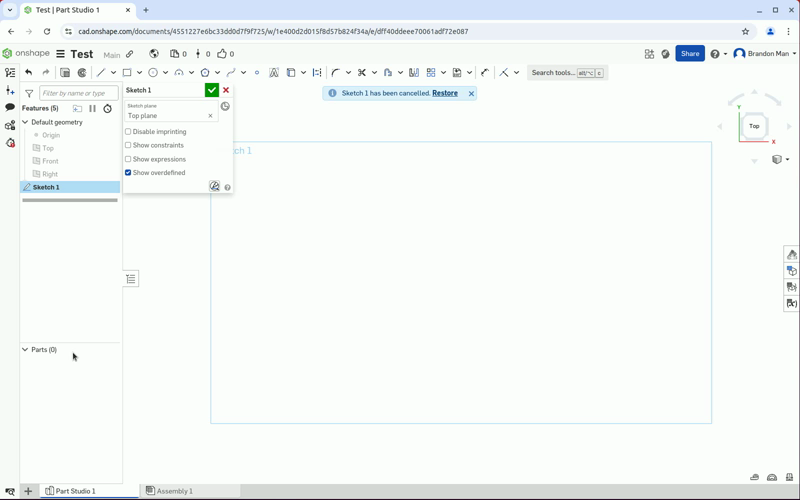
key(l)
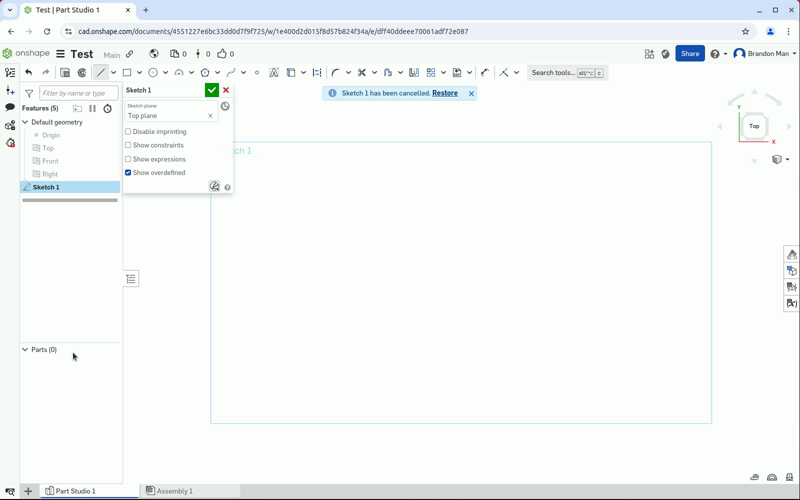
key_down(shift)
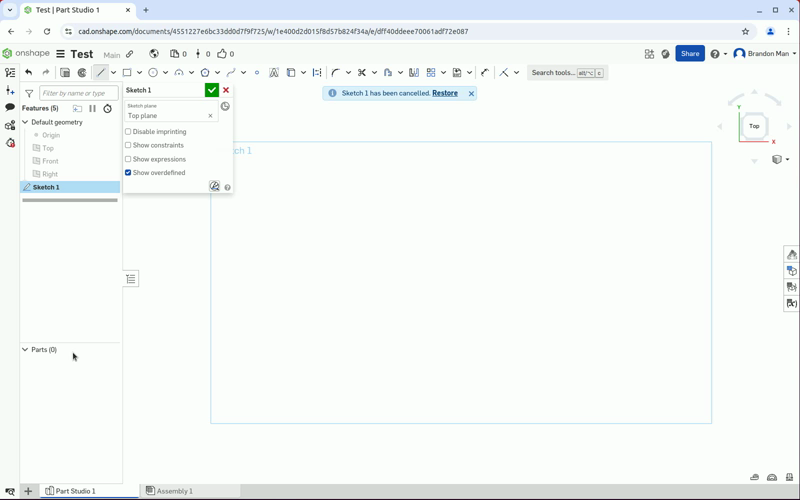
mouse_move(398, 355)
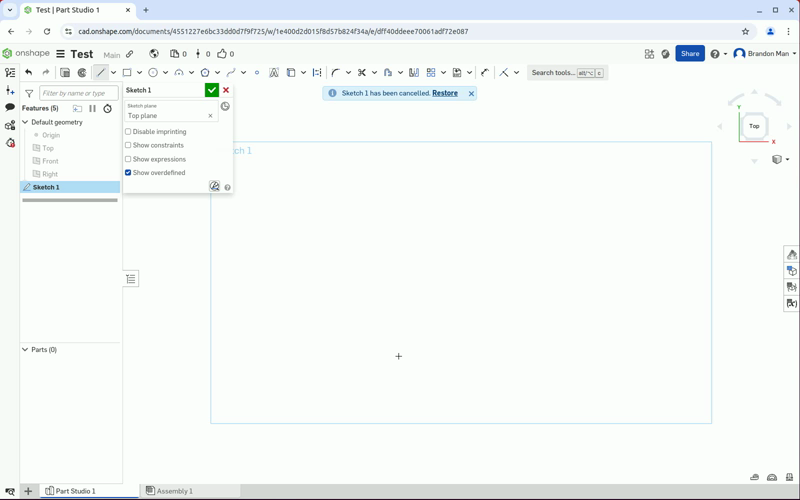
click(398, 355)
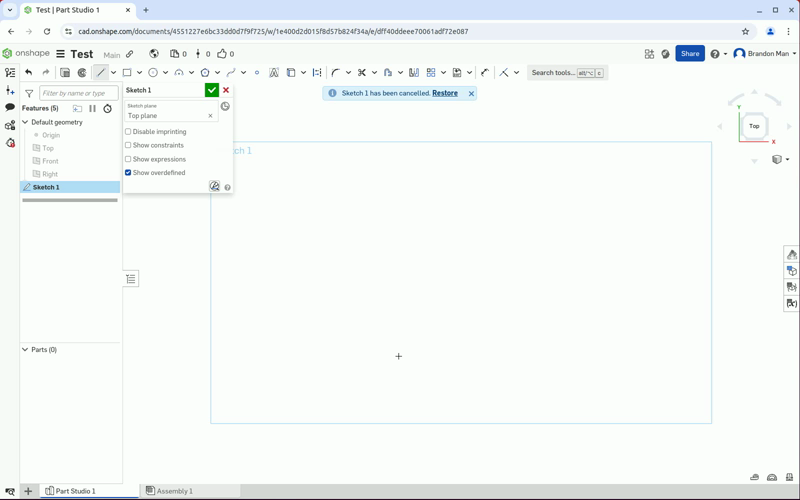
key_up(shift)
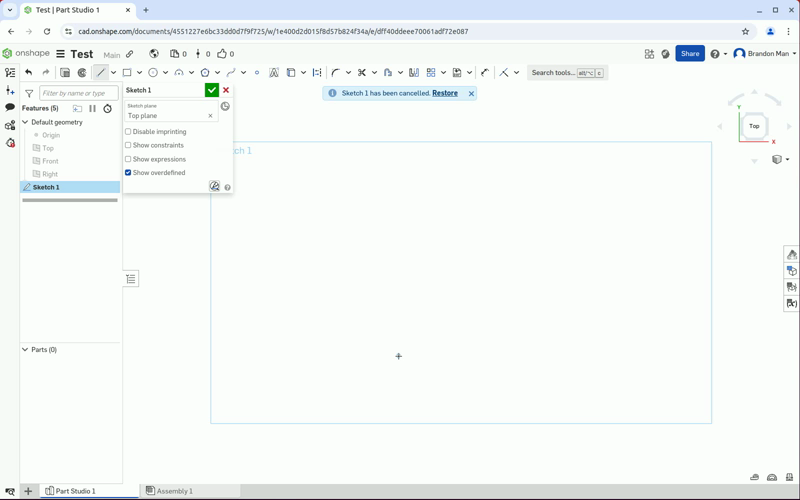
key_down(shift)
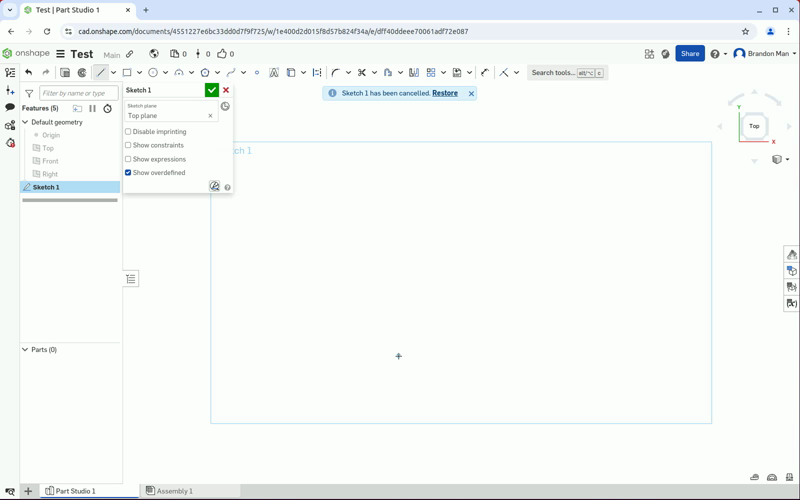
mouse_move(516, 355)
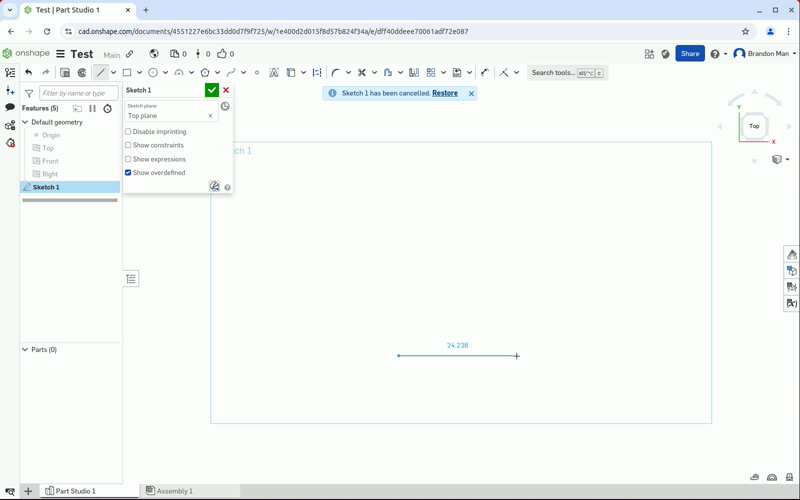
click(516, 355)
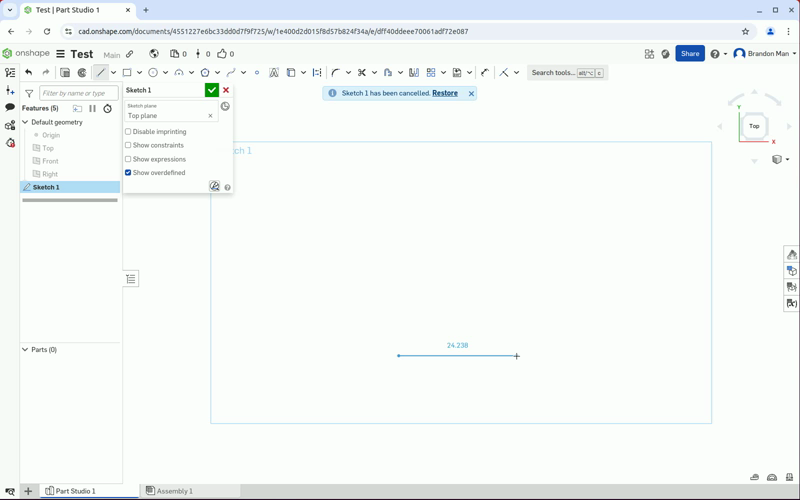
key_up(shift)
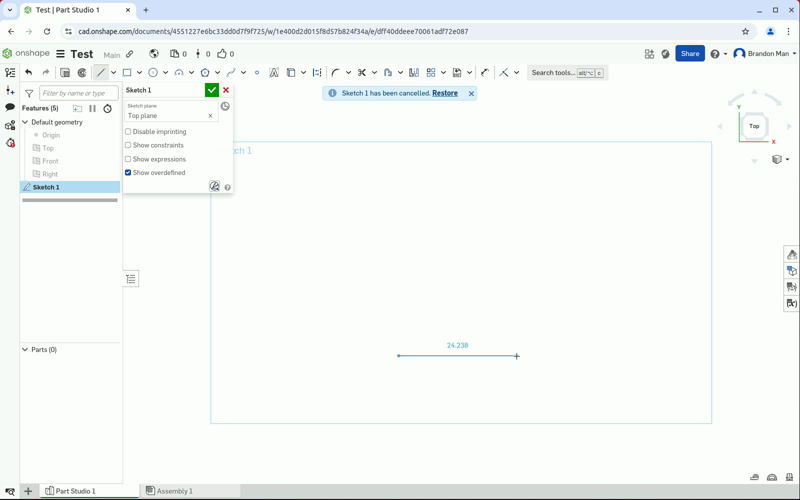
key_down(shift)
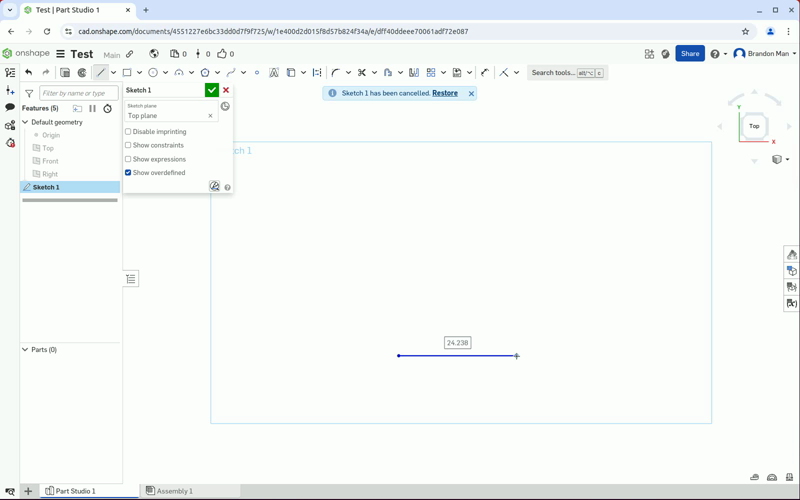
mouse_move(516, 208)
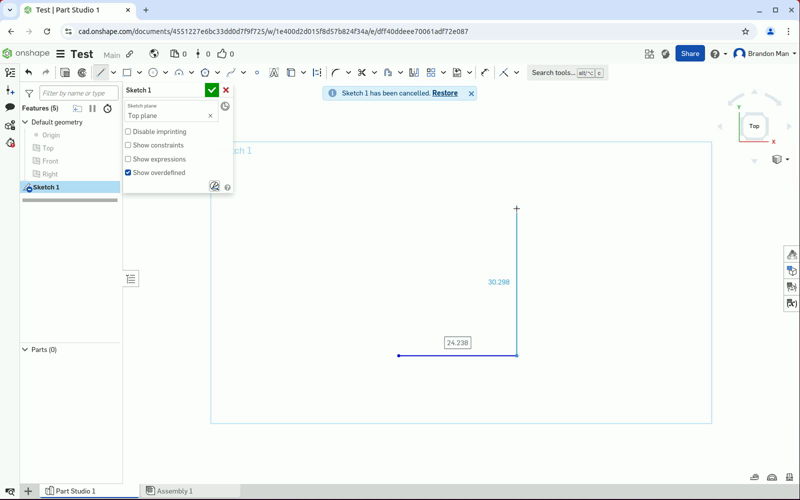
click(516, 208)
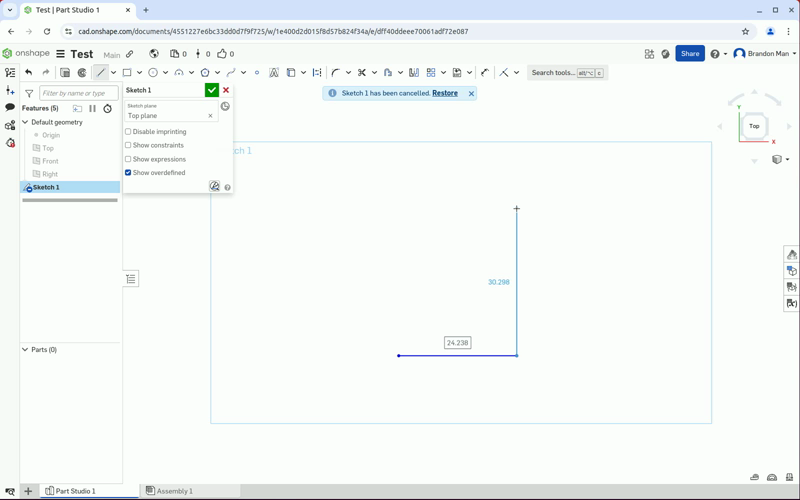
key_up(shift)
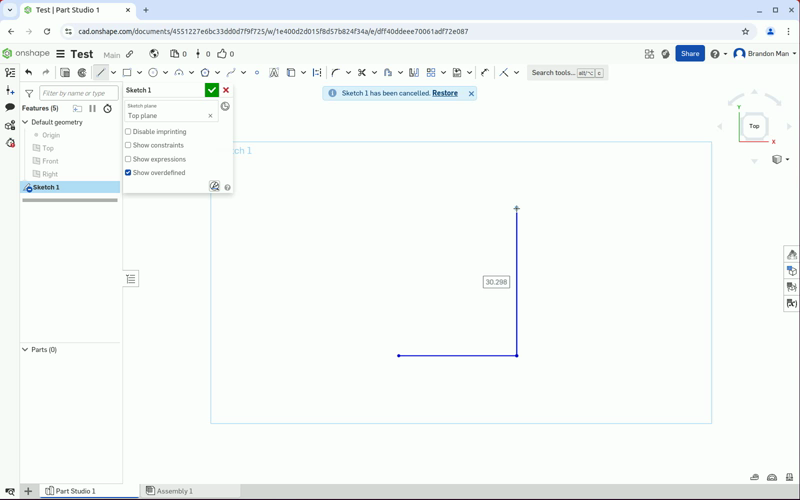
key_down(shift)
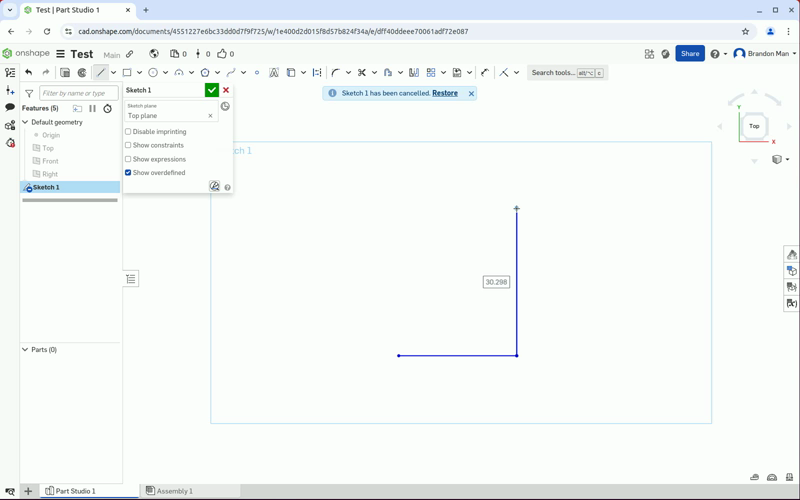
mouse_move(398, 208)
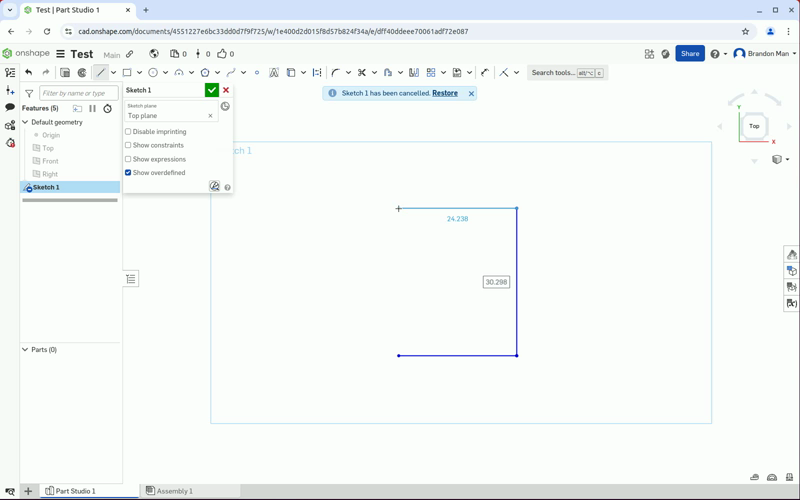
click(398, 208)
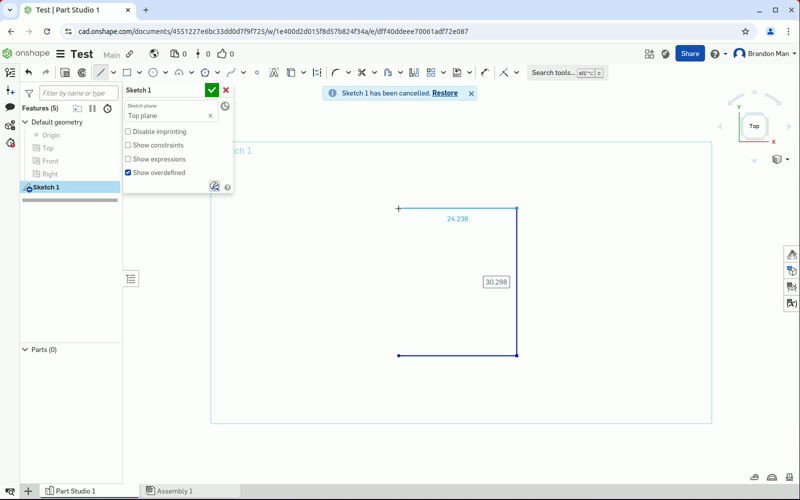
key_up(shift)
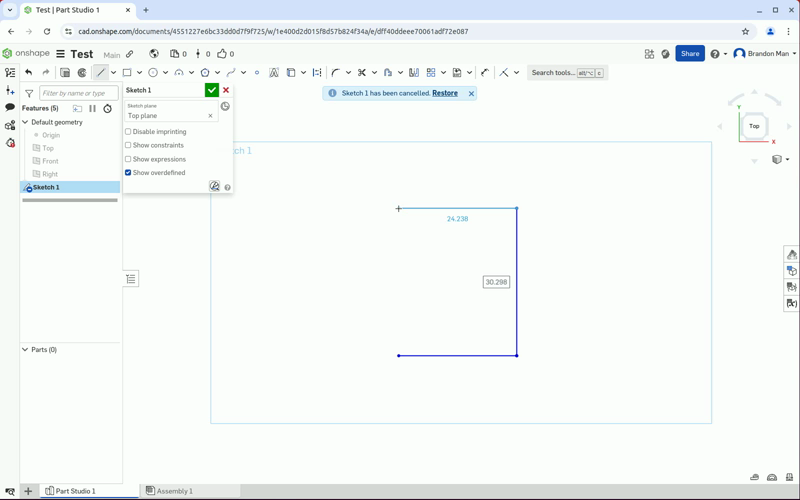
key_down(shift)
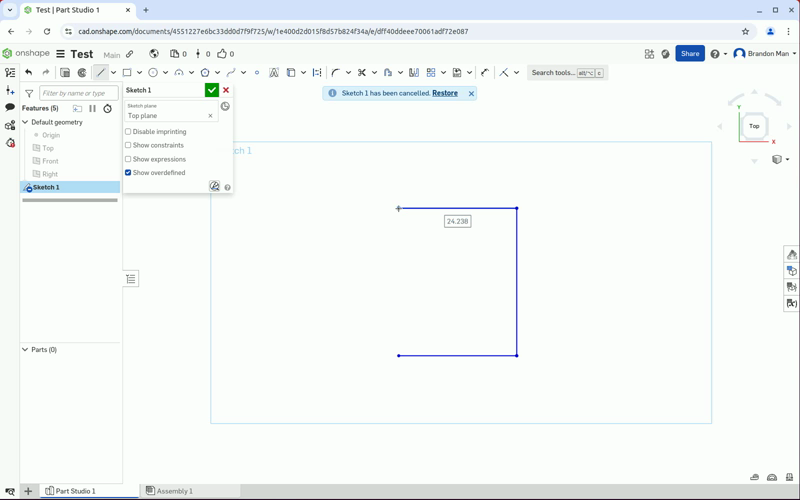
mouse_move(398, 355)
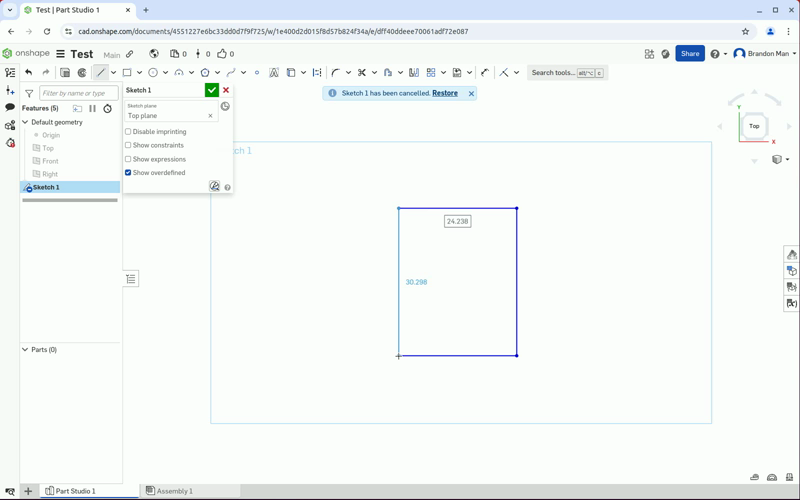
key_up(shift)
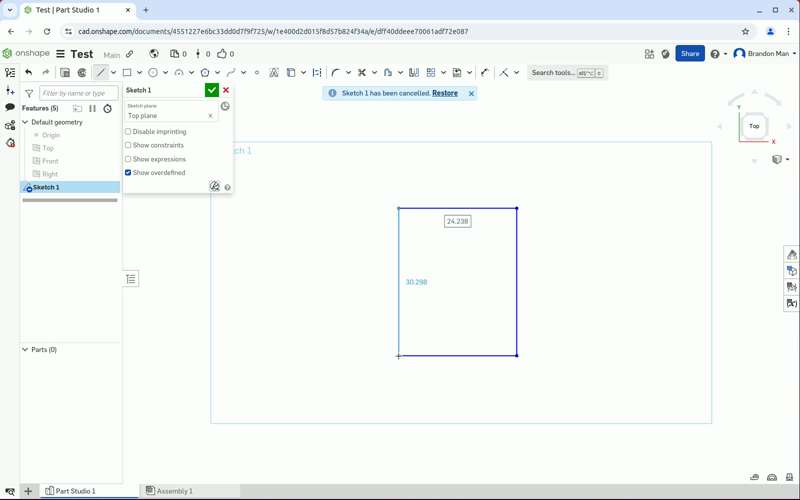
click(398, 355)
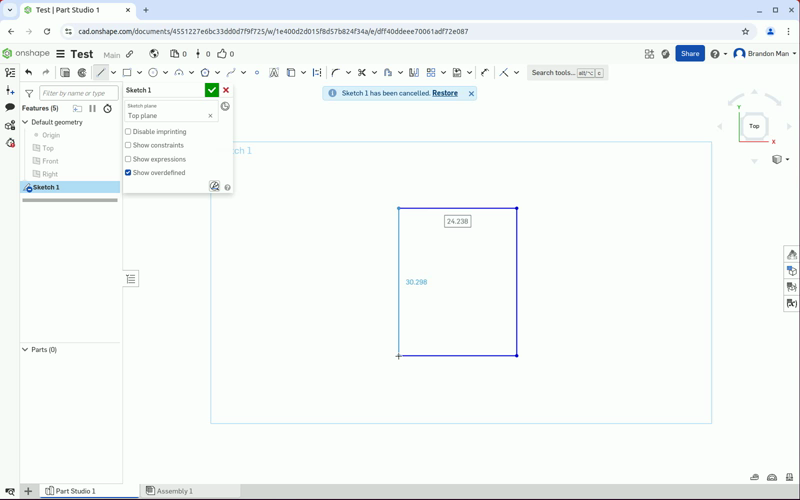
key(esc)
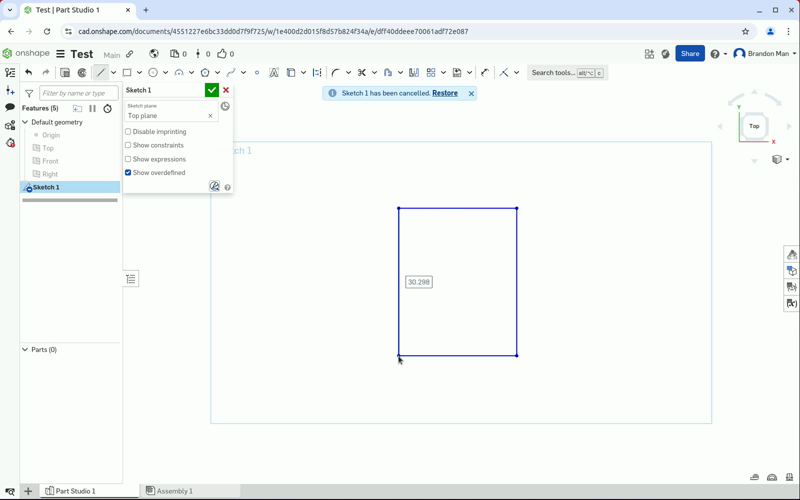
mouse_move(462, 250)
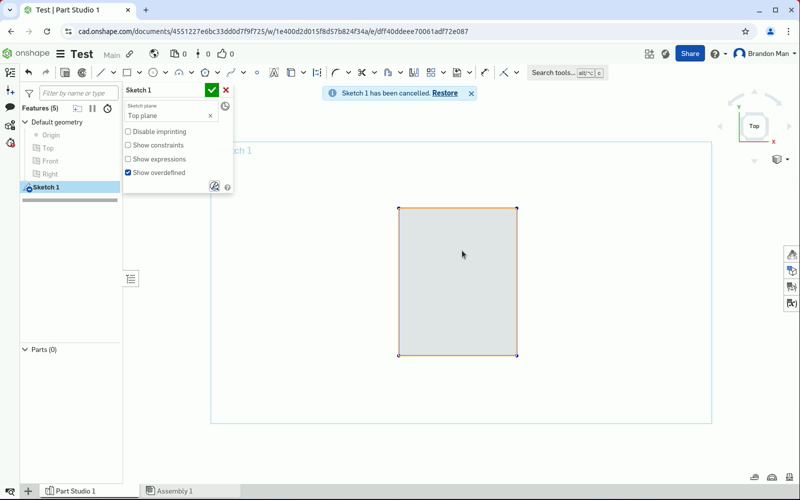
click(462, 250)
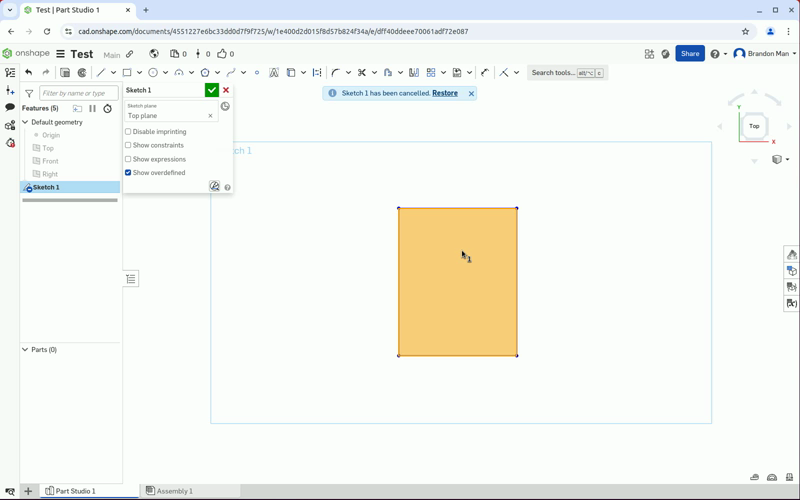
mouse_move(73, 352)
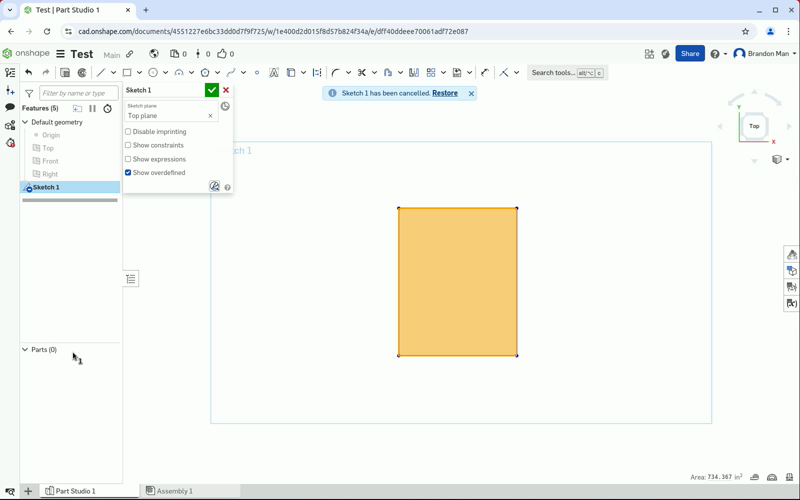
key(shift+y)
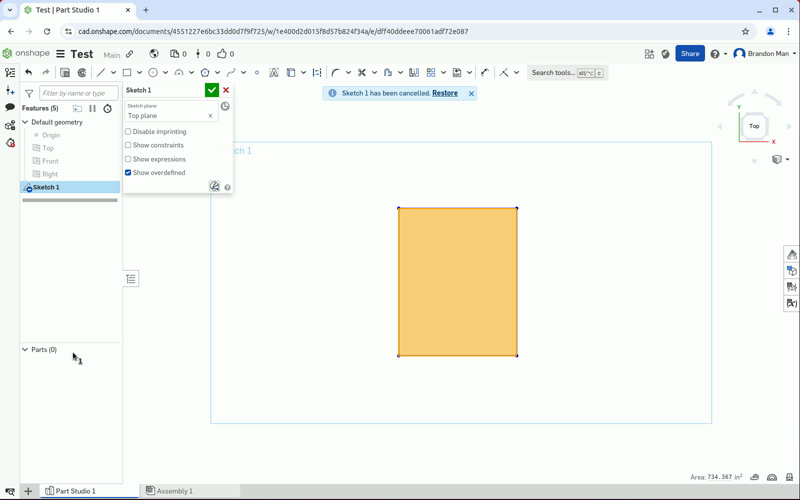
key(shift+e)
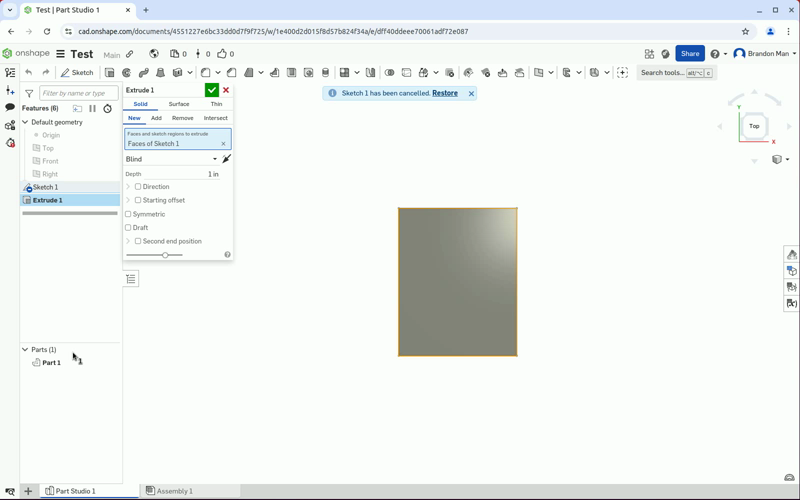
mouse_move(143, 106)
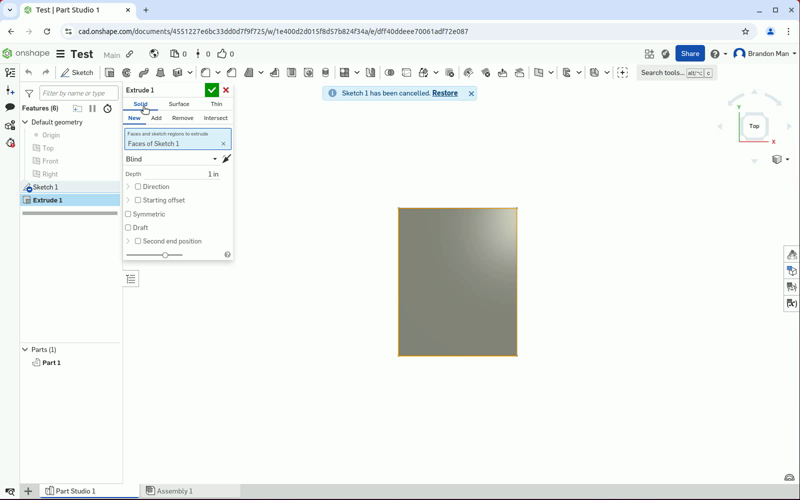
click(143, 106)
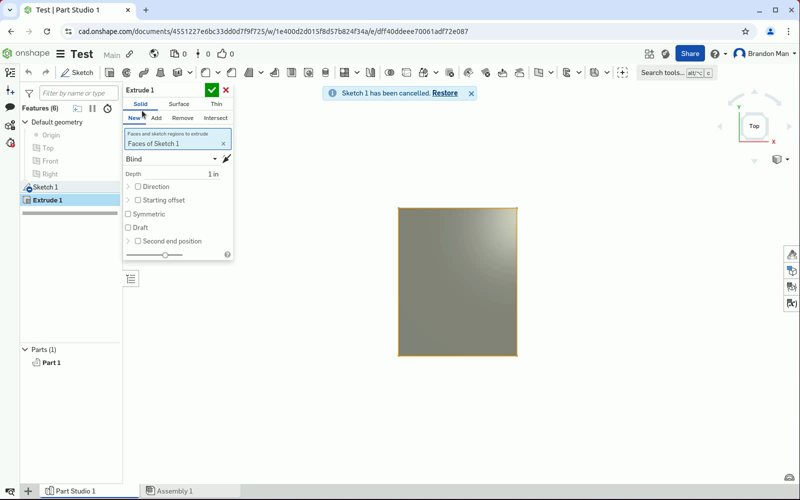
mouse_move(137, 120)
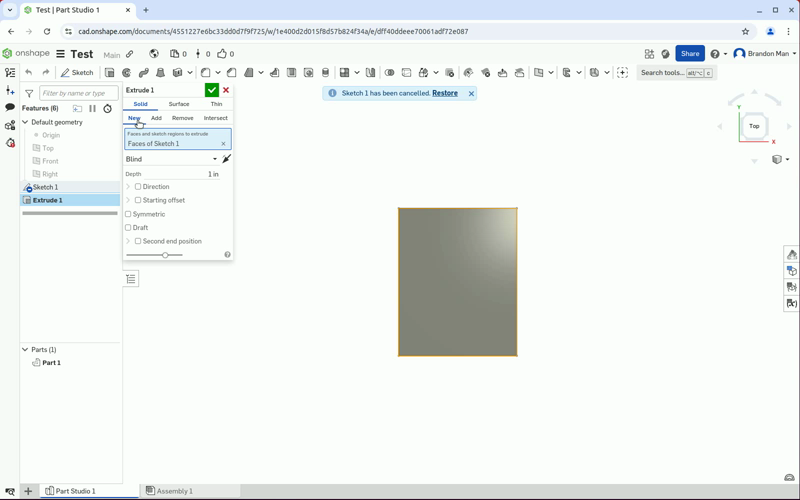
click(137, 120)
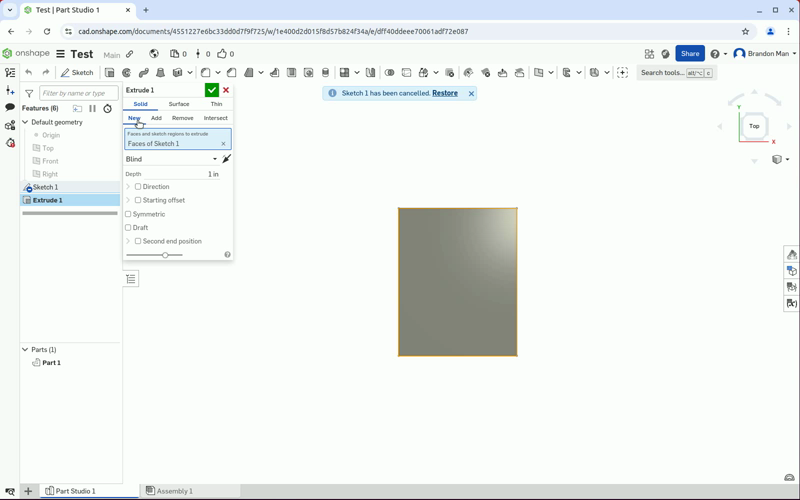
key(tab, 4)
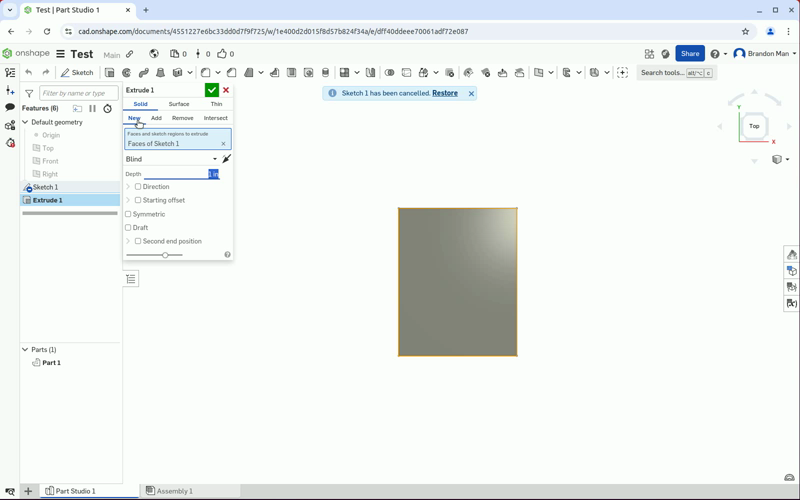
text(4.092)
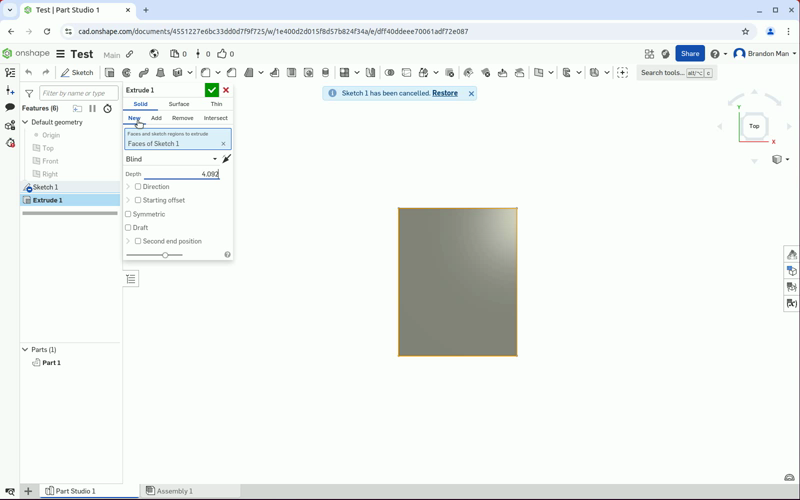
key(enter)
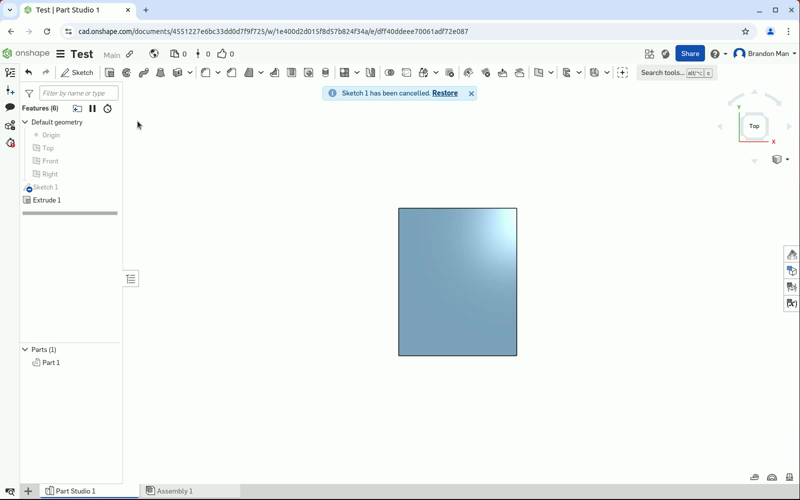
key(shift+h)
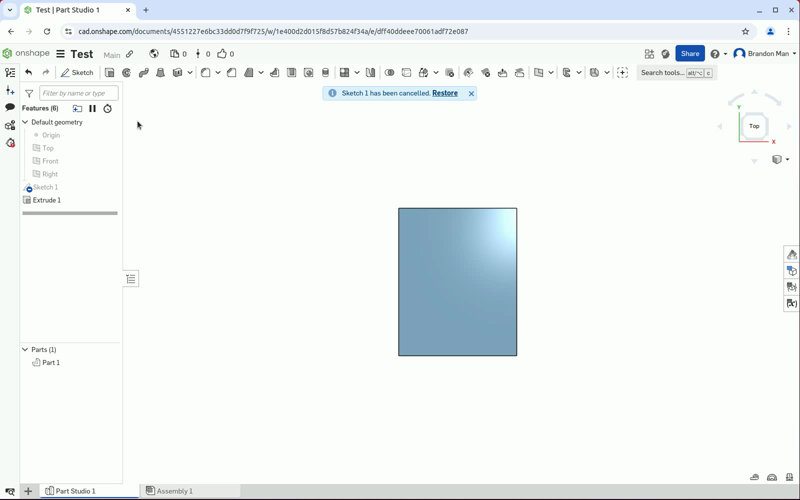
key(shift+h)
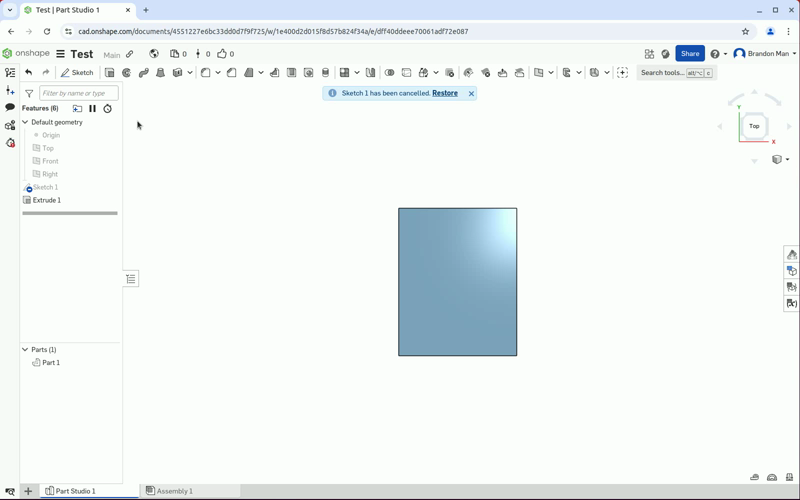
mouse_move(73, 189)
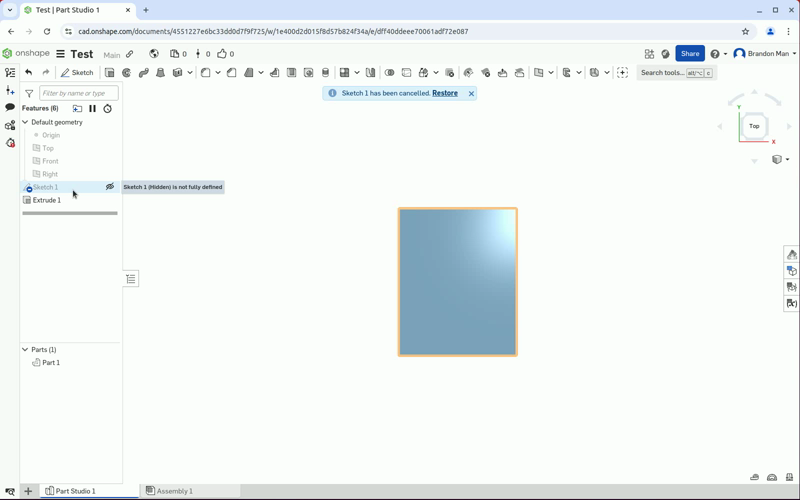
click(73, 189)
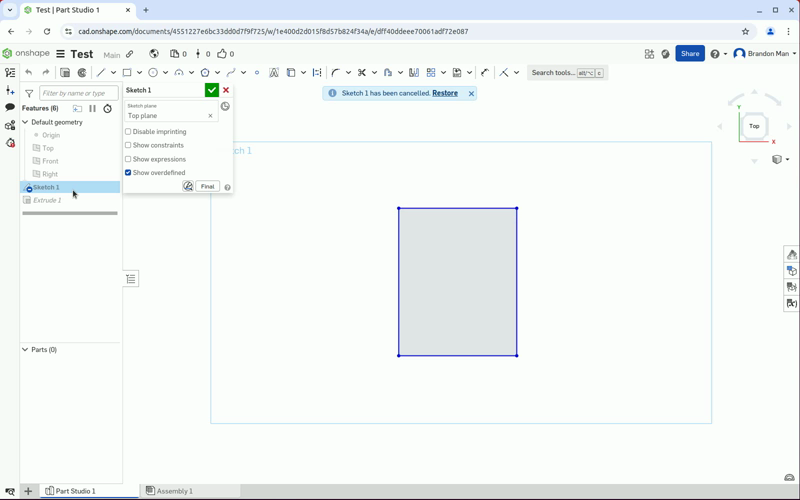
mouse_move(229, 92)
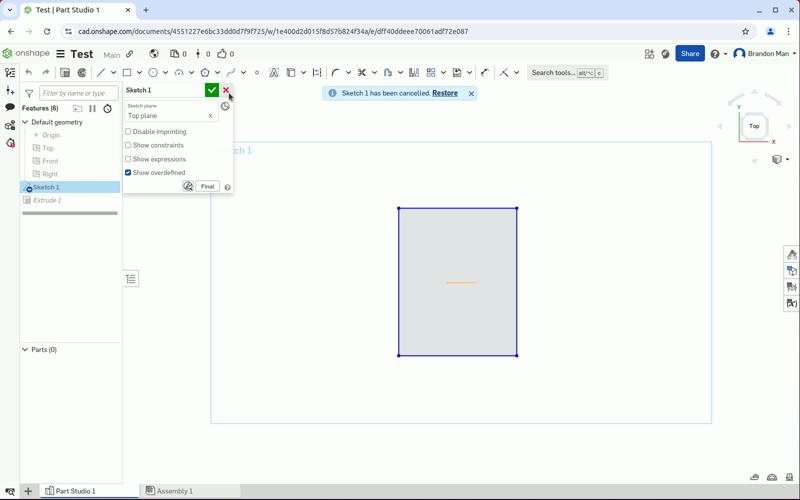
click(229, 92)
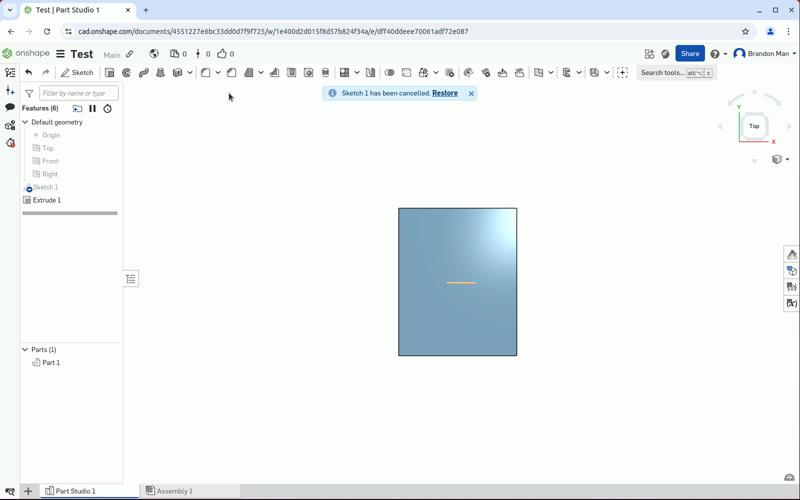
mouse_move(541, 75)
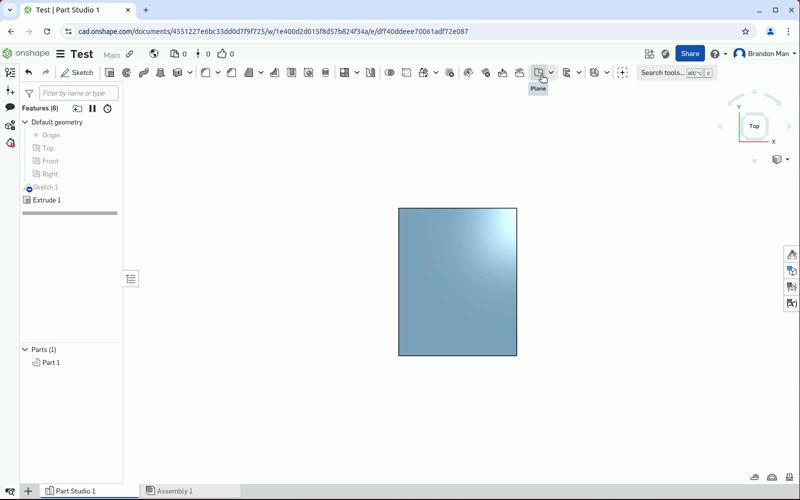
click(541, 75)
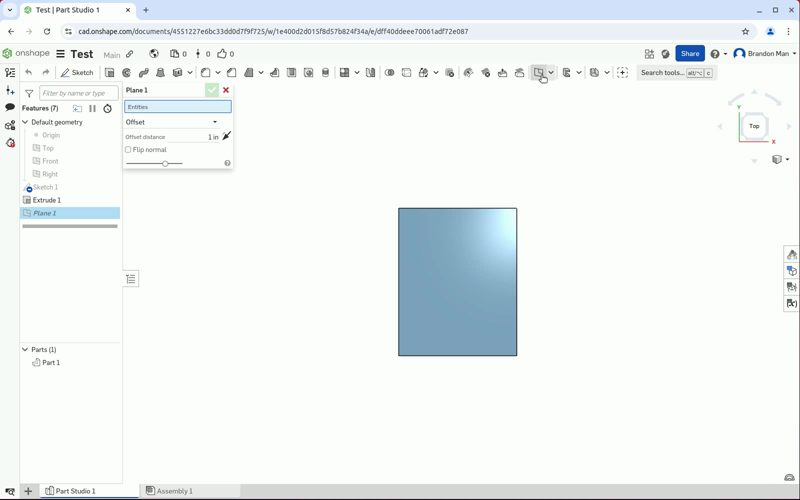
mouse_move(73, 150)
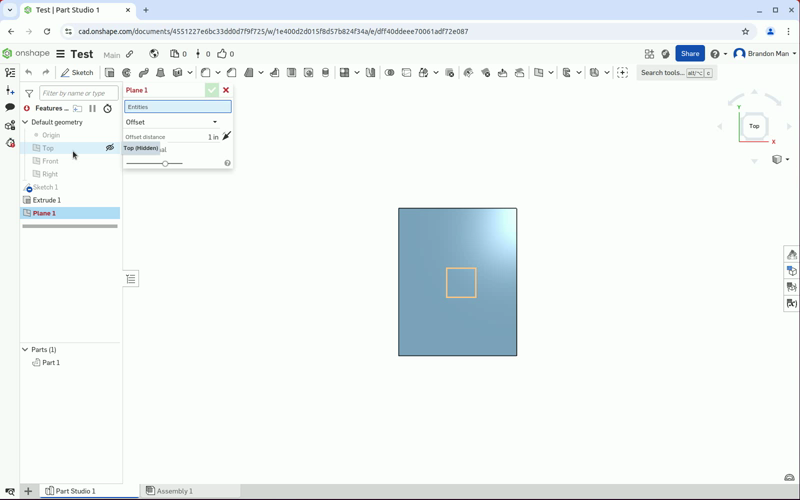
click(73, 150)
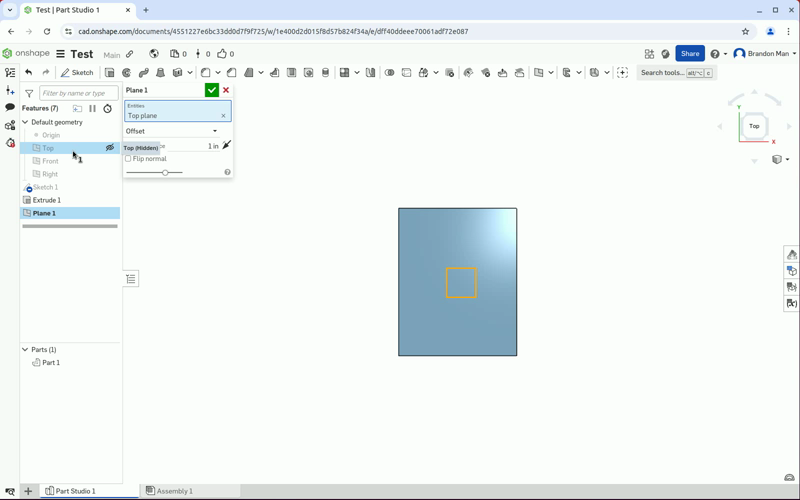
key(tab, 2)
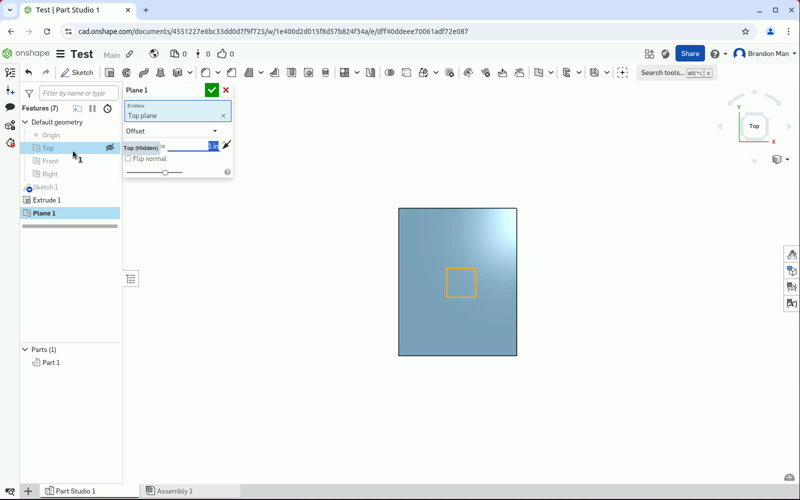
text(4.098)
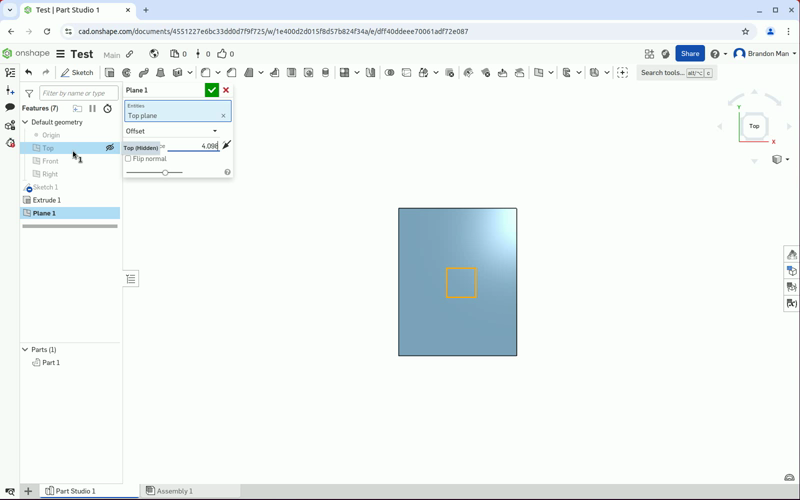
key(enter, 2)
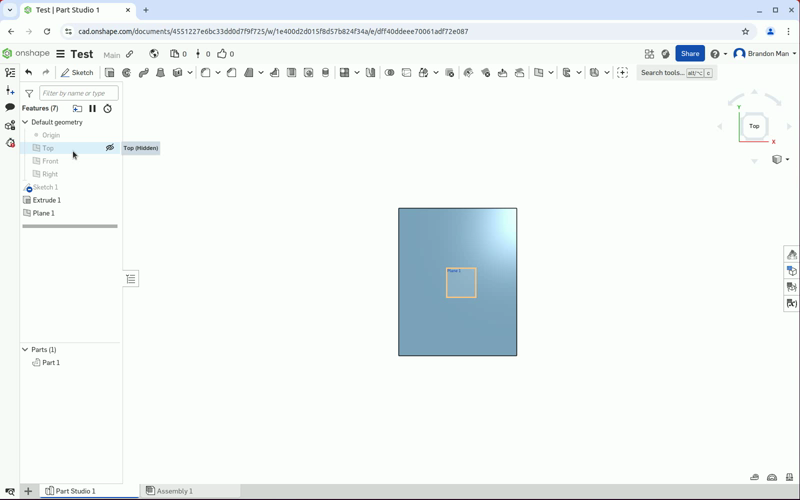
key(shift+s)
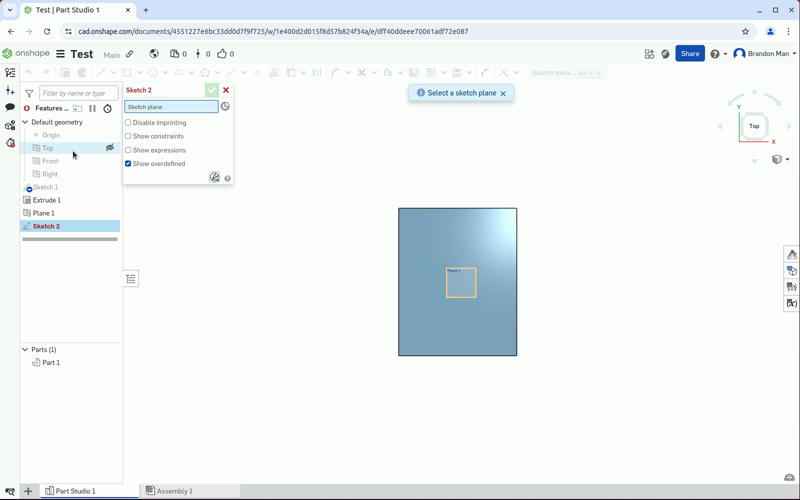
mouse_move(73, 215)
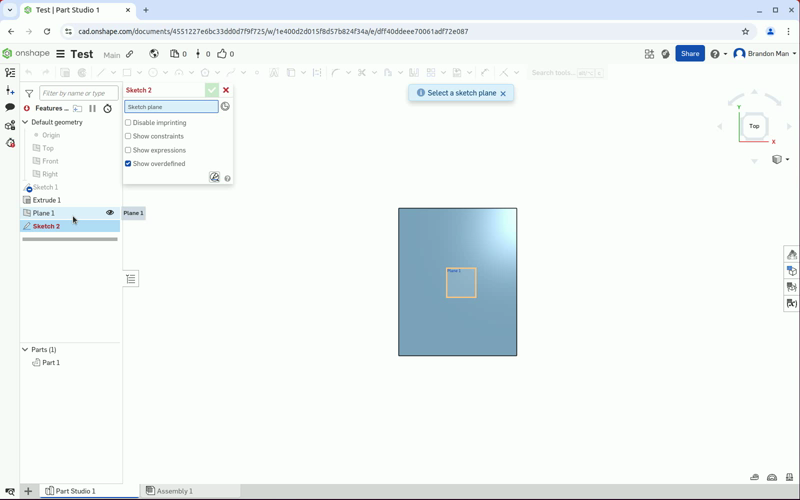
click(73, 215)
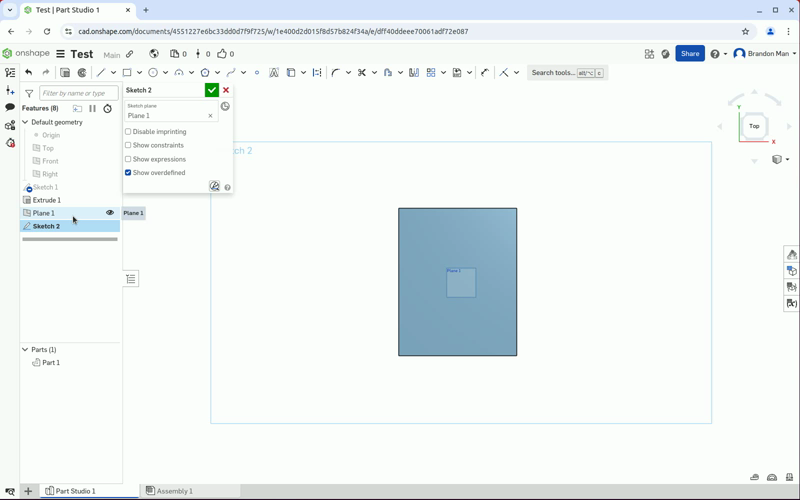
mouse_move(73, 352)
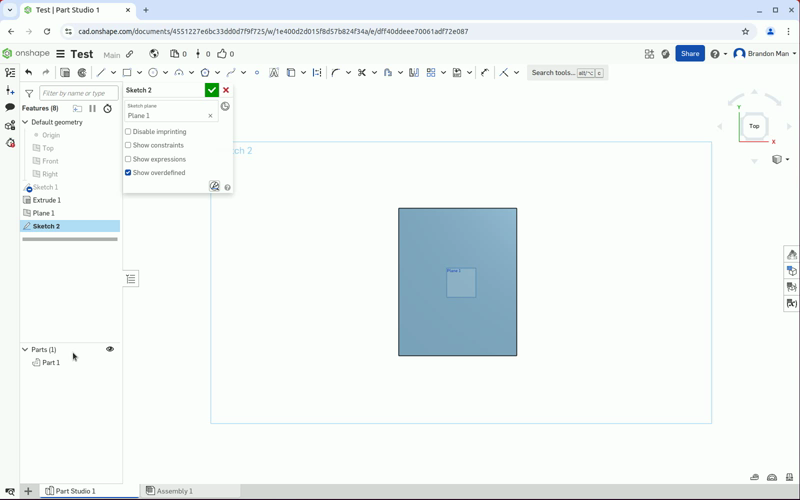
key(y)
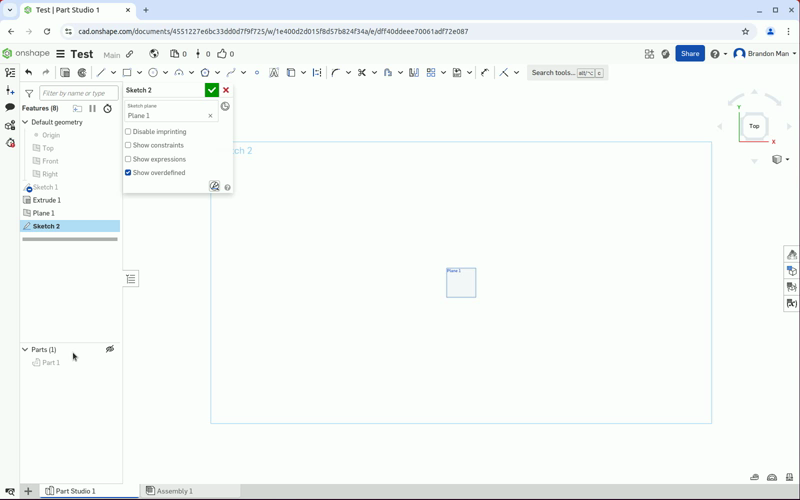
key(l)
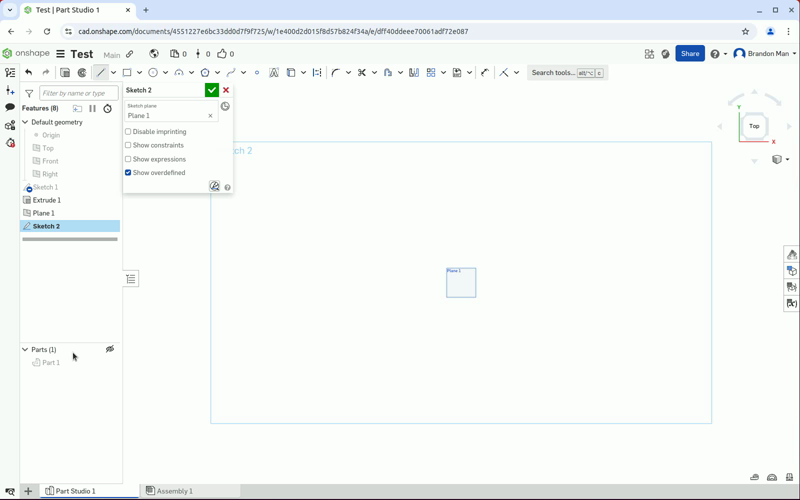
key_down(shift)
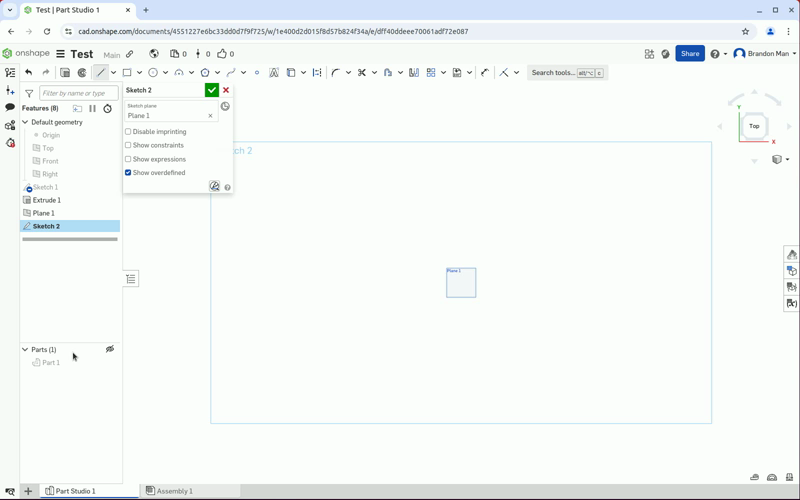
mouse_move(403, 351)
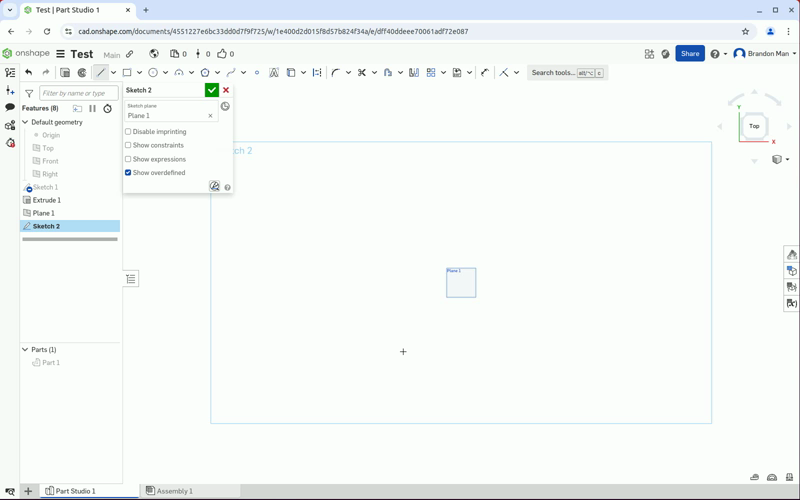
click(403, 351)
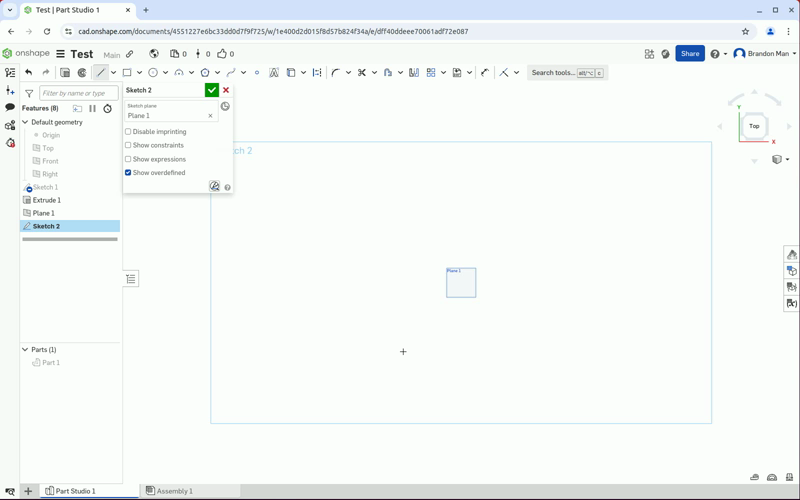
key_up(shift)
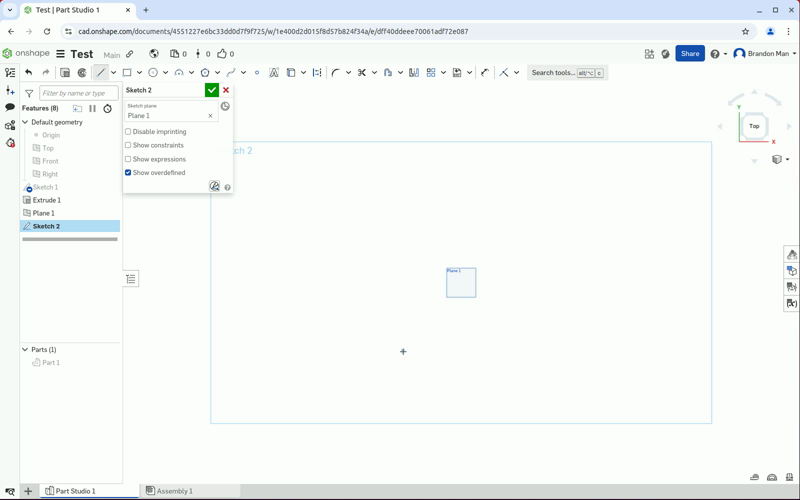
key_down(shift)
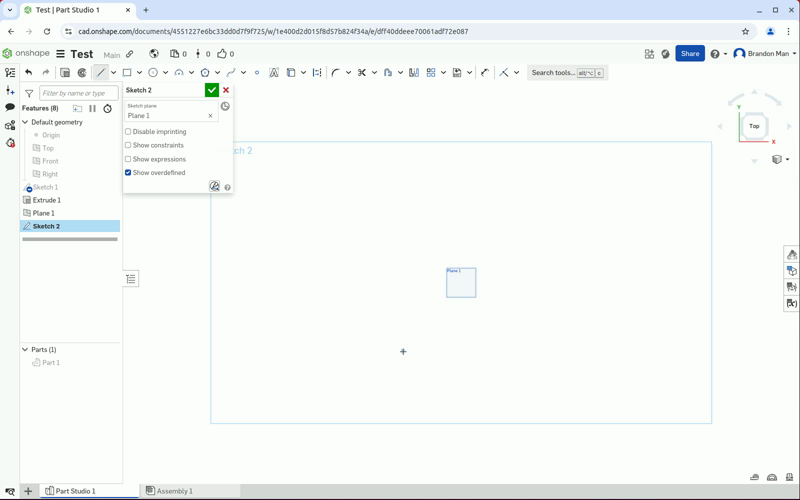
mouse_move(511, 351)
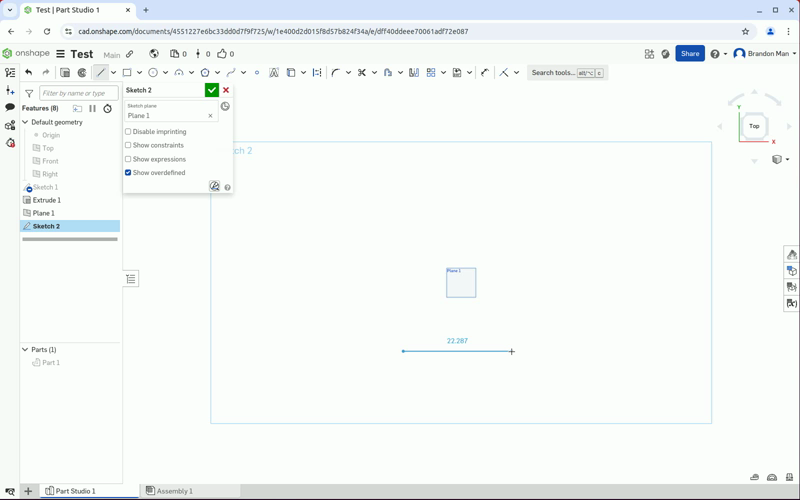
click(511, 351)
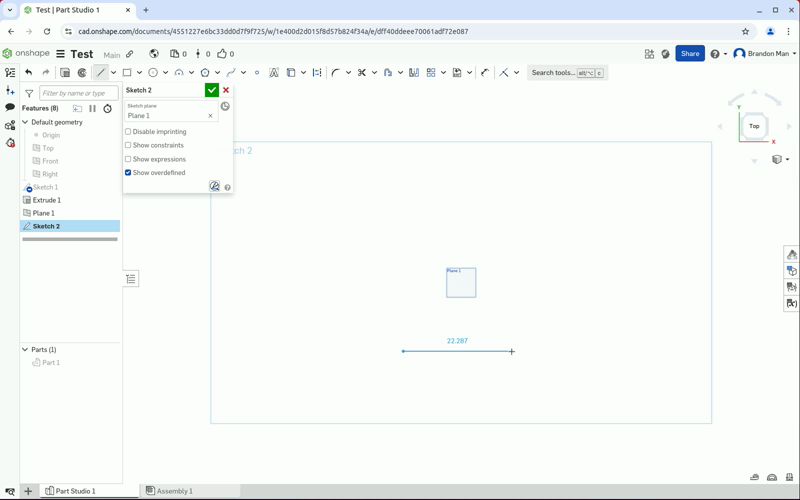
key_up(shift)
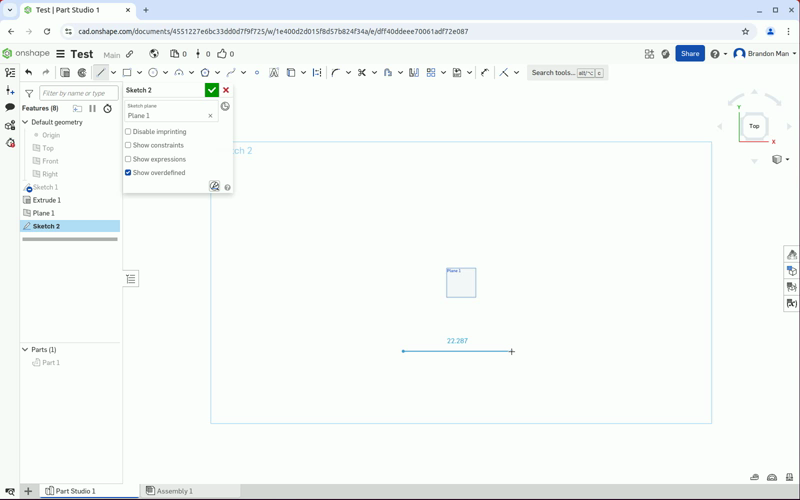
key_down(shift)
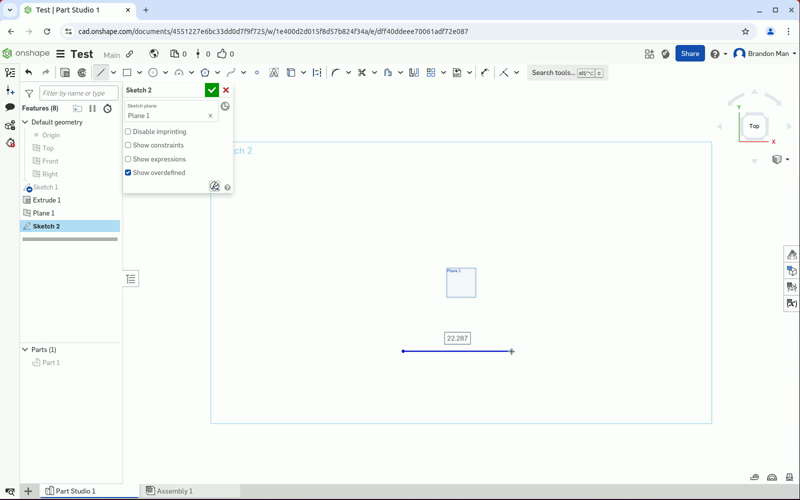
mouse_move(511, 213)
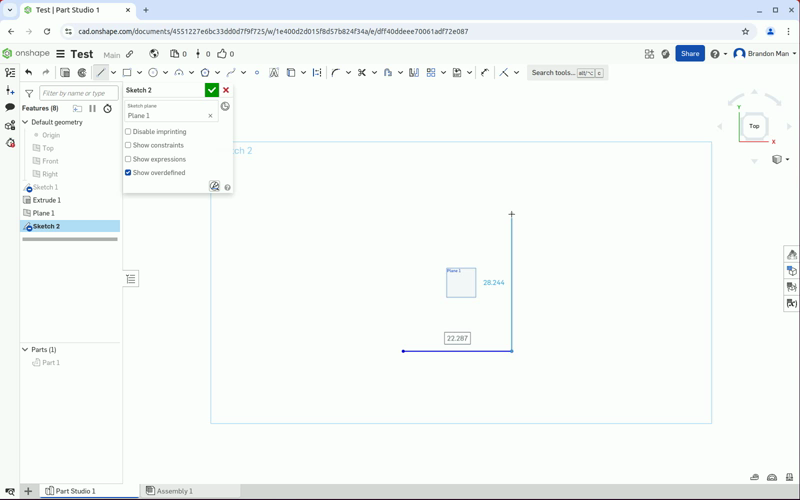
click(511, 213)
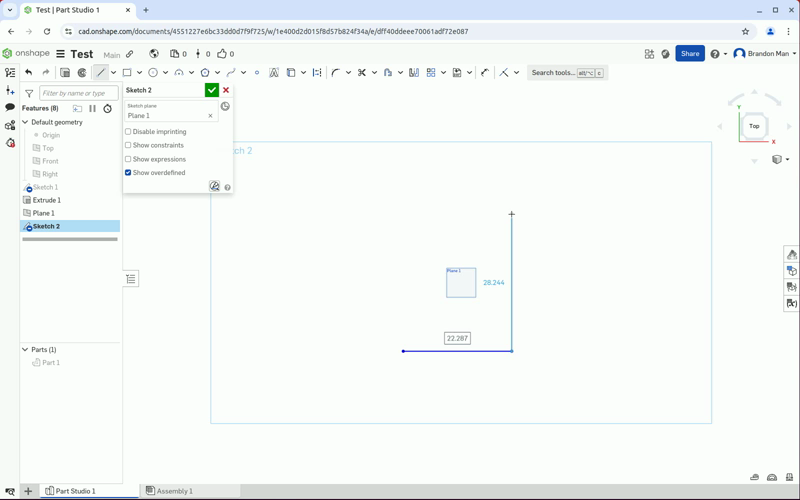
key_up(shift)
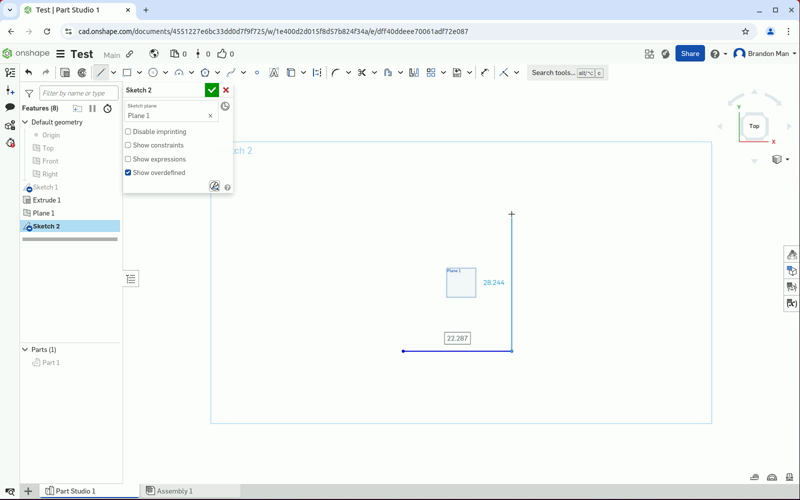
key_down(shift)
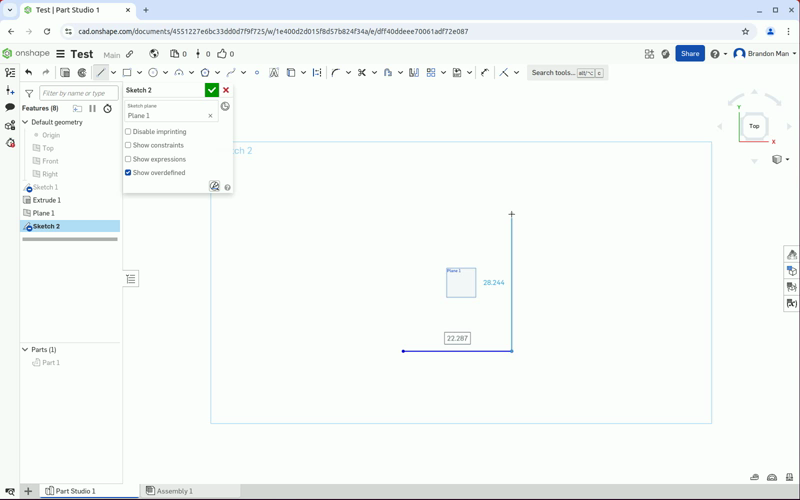
mouse_move(403, 213)
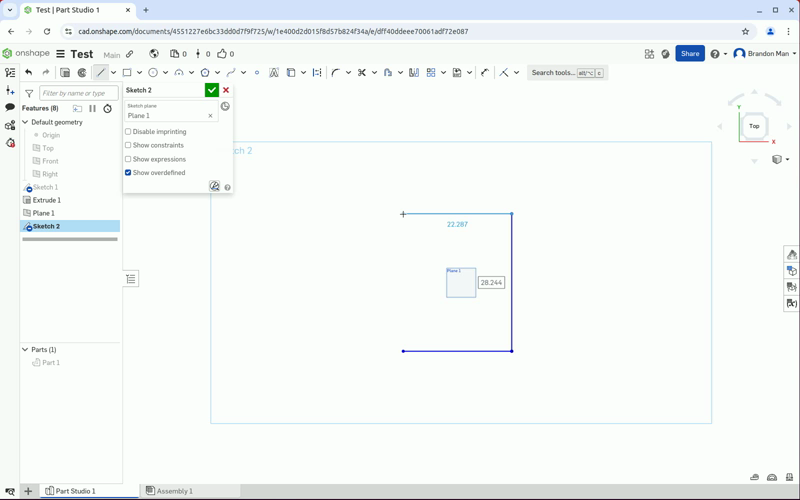
click(403, 213)
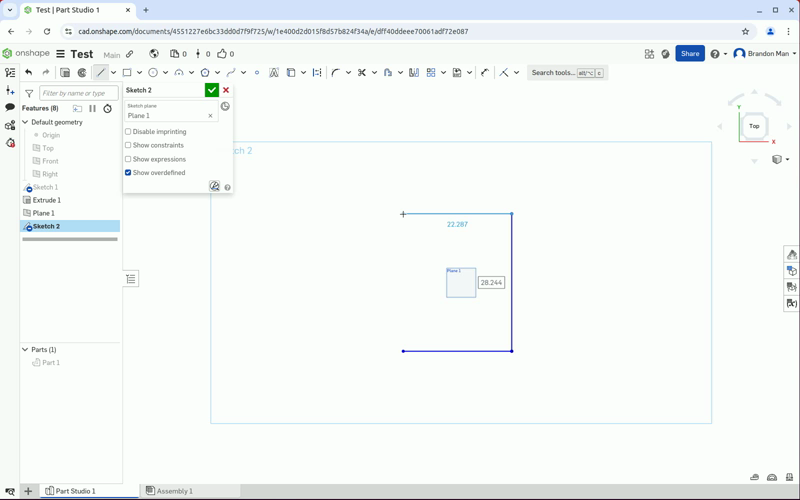
key_up(shift)
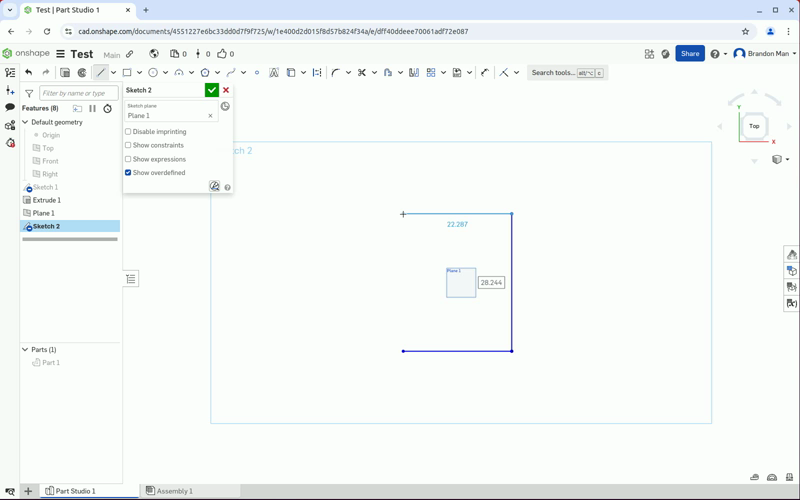
key_down(shift)
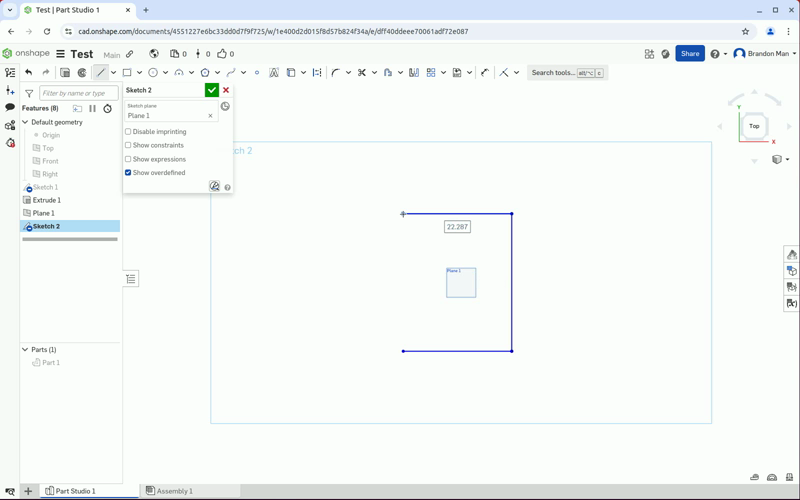
mouse_move(403, 351)
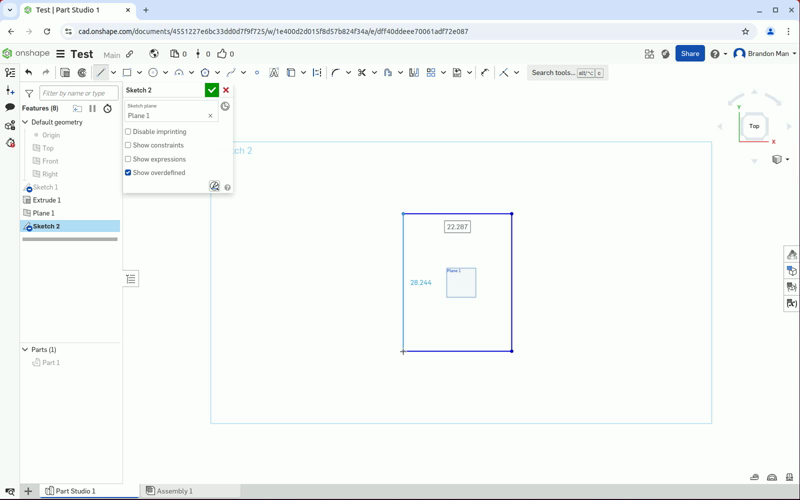
key_up(shift)
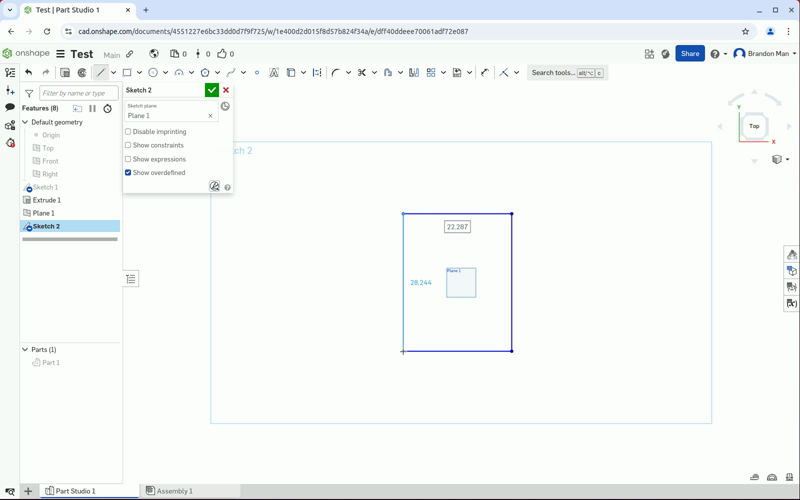
click(403, 351)
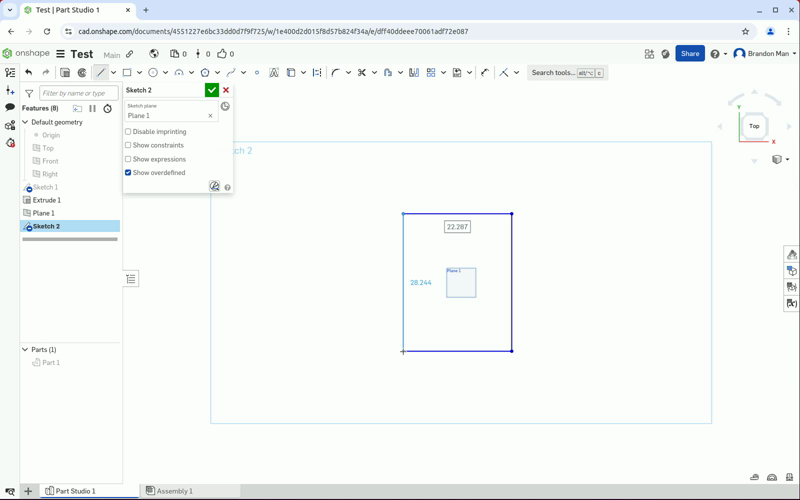
key(esc)
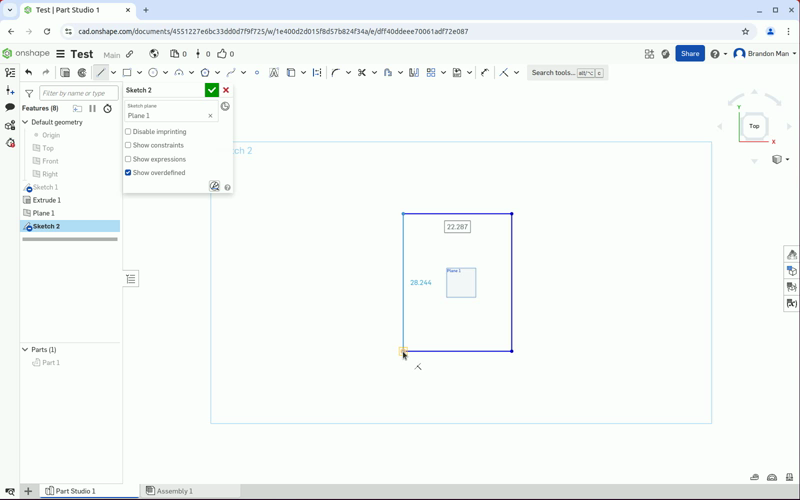
mouse_move(482, 297)
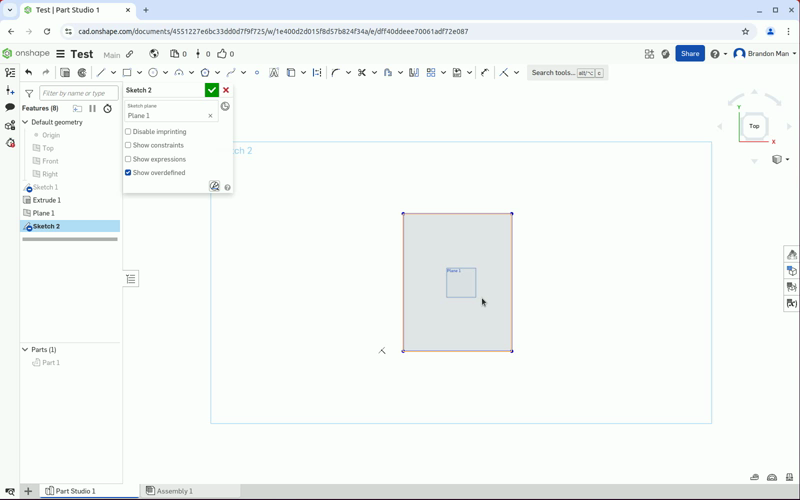
click(482, 297)
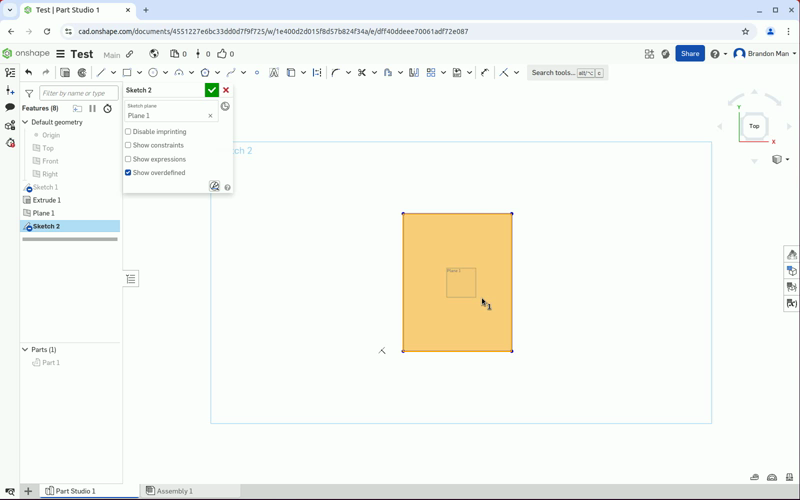
mouse_move(73, 352)
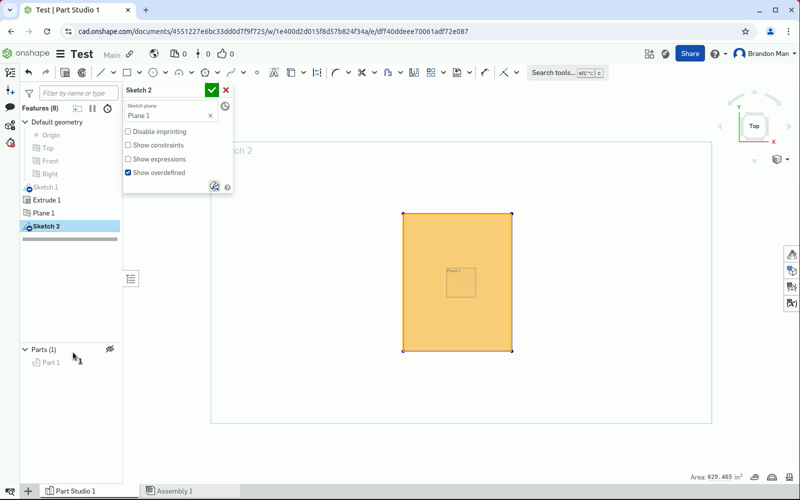
key(shift+y)
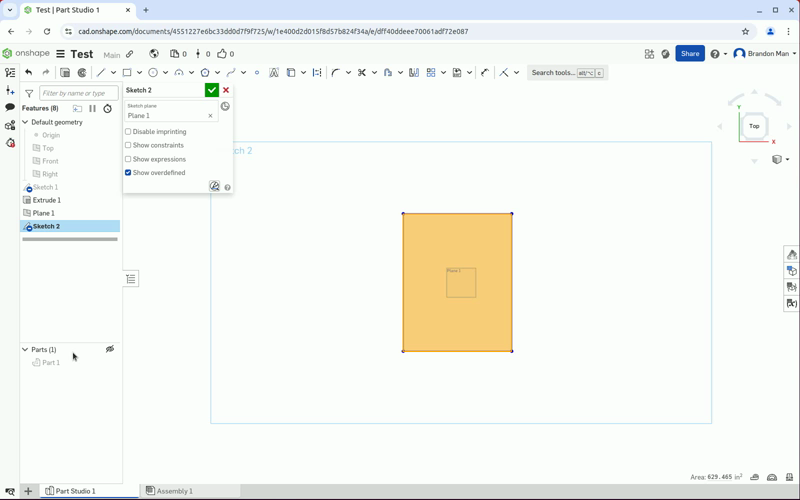
key(shift+e)
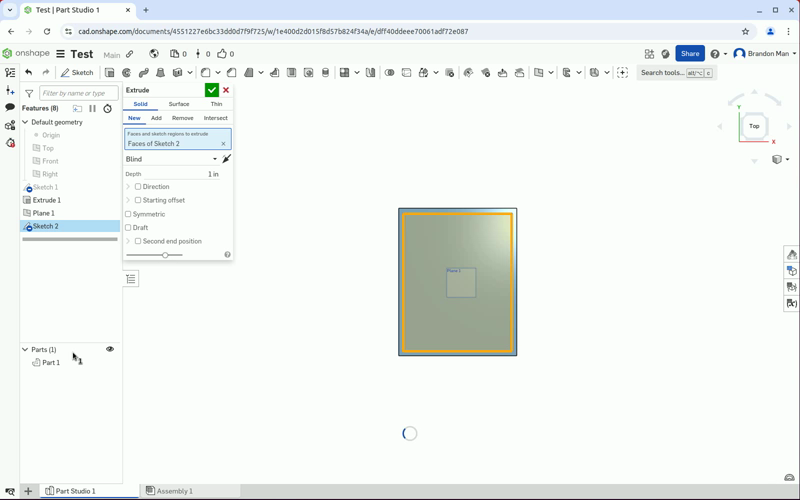
mouse_move(143, 106)
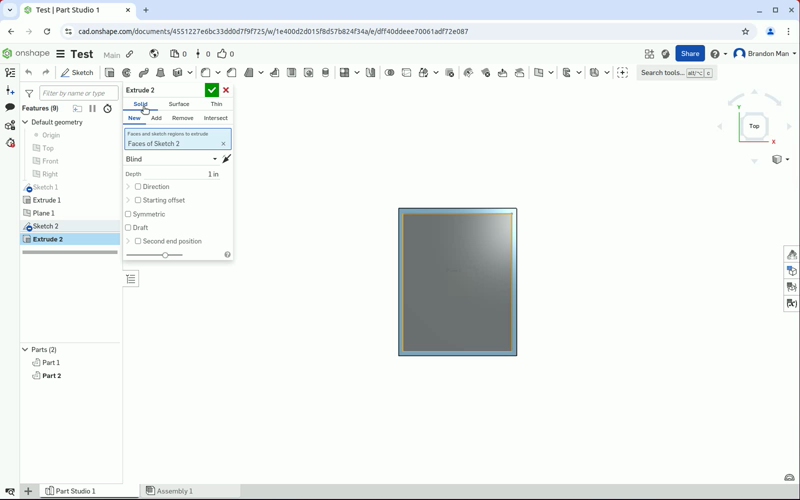
click(143, 106)
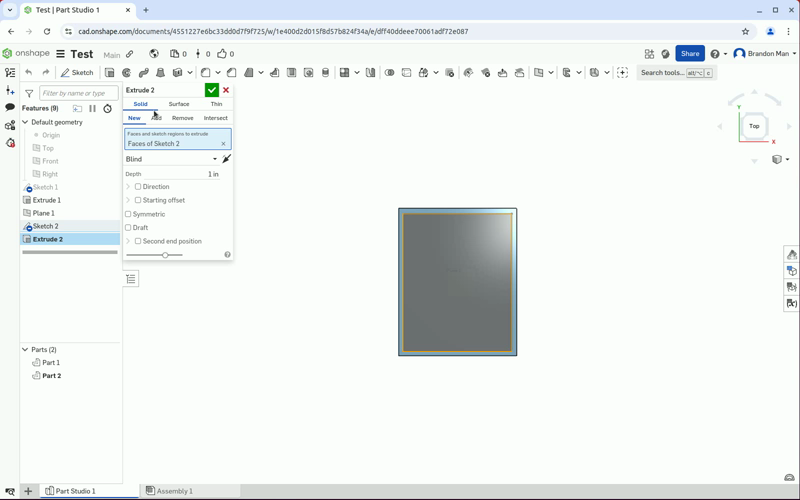
mouse_move(186, 120)
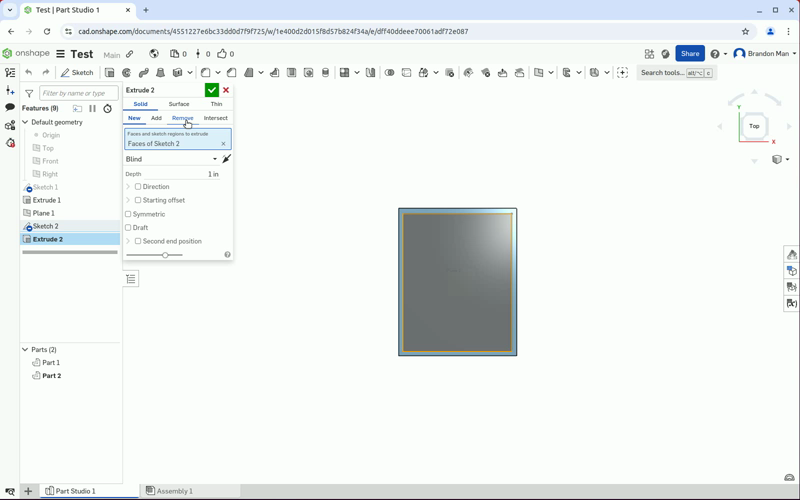
click(186, 120)
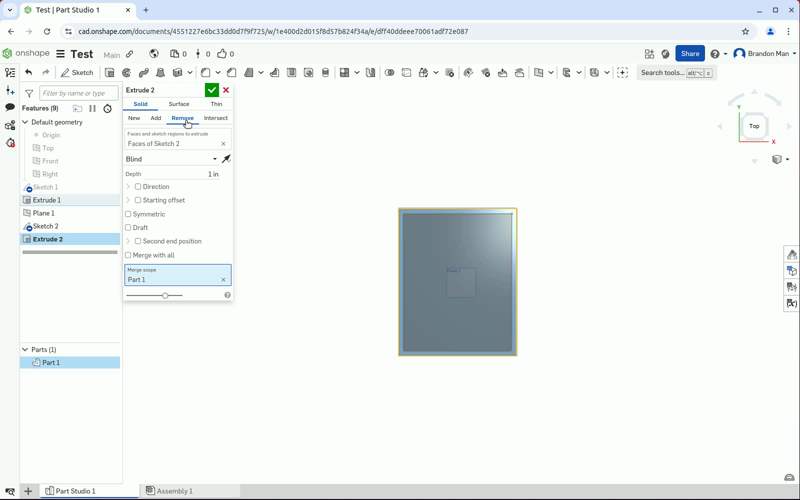
key(tab, 4)
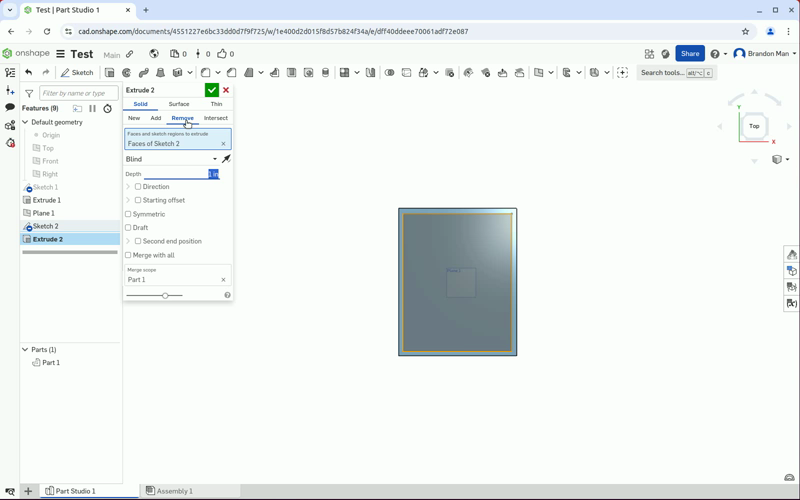
text(3.129)
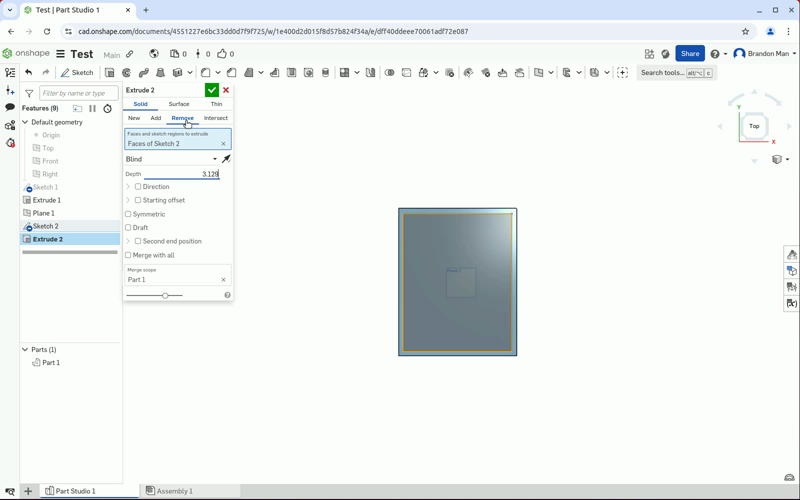
key(tab, 6)
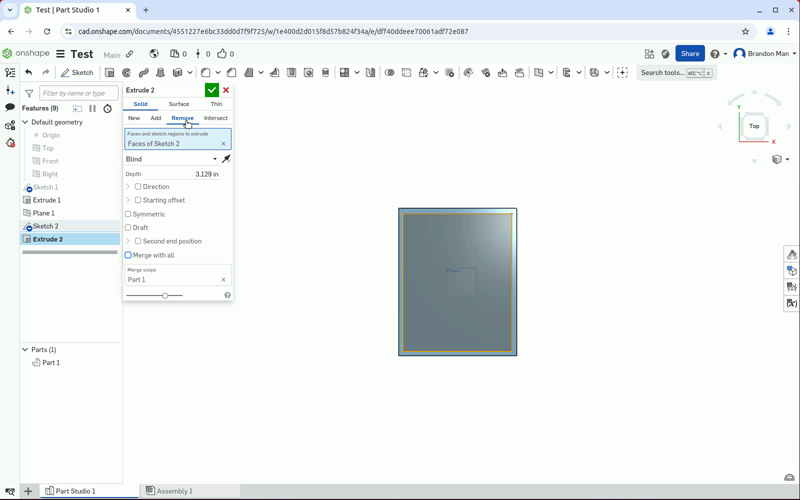
key(space)
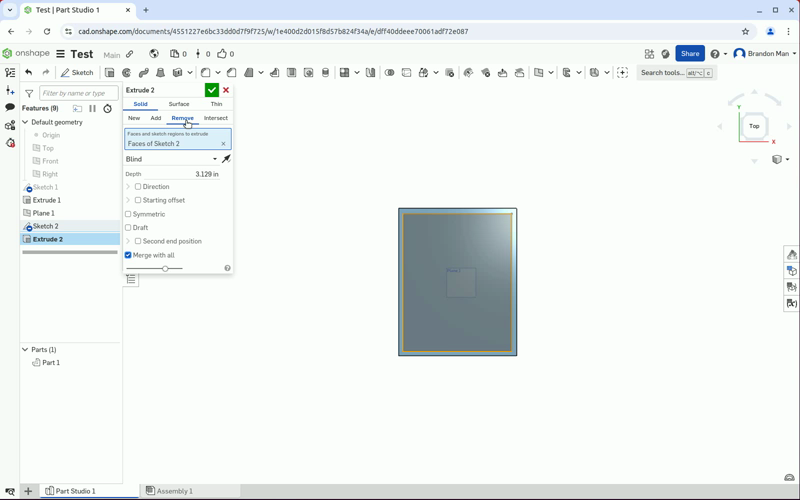
key(enter)
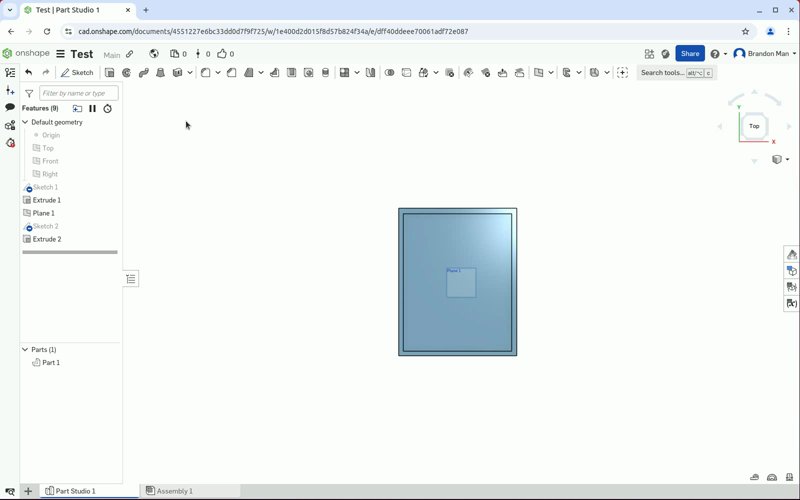
key(shift+h)
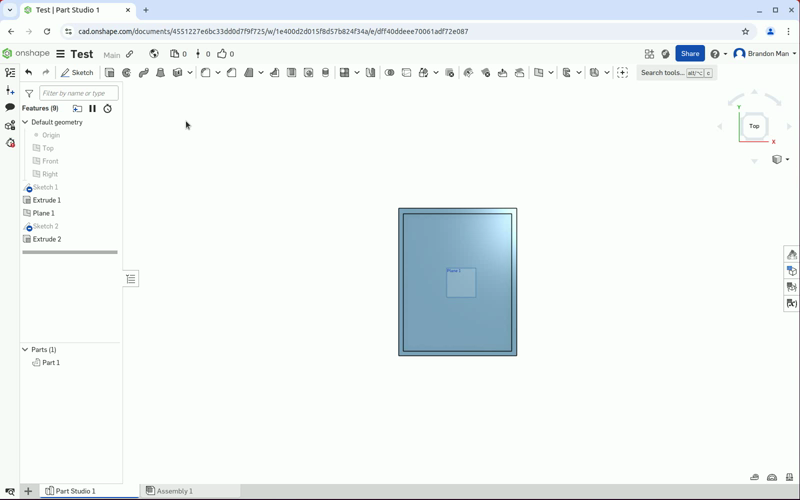
key(shift+h)
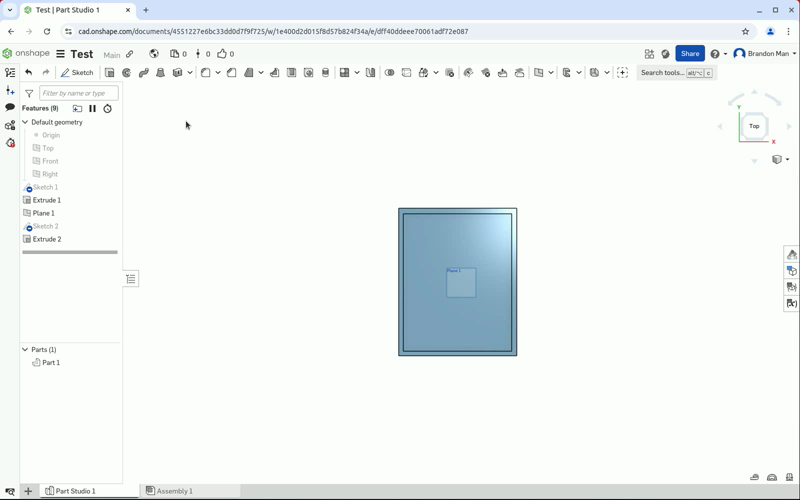
mouse_move(73, 189)
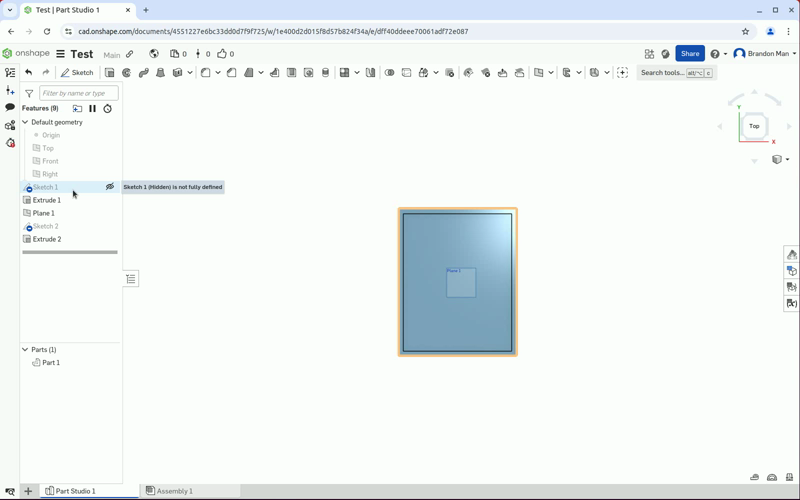
click(73, 189)
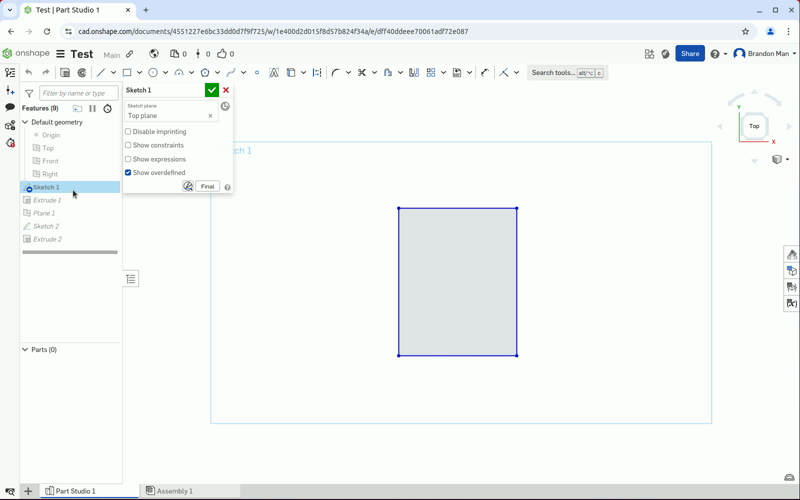
mouse_move(229, 92)
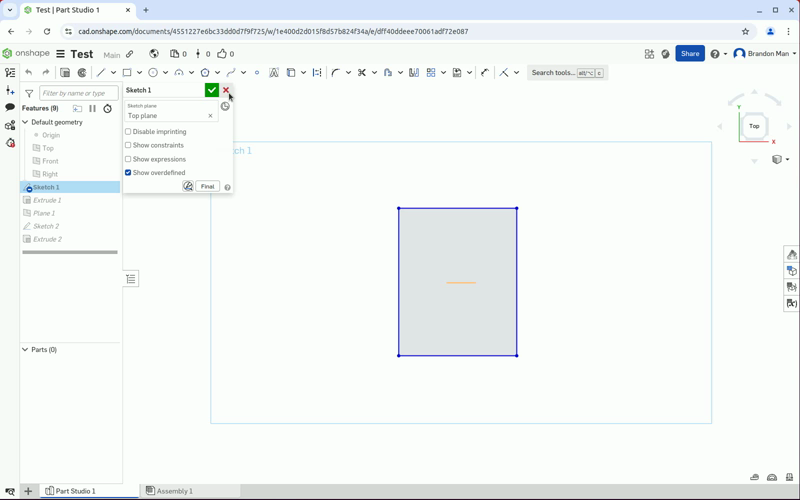
click(229, 92)
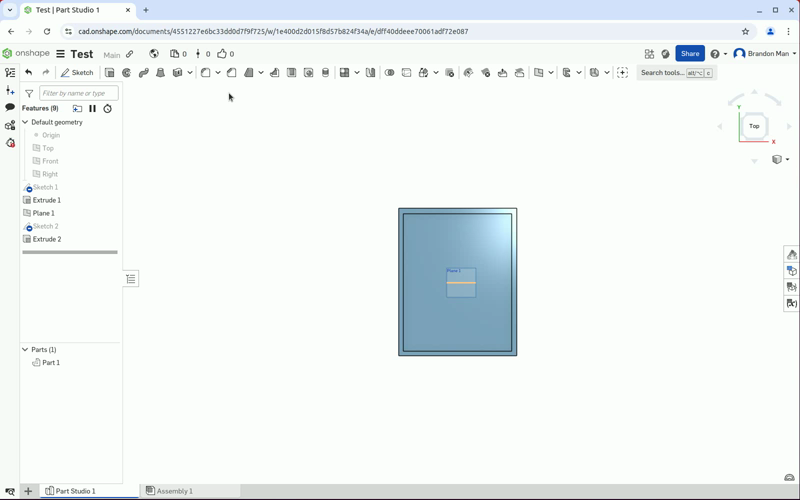
mouse_move(541, 75)
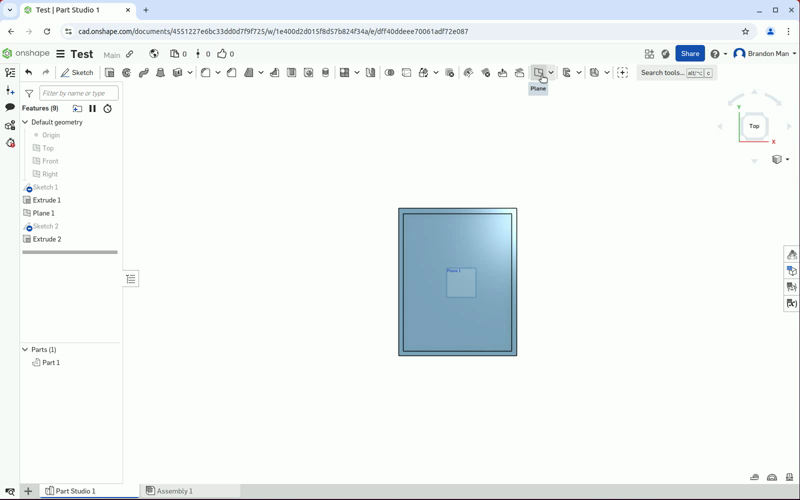
click(541, 75)
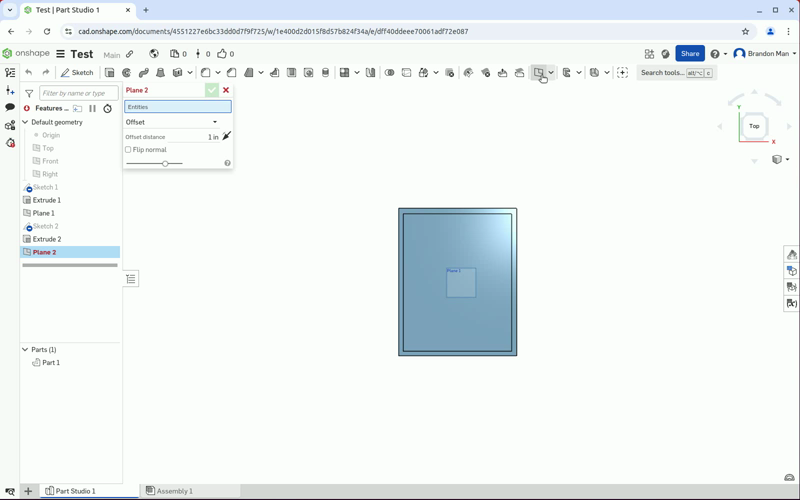
mouse_move(73, 150)
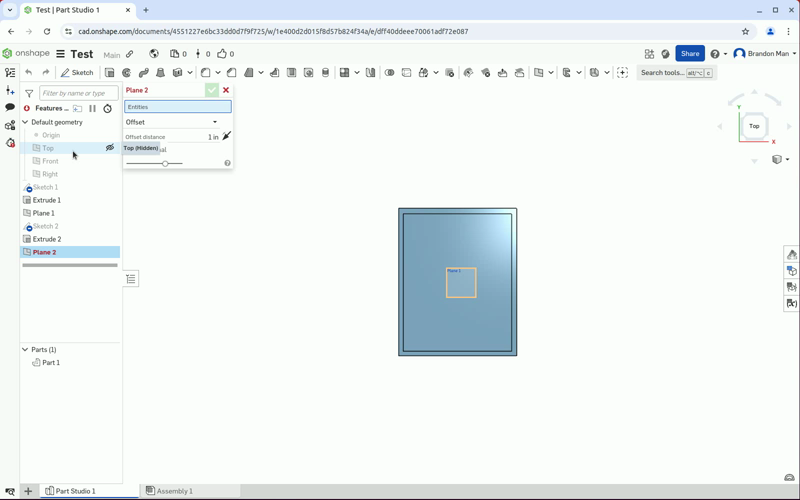
click(73, 150)
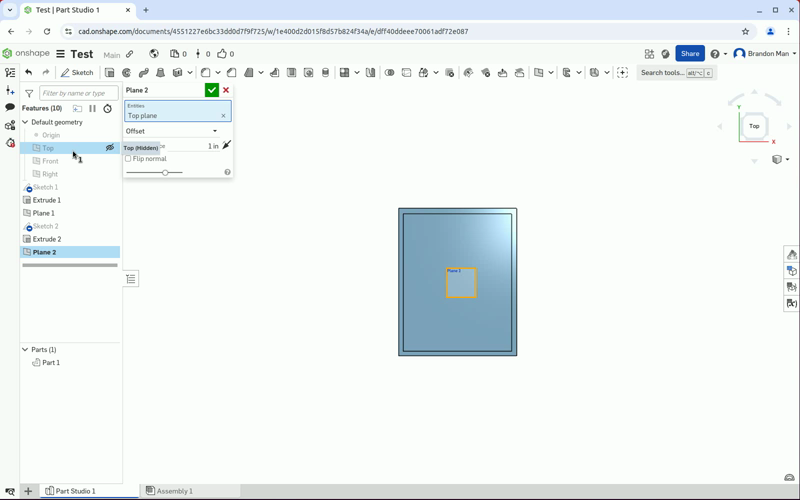
key(tab, 2)
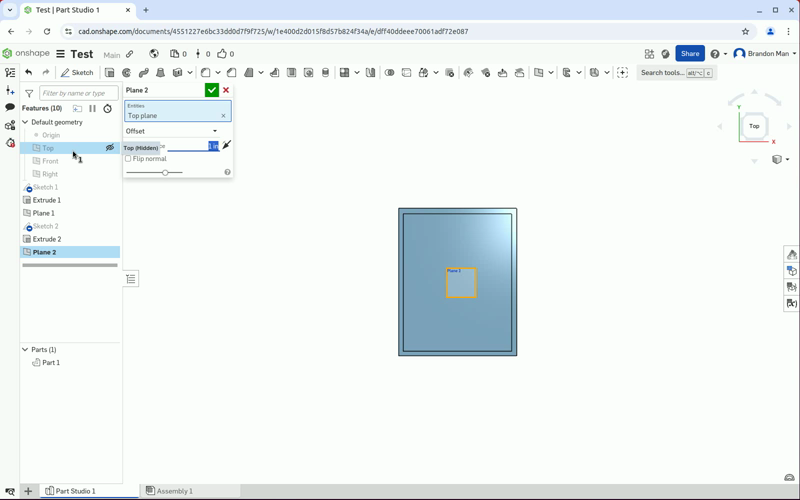
text(0.709)
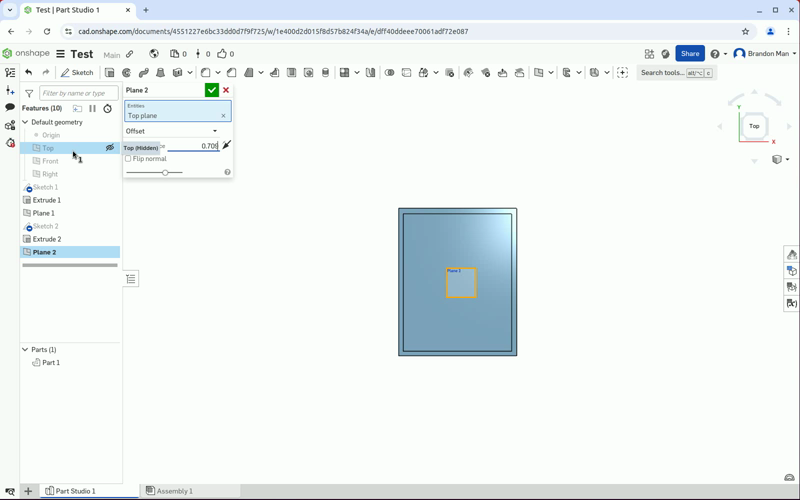
key(enter, 2)
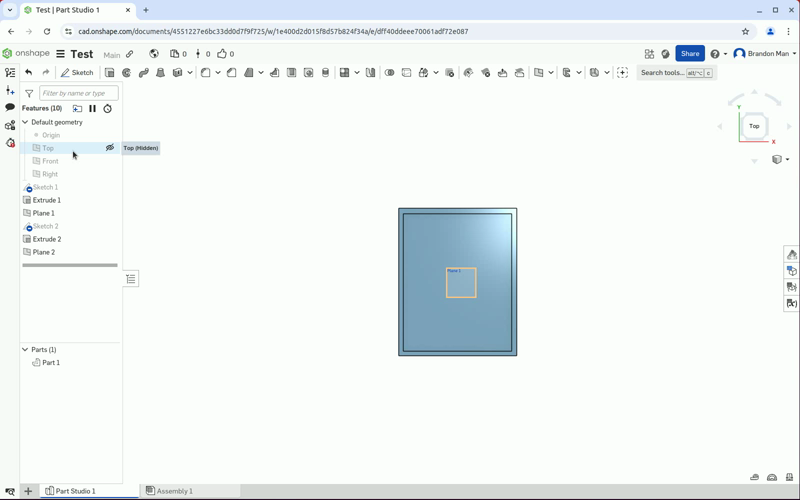
key(shift+s)
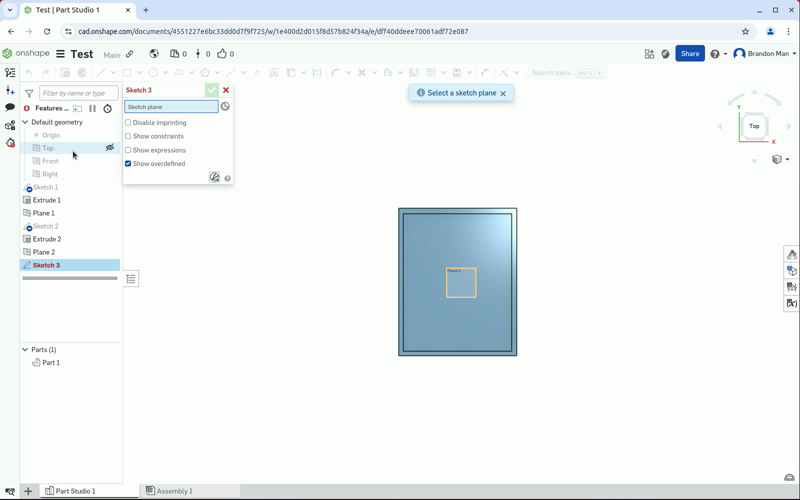
mouse_move(73, 254)
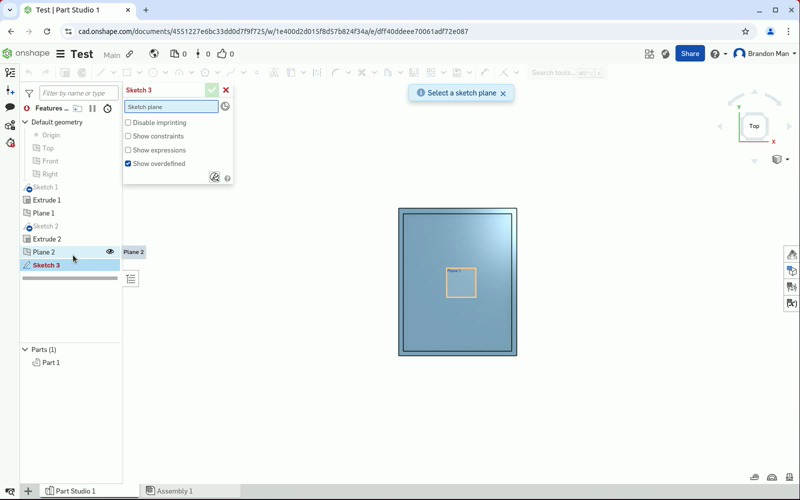
click(73, 254)
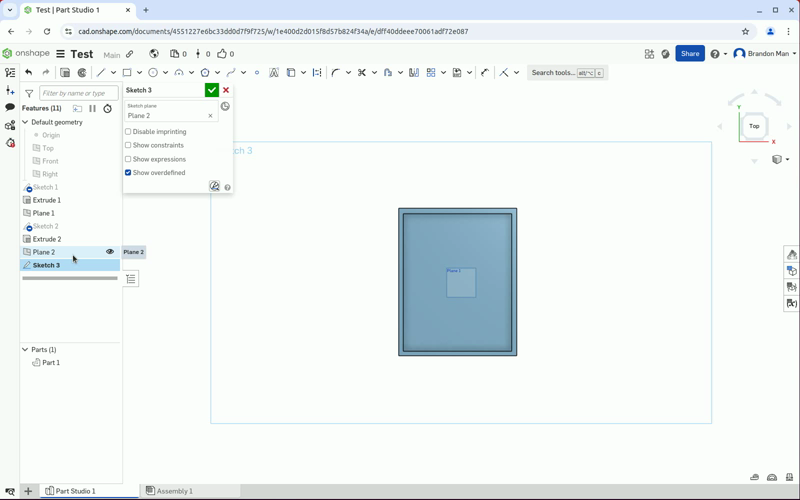
mouse_move(73, 352)
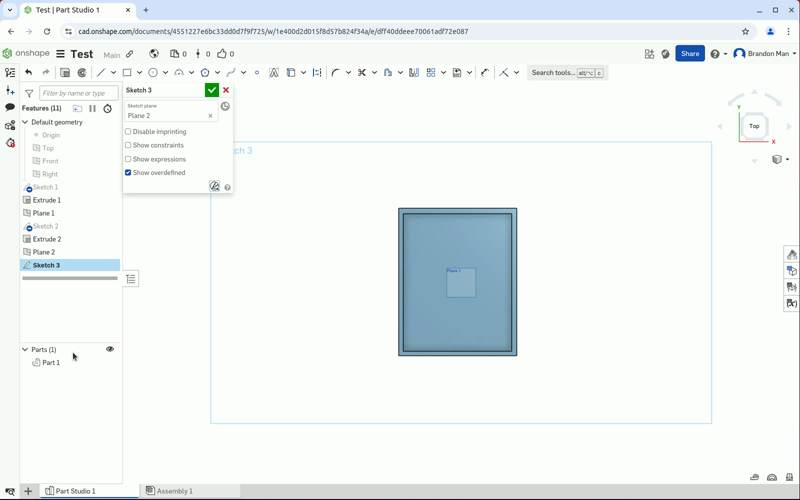
key(y)
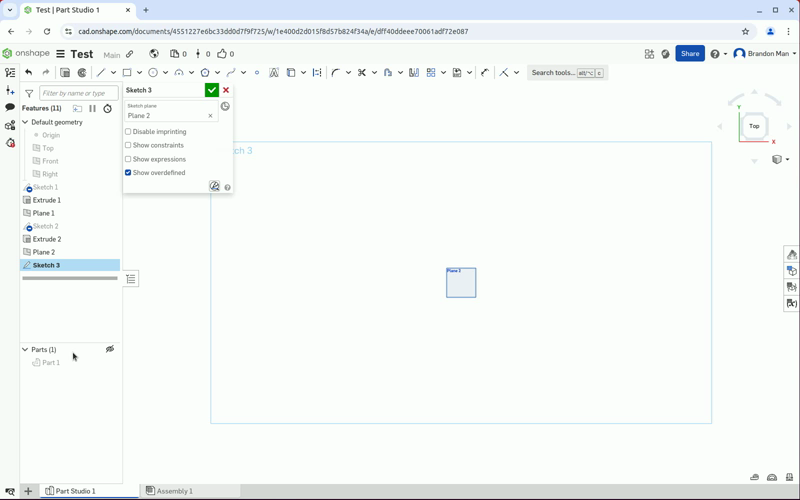
key(l)
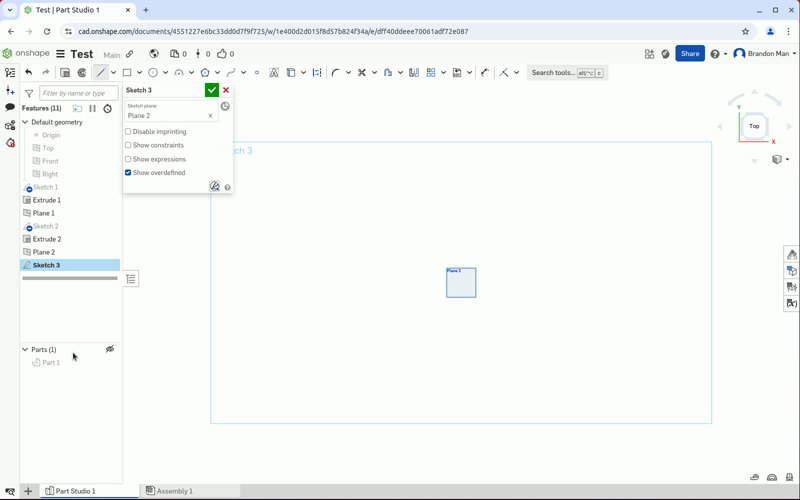
key_down(shift)
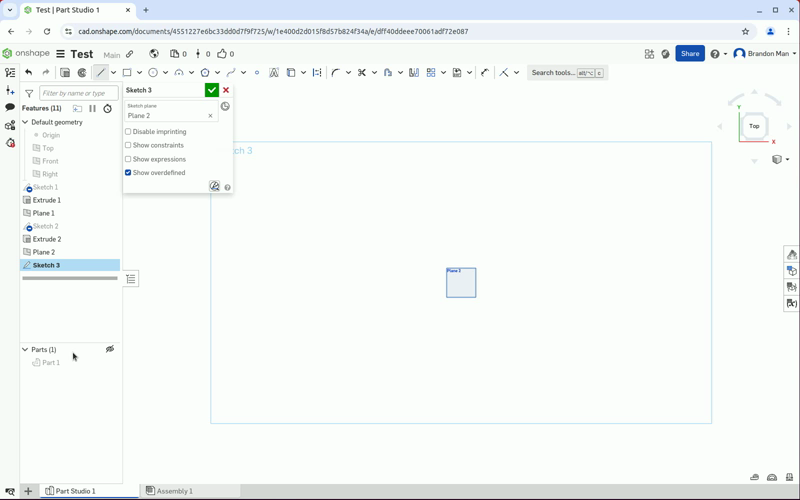
mouse_move(417, 356)
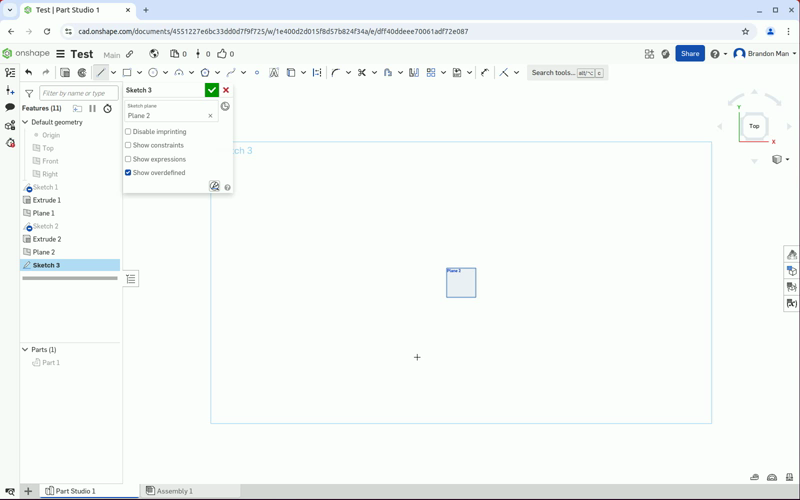
click(417, 356)
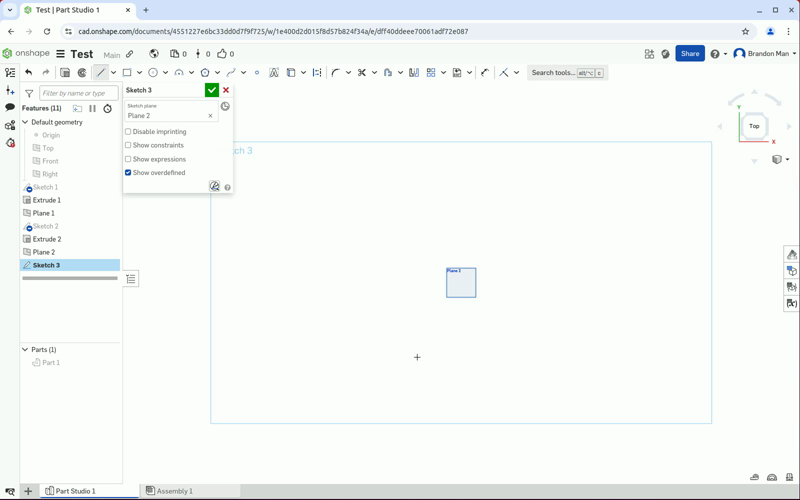
key_up(shift)
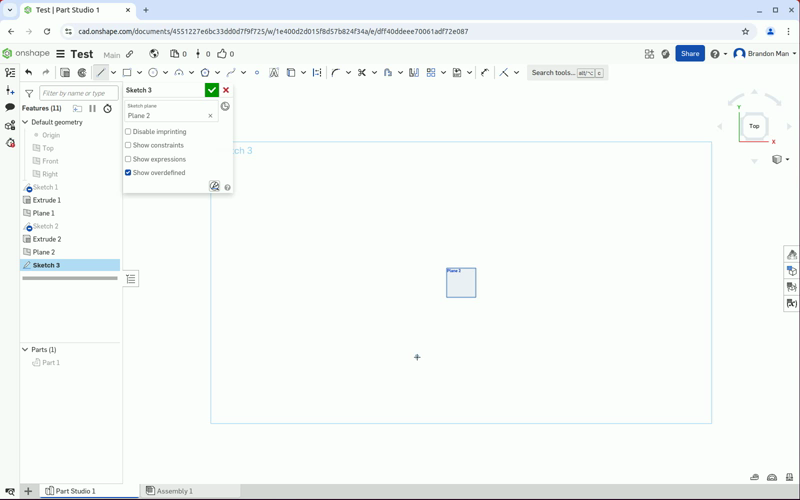
key_down(shift)
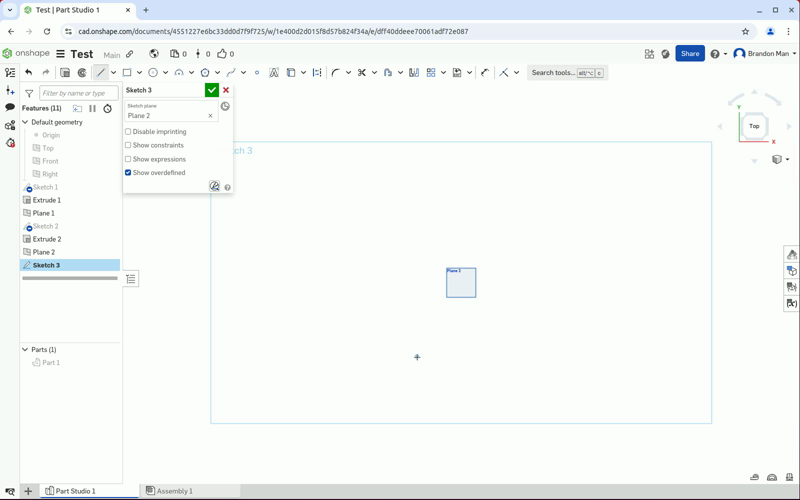
mouse_move(447, 356)
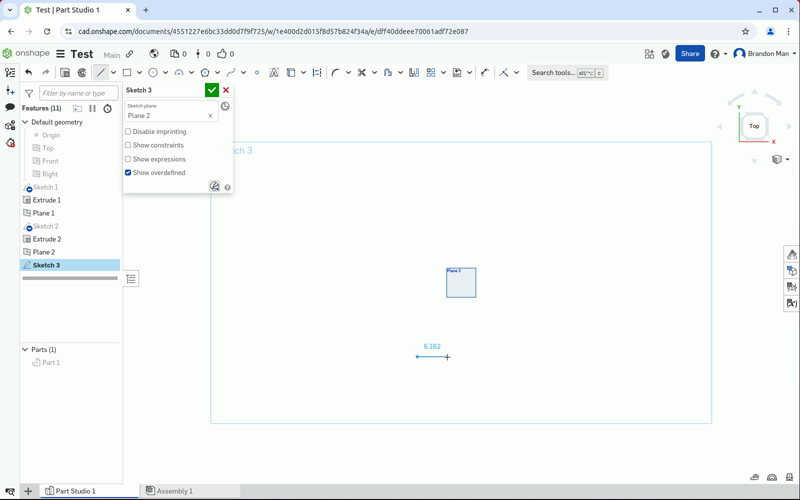
mouse_move(447, 356)
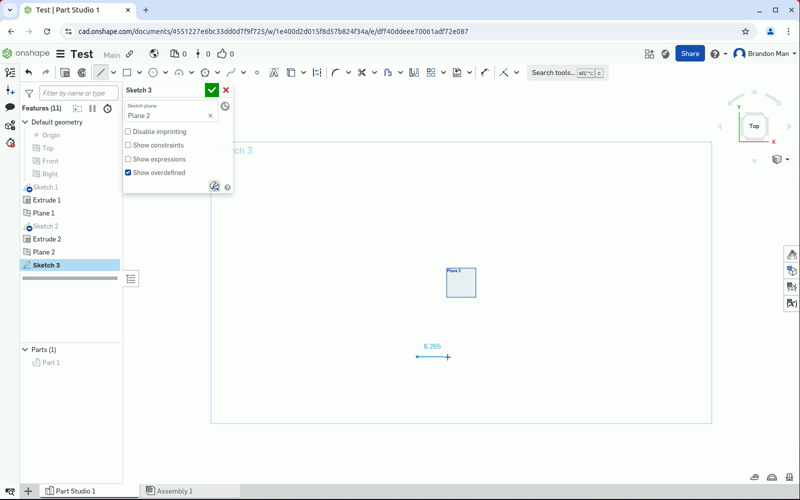
click(447, 356)
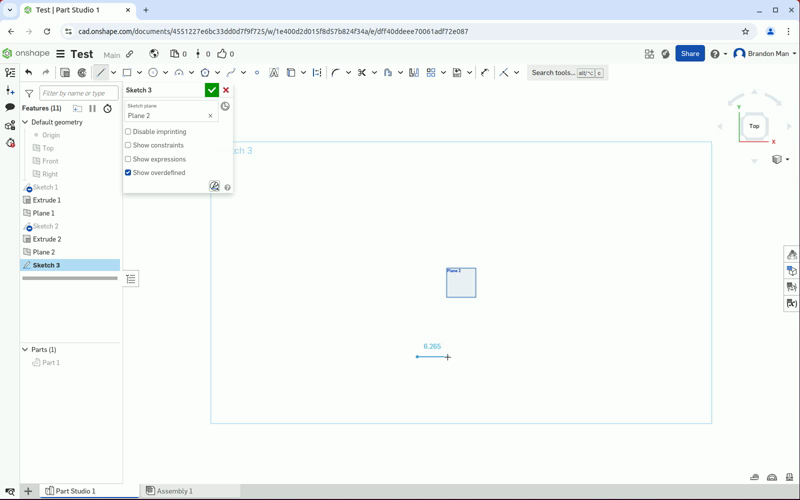
key_up(shift)
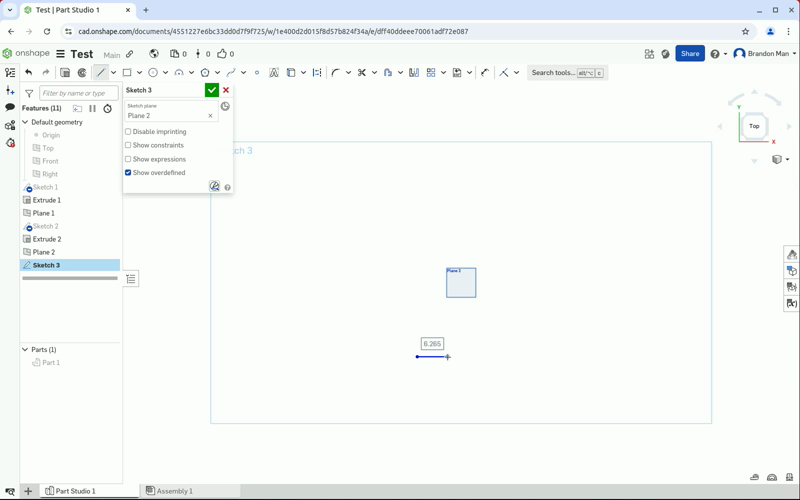
key_down(shift)
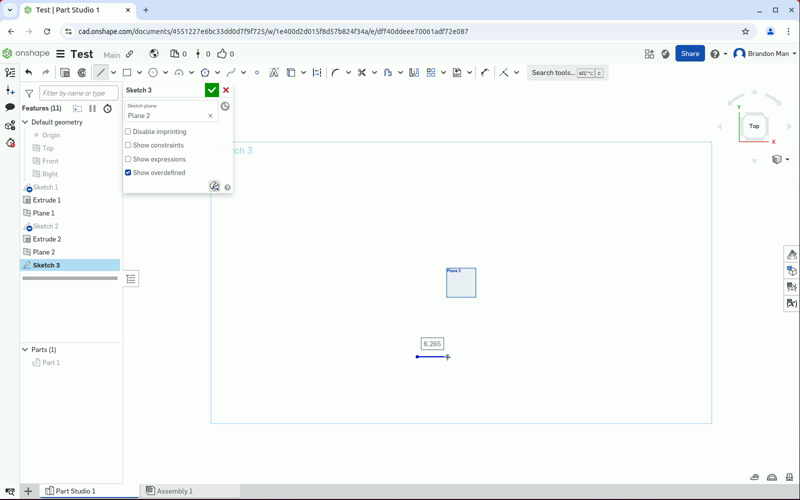
mouse_move(477, 356)
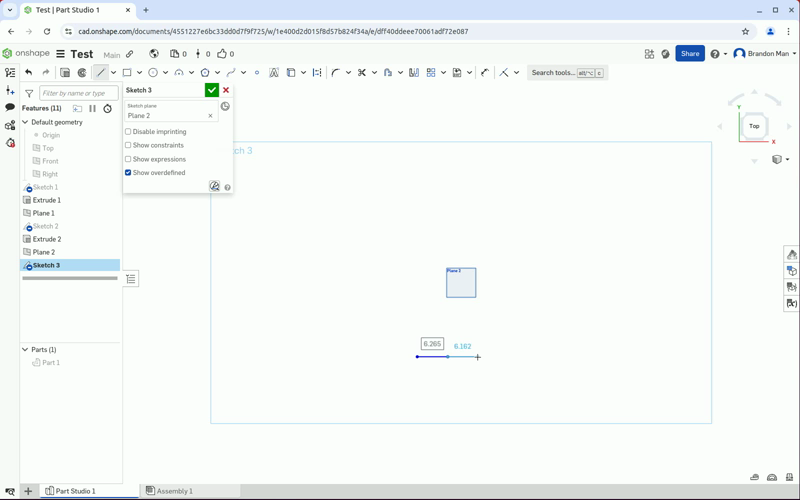
mouse_move(447, 351)
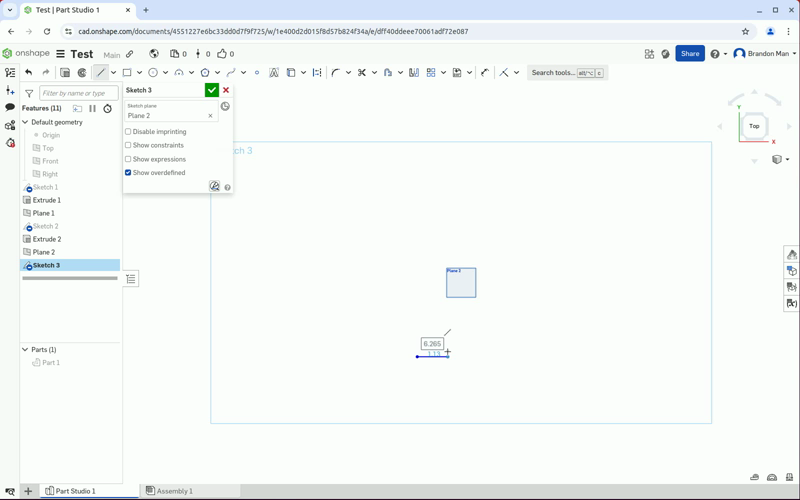
scroll(6)
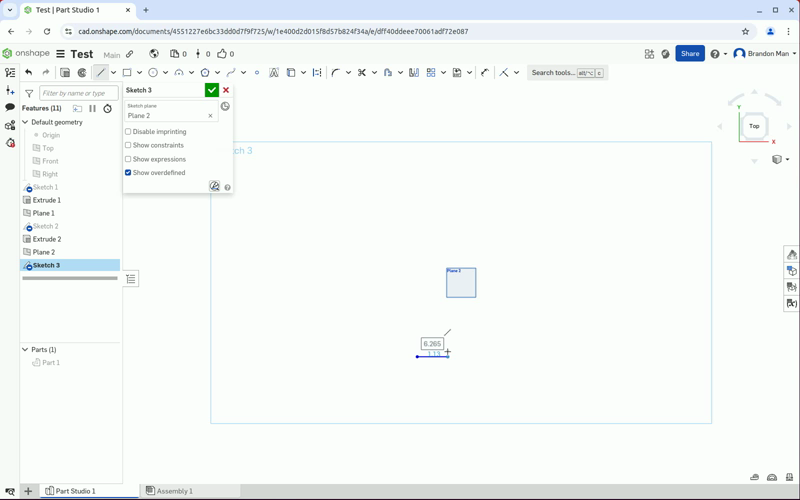
scroll(6)
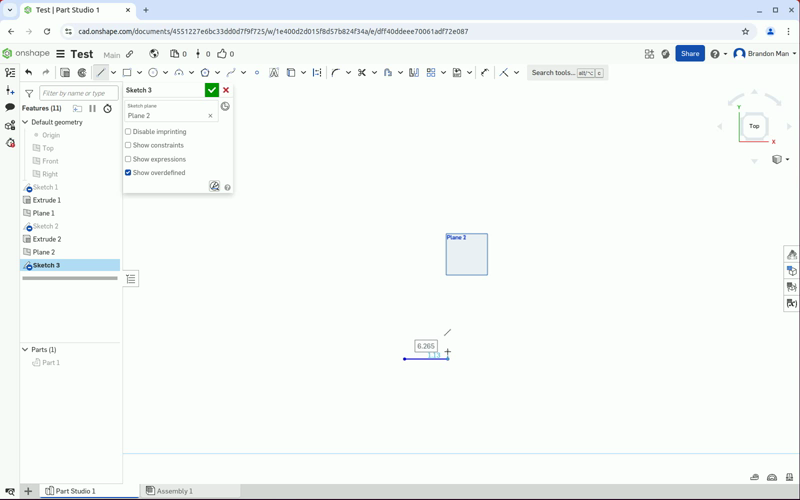
scroll(6)
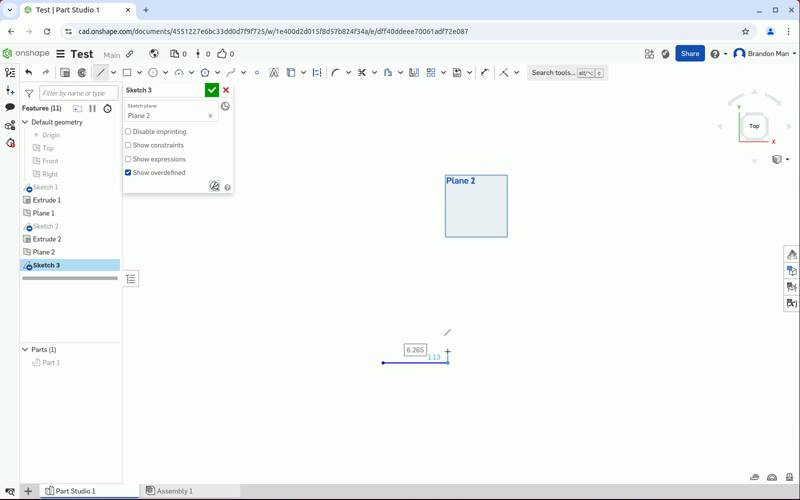
scroll(6)
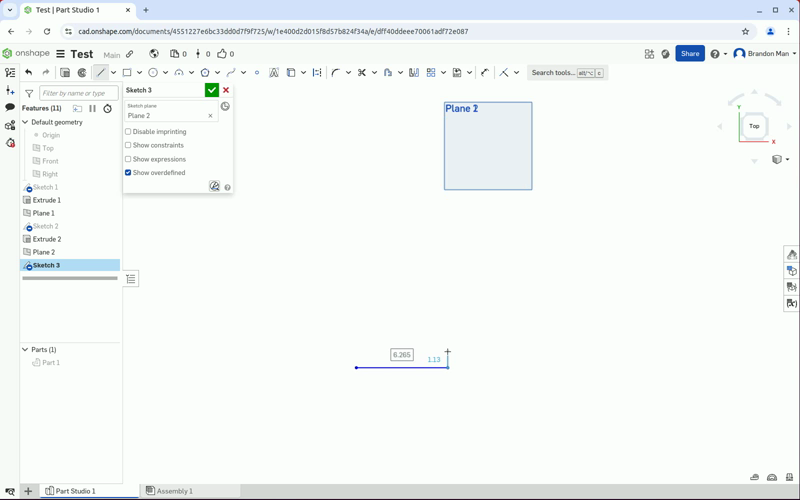
scroll(6)
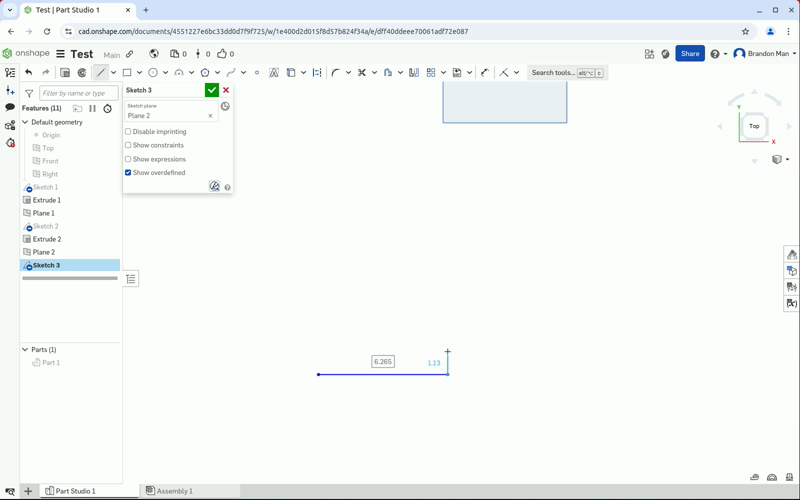
scroll(6)
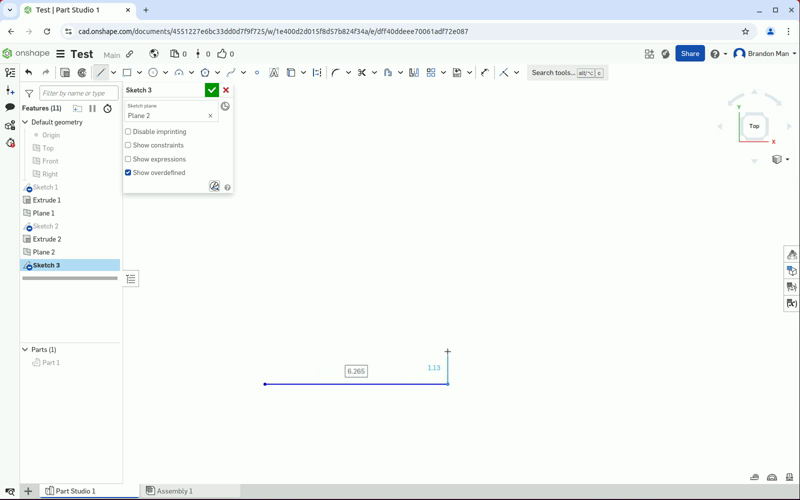
scroll(6)
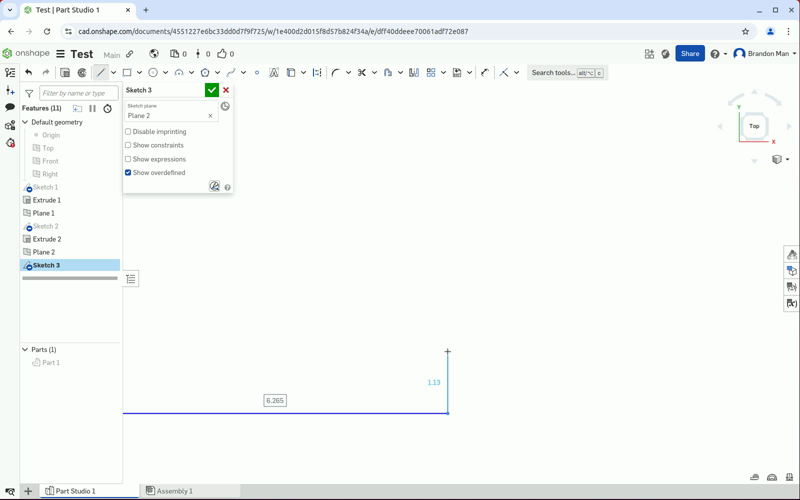
click(447, 351)
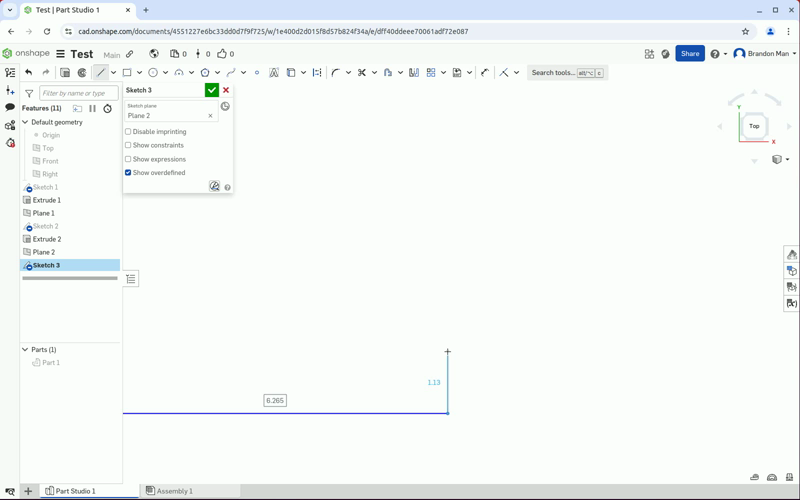
scroll(-6)
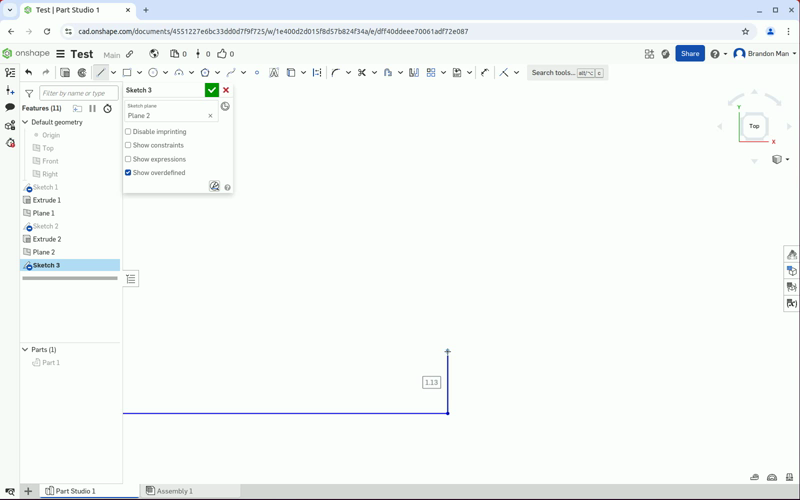
scroll(-6)
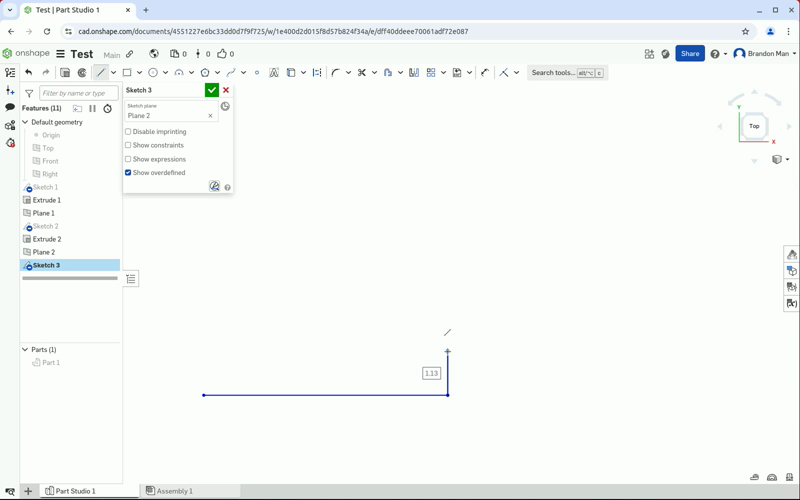
scroll(-6)
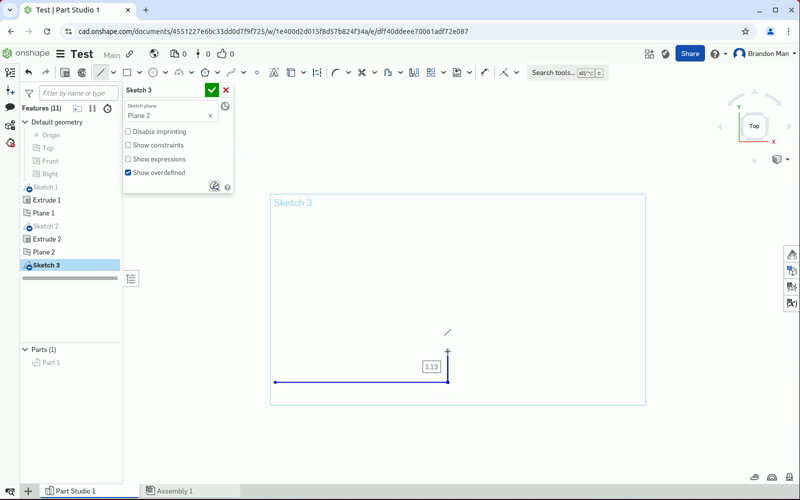
scroll(-6)
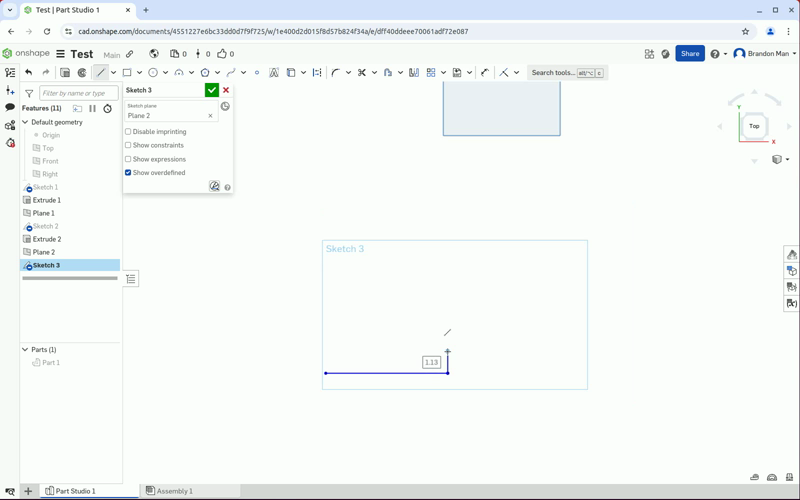
scroll(-6)
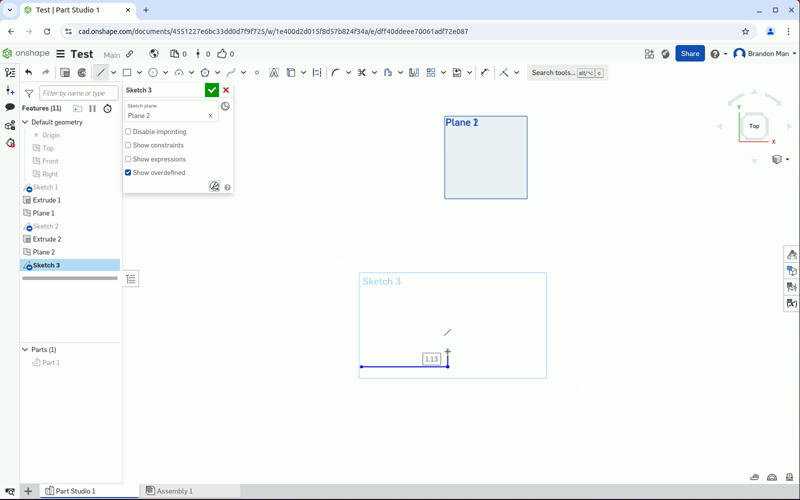
scroll(-6)
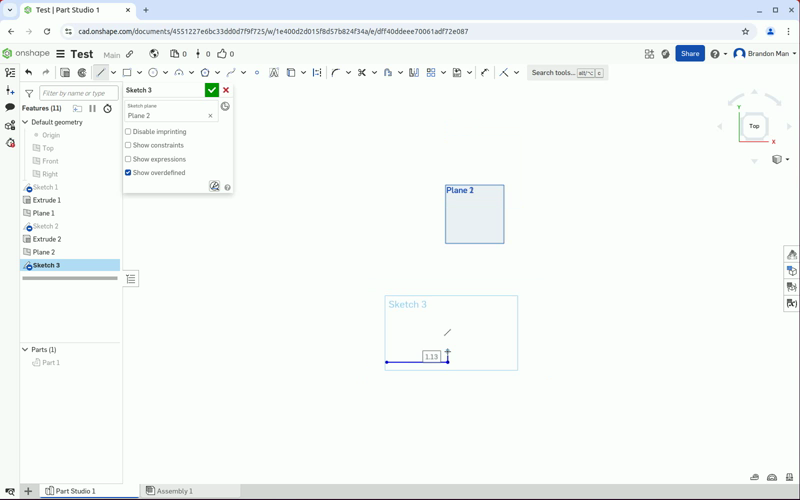
scroll(-6)
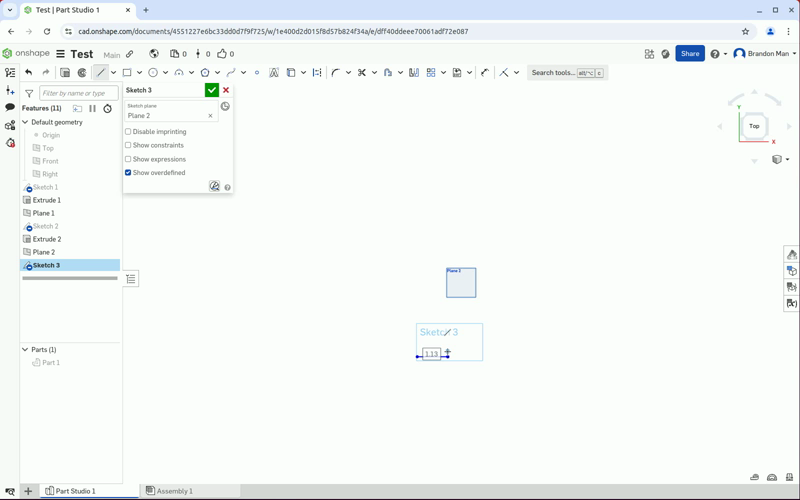
key_up(shift)
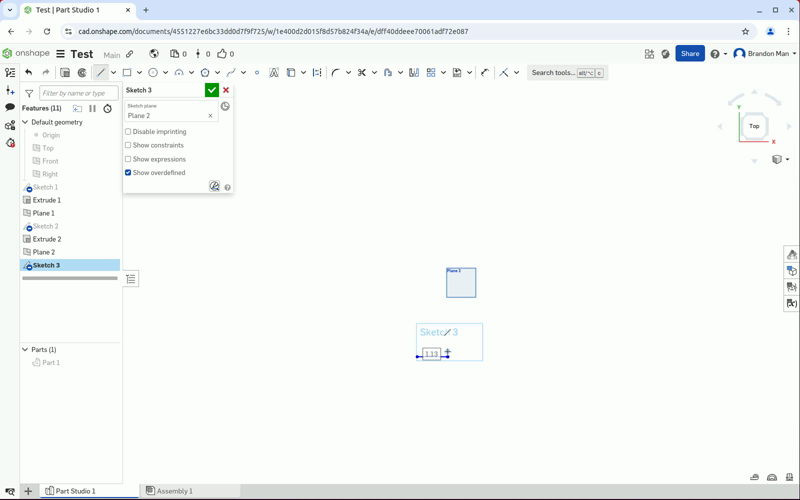
key_down(shift)
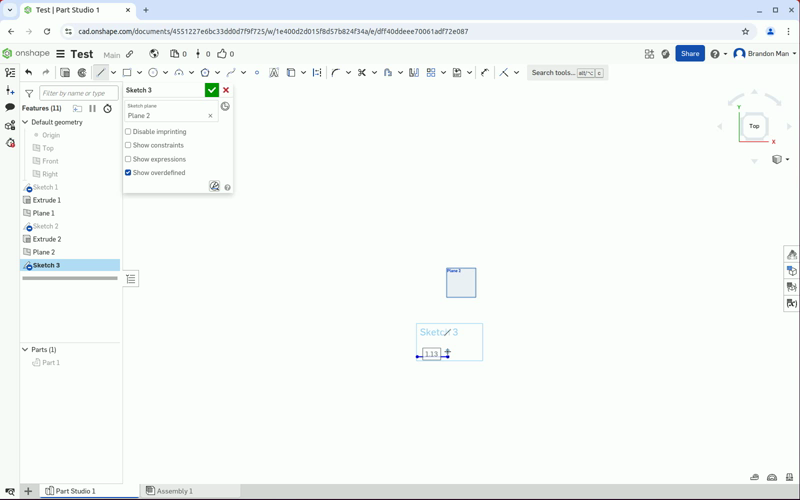
mouse_move(477, 351)
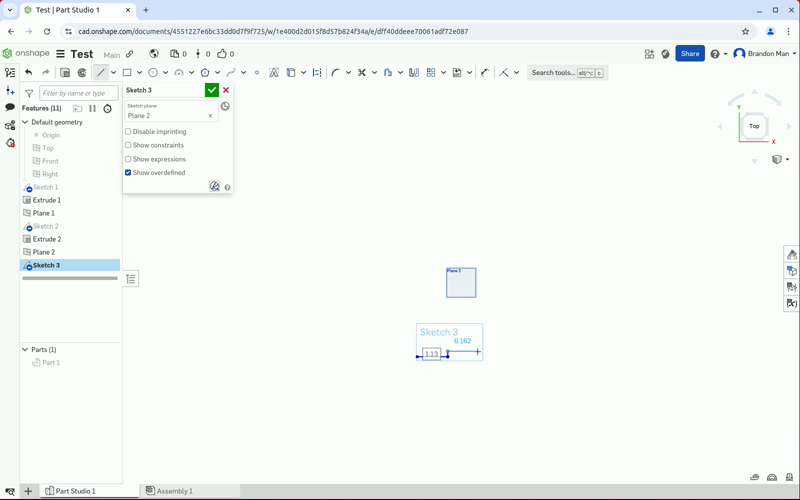
mouse_move(417, 351)
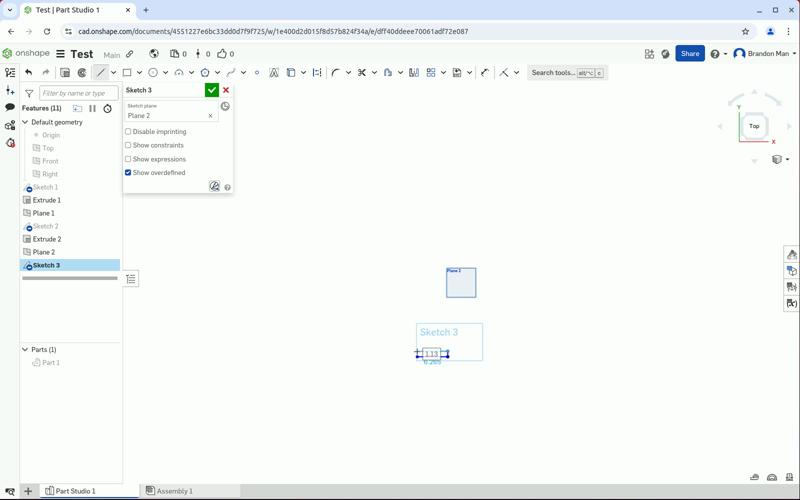
click(417, 351)
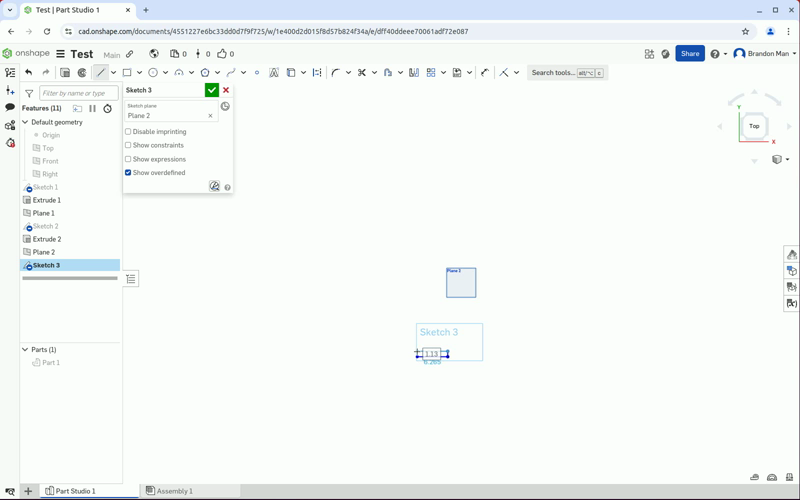
key_up(shift)
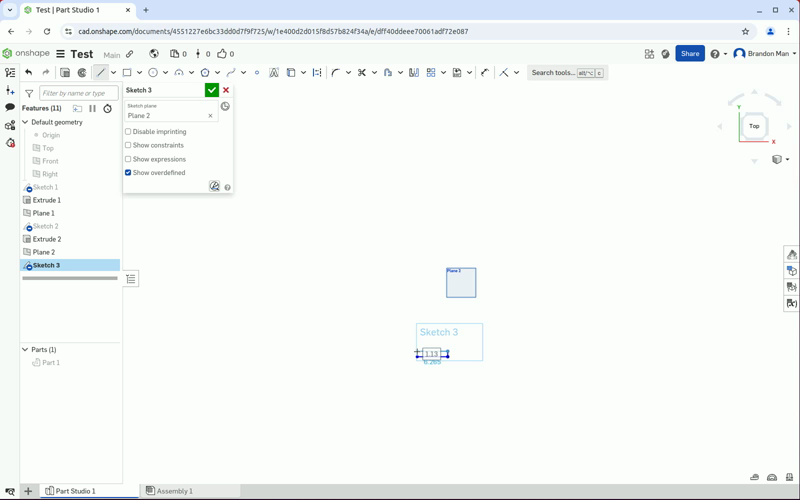
mouse_move(447, 351)
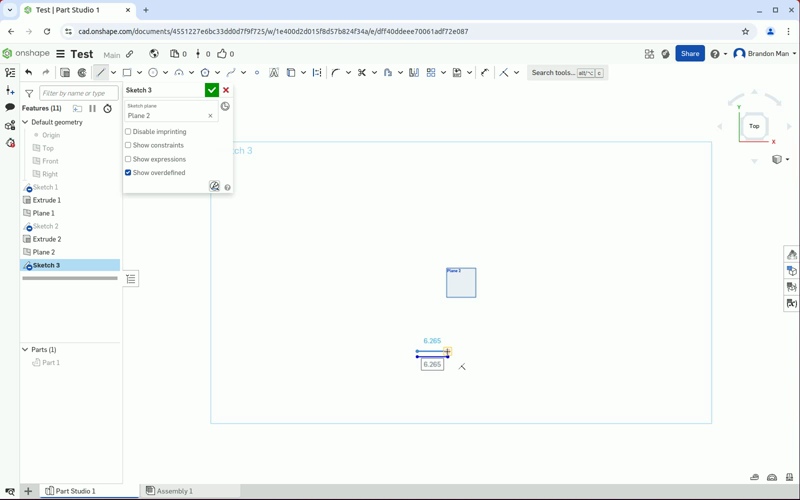
key_down(shift)
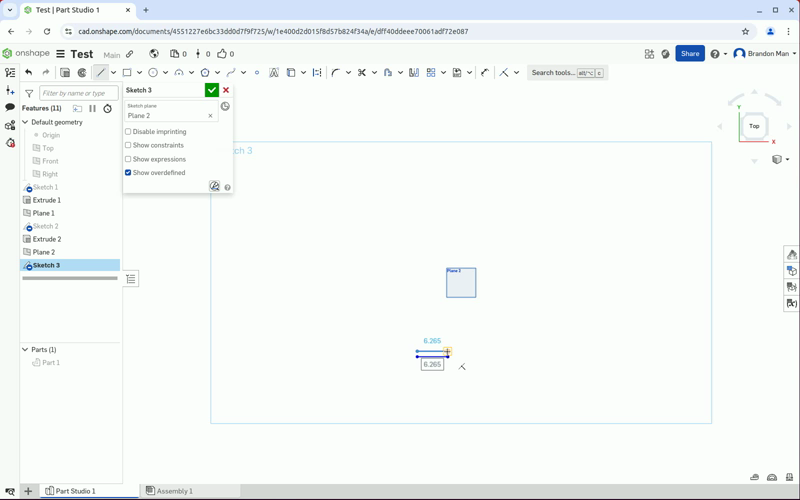
mouse_move(417, 356)
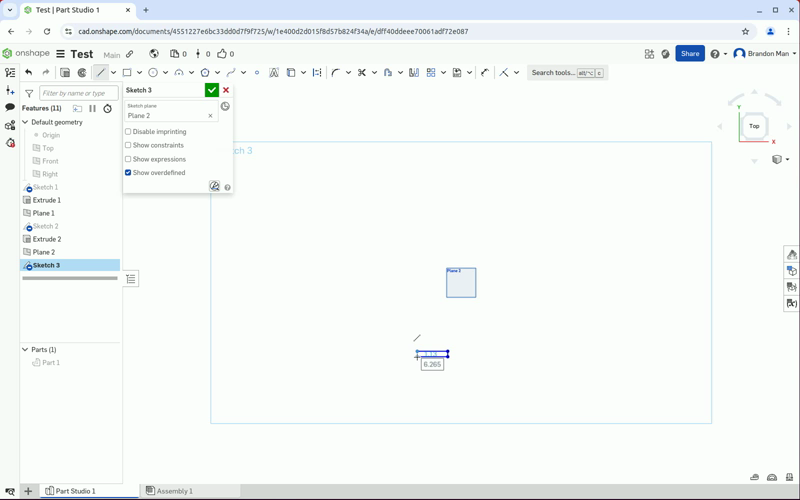
scroll(6)
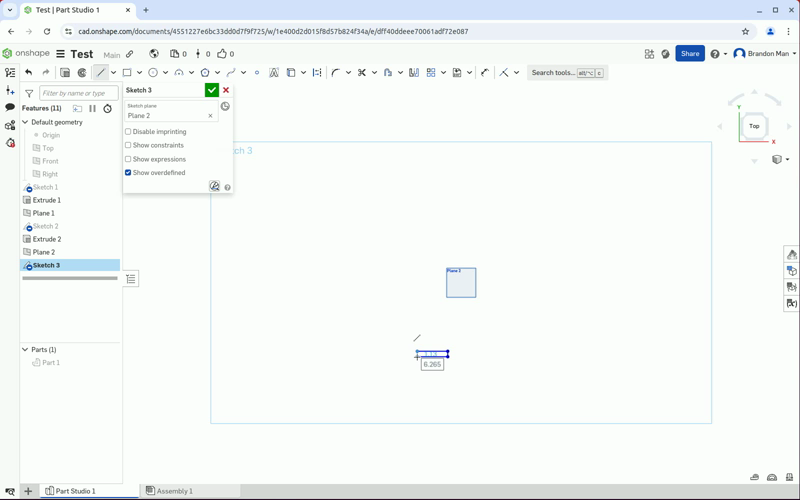
scroll(6)
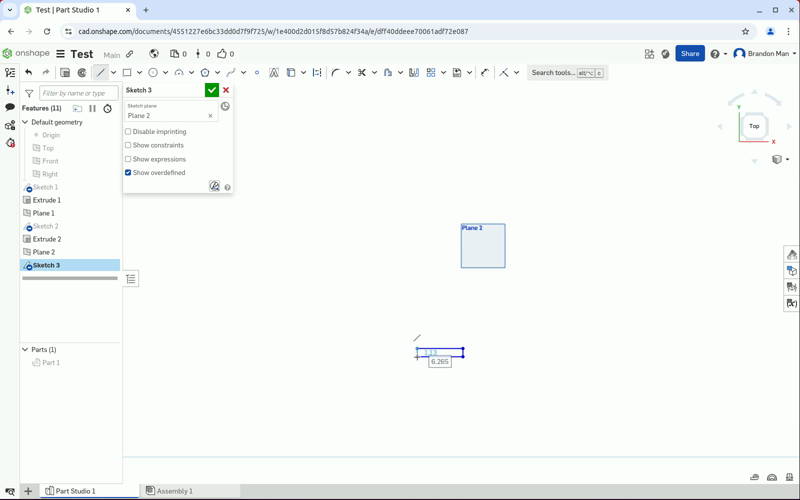
scroll(6)
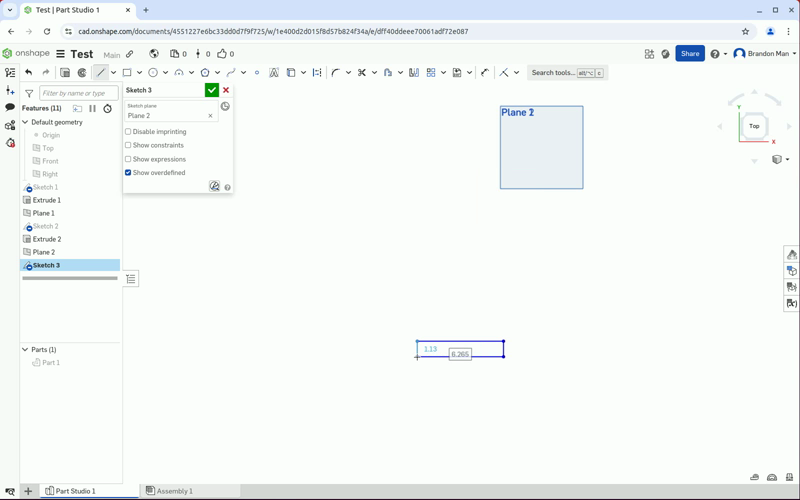
scroll(6)
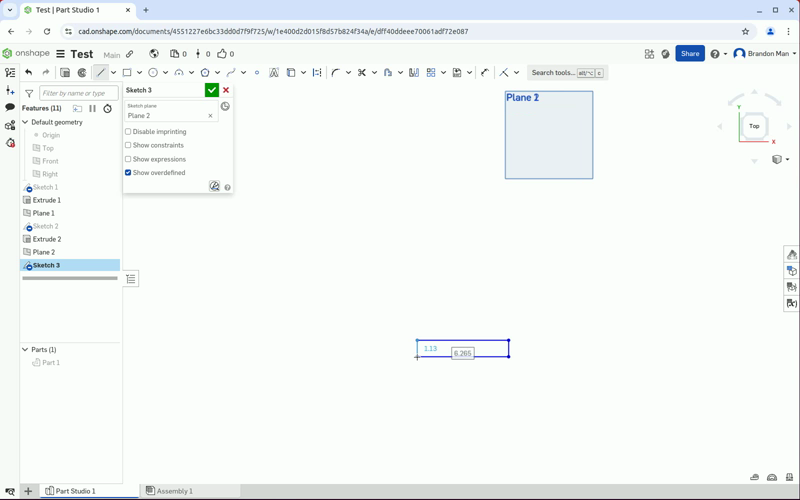
scroll(6)
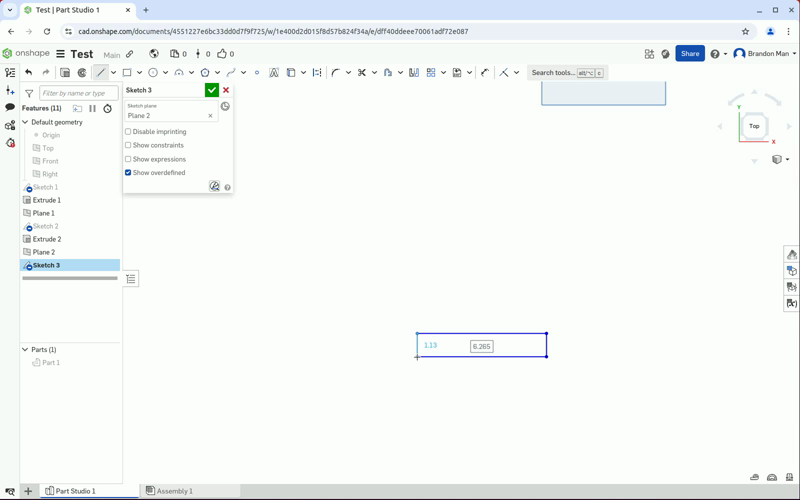
scroll(6)
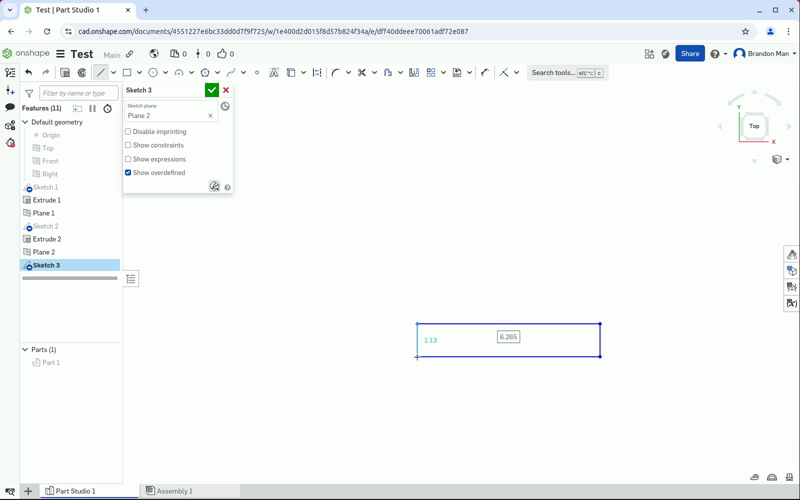
scroll(6)
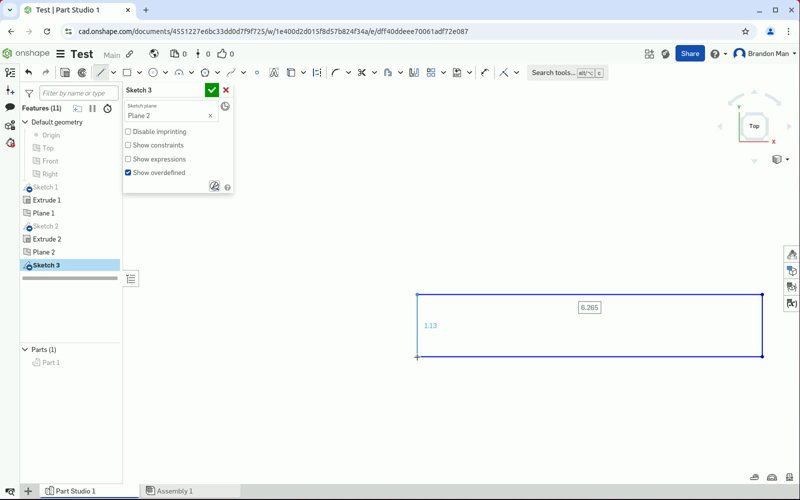
key_up(shift)
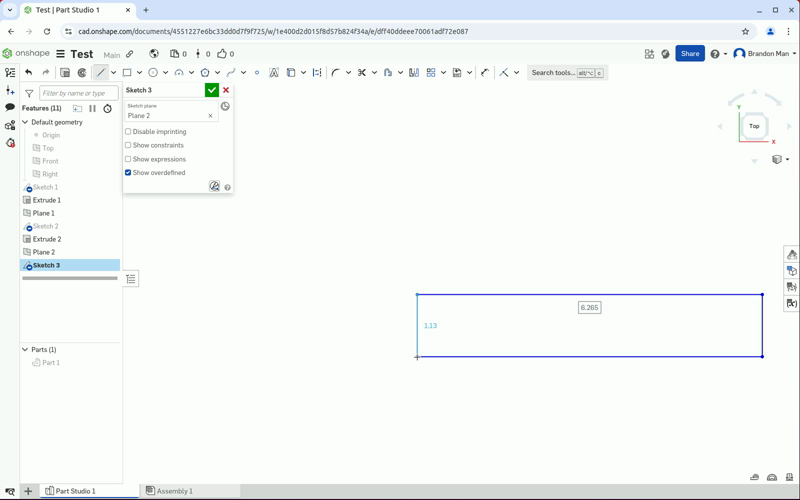
click(417, 356)
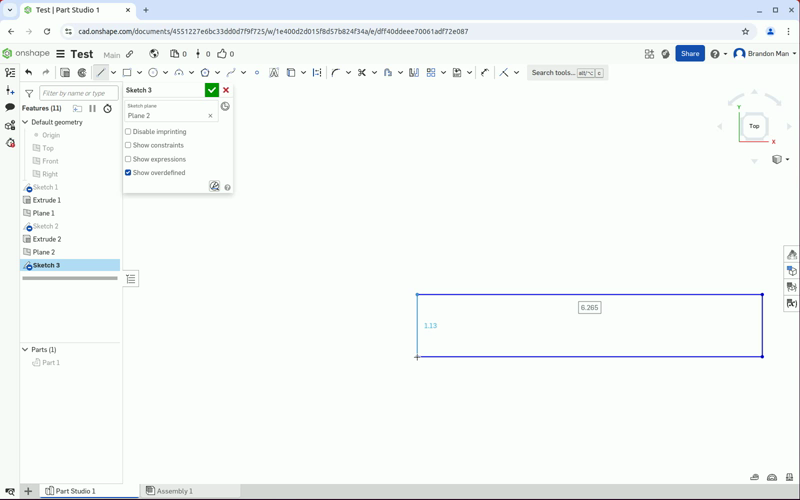
scroll(-6)
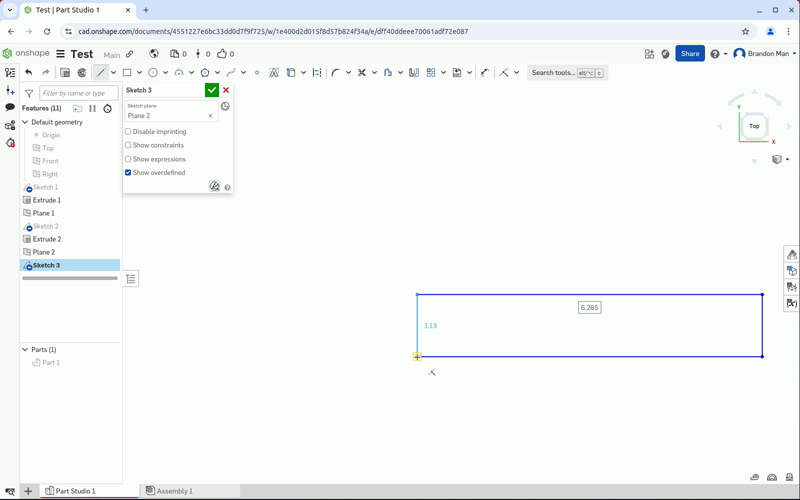
scroll(-6)
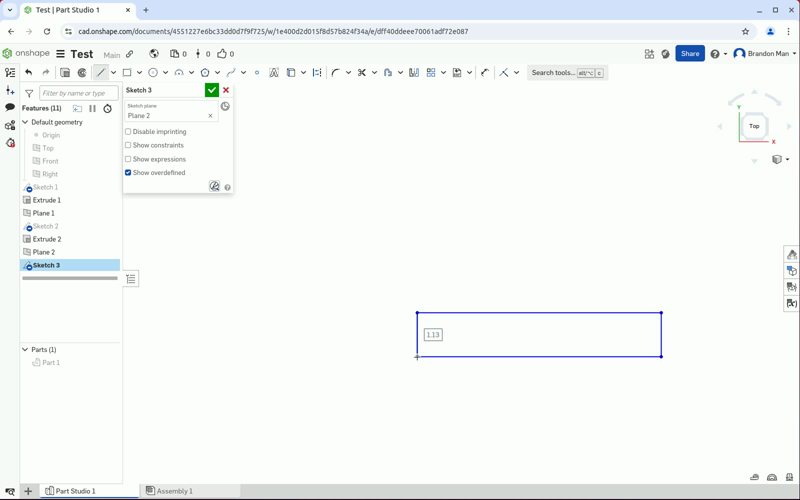
scroll(-6)
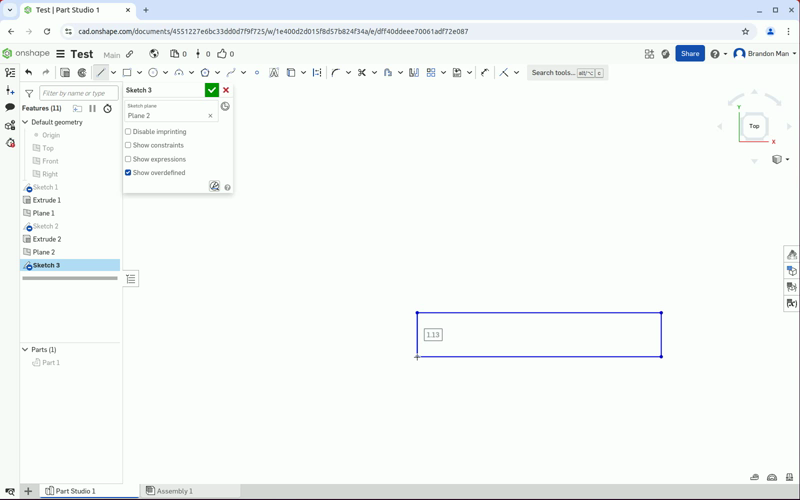
scroll(-6)
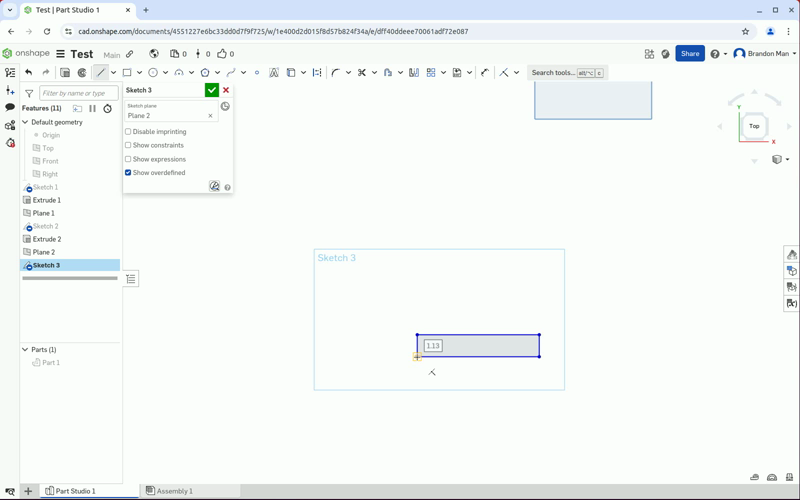
scroll(-6)
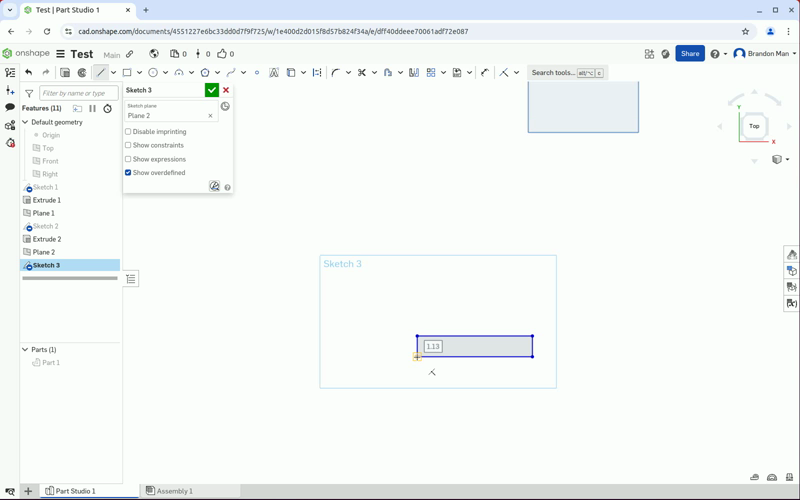
scroll(-6)
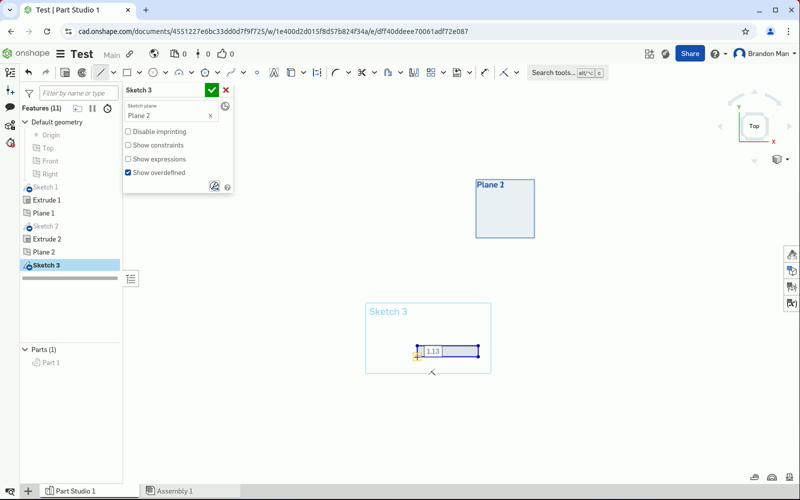
scroll(-6)
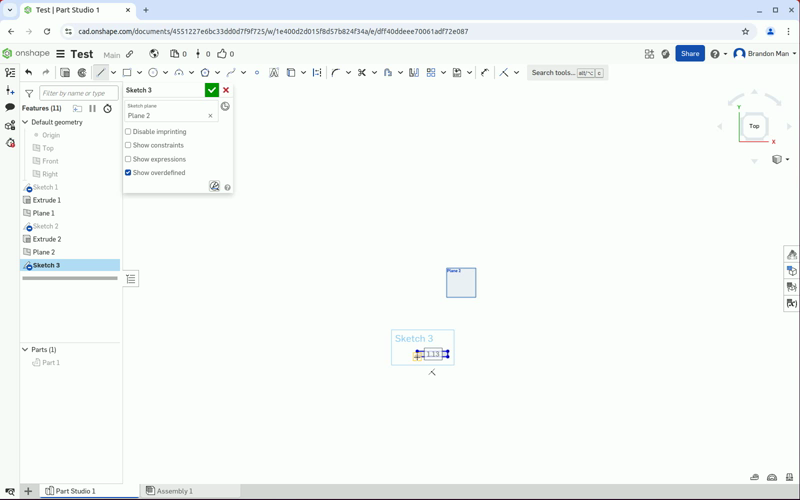
key(esc)
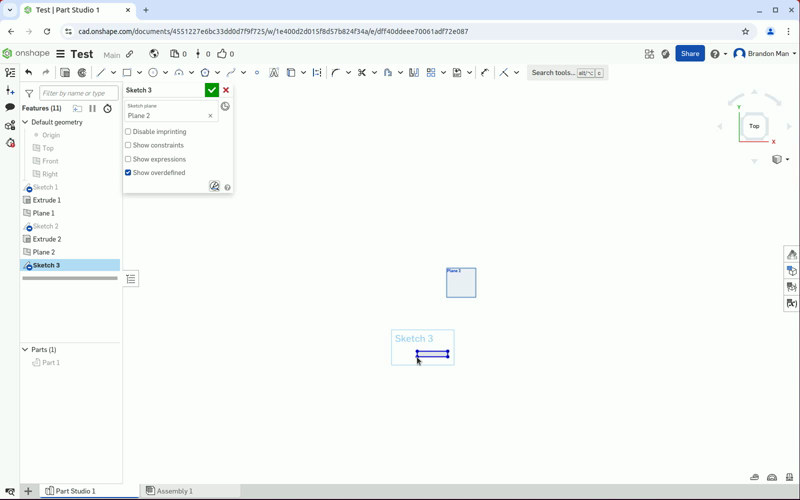
mouse_move(432, 353)
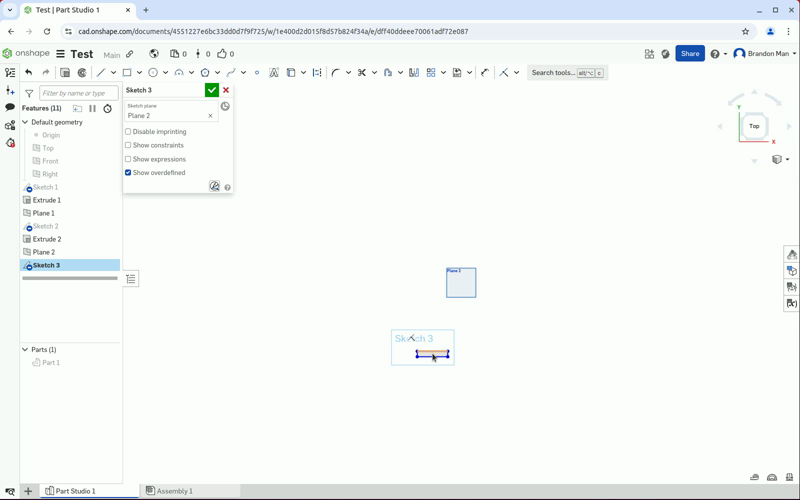
scroll(6)
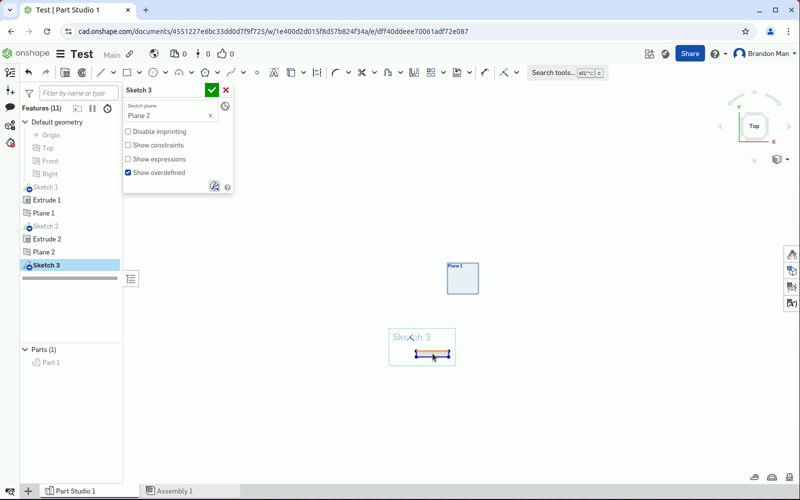
scroll(6)
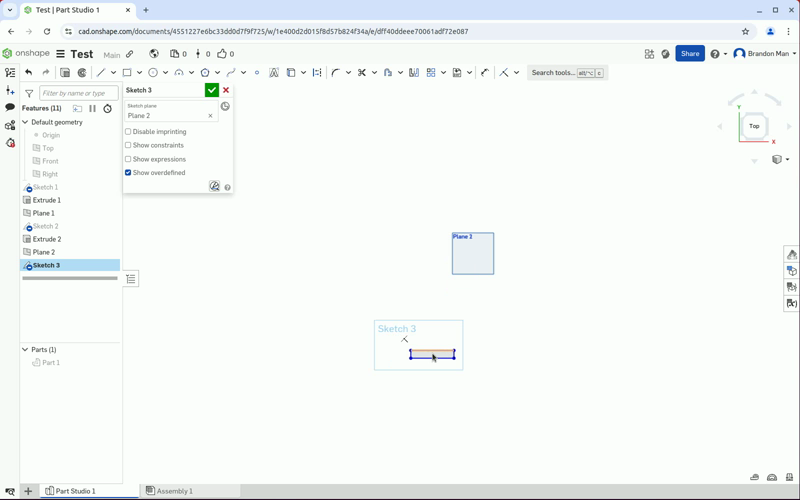
scroll(6)
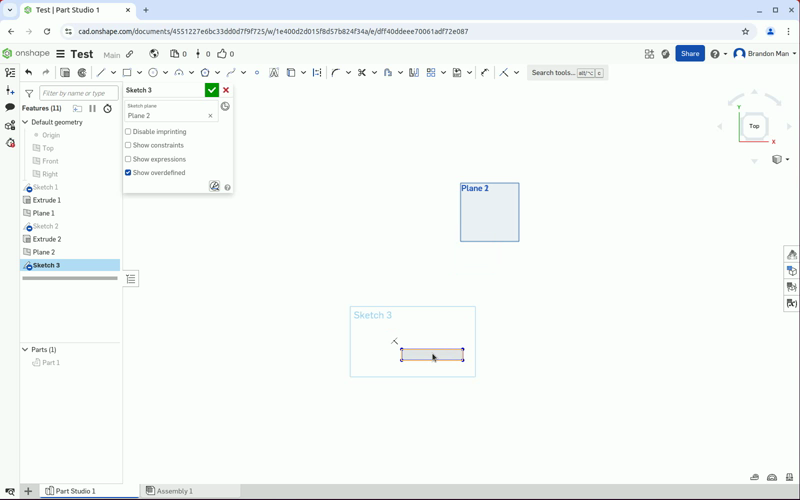
scroll(6)
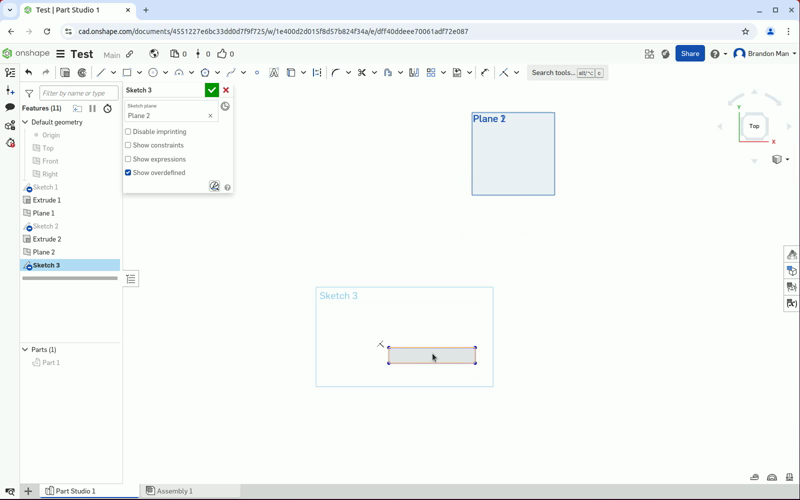
scroll(6)
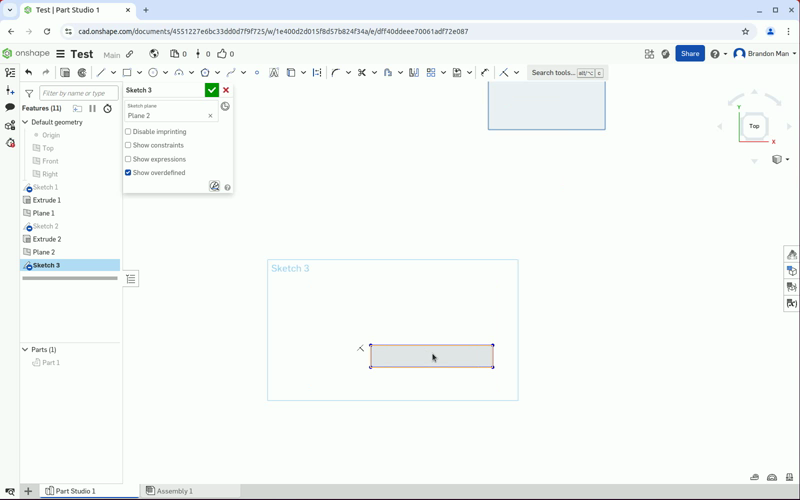
scroll(6)
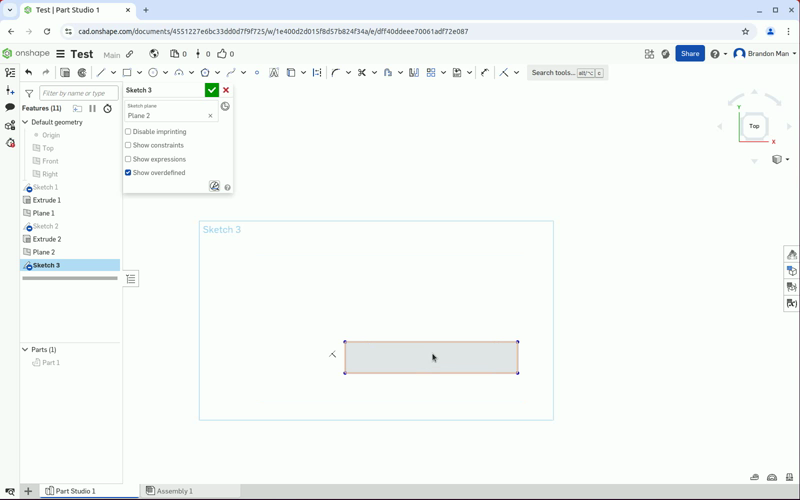
scroll(6)
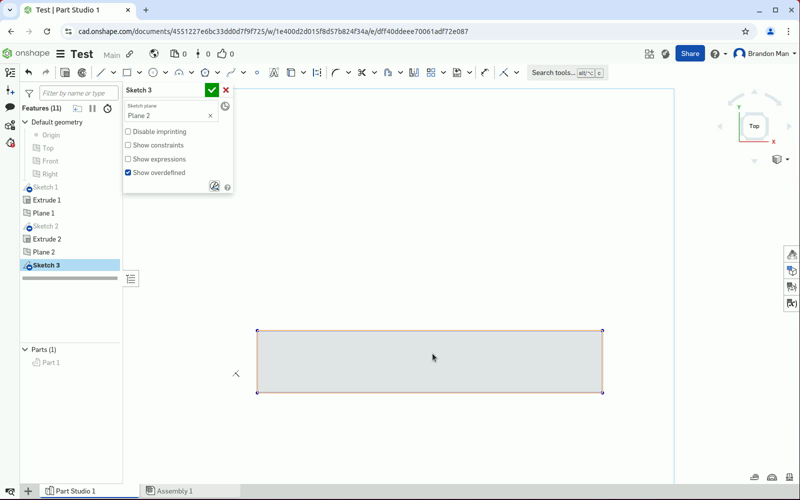
click(432, 353)
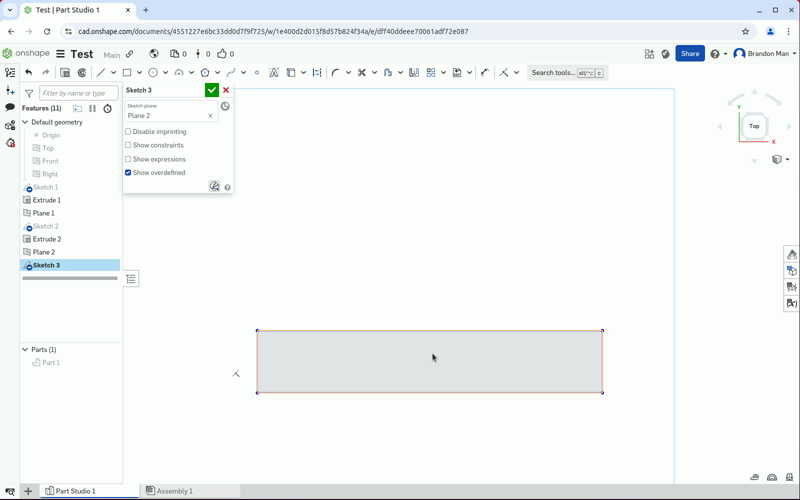
scroll(-6)
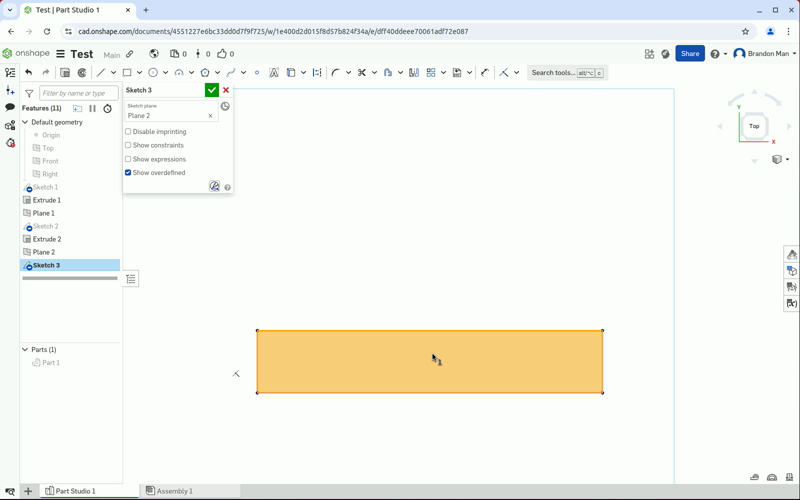
scroll(-6)
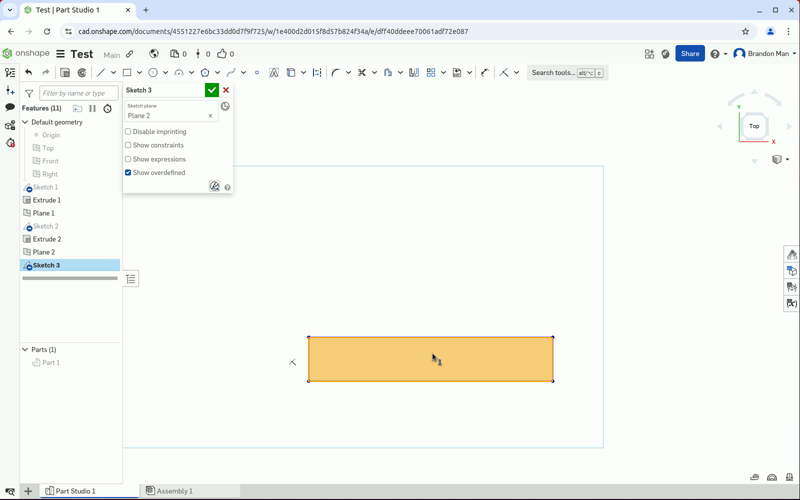
scroll(-6)
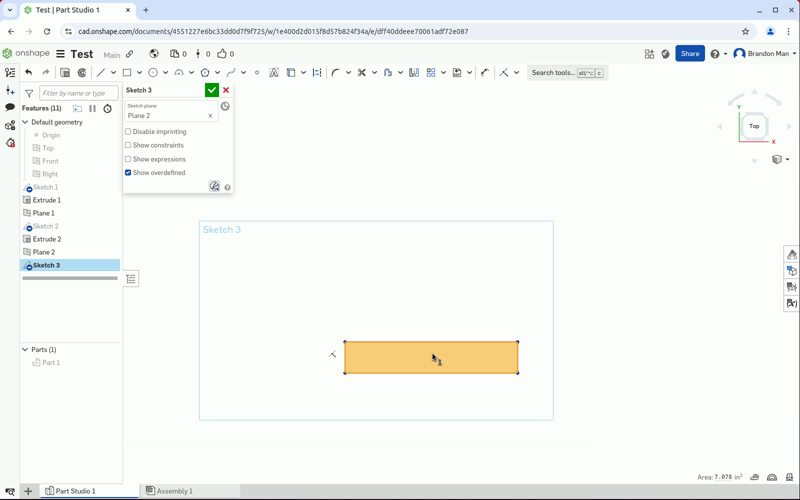
scroll(-6)
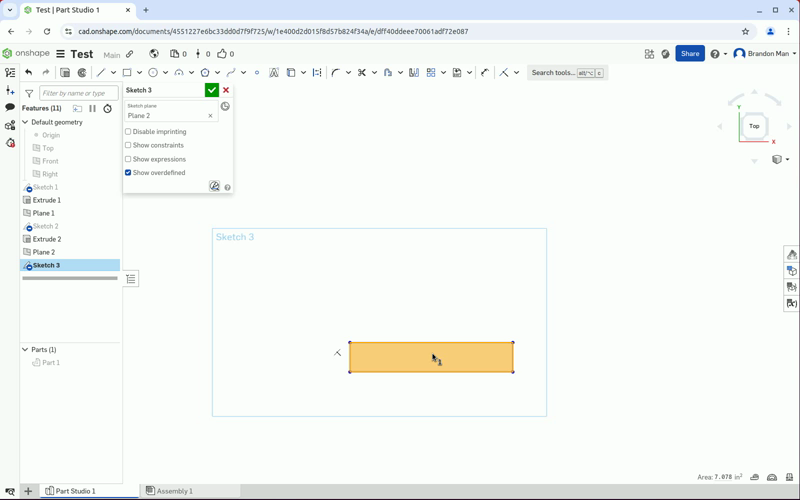
scroll(-6)
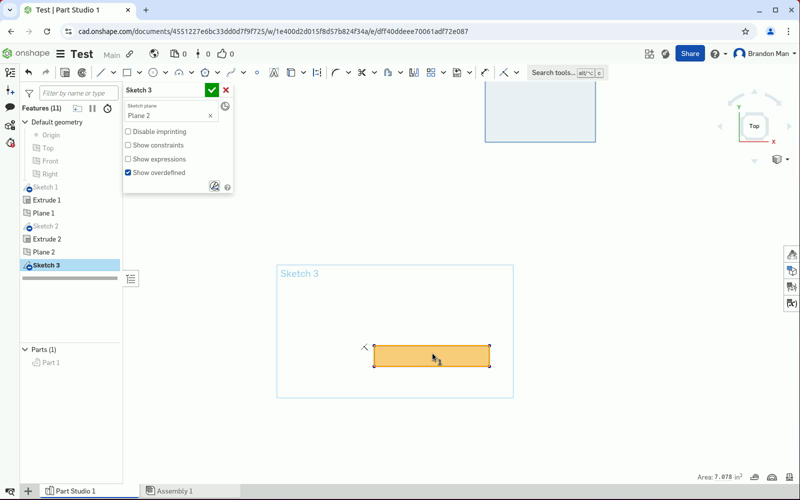
scroll(-6)
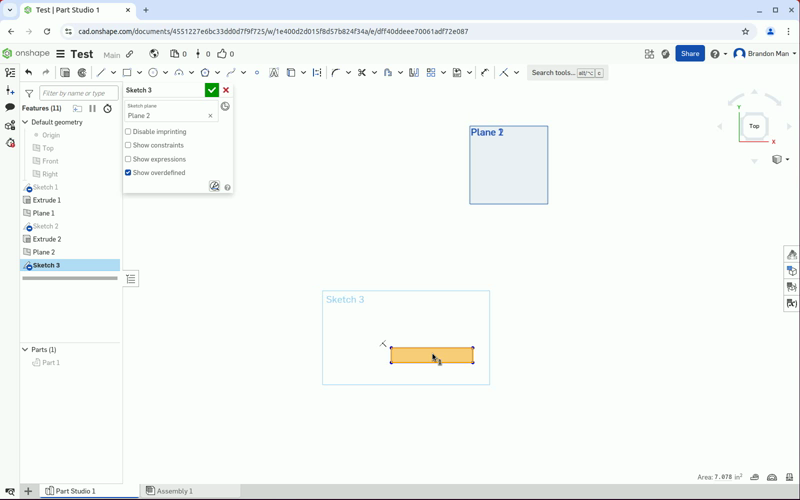
scroll(-6)
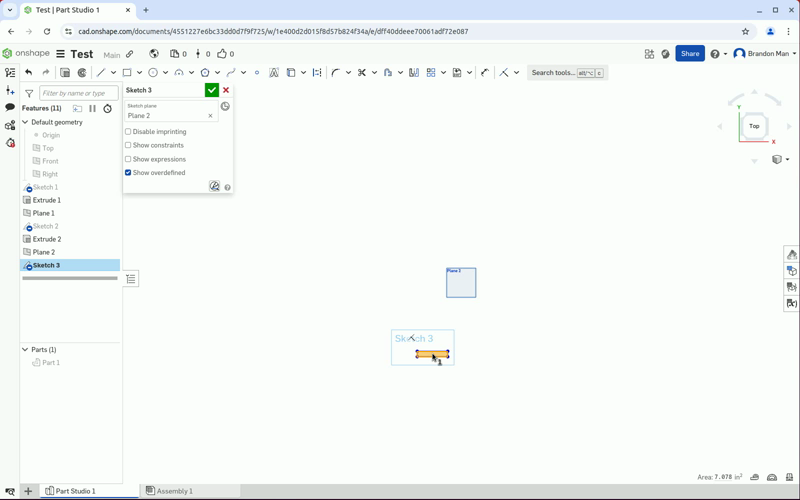
mouse_move(73, 352)
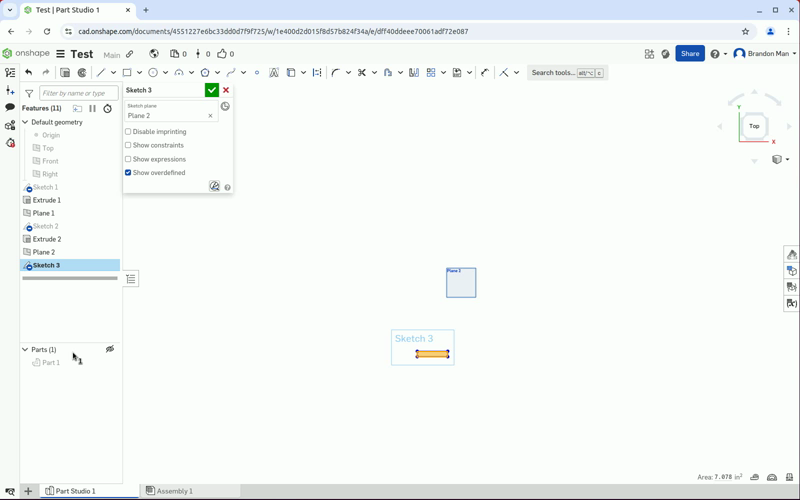
key(shift+y)
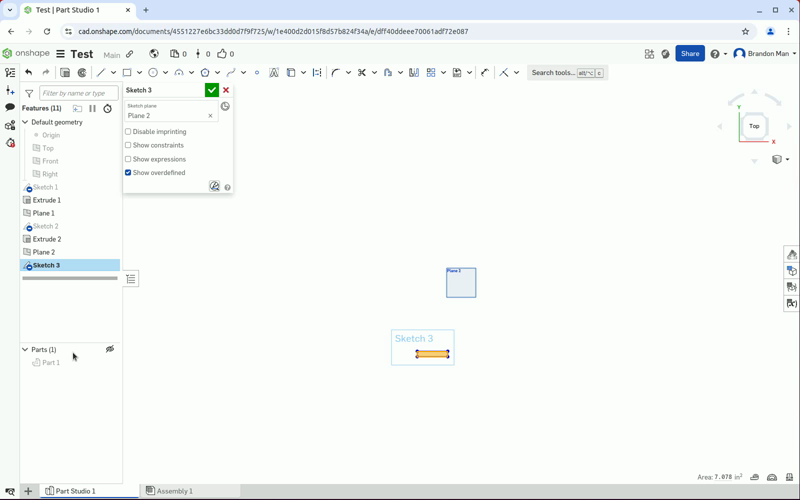
key(shift+e)
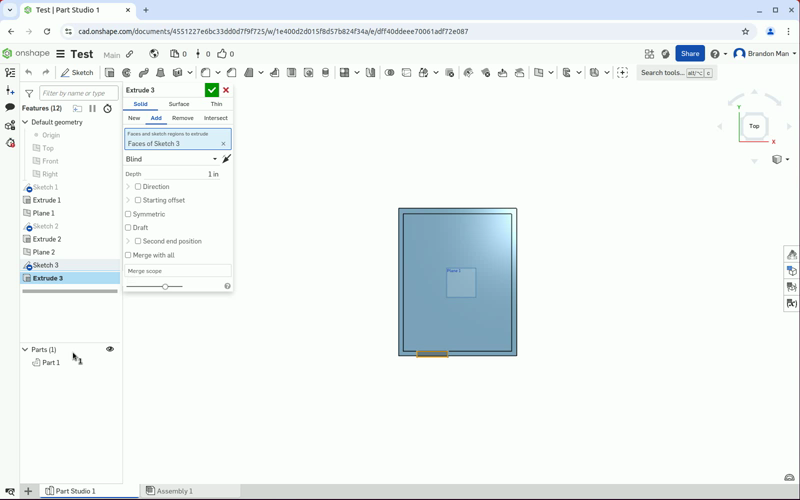
mouse_move(143, 106)
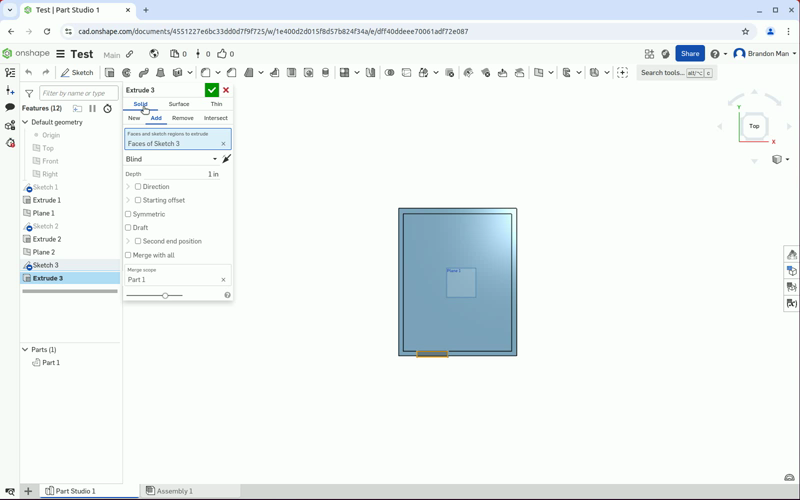
click(143, 106)
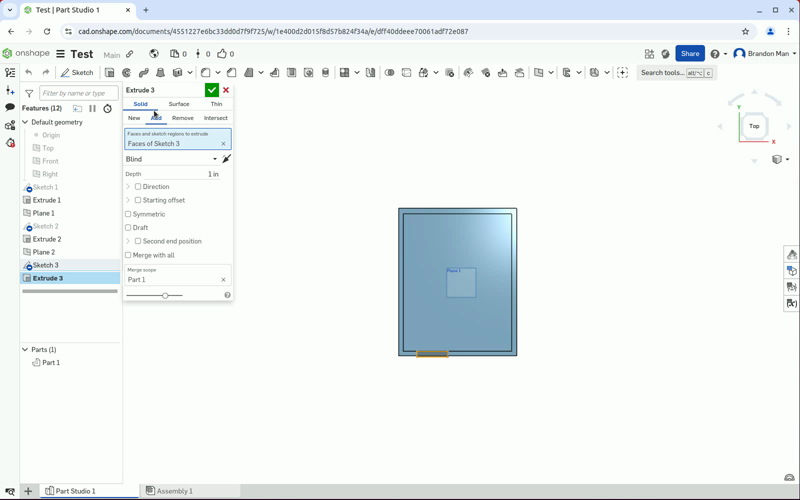
mouse_move(186, 120)
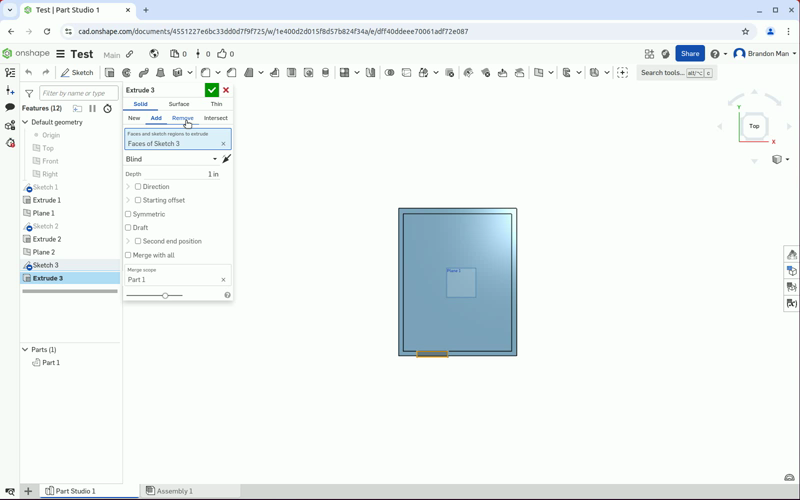
click(186, 120)
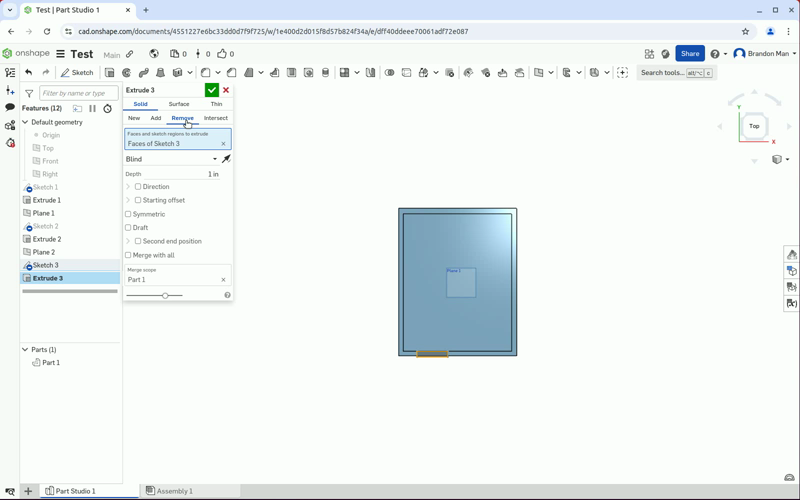
key(tab, 4)
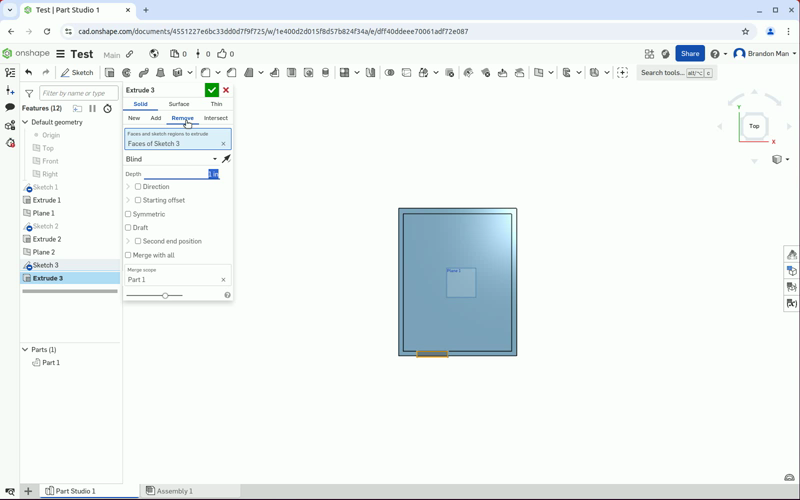
text(-3.129)
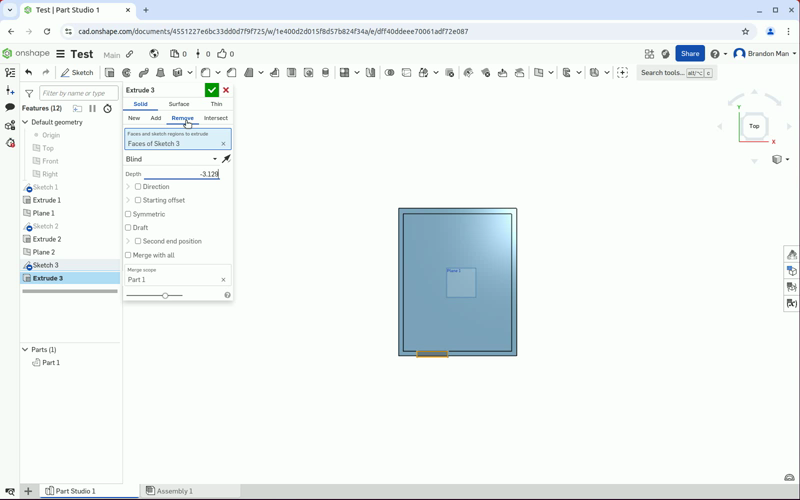
key(tab, 6)
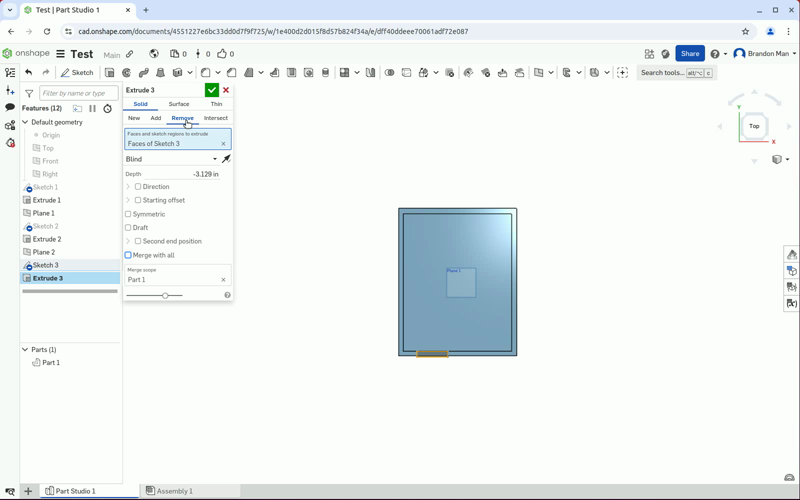
key(space)
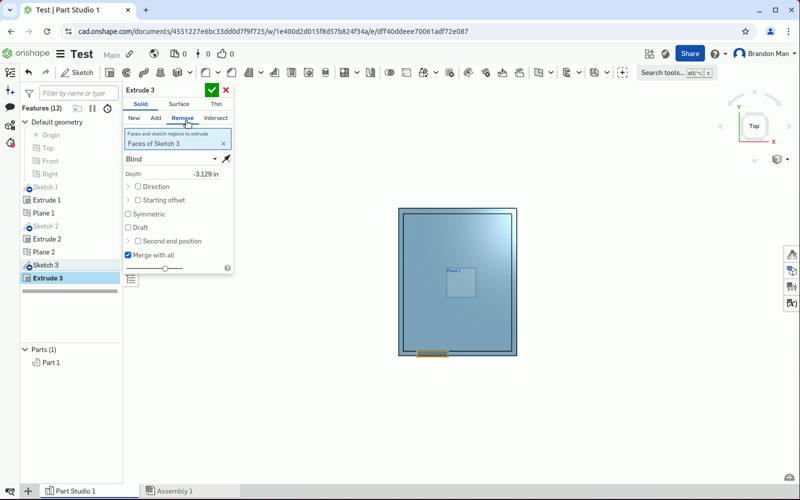
key(enter)
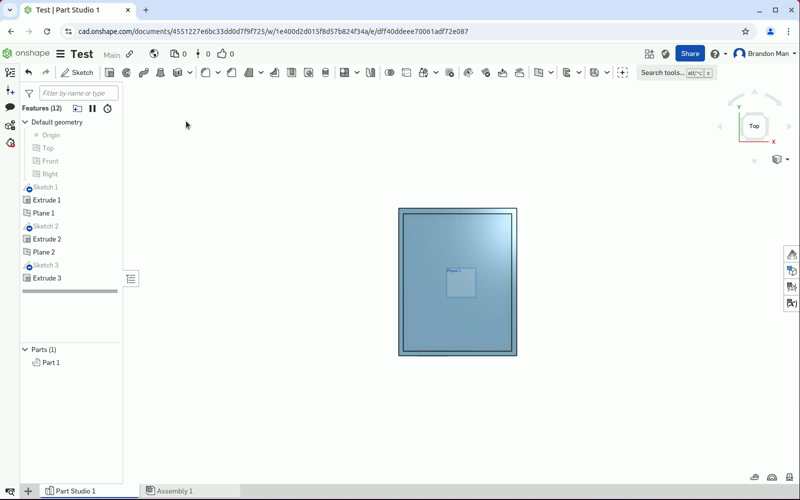
key(shift+h)
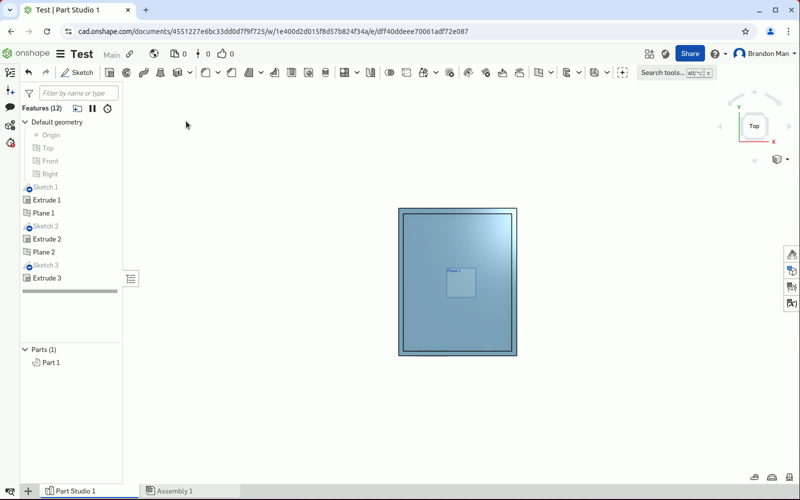
key(shift+h)
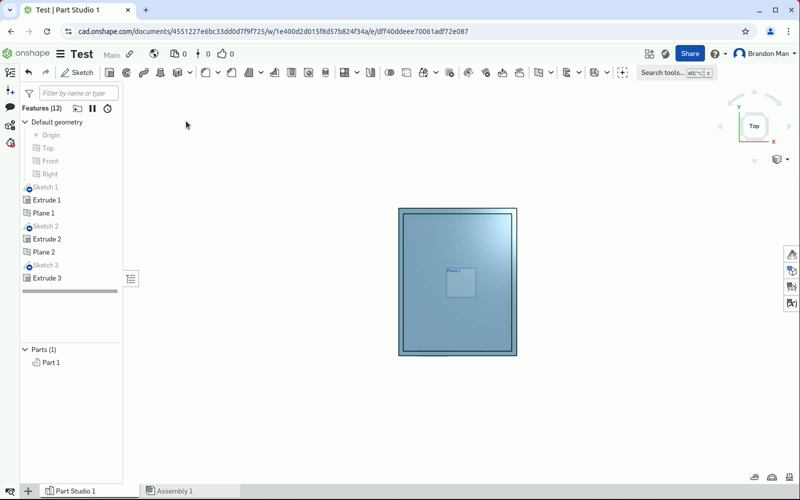
mouse_move(73, 189)
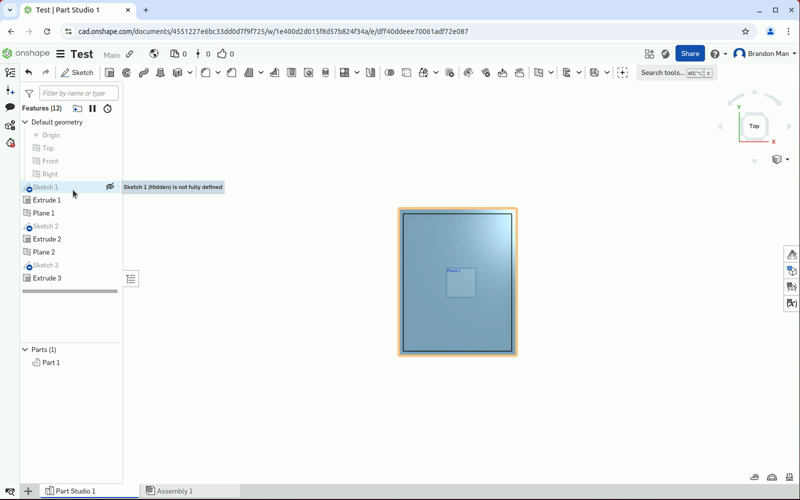
click(73, 189)
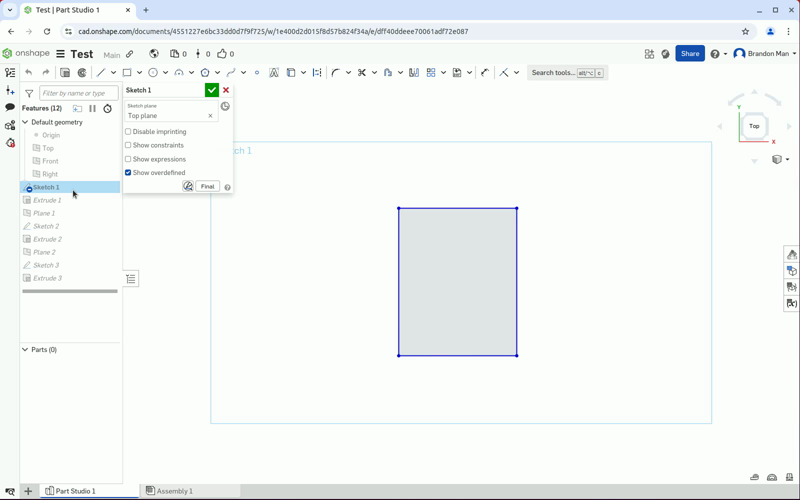
mouse_move(229, 92)
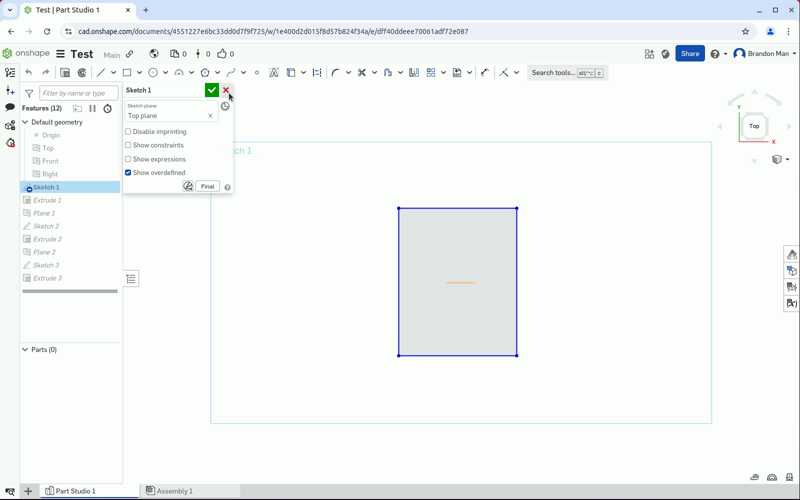
click(229, 92)
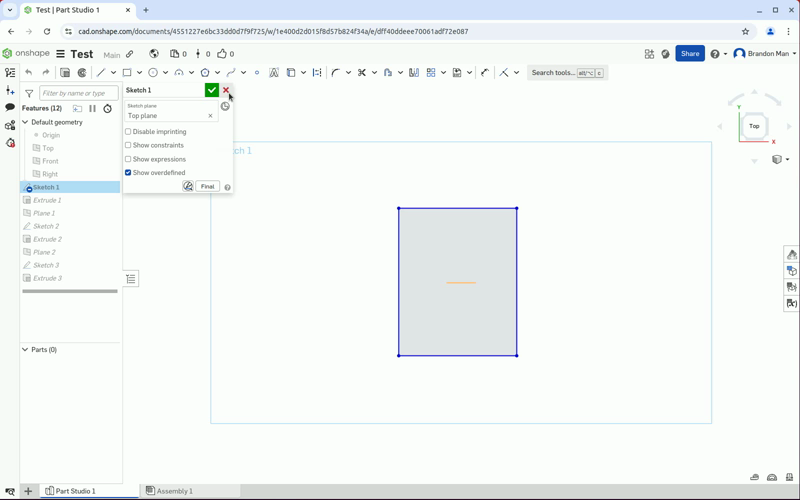
key(shift+s)
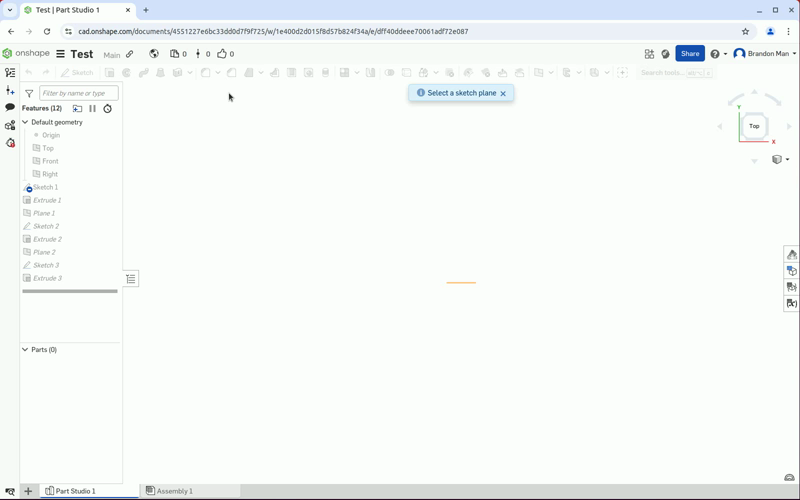
mouse_move(73, 254)
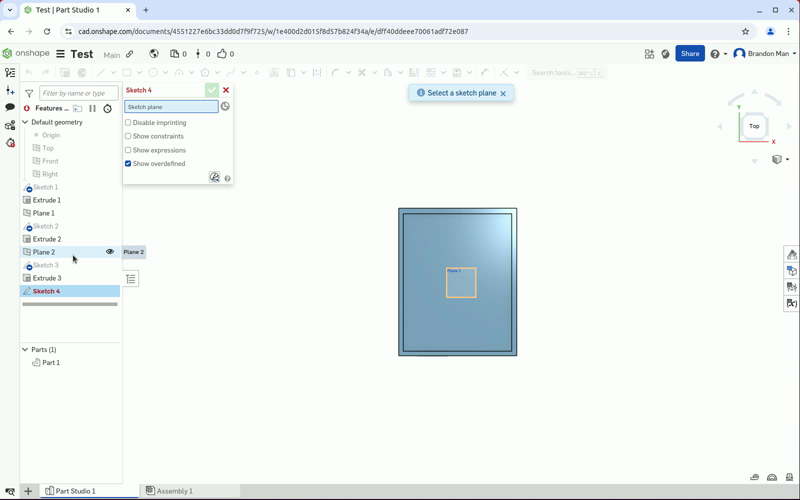
click(73, 254)
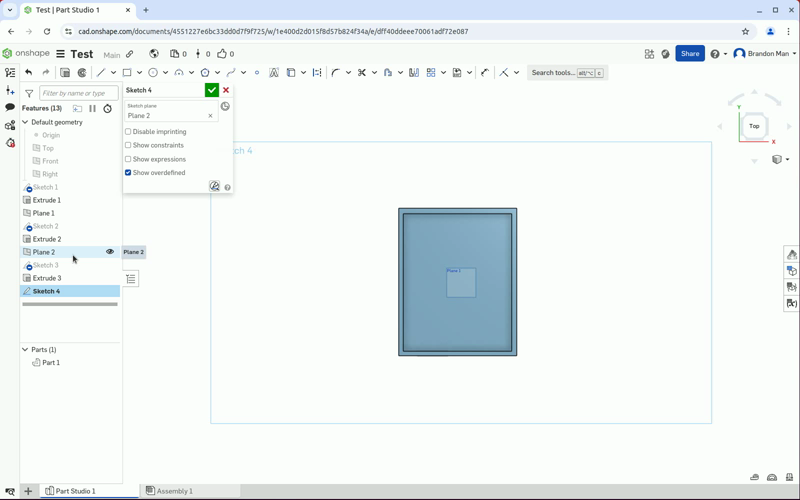
mouse_move(73, 352)
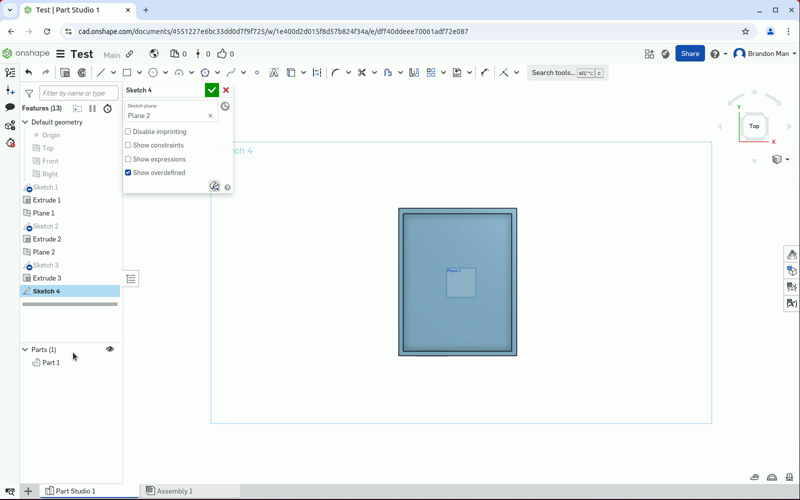
key(y)
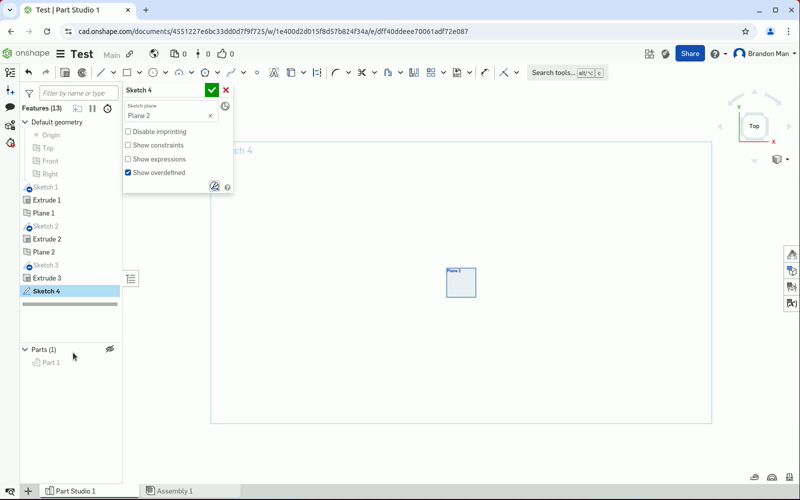
key(l)
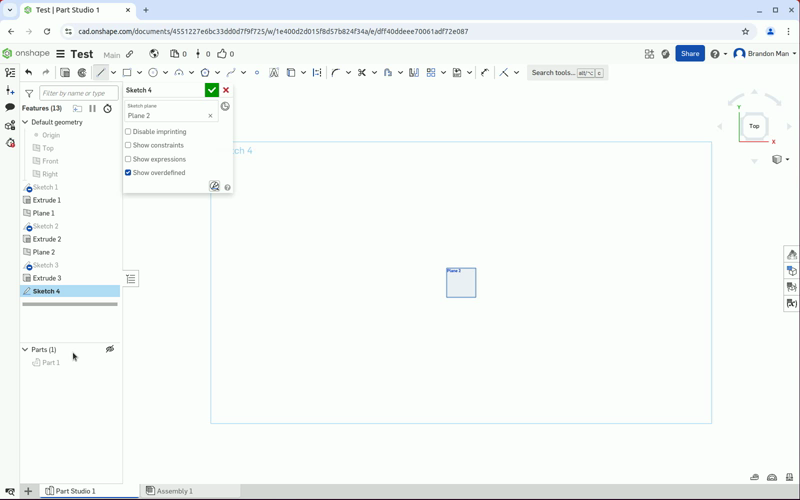
key_down(shift)
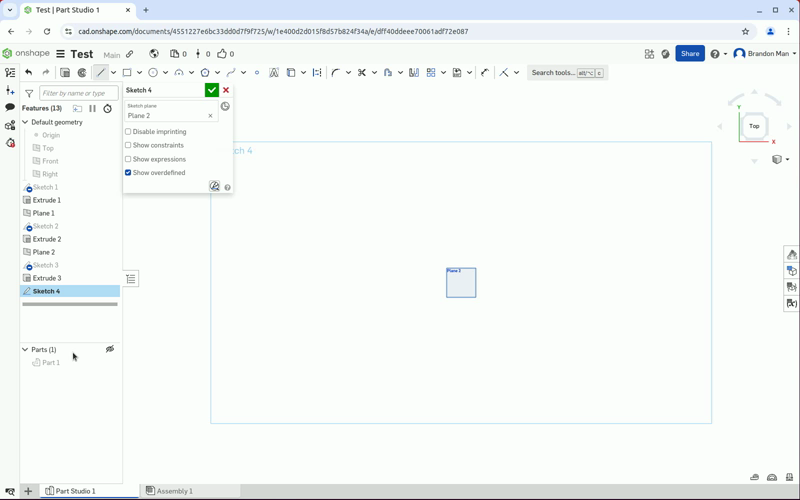
mouse_move(483, 356)
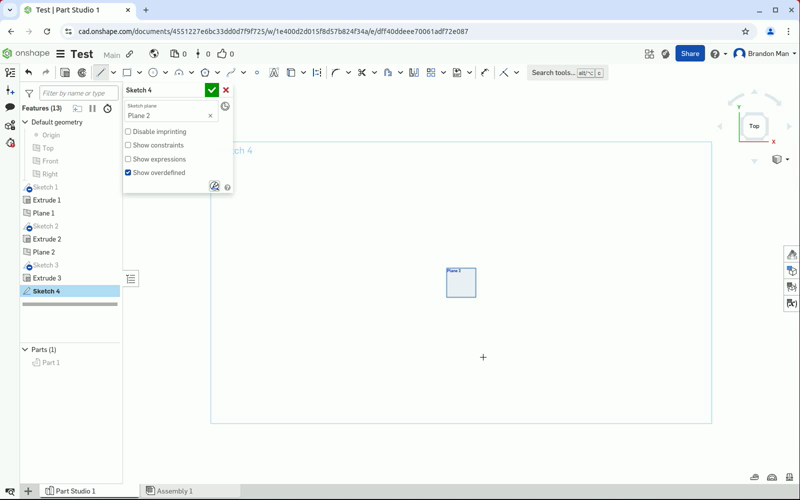
click(483, 356)
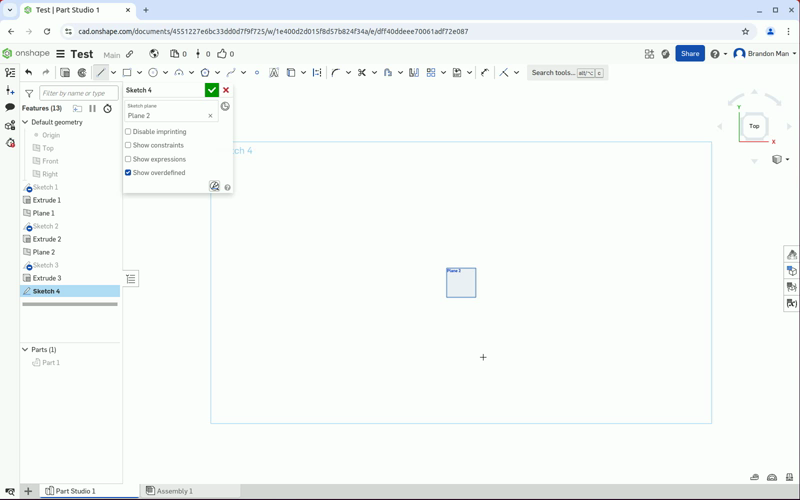
key_up(shift)
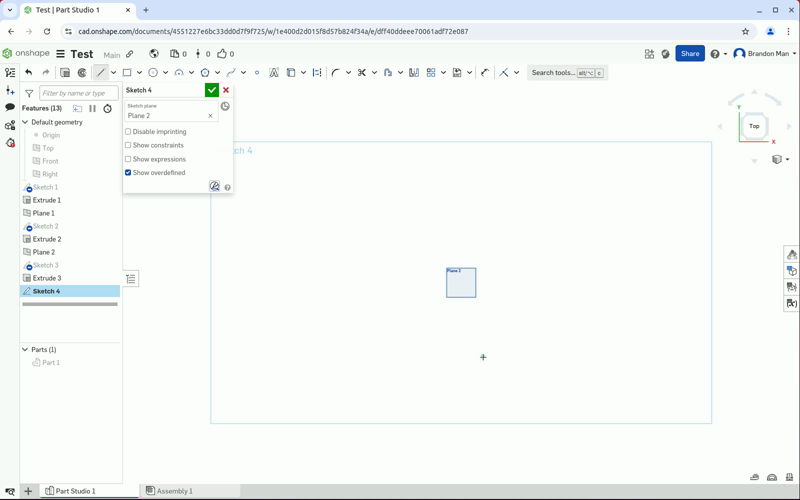
key_down(shift)
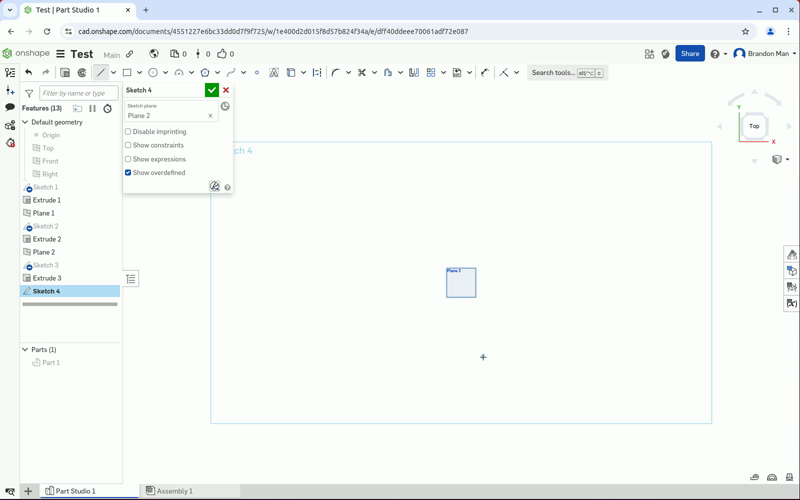
mouse_move(513, 356)
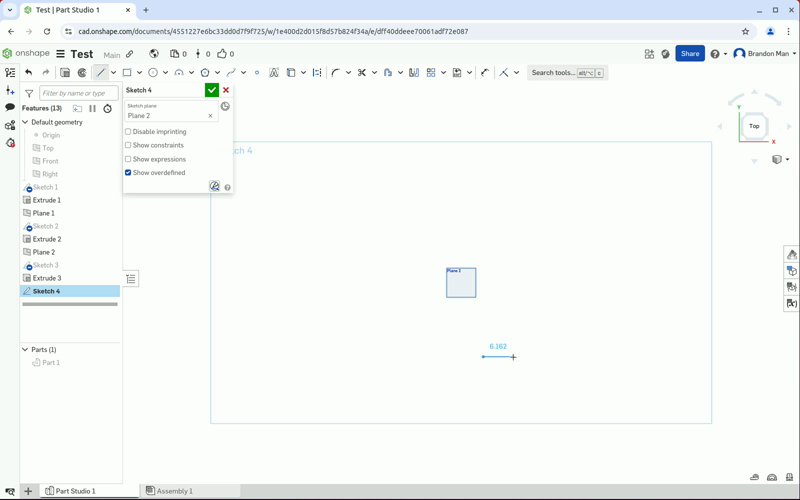
mouse_move(504, 356)
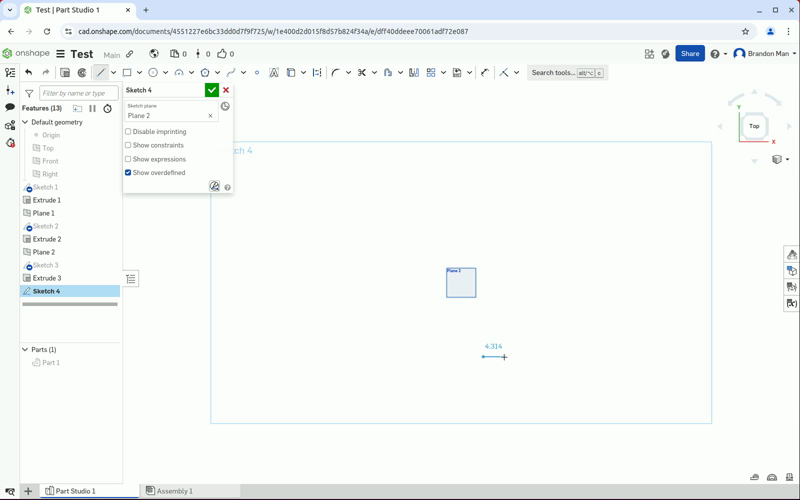
click(504, 356)
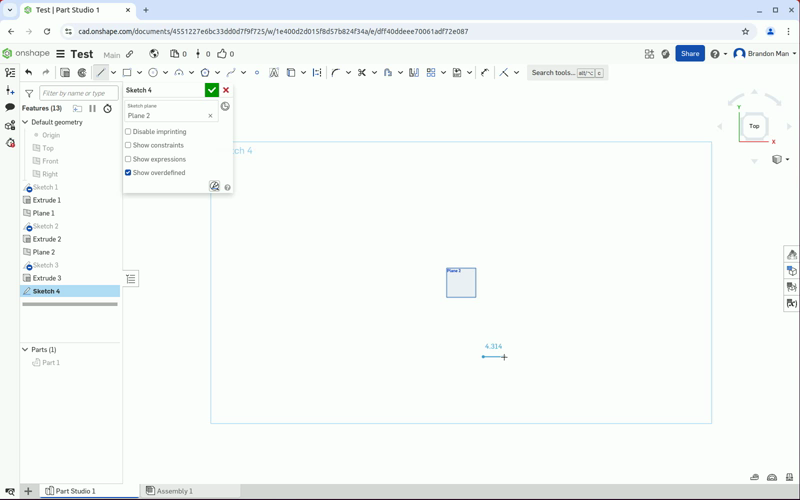
key_up(shift)
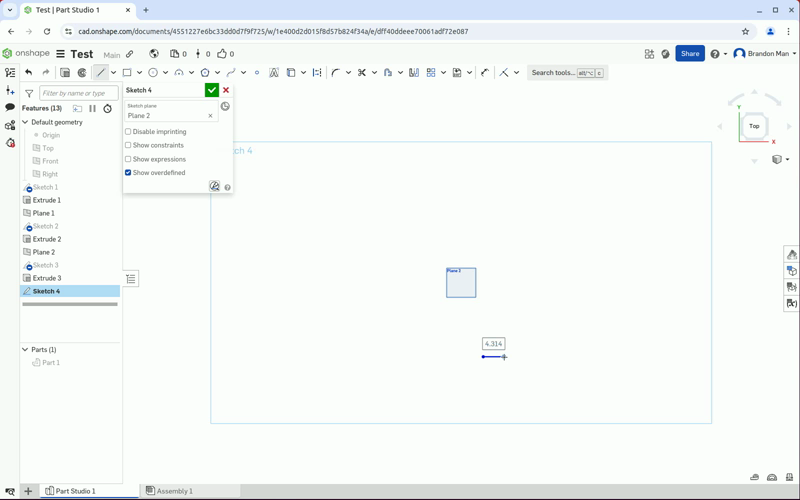
key_down(shift)
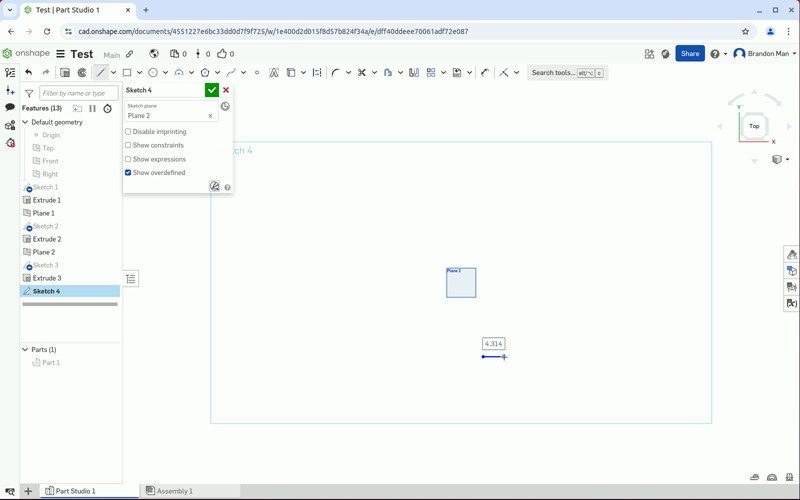
mouse_move(534, 356)
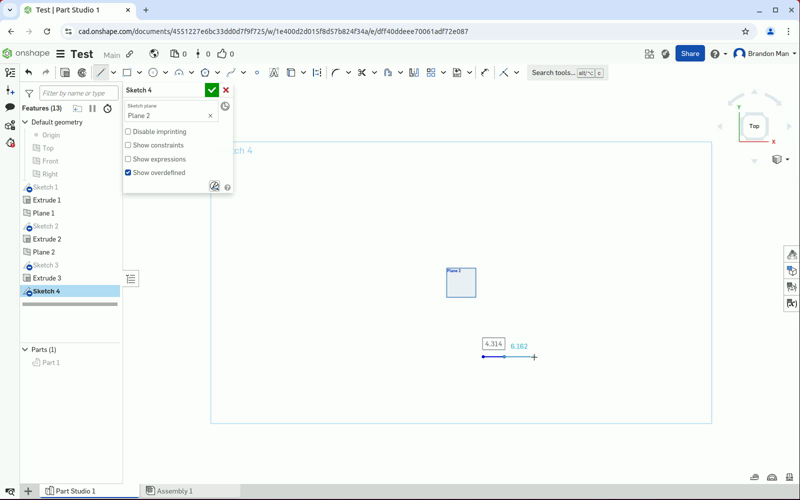
mouse_move(504, 350)
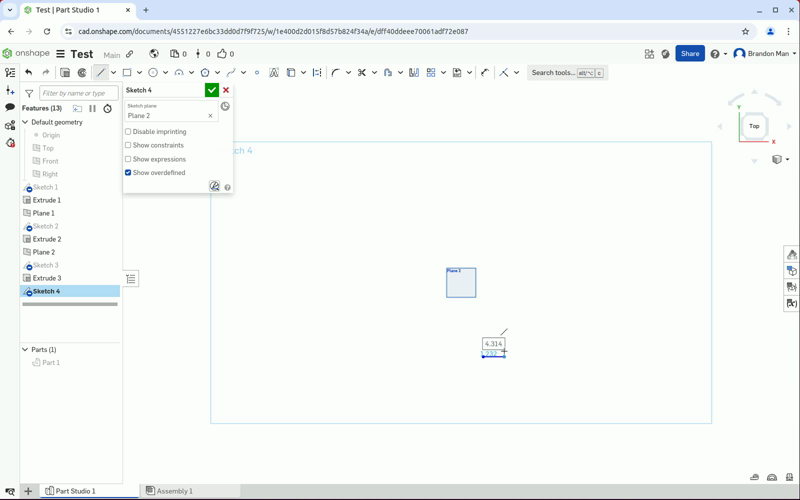
scroll(6)
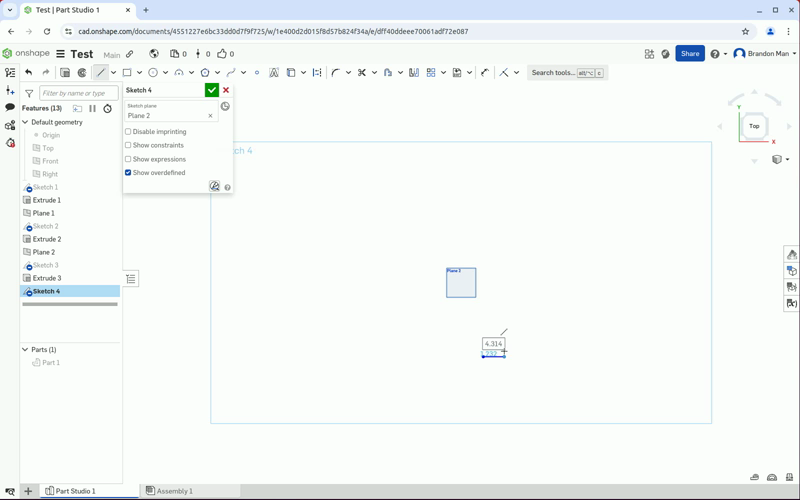
scroll(6)
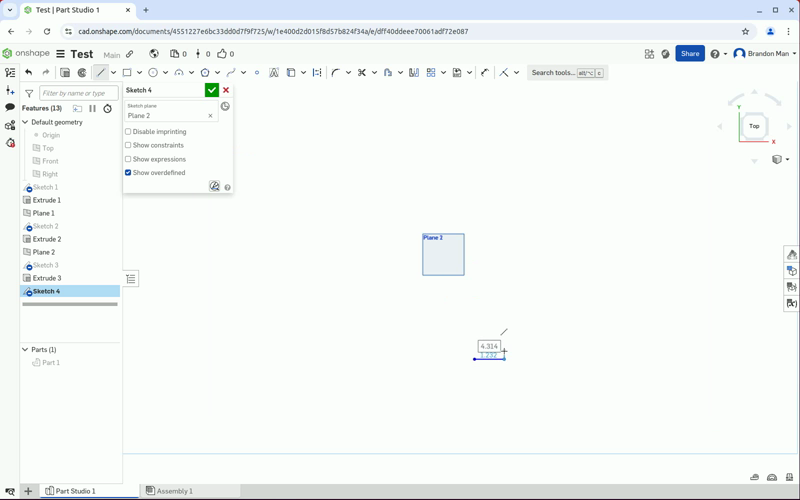
scroll(6)
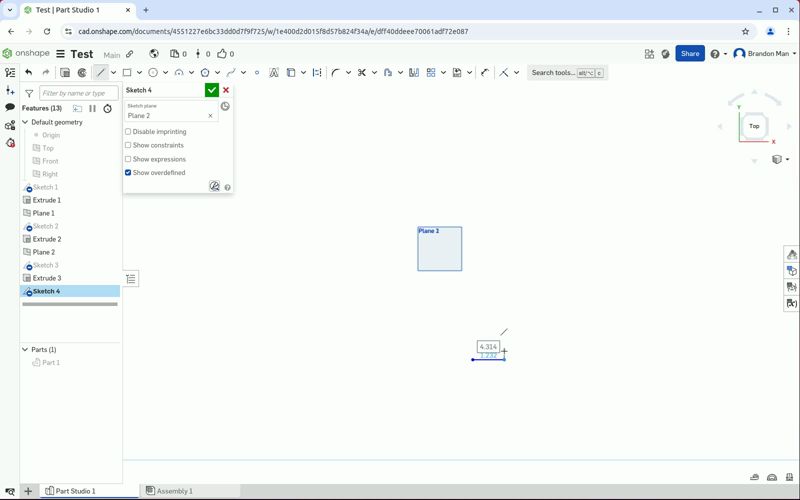
scroll(6)
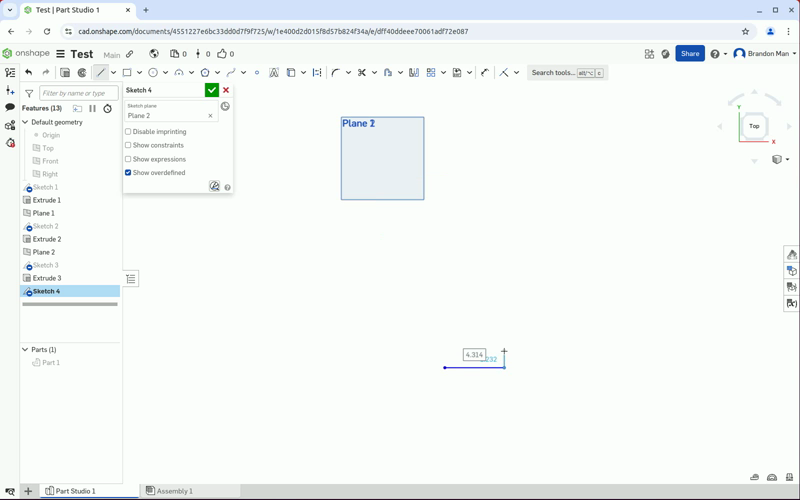
scroll(6)
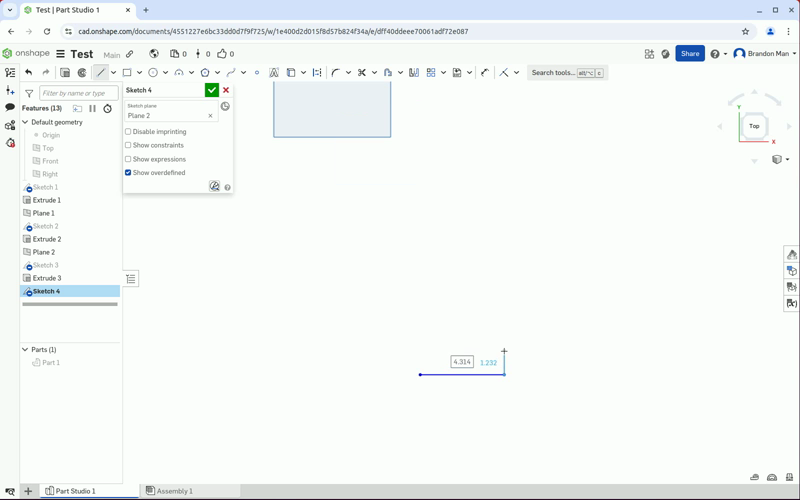
scroll(6)
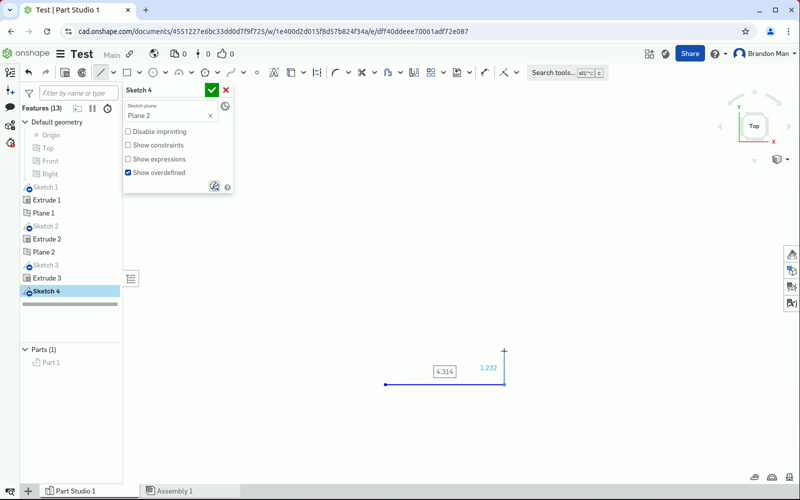
scroll(6)
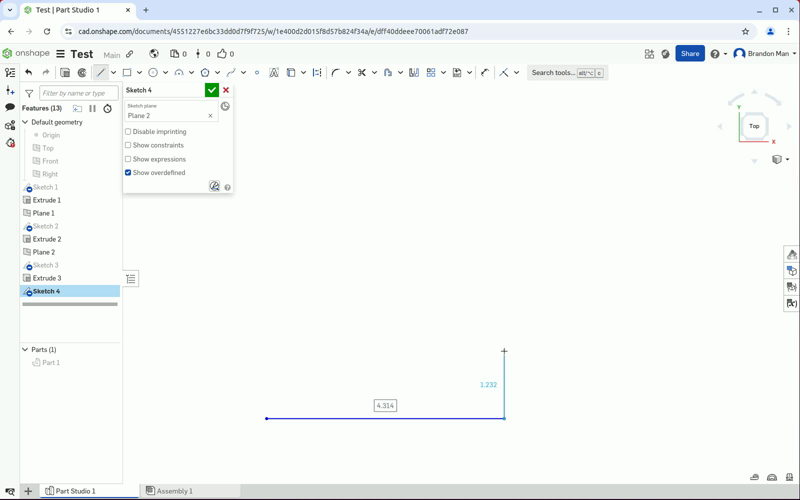
click(504, 350)
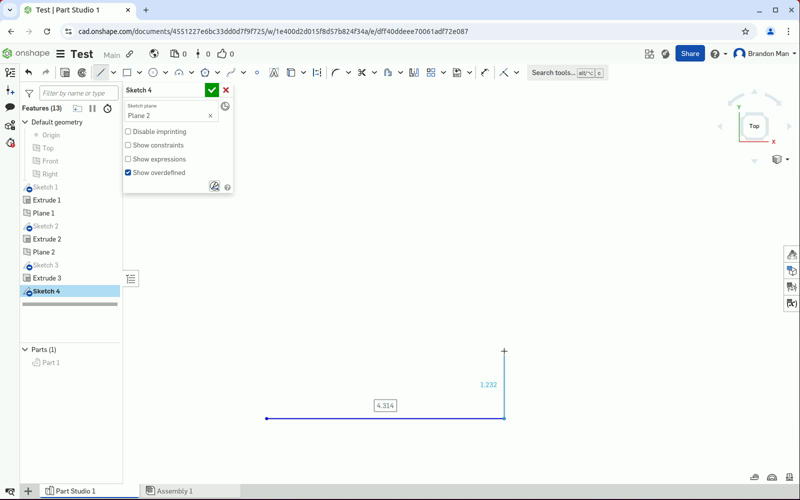
scroll(-6)
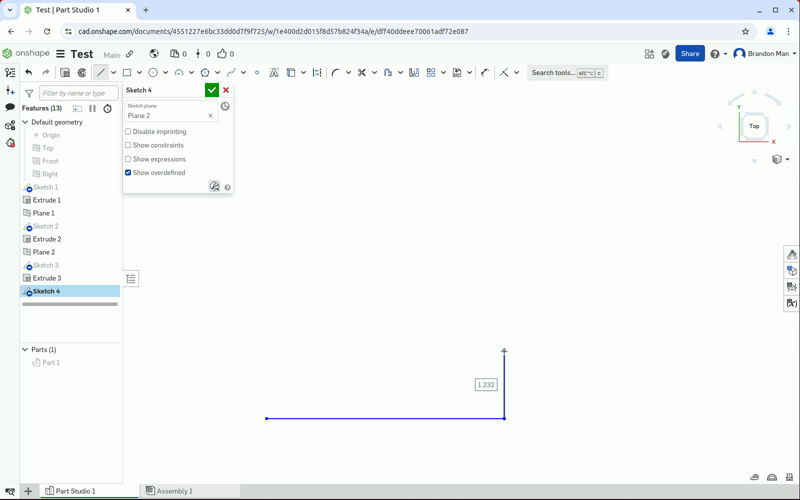
scroll(-6)
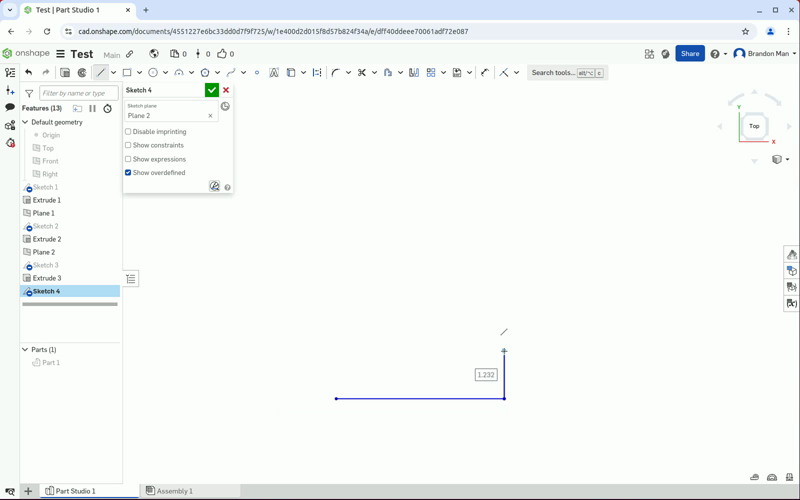
scroll(-6)
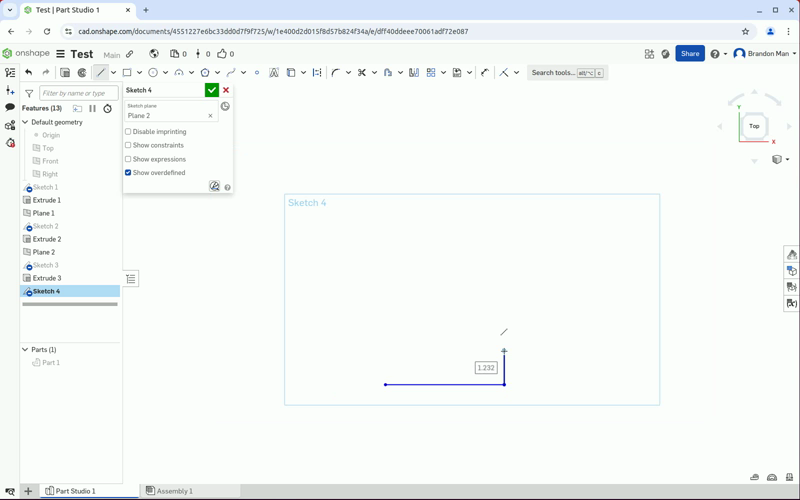
scroll(-6)
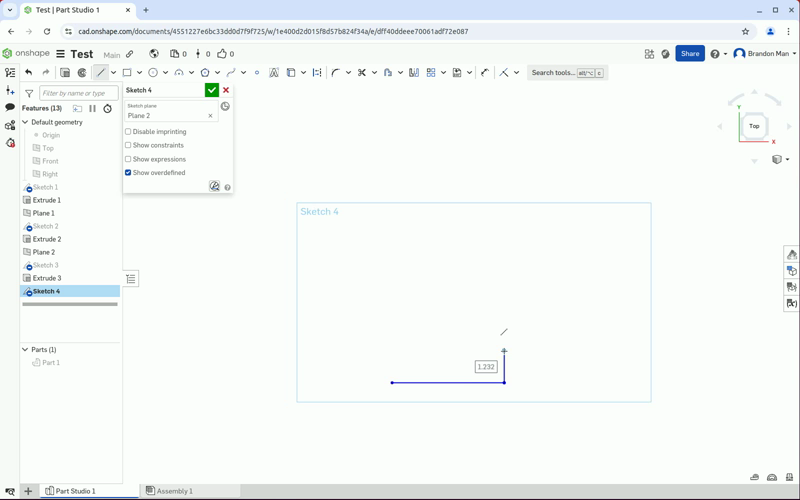
scroll(-6)
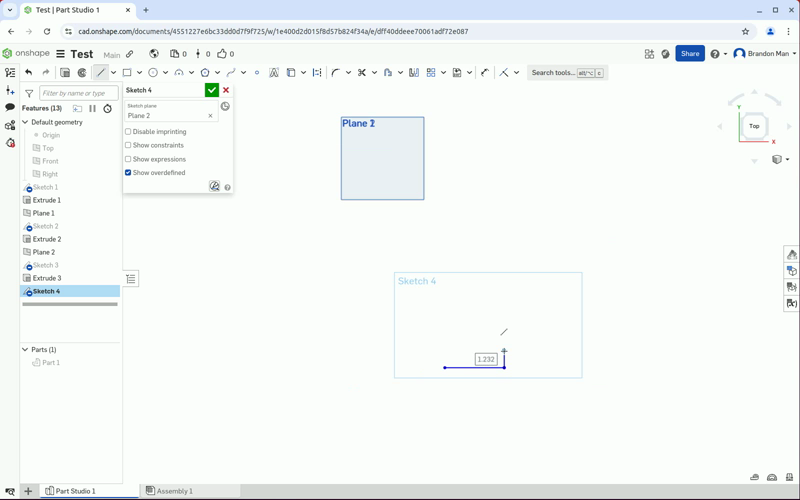
scroll(-6)
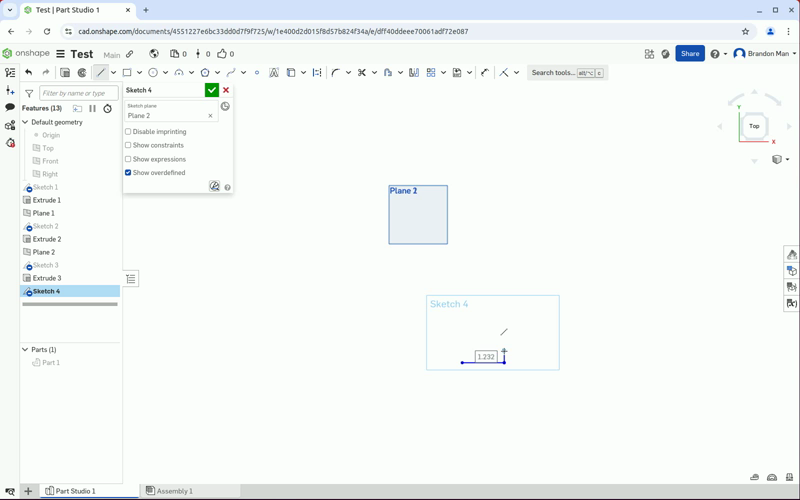
scroll(-6)
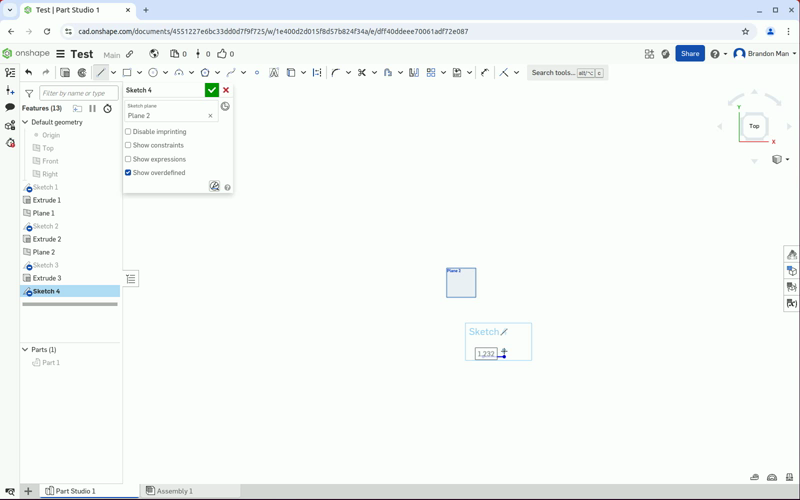
key_up(shift)
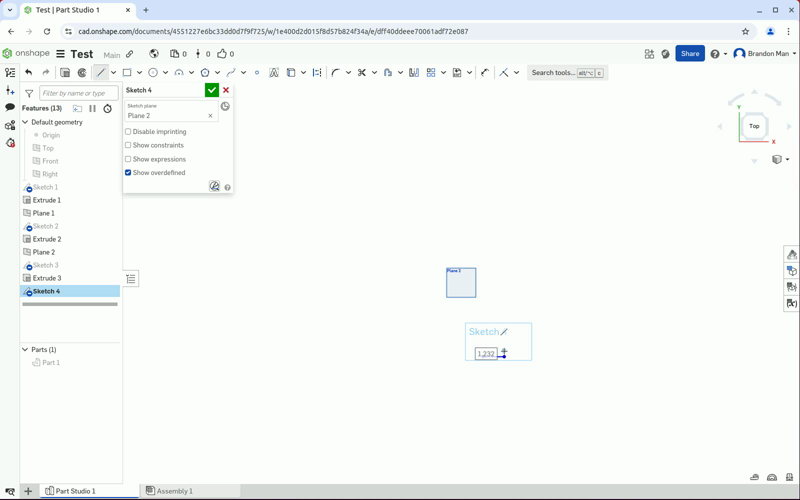
key_down(shift)
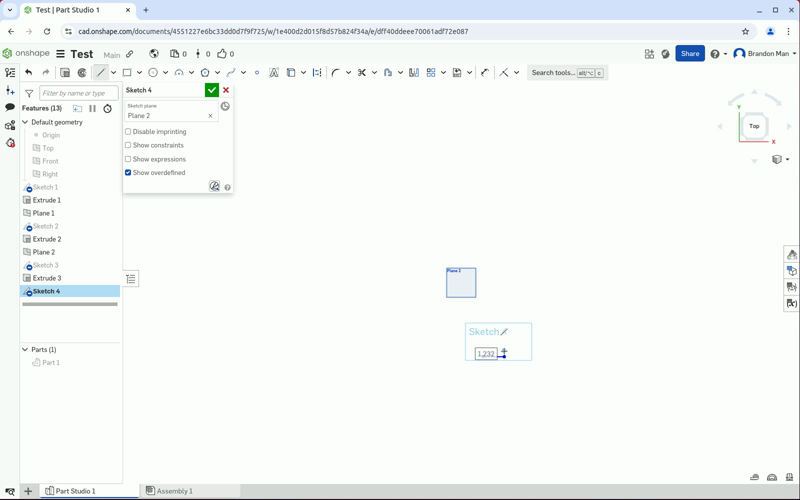
mouse_move(534, 350)
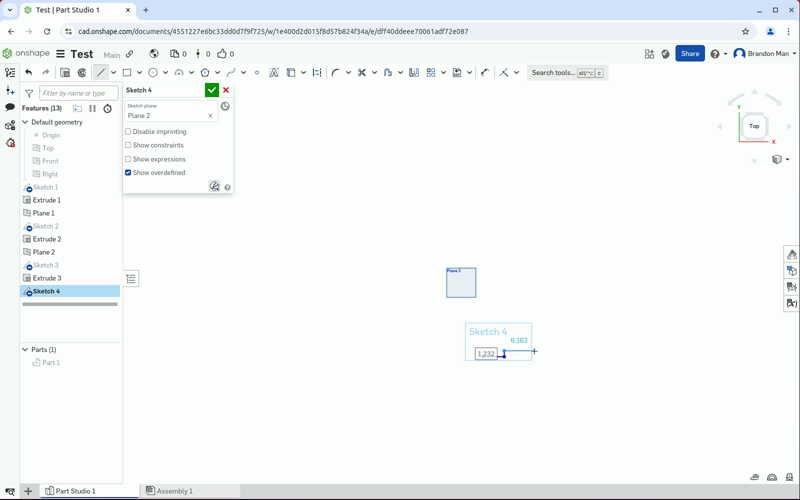
mouse_move(483, 350)
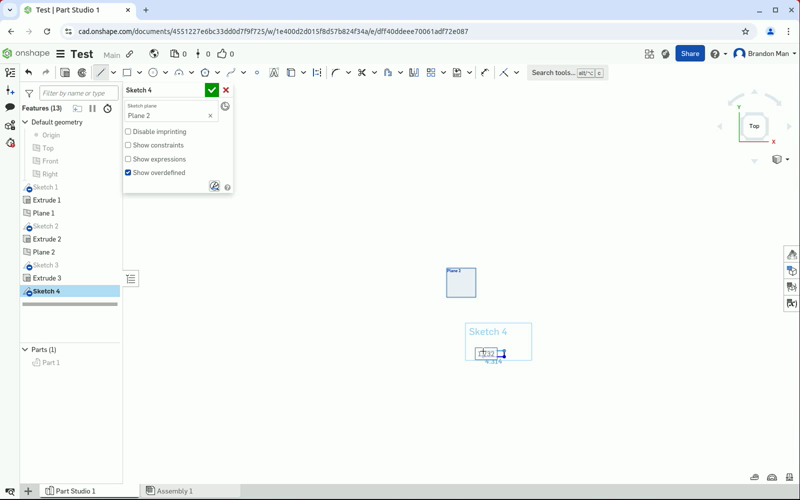
click(483, 350)
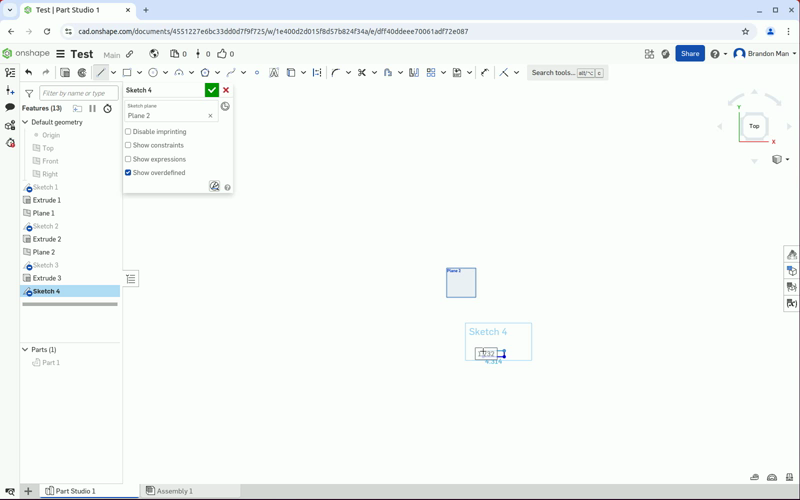
key_up(shift)
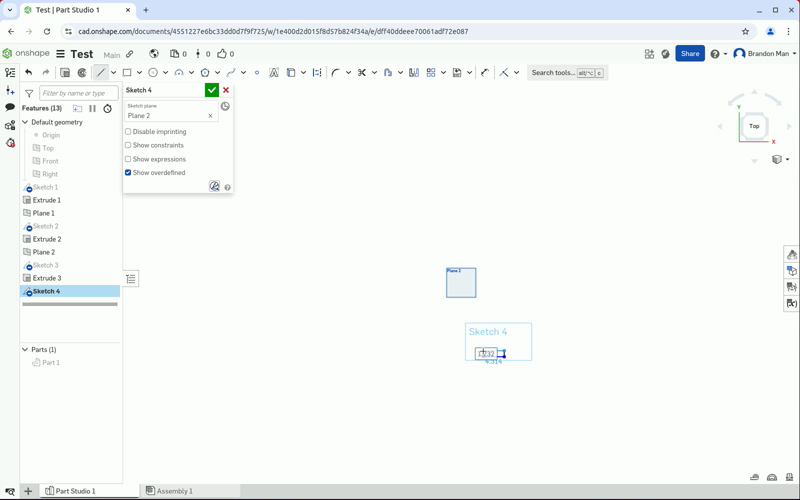
mouse_move(513, 350)
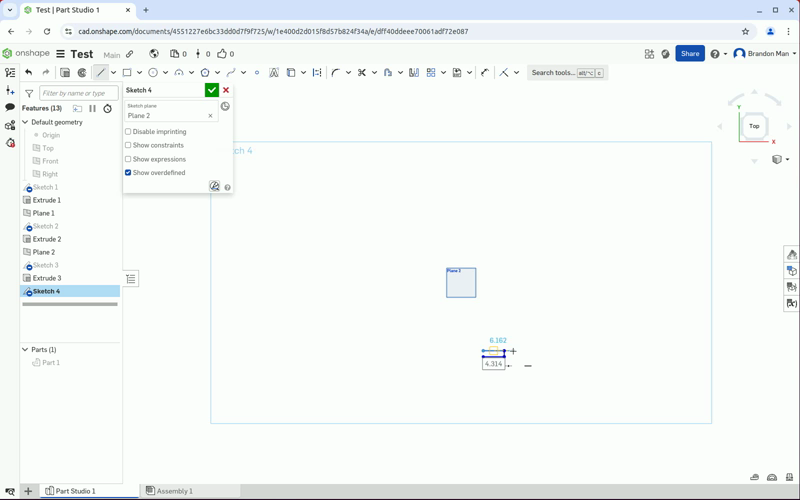
key_down(shift)
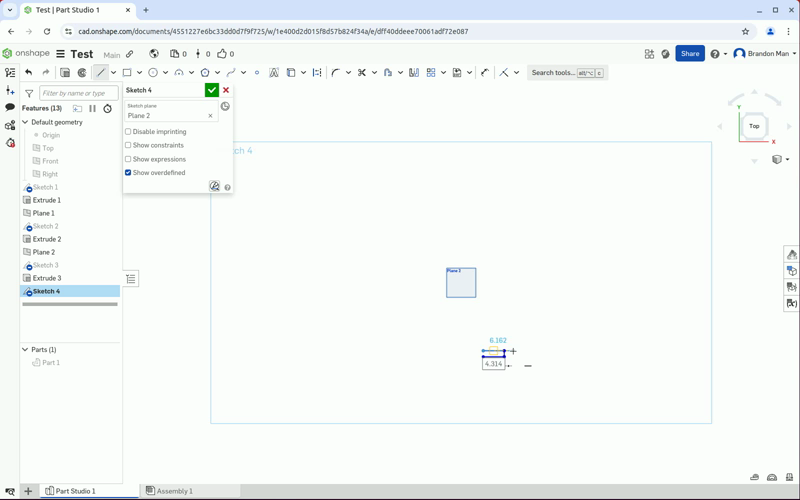
mouse_move(483, 356)
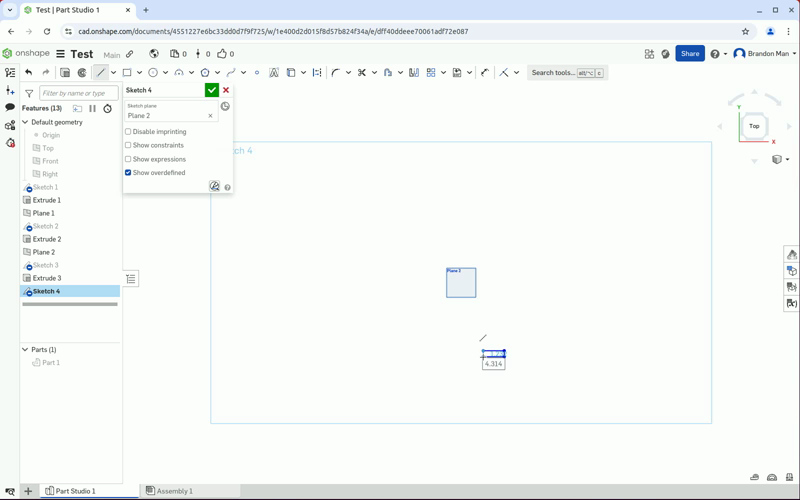
scroll(6)
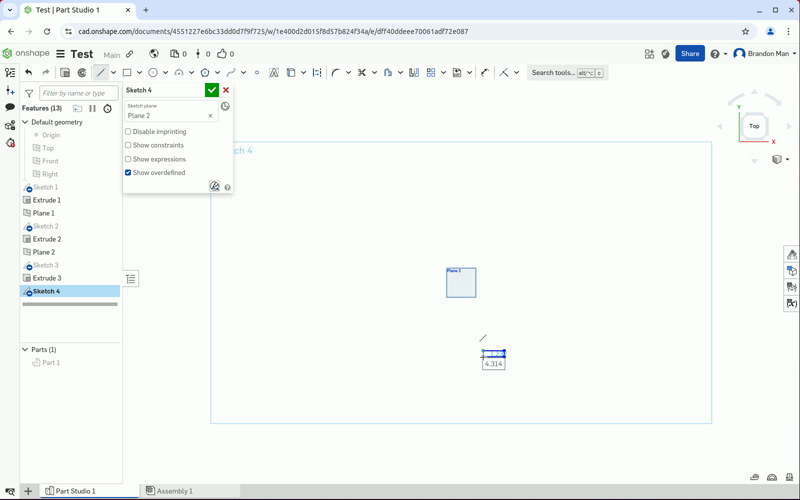
scroll(6)
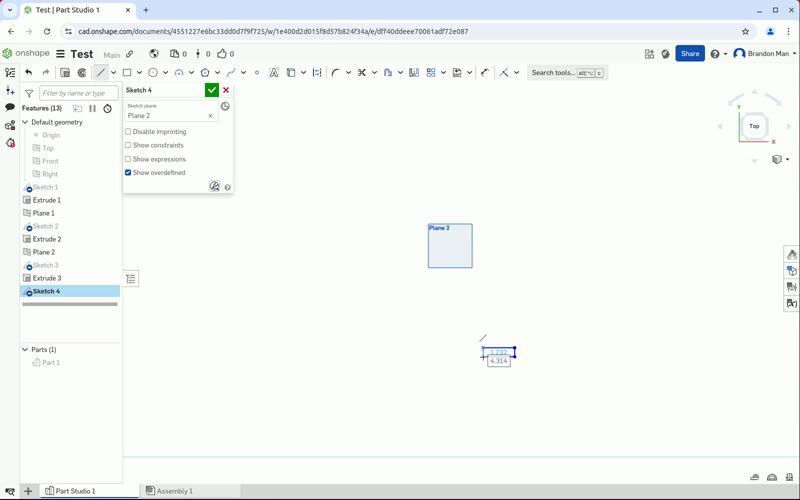
scroll(6)
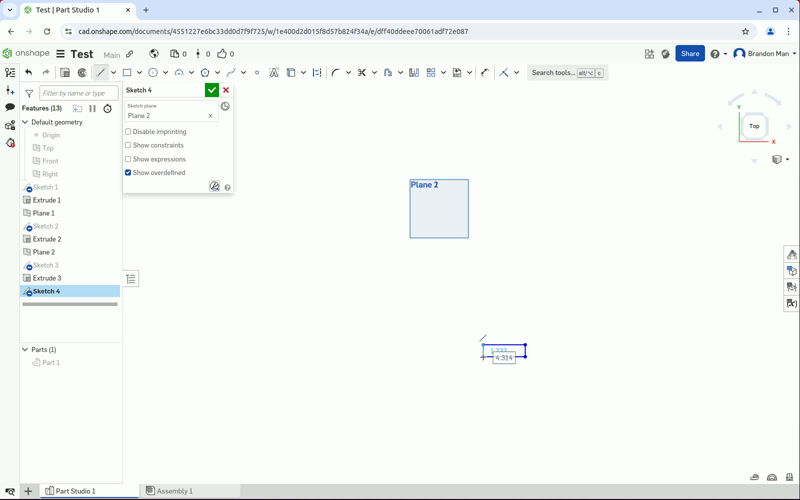
scroll(6)
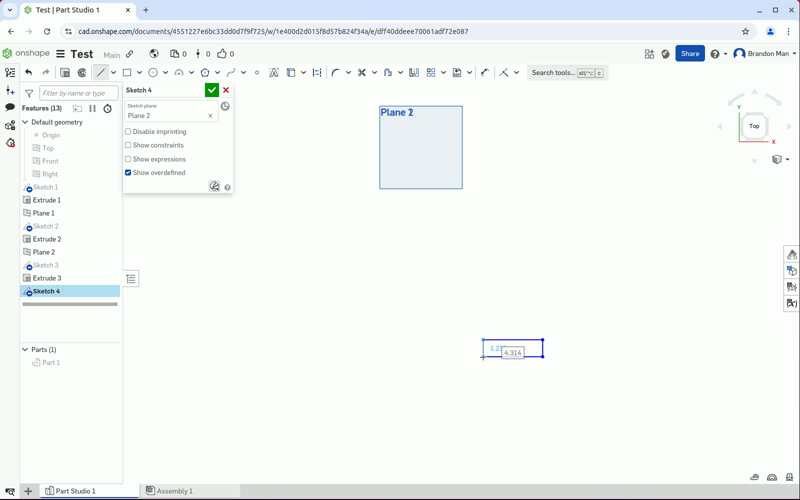
scroll(6)
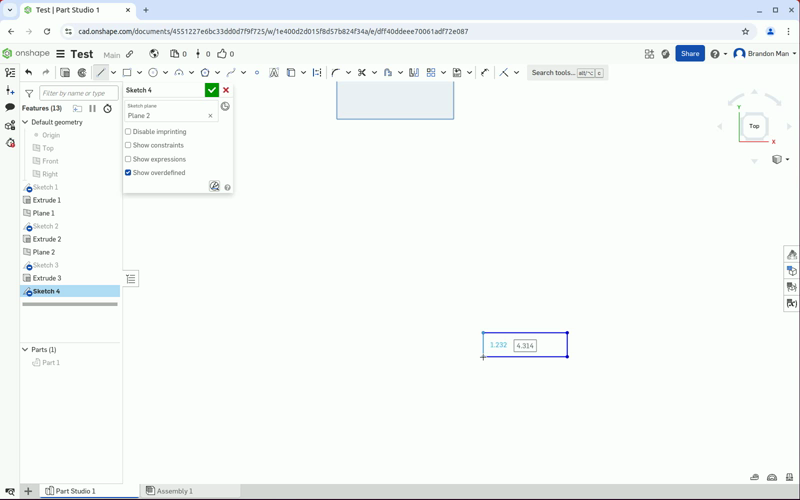
scroll(6)
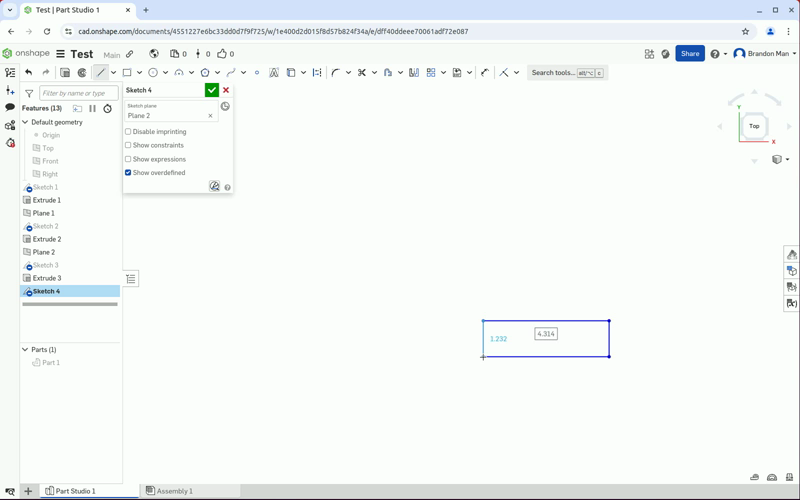
scroll(6)
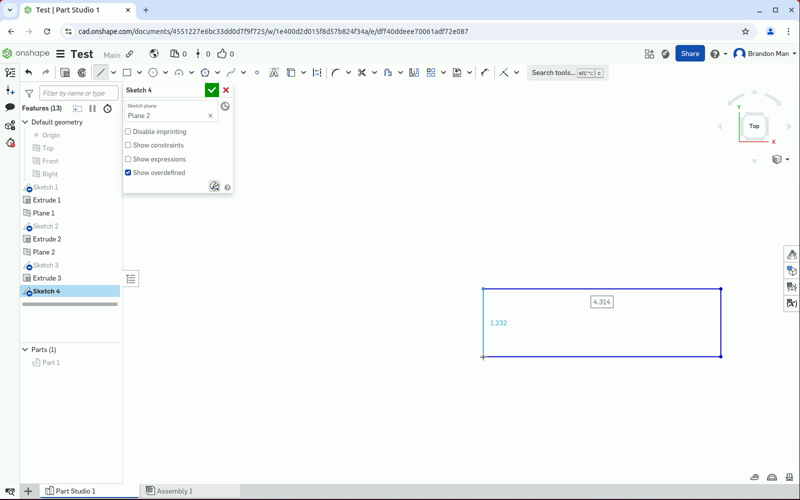
key_up(shift)
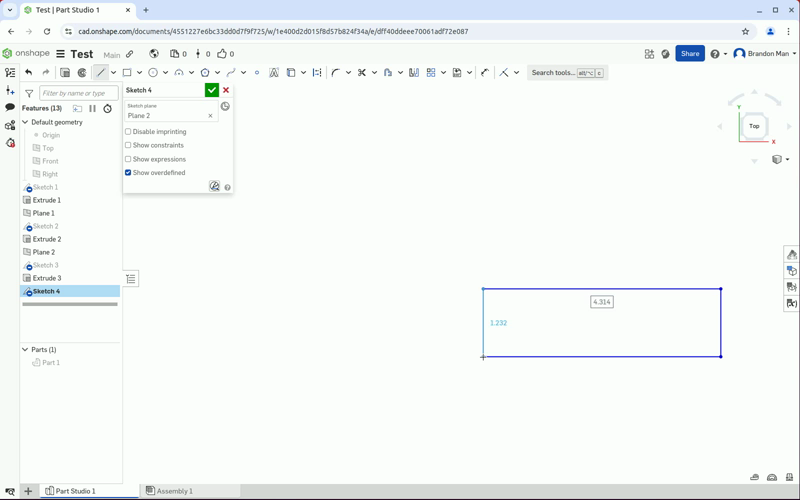
click(483, 356)
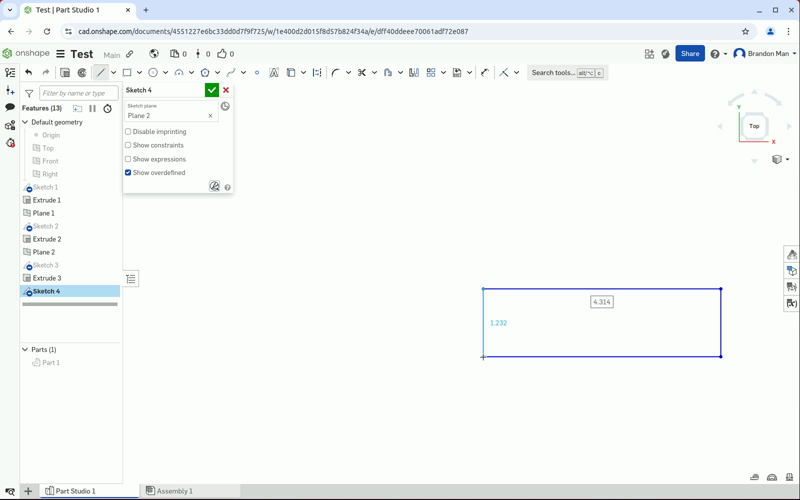
scroll(-6)
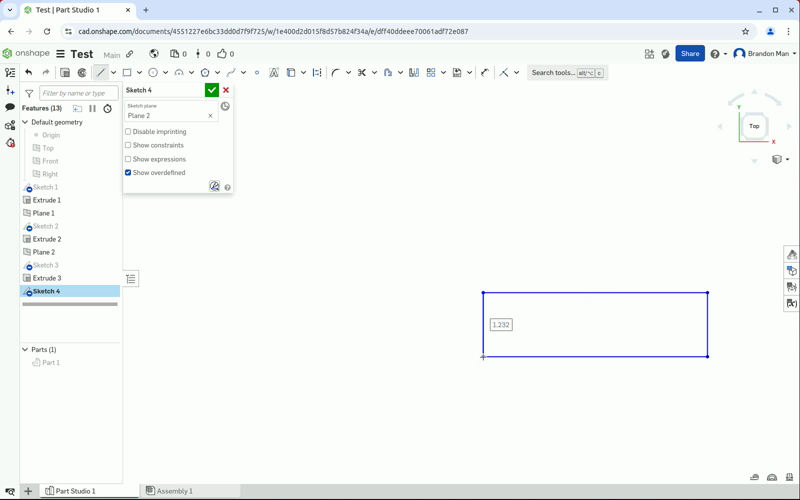
scroll(-6)
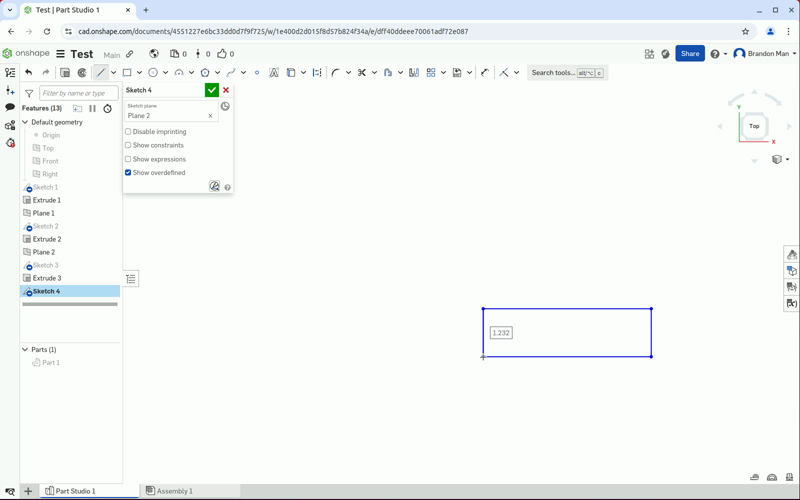
scroll(-6)
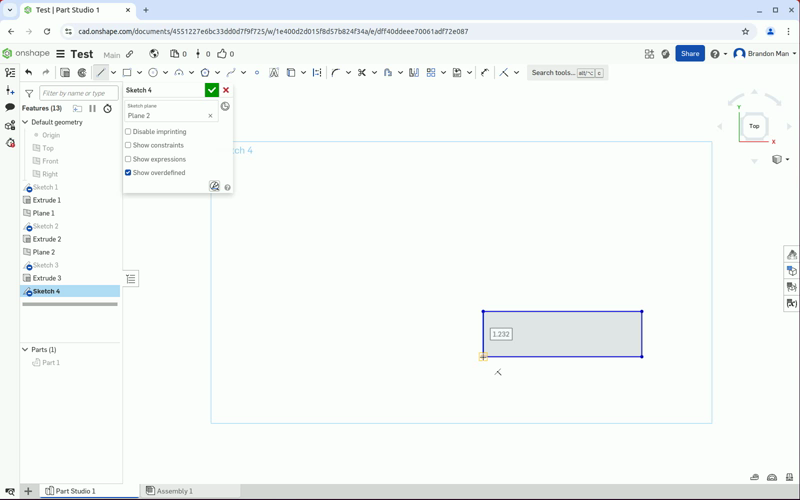
scroll(-6)
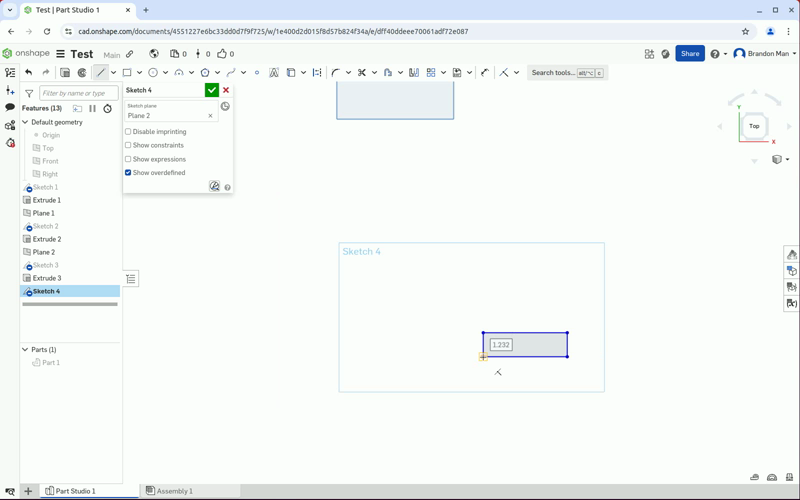
scroll(-6)
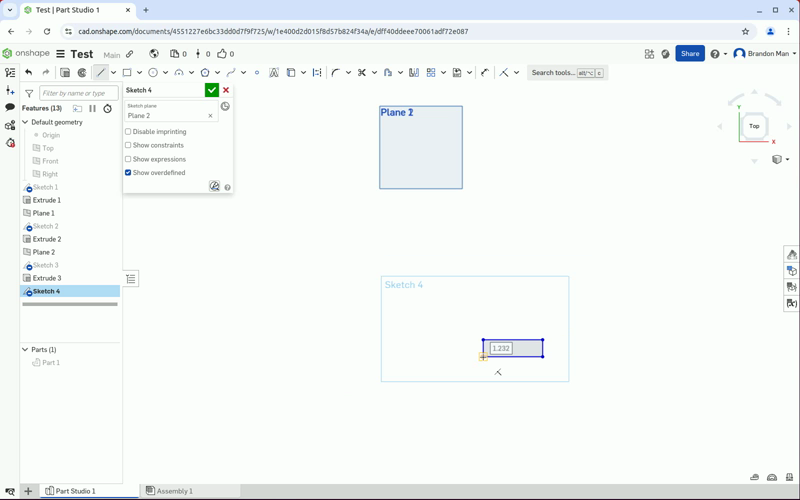
scroll(-6)
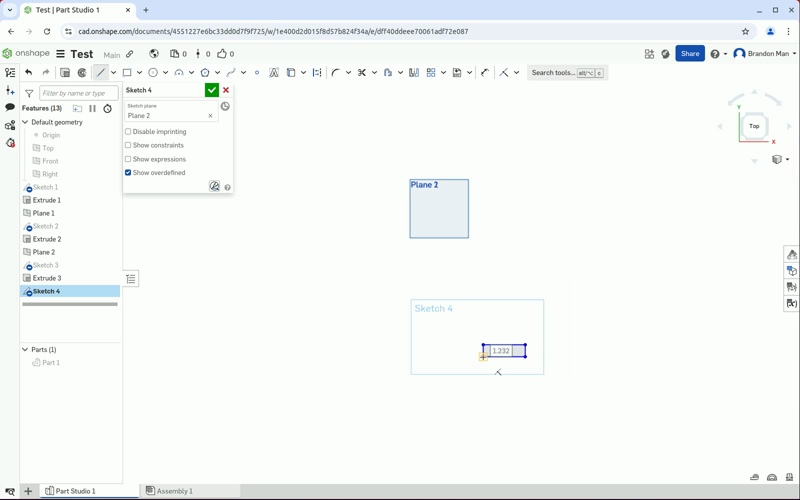
scroll(-6)
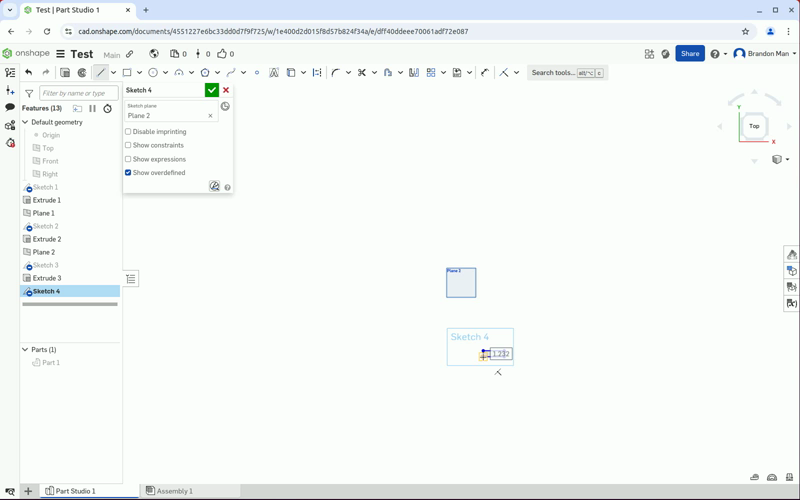
key(esc)
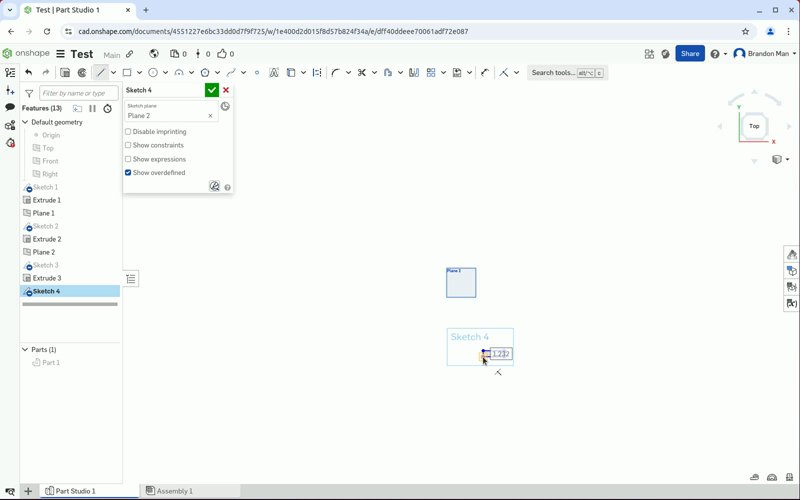
mouse_move(485, 354)
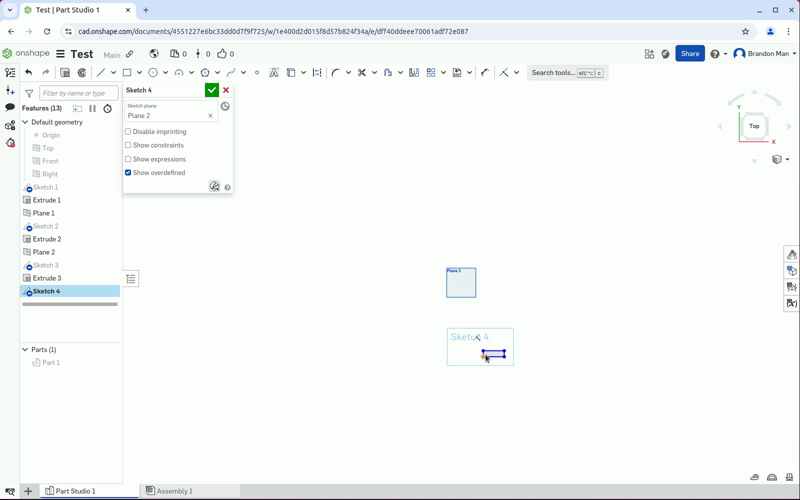
scroll(6)
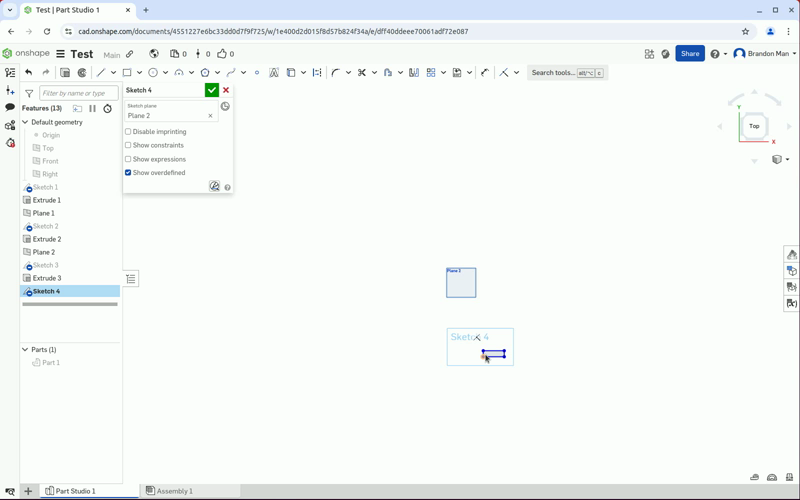
scroll(6)
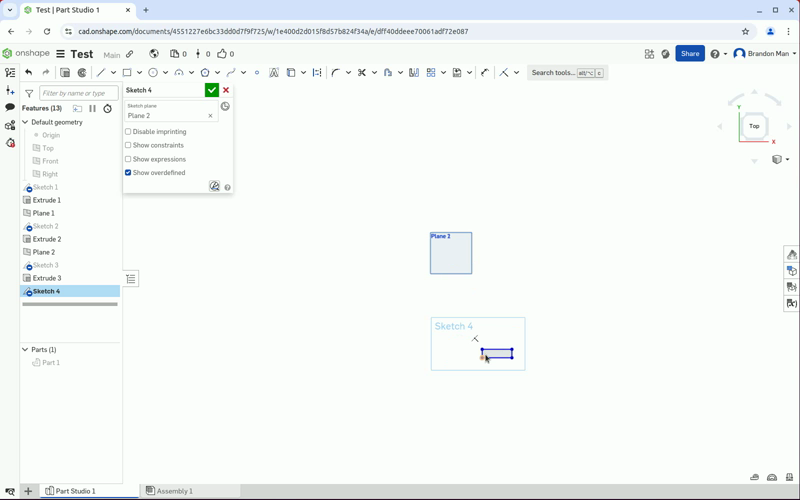
scroll(6)
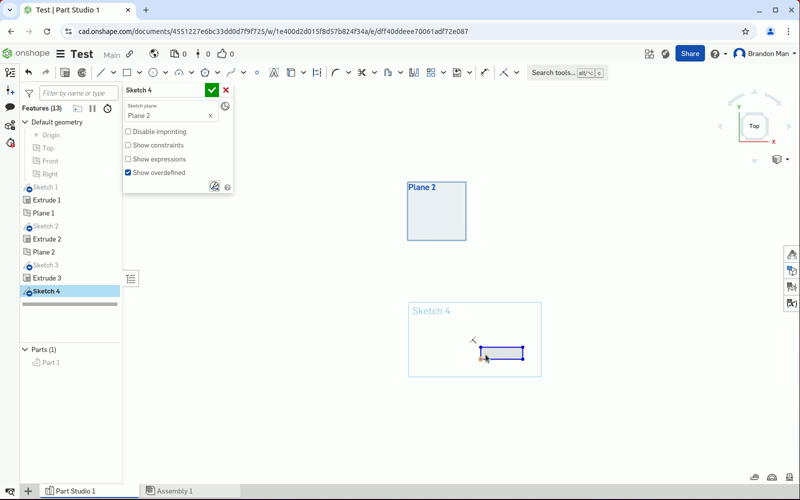
scroll(6)
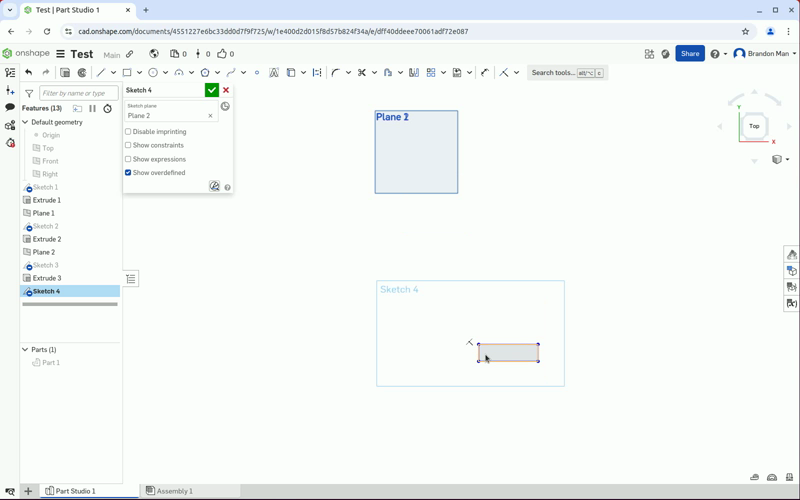
scroll(6)
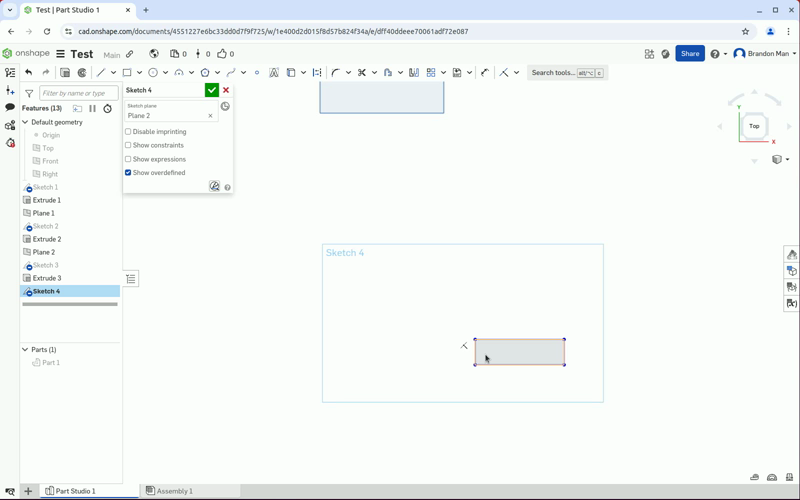
scroll(6)
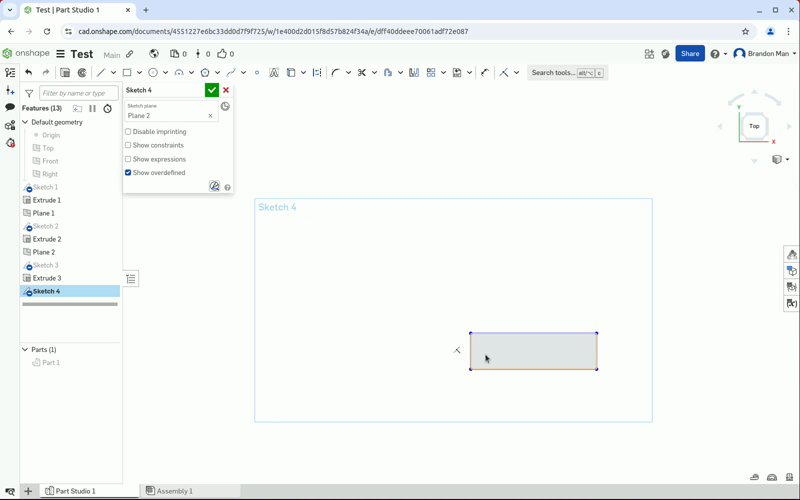
scroll(6)
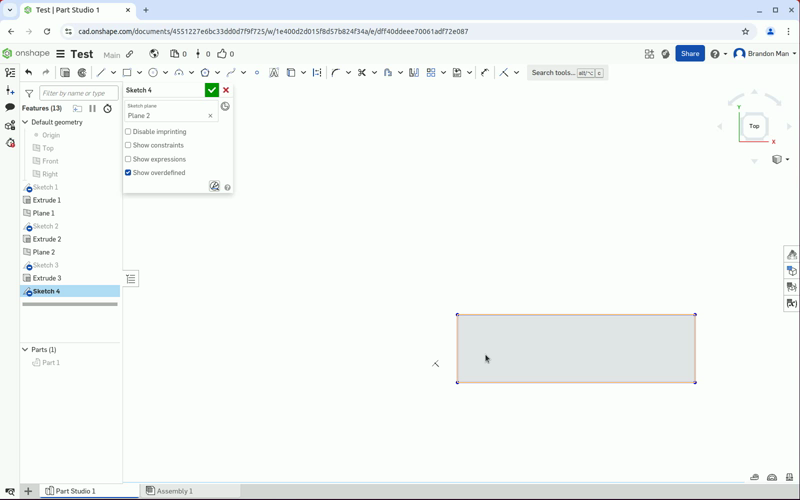
click(485, 354)
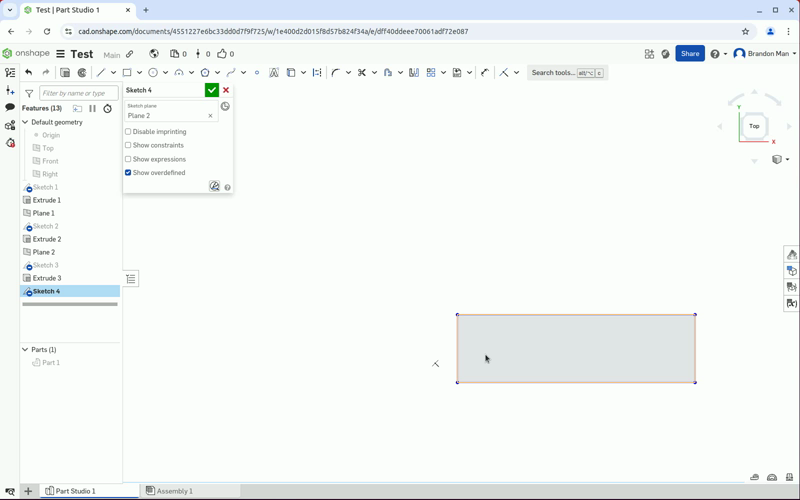
scroll(-6)
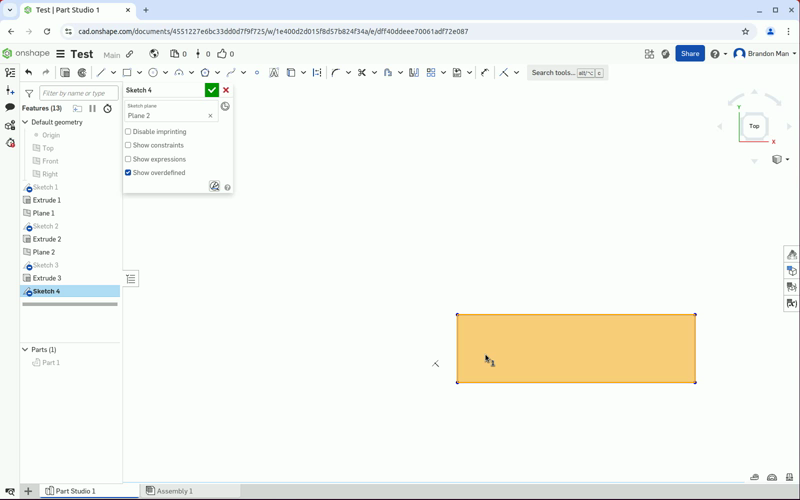
scroll(-6)
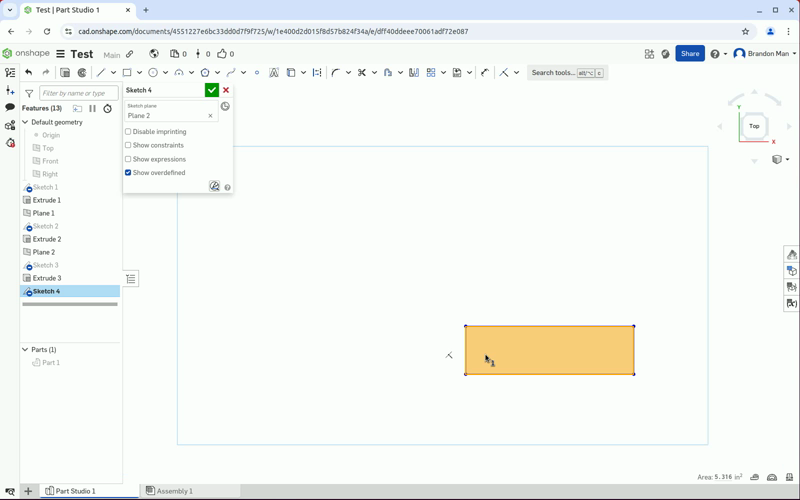
scroll(-6)
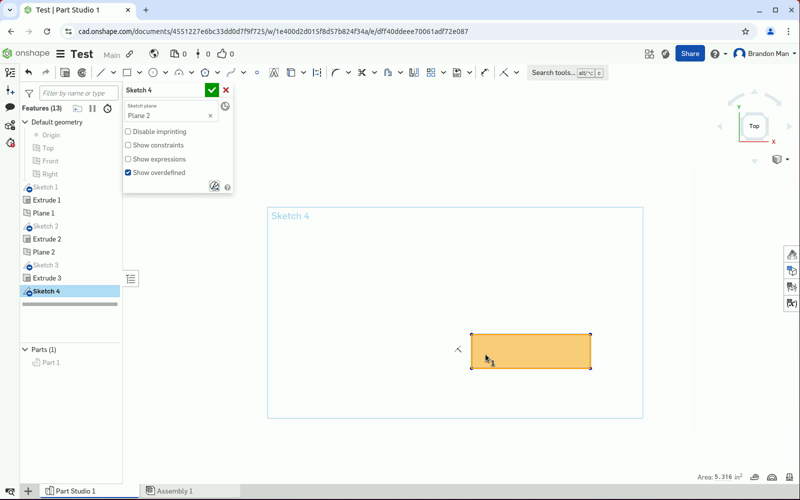
scroll(-6)
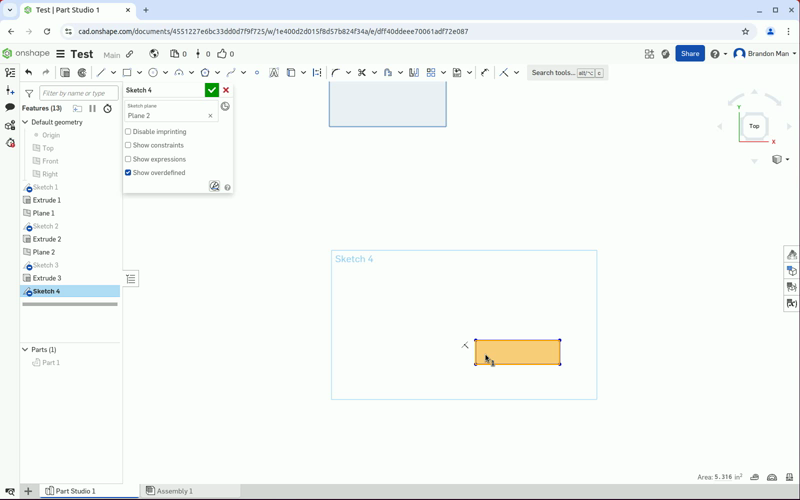
scroll(-6)
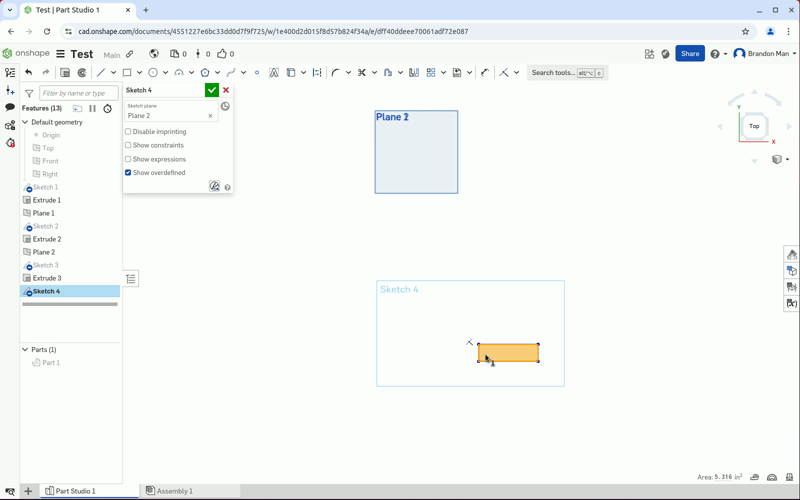
scroll(-6)
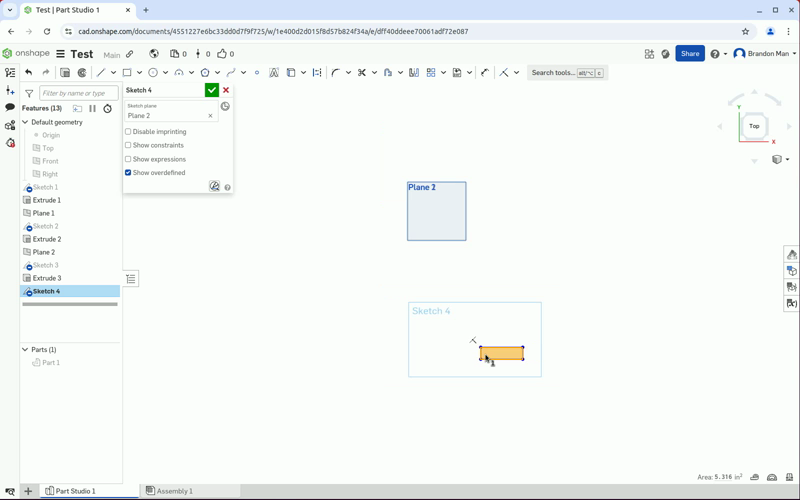
scroll(-6)
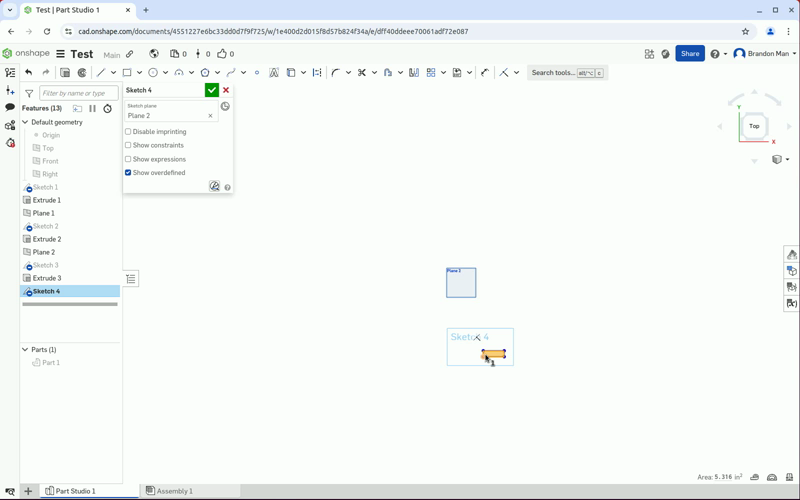
mouse_move(73, 352)
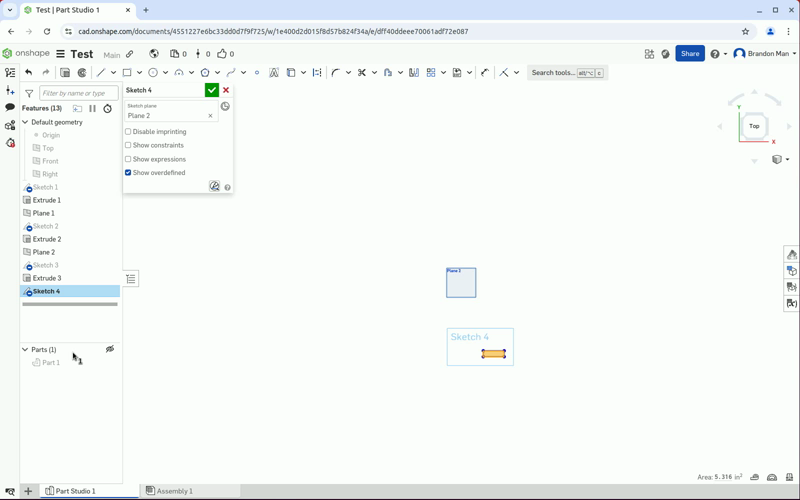
key(shift+y)
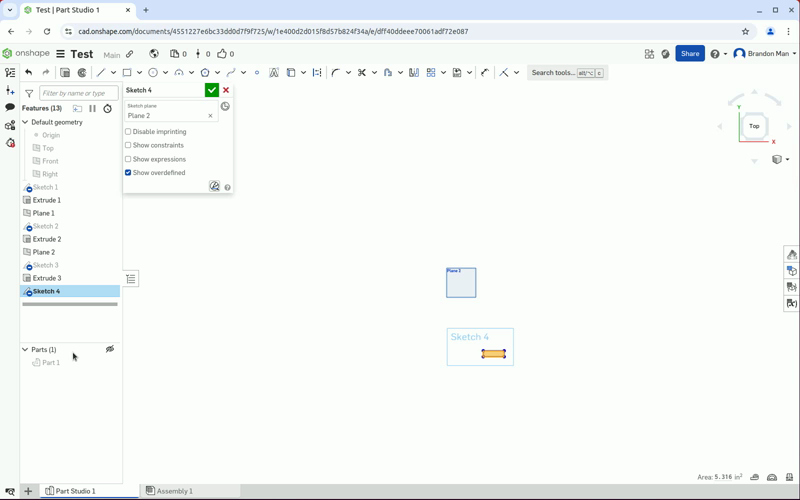
key(shift+e)
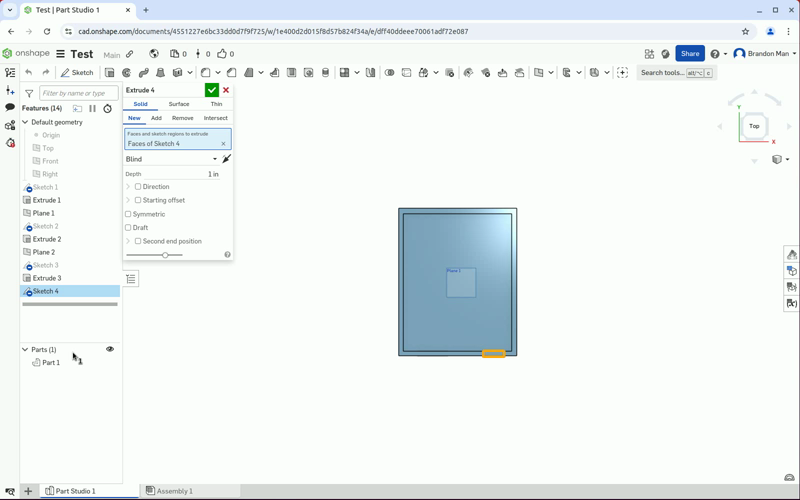
mouse_move(143, 106)
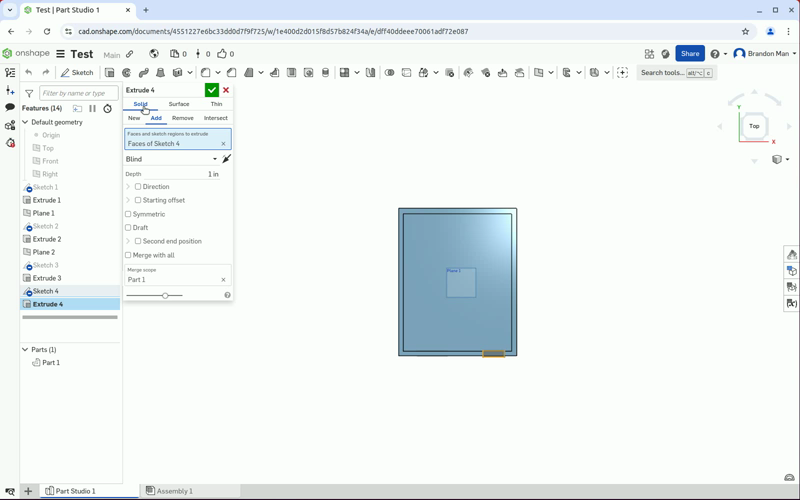
click(143, 106)
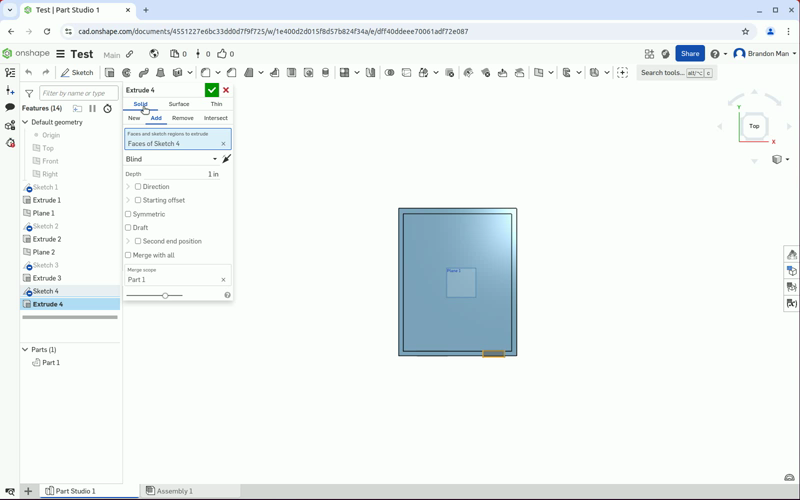
mouse_move(186, 120)
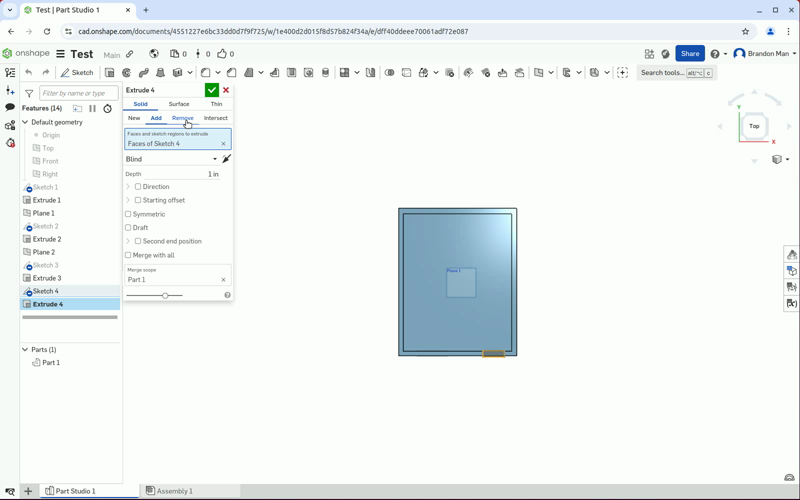
click(186, 120)
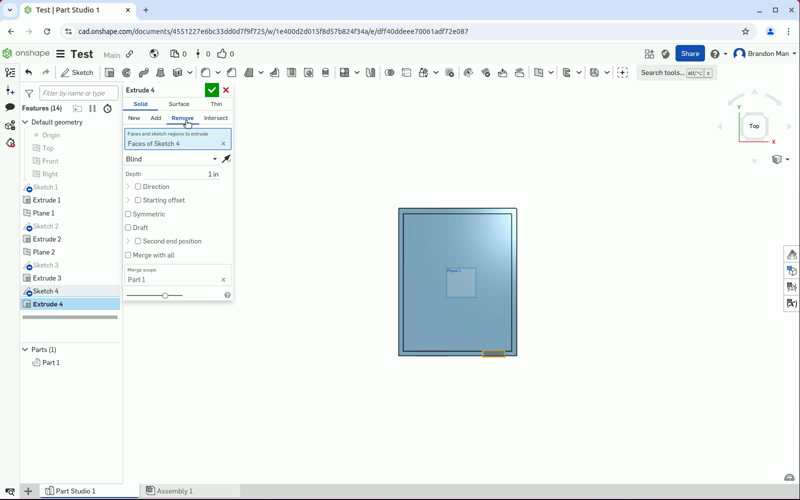
key(tab, 4)
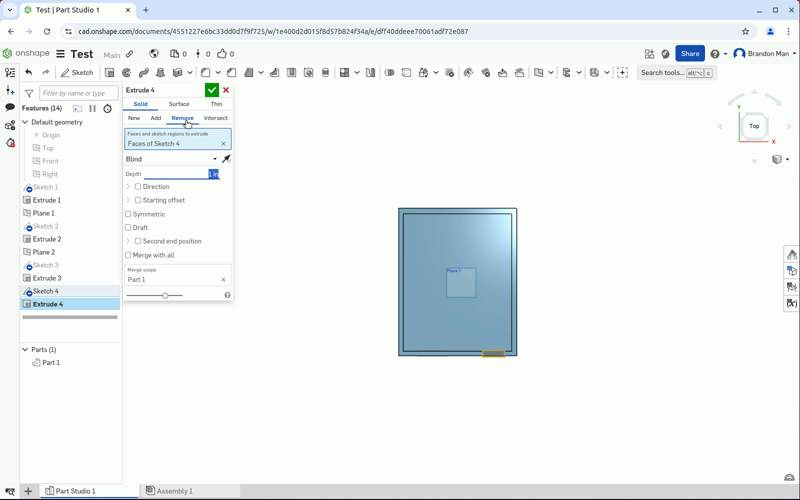
text(-3.129)
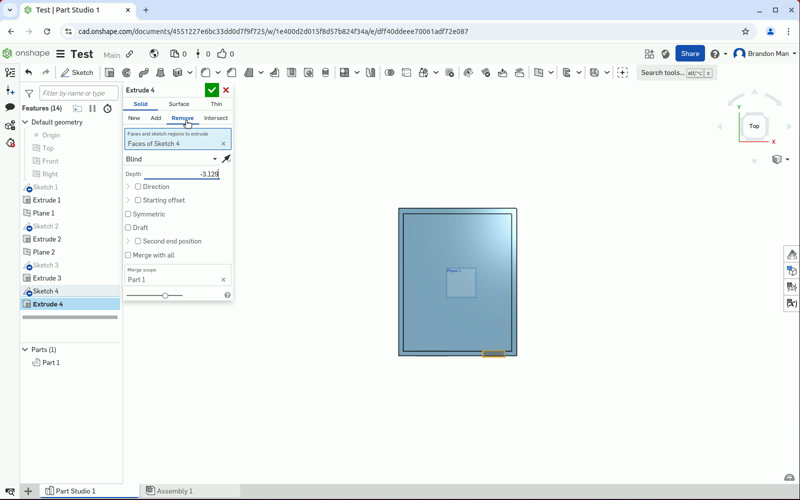
key(tab, 6)
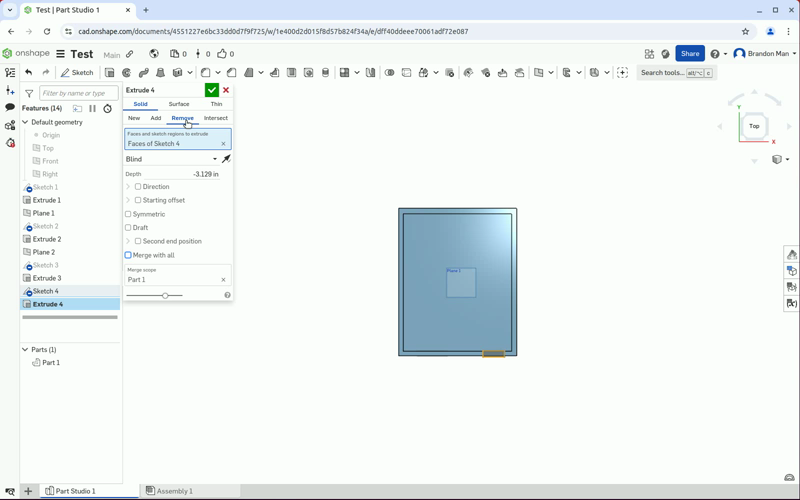
key(space)
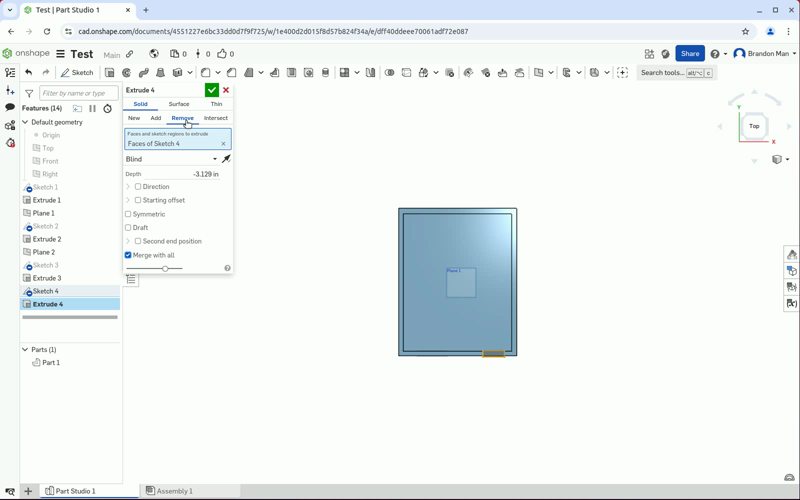
key(enter)
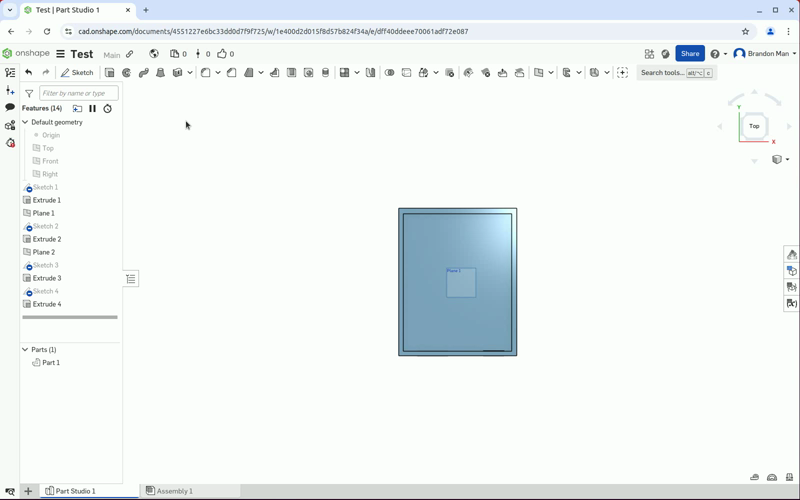
key(shift+h)
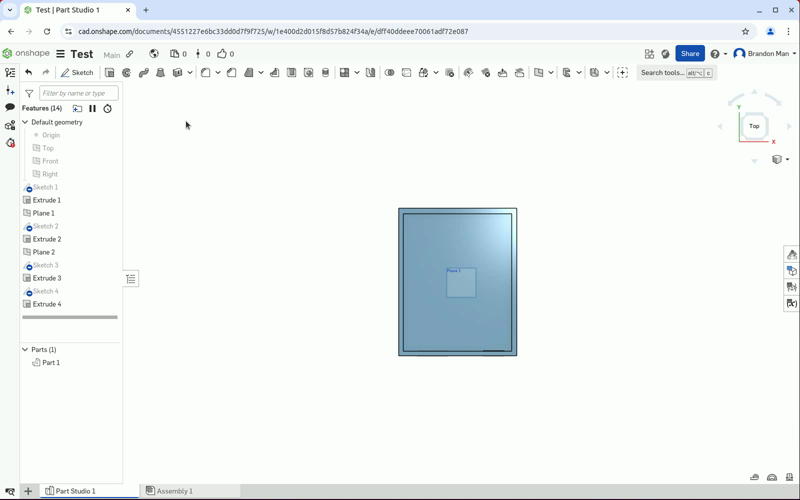
key(shift+h)
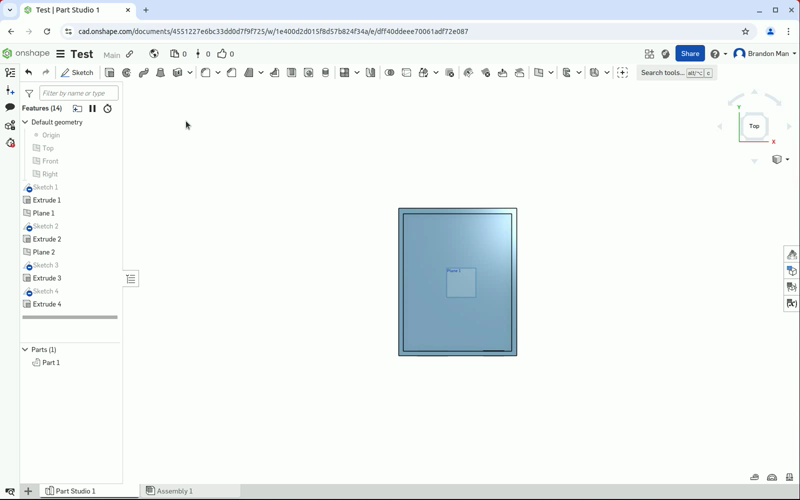
mouse_move(73, 189)
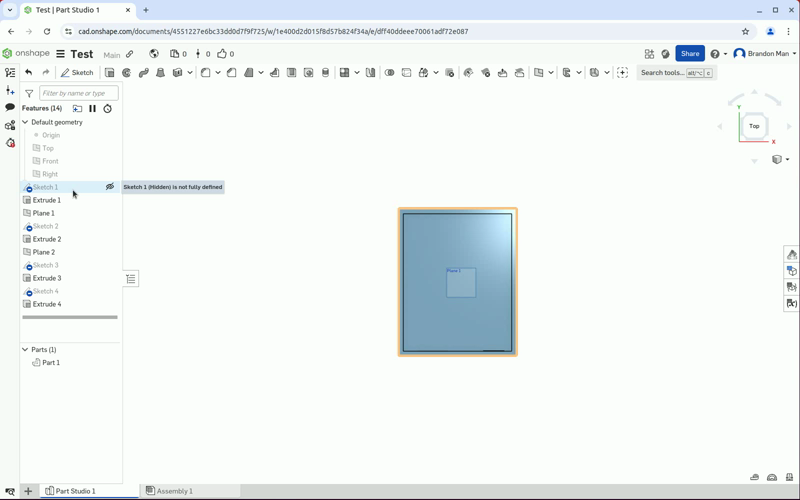
click(73, 189)
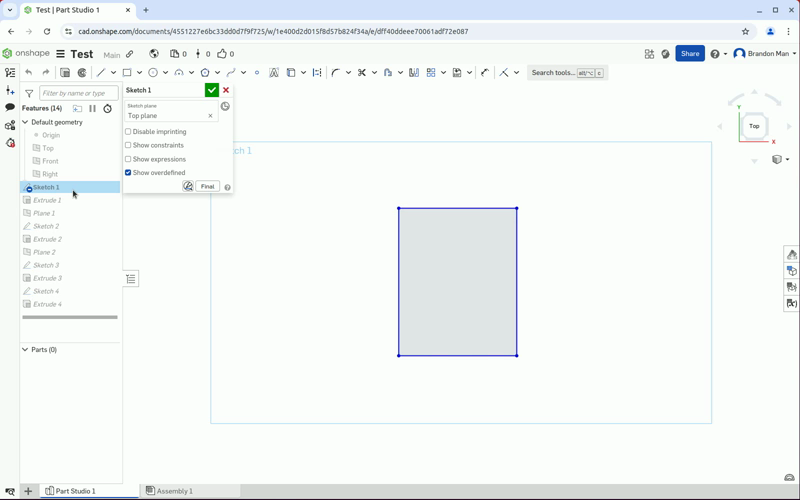
mouse_move(229, 92)
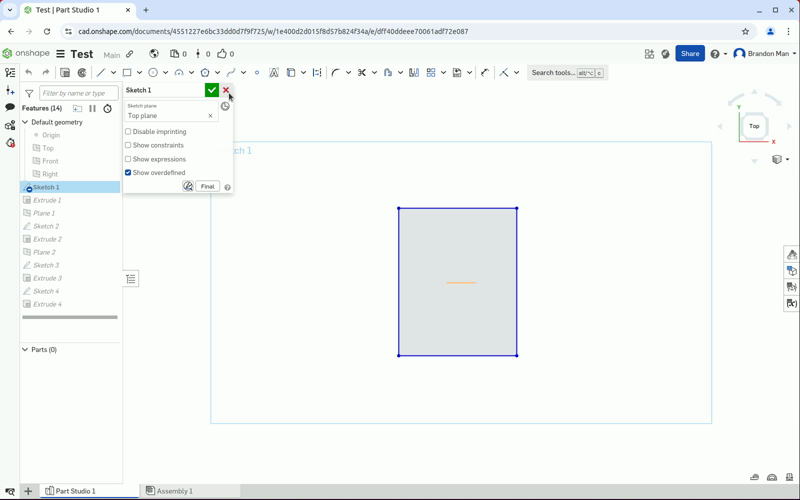
click(229, 92)
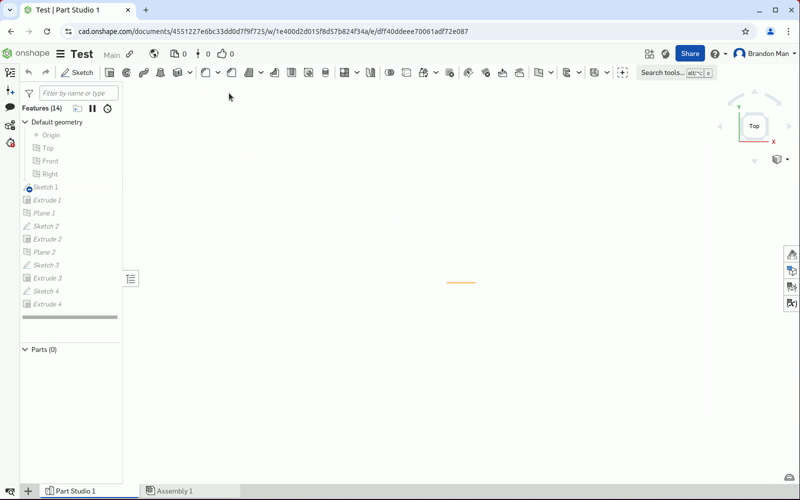
key(shift+s)
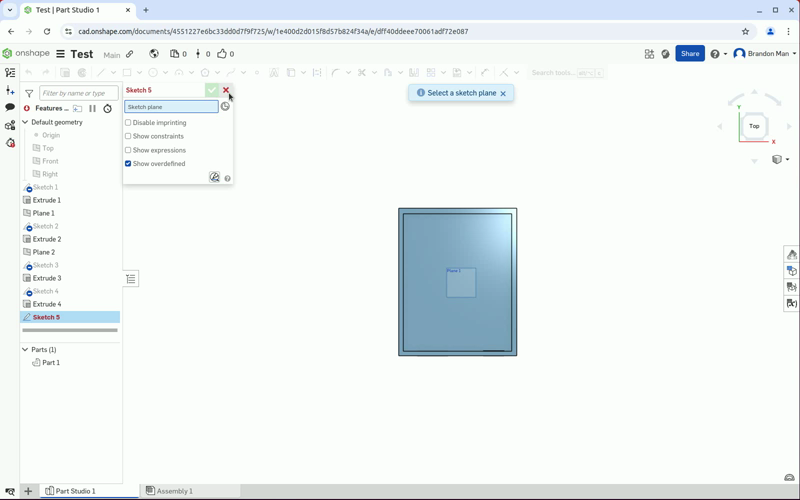
mouse_move(73, 254)
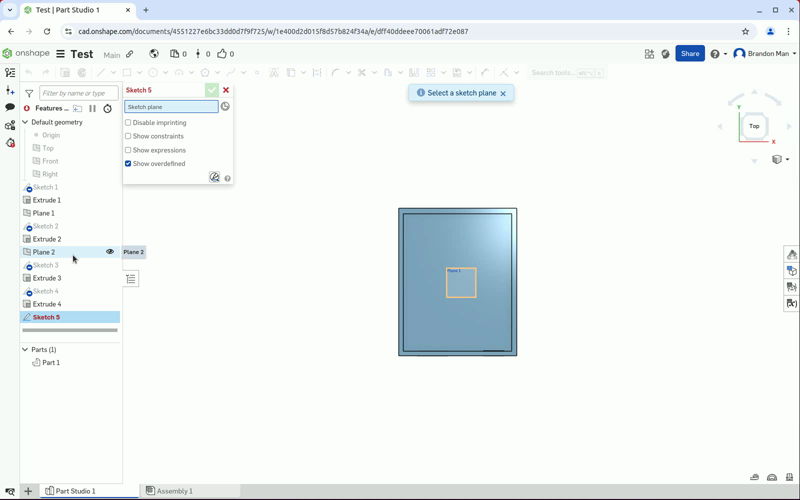
click(73, 254)
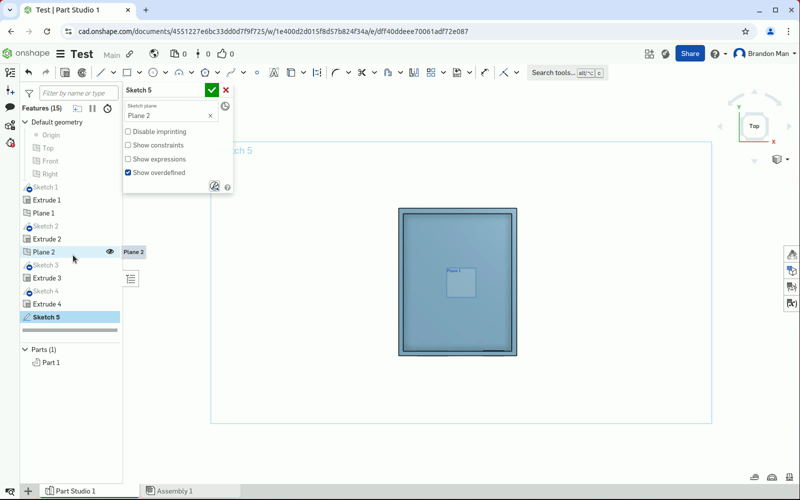
mouse_move(73, 352)
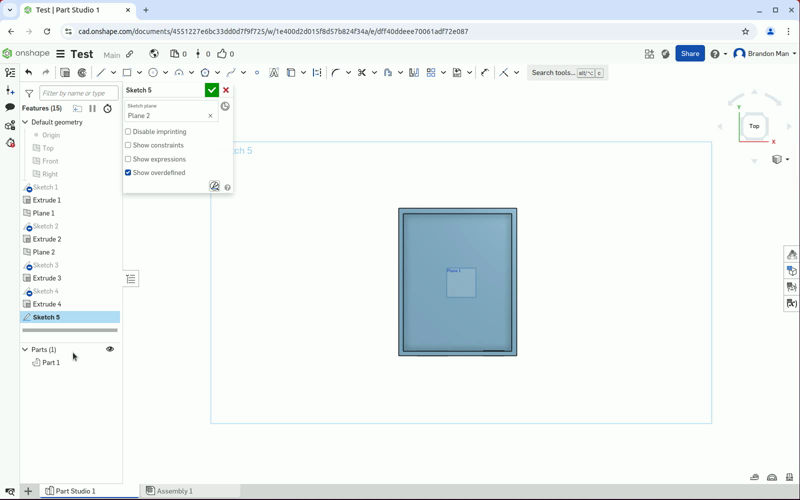
key(y)
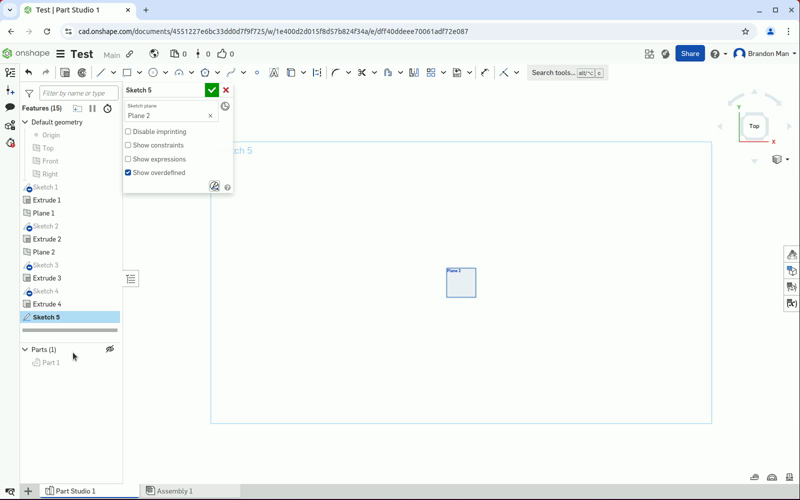
key(l)
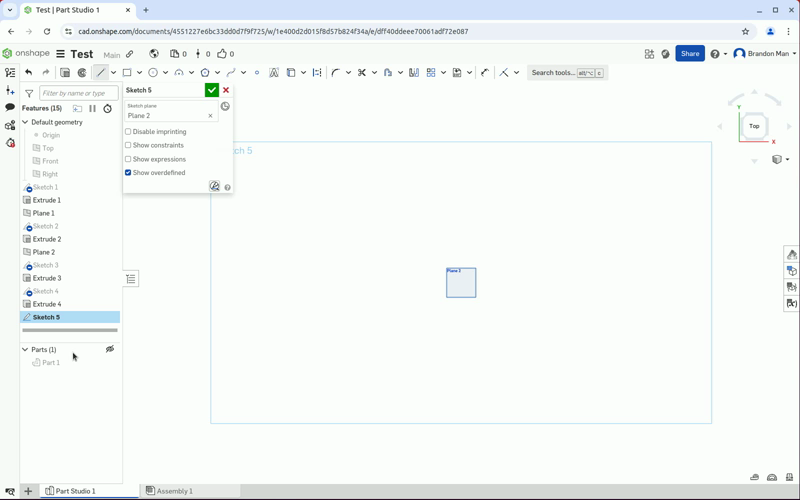
key_down(shift)
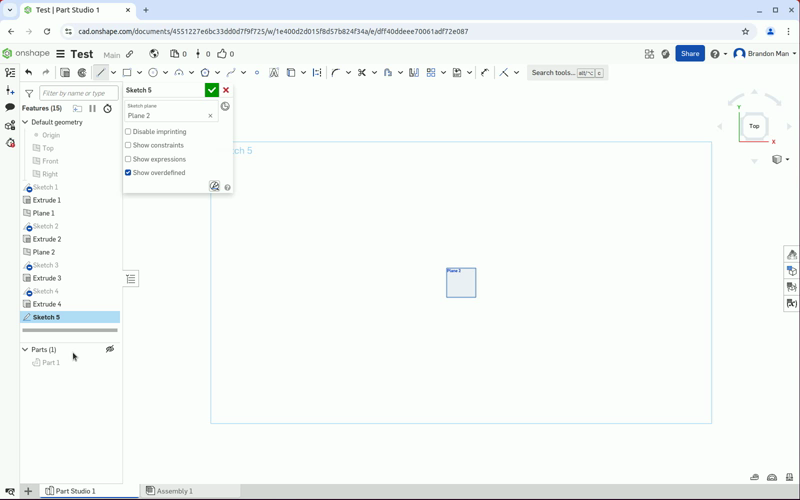
mouse_move(417, 351)
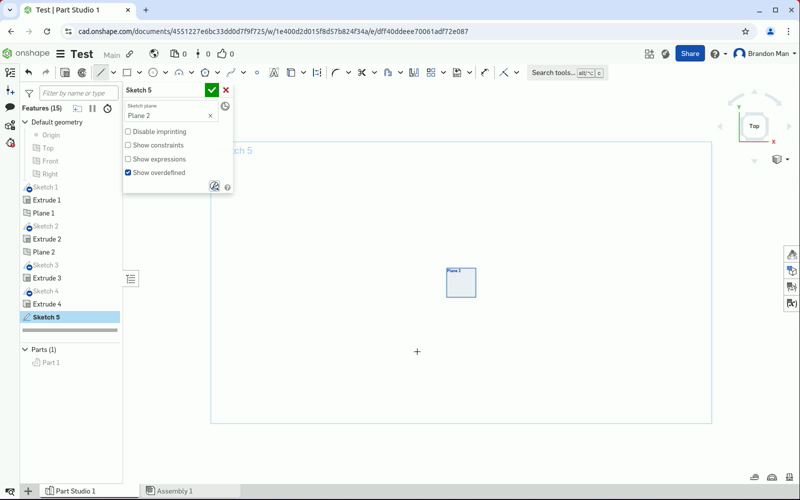
click(417, 351)
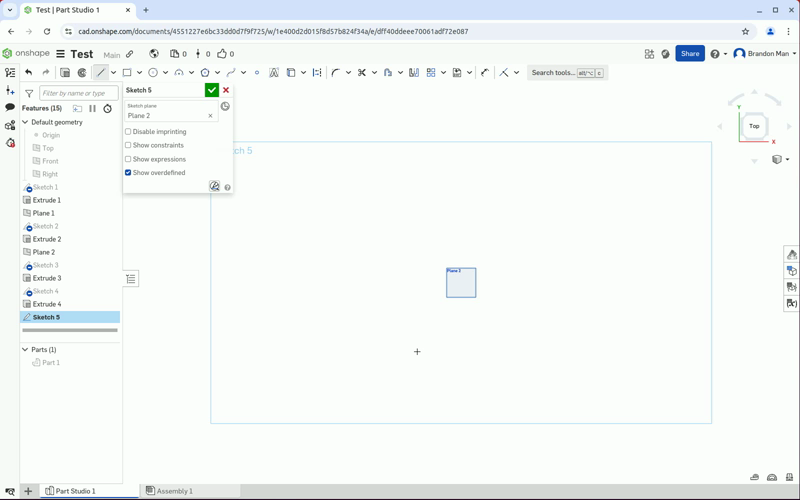
key_up(shift)
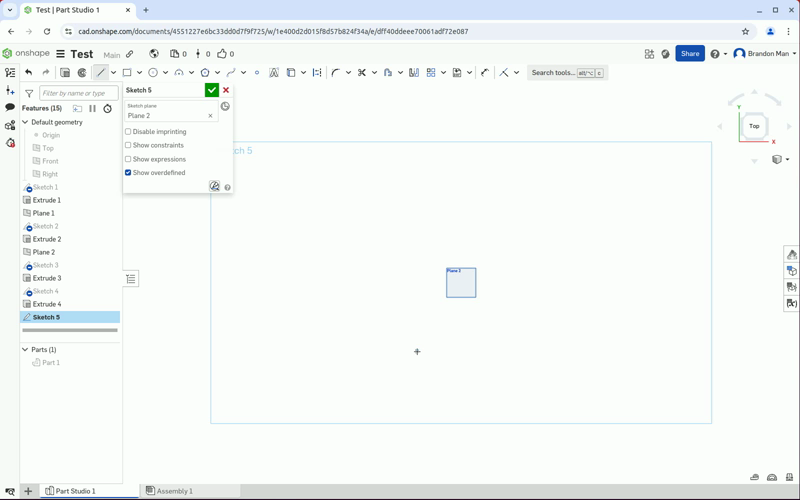
key_down(shift)
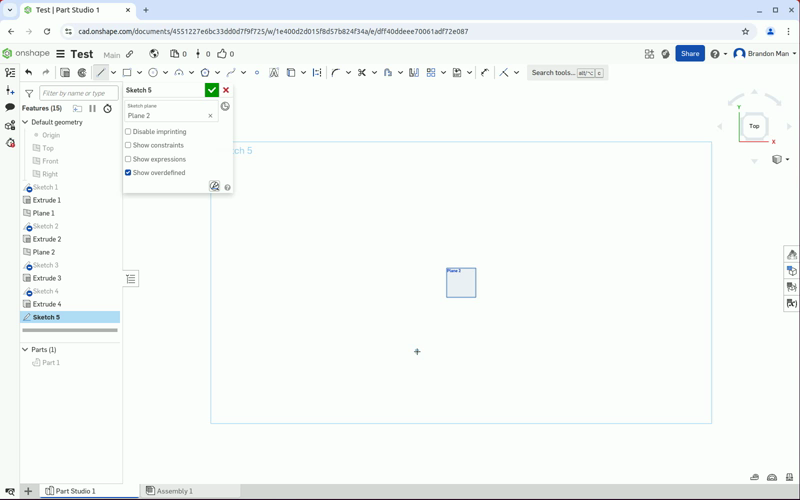
mouse_move(447, 351)
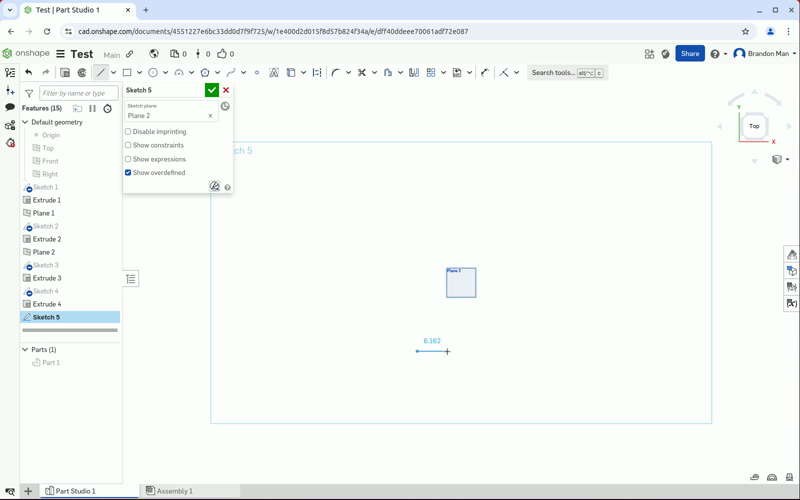
mouse_move(447, 351)
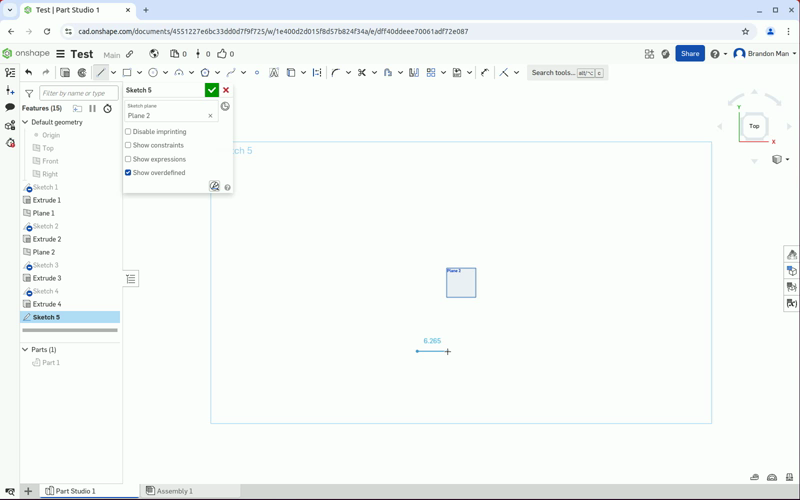
click(447, 351)
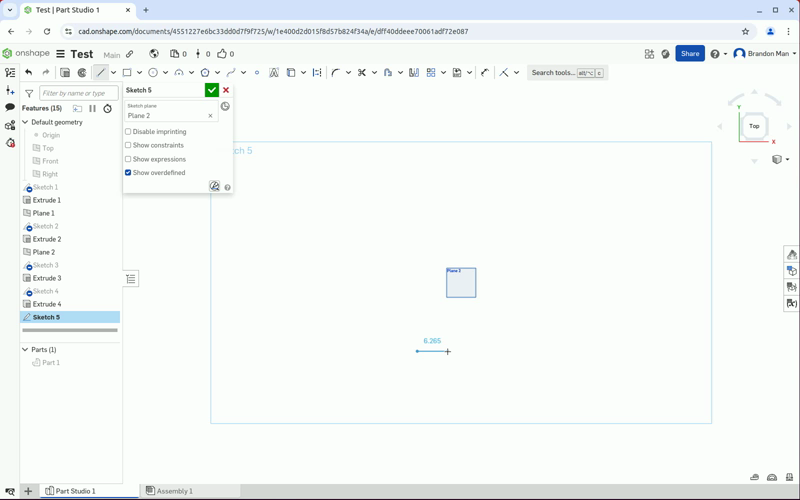
key_up(shift)
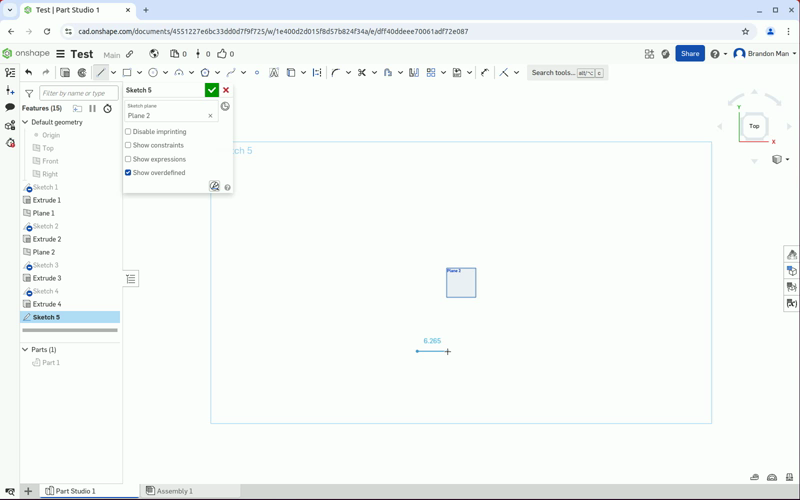
key_down(shift)
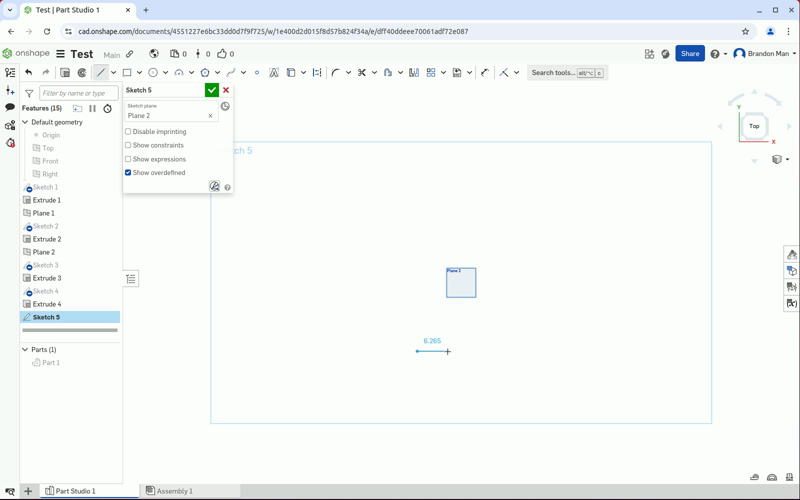
mouse_move(477, 351)
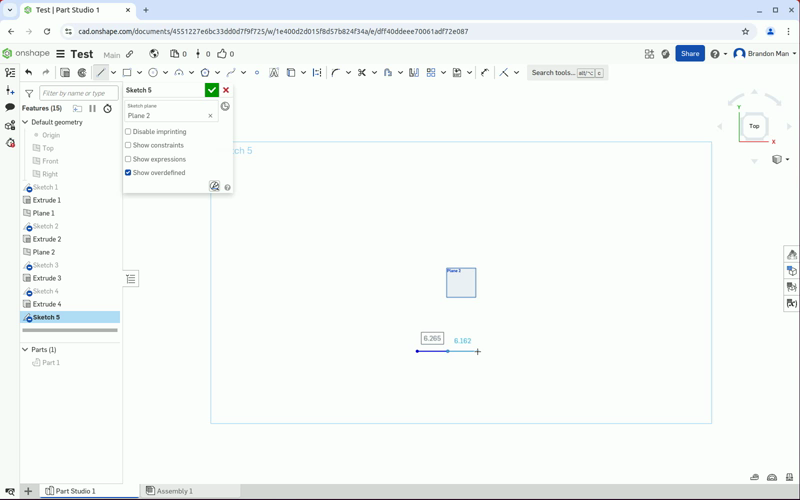
mouse_move(447, 350)
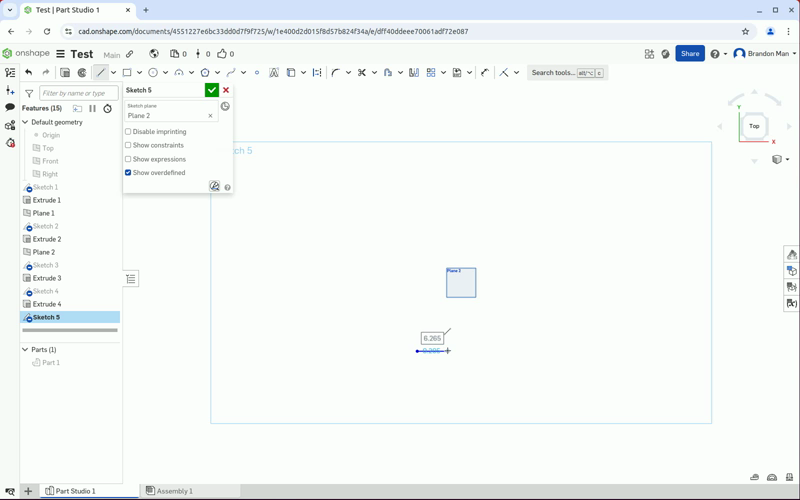
scroll(6)
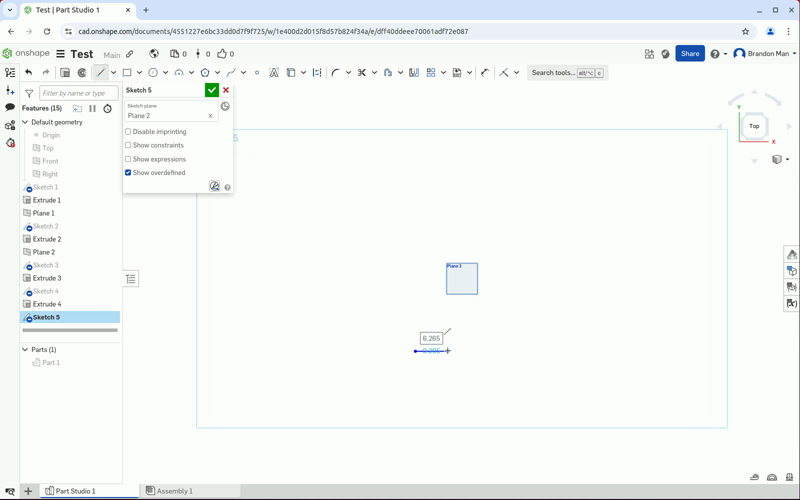
scroll(6)
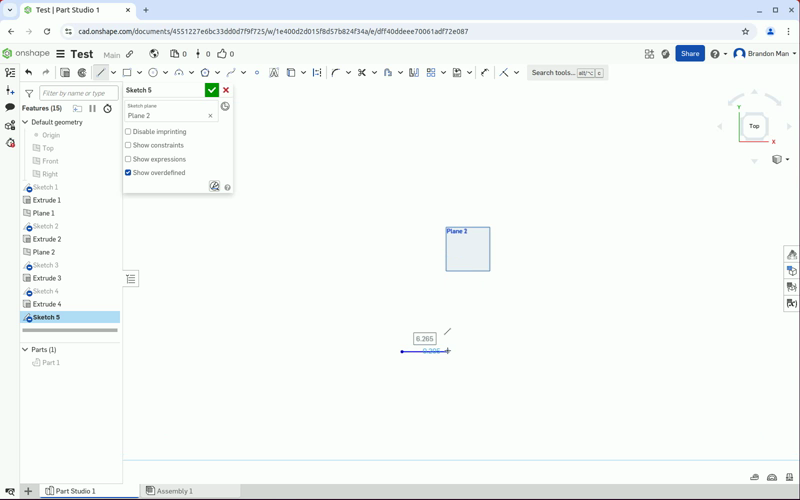
scroll(6)
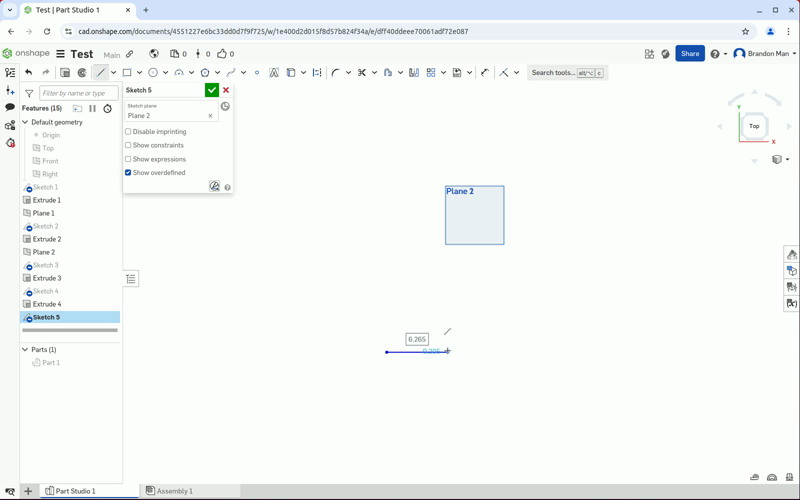
scroll(6)
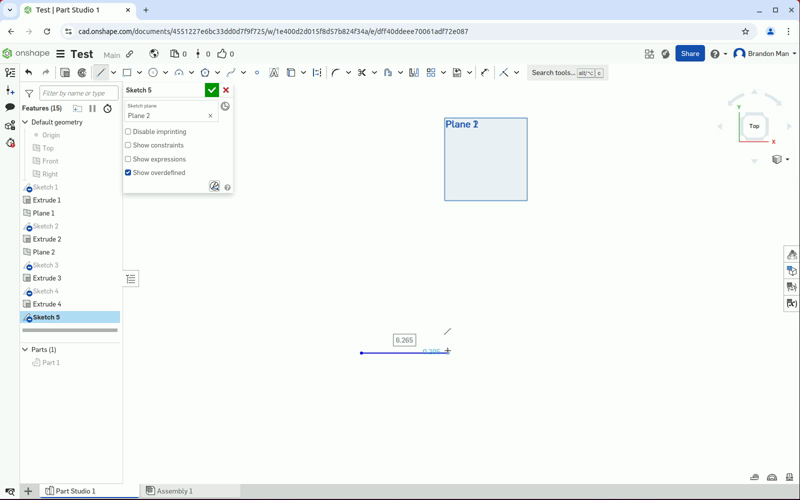
scroll(6)
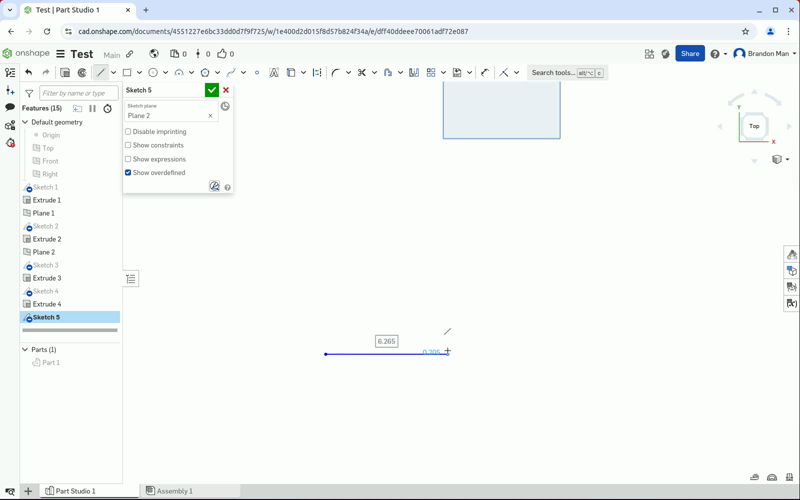
scroll(6)
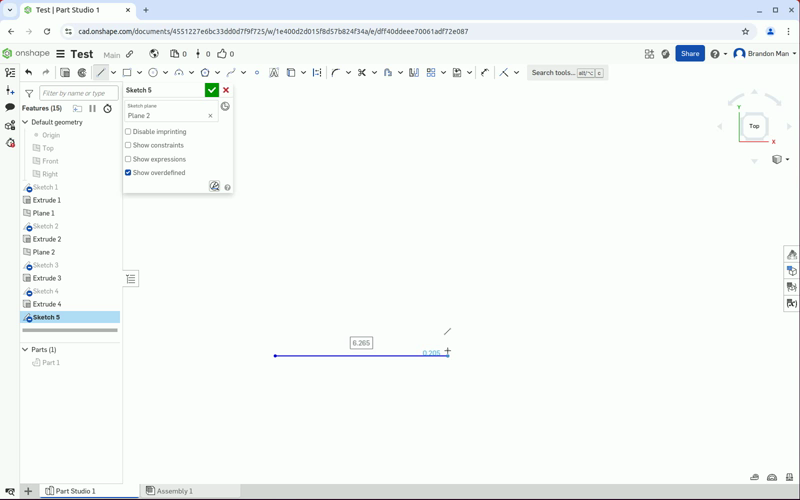
scroll(6)
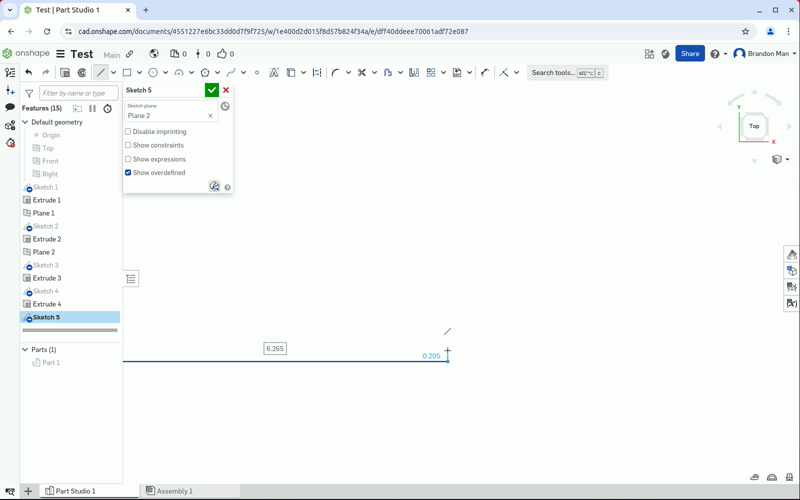
click(447, 350)
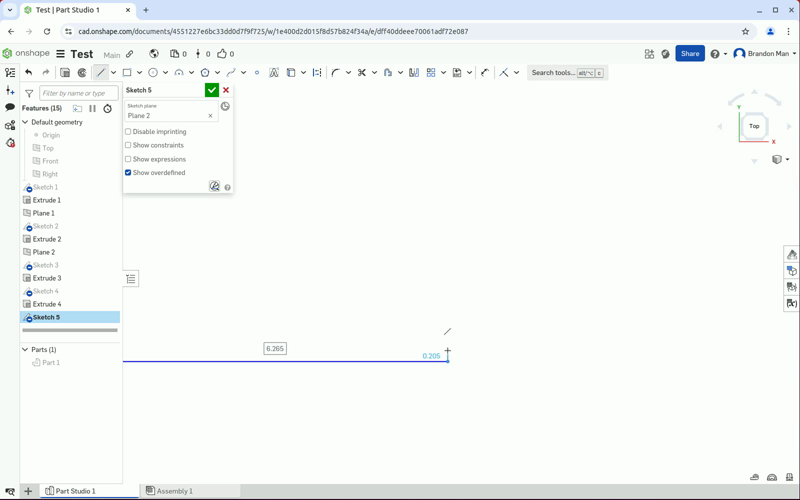
scroll(-6)
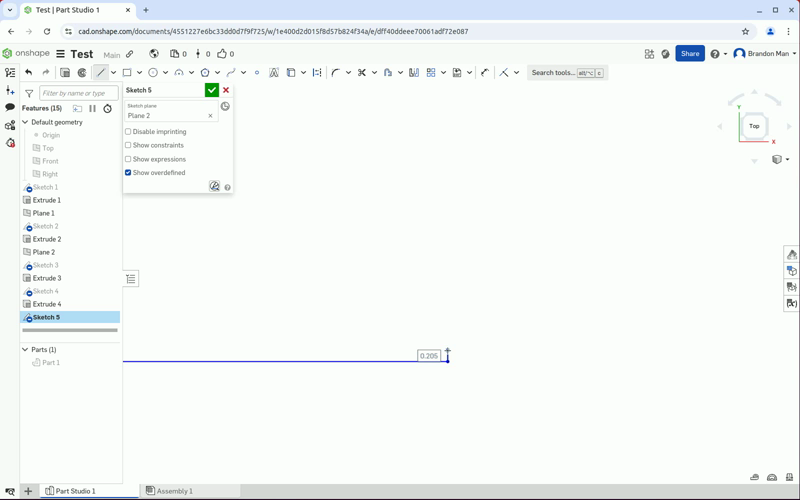
scroll(-6)
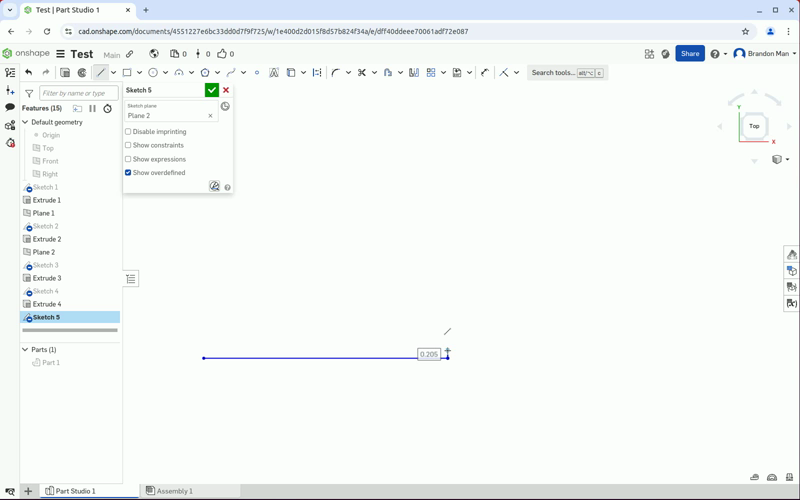
scroll(-6)
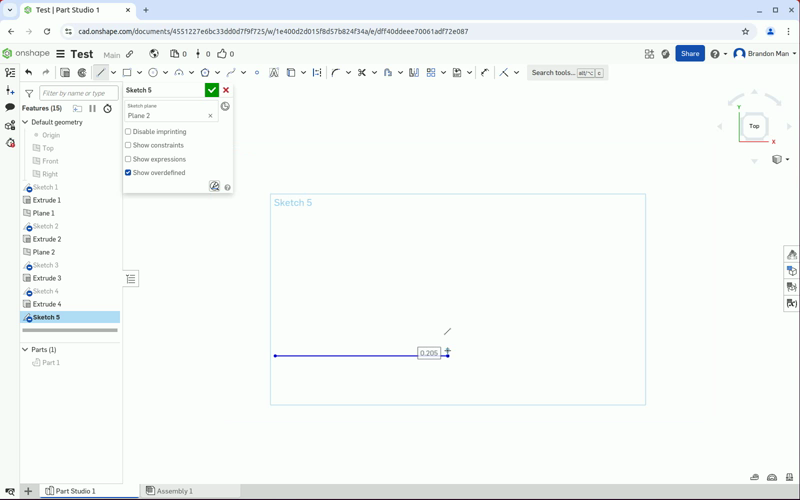
scroll(-6)
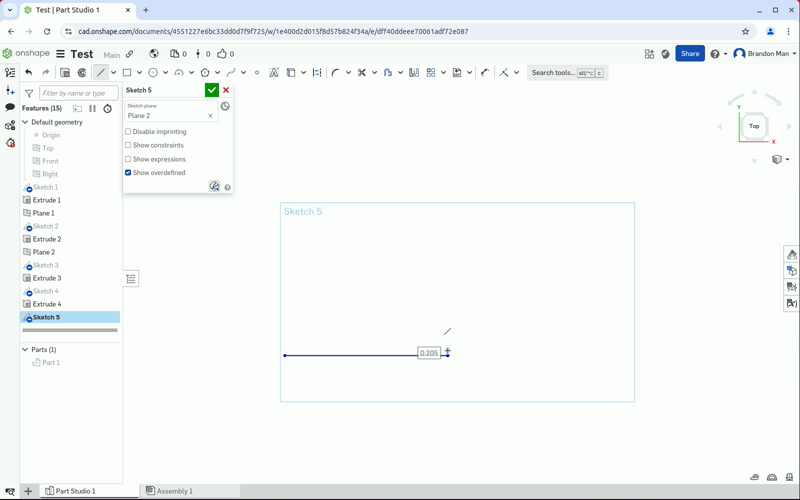
scroll(-6)
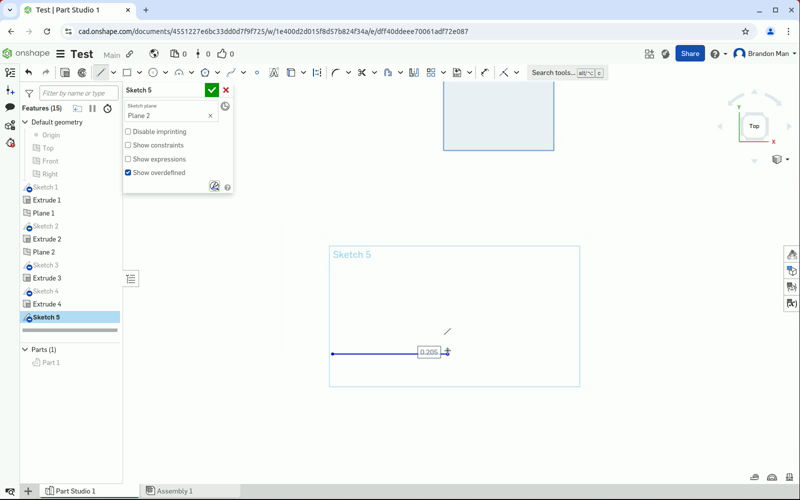
scroll(-6)
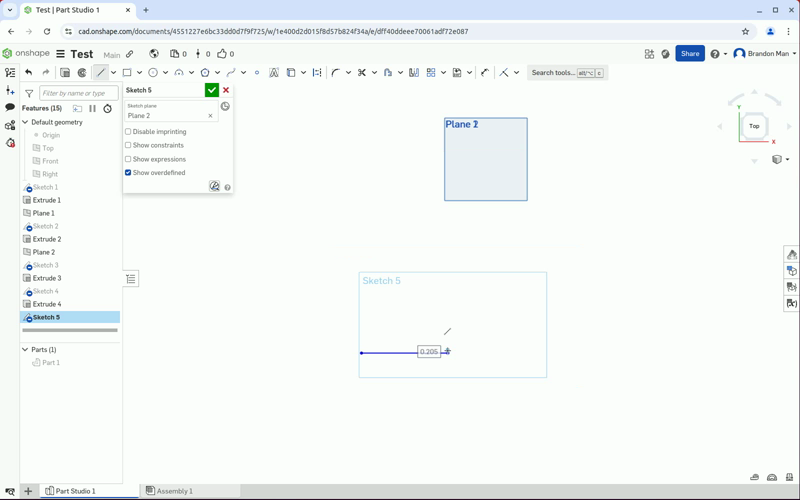
scroll(-6)
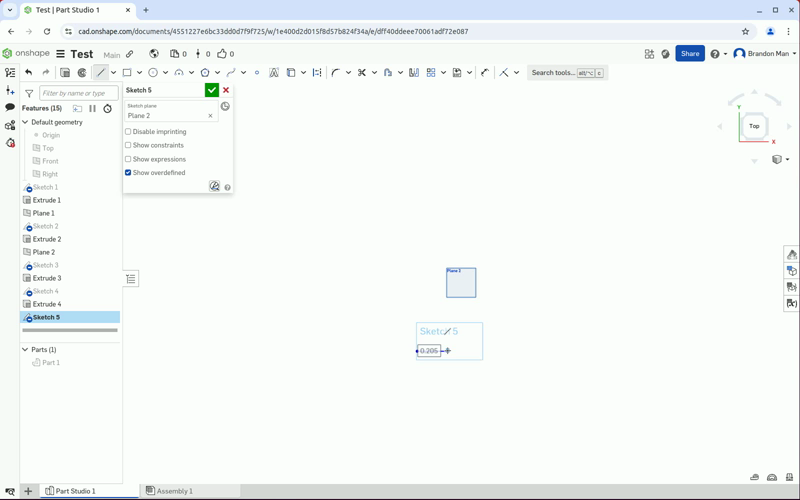
key_up(shift)
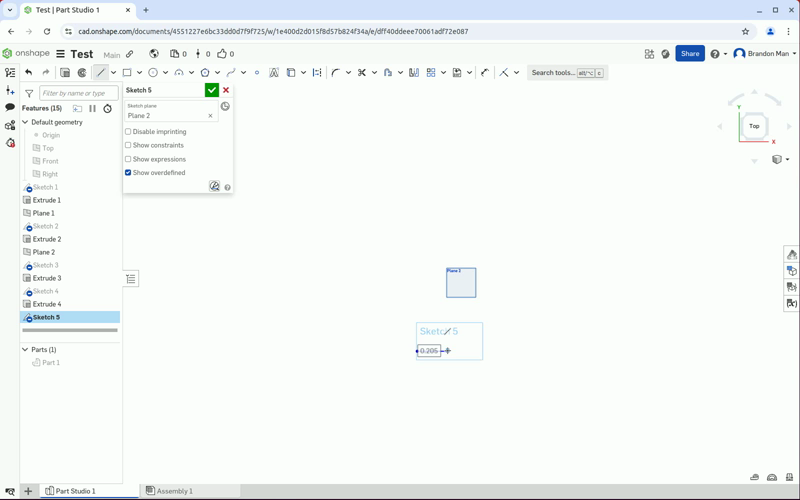
key_down(shift)
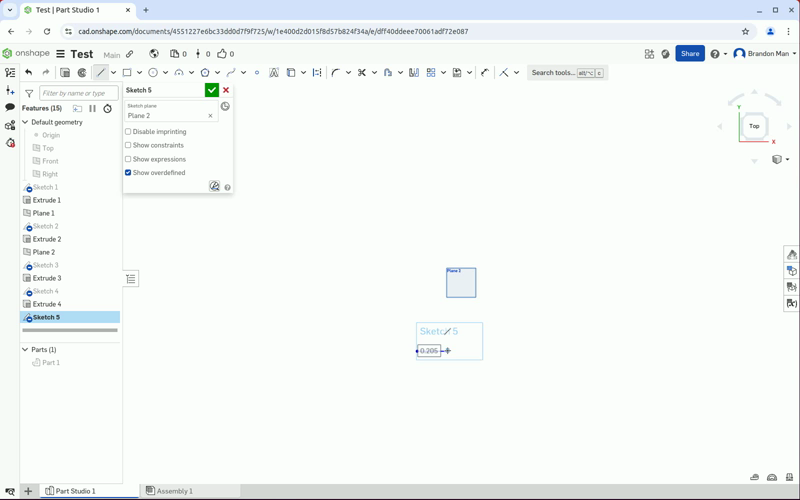
mouse_move(477, 350)
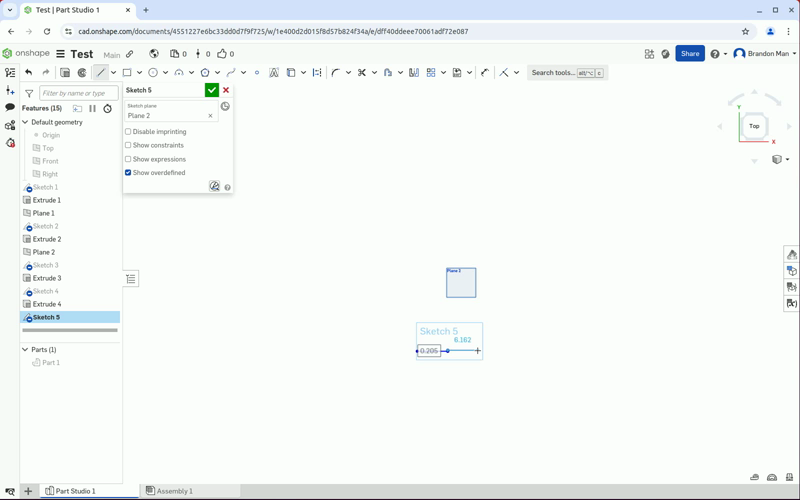
mouse_move(417, 350)
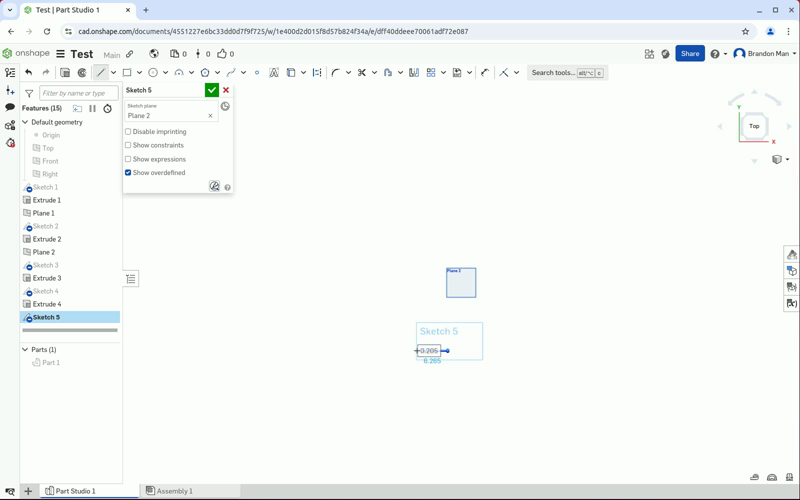
scroll(6)
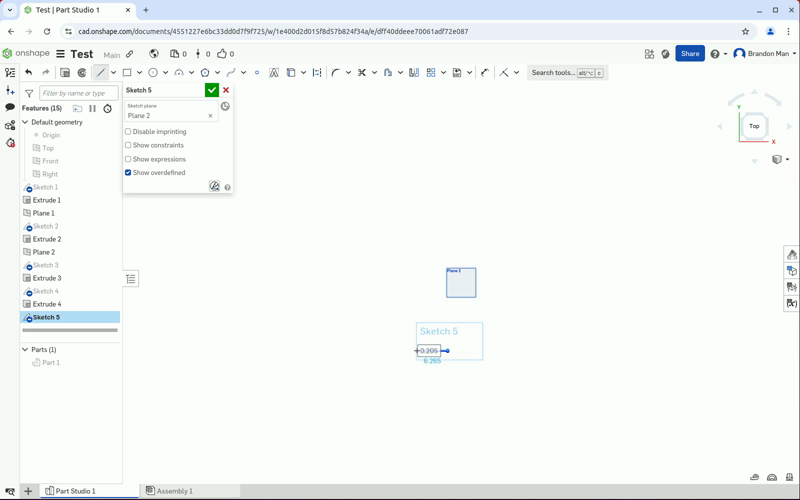
scroll(6)
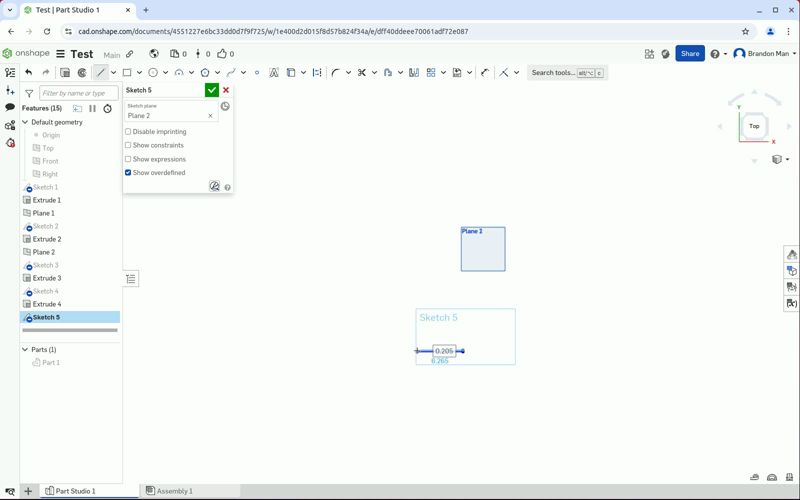
scroll(6)
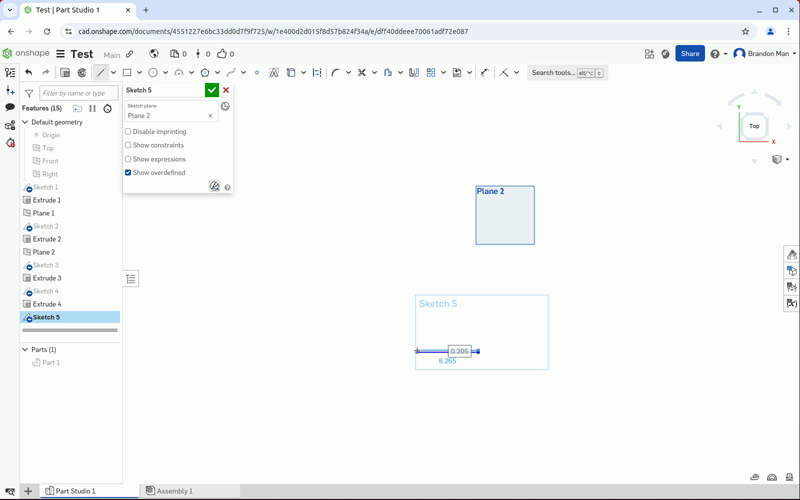
scroll(6)
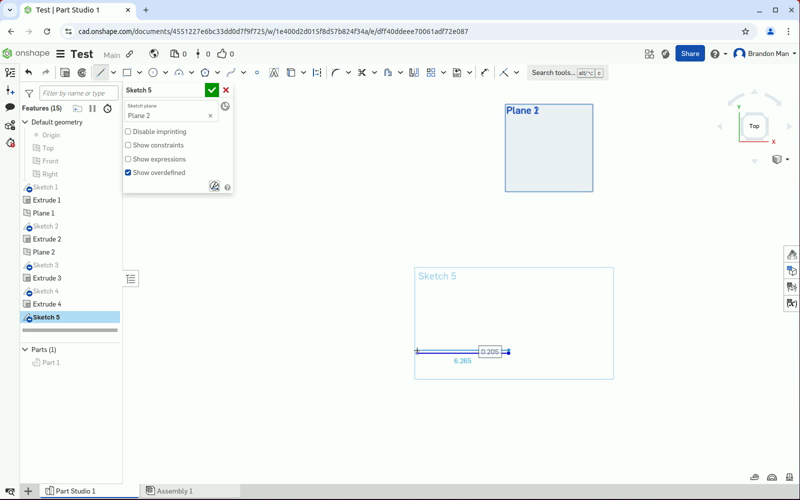
scroll(6)
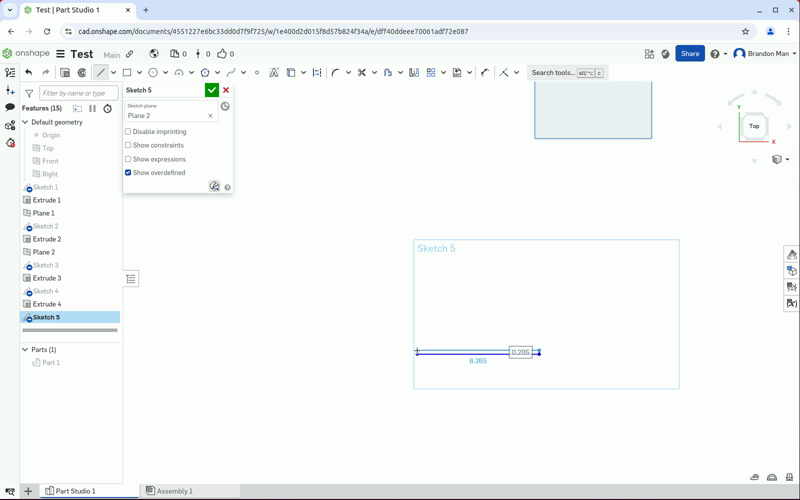
scroll(6)
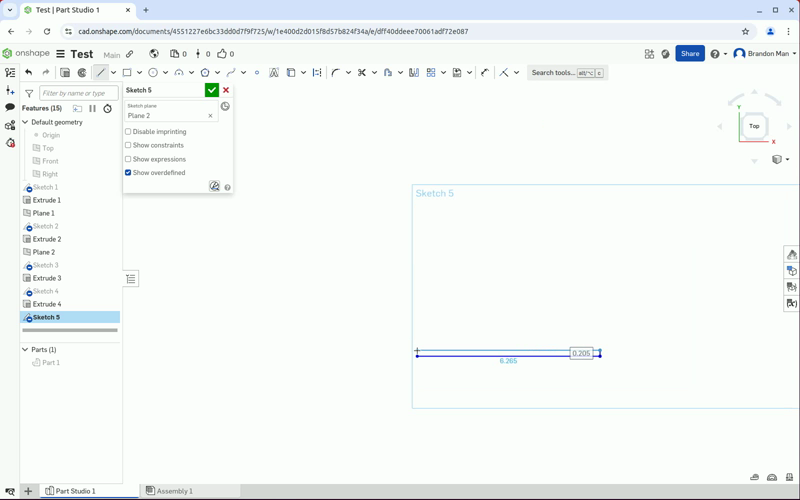
scroll(6)
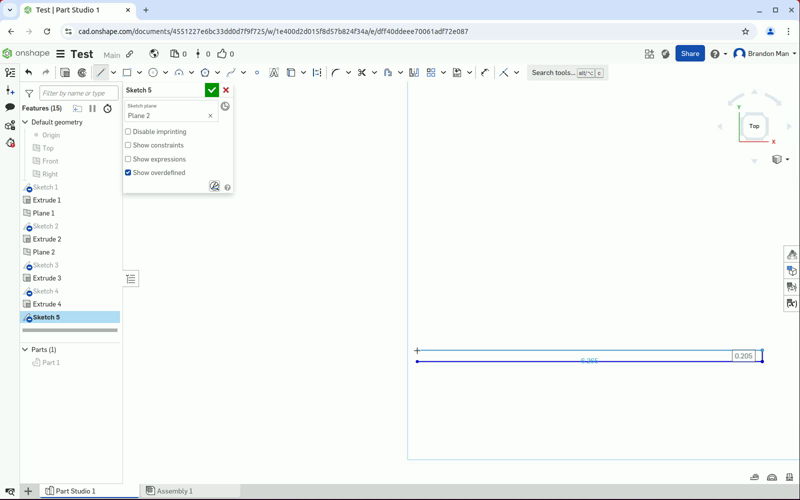
click(417, 350)
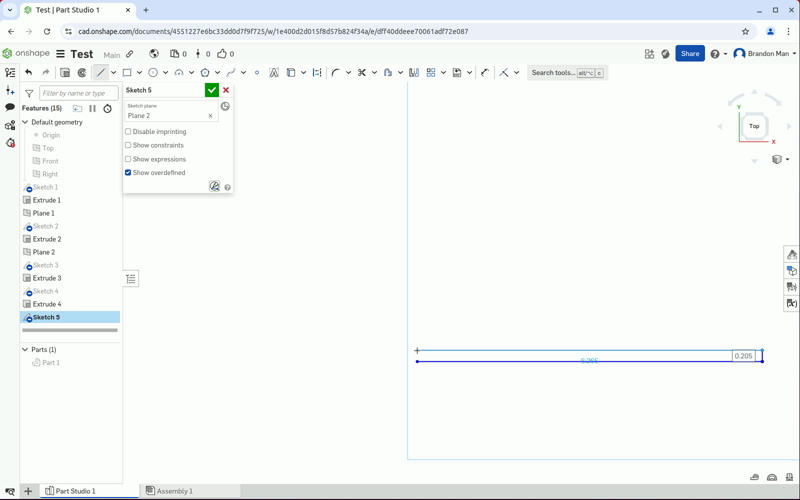
scroll(-6)
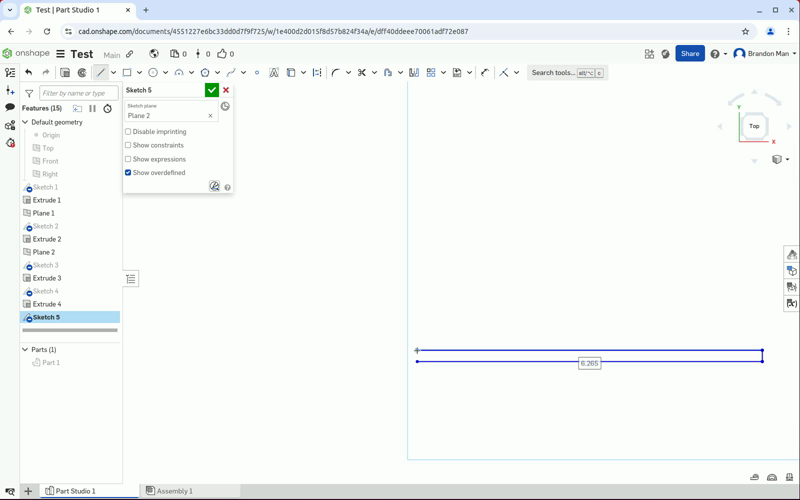
scroll(-6)
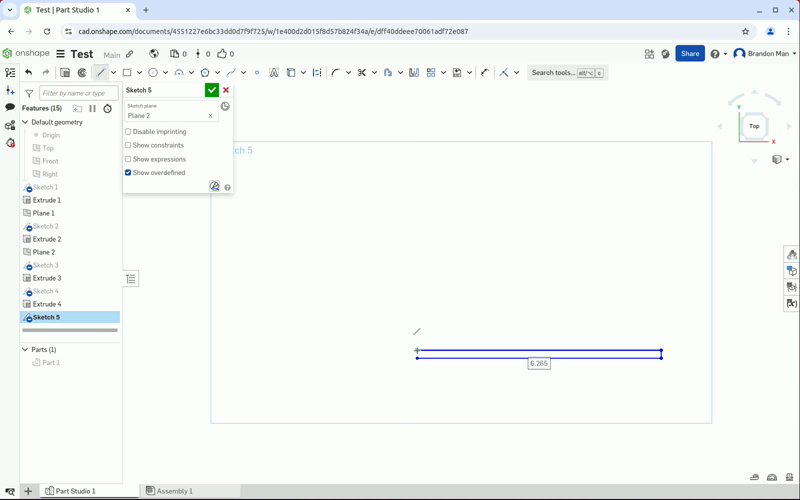
scroll(-6)
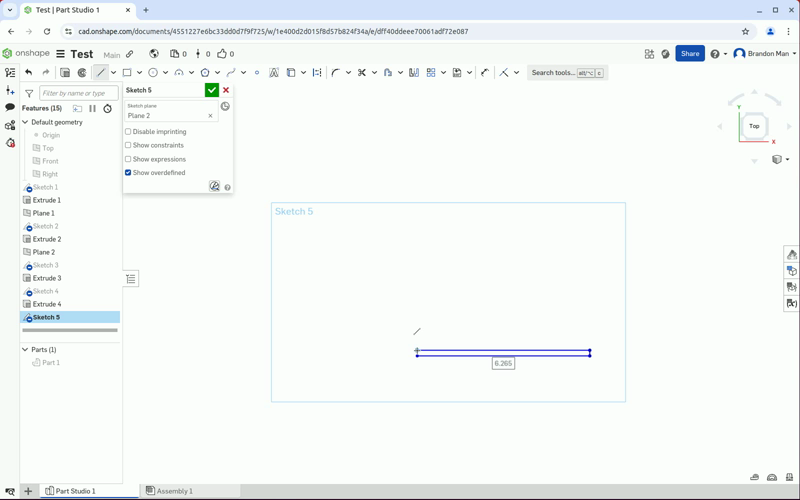
scroll(-6)
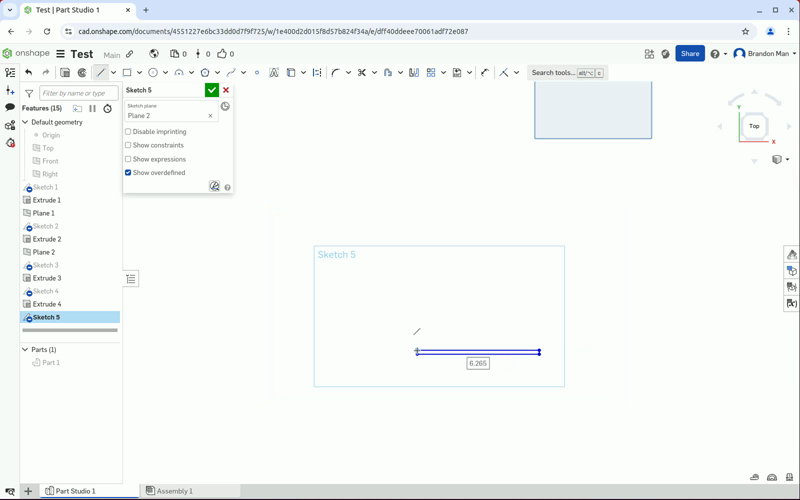
scroll(-6)
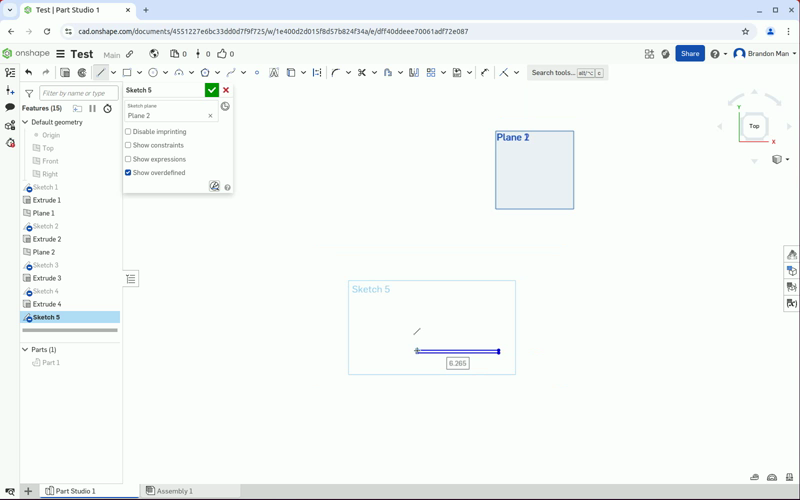
scroll(-6)
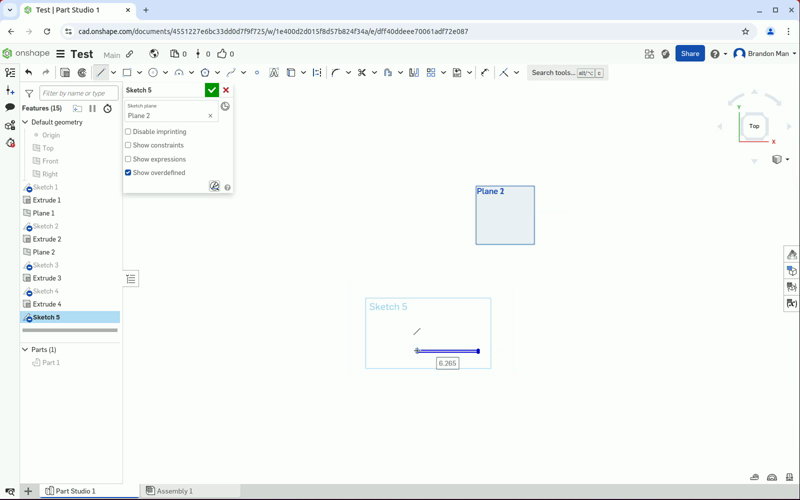
scroll(-6)
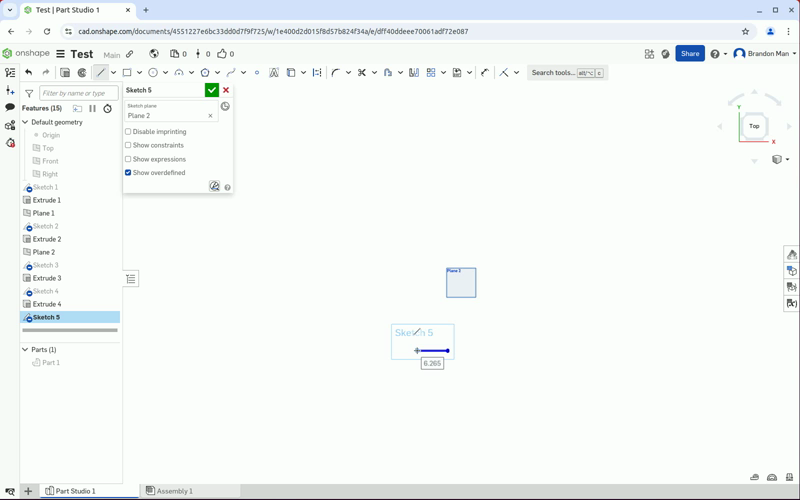
key_up(shift)
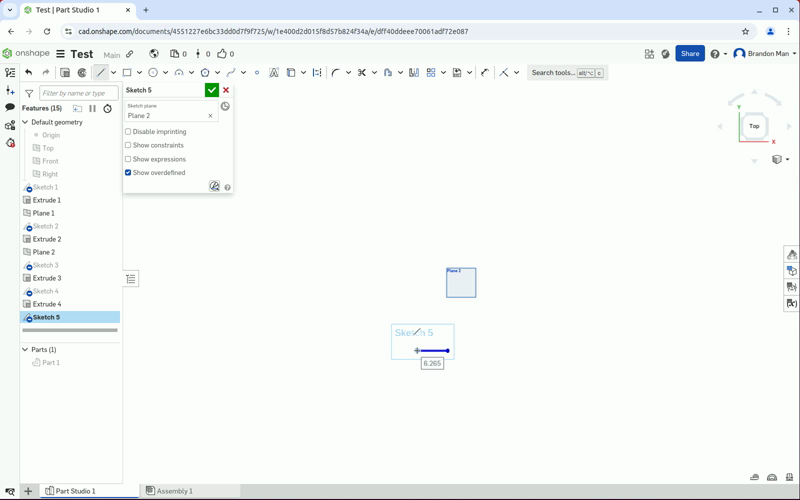
mouse_move(447, 350)
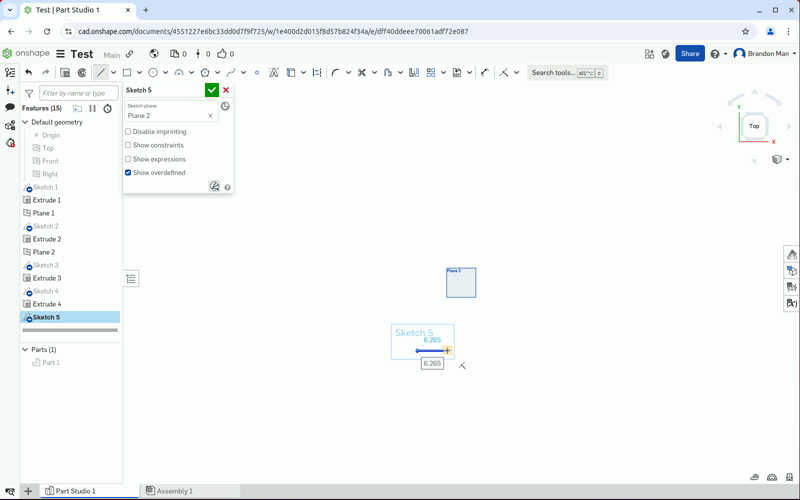
key_down(shift)
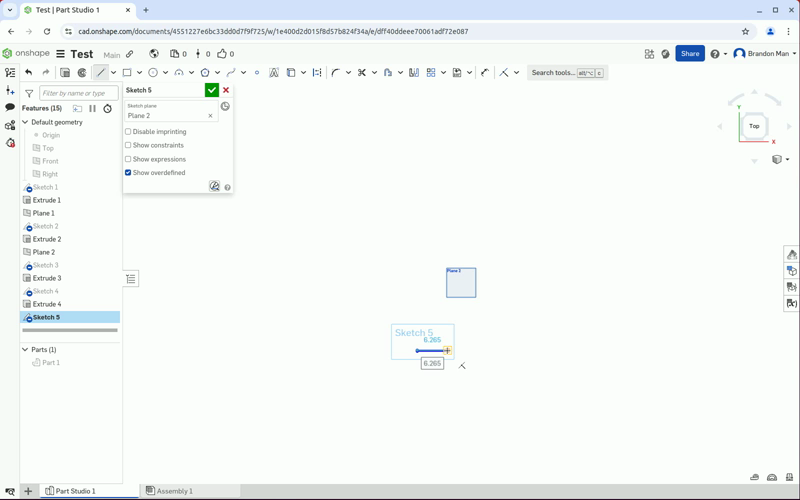
mouse_move(417, 351)
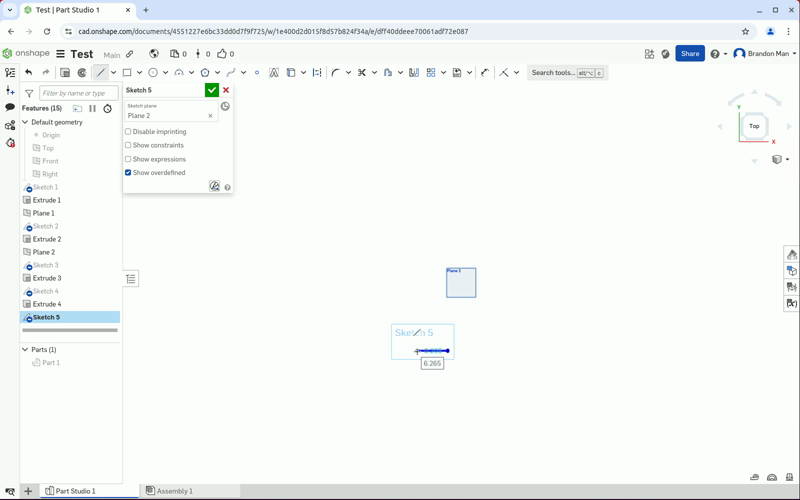
scroll(6)
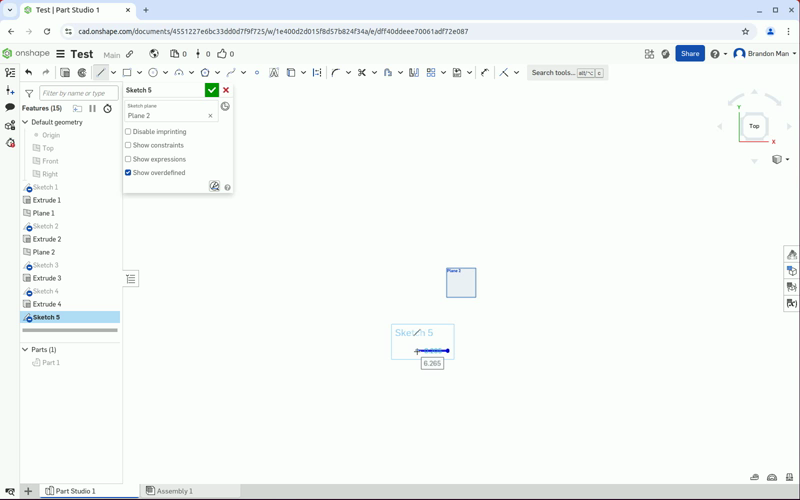
scroll(6)
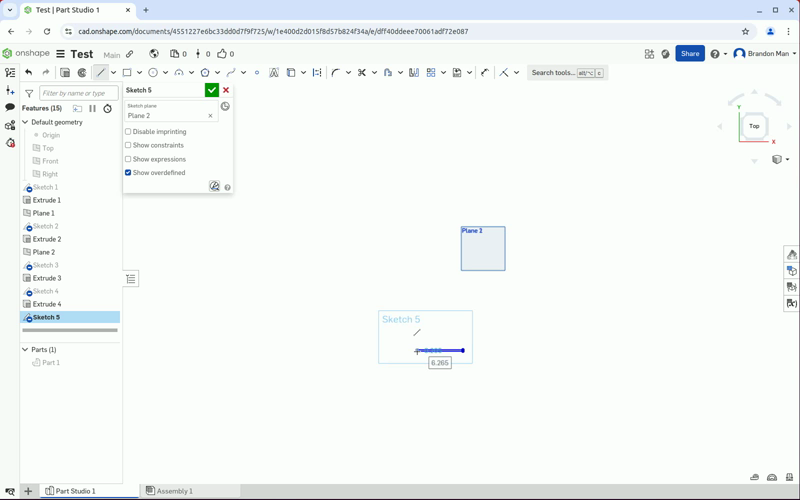
scroll(6)
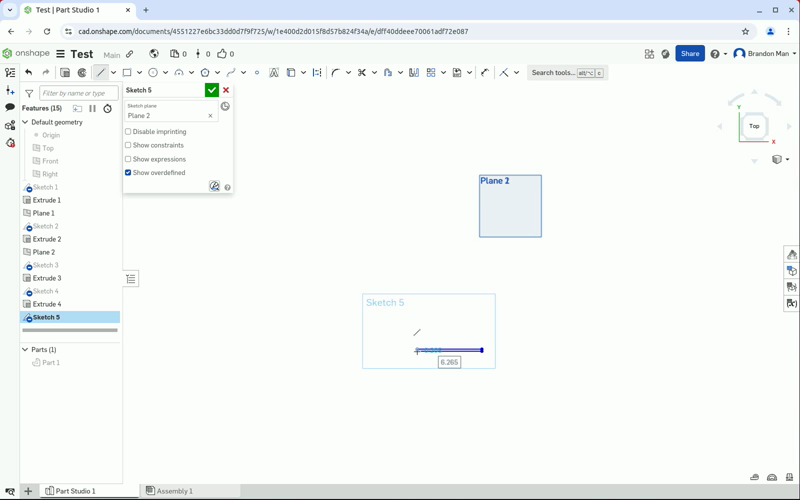
scroll(6)
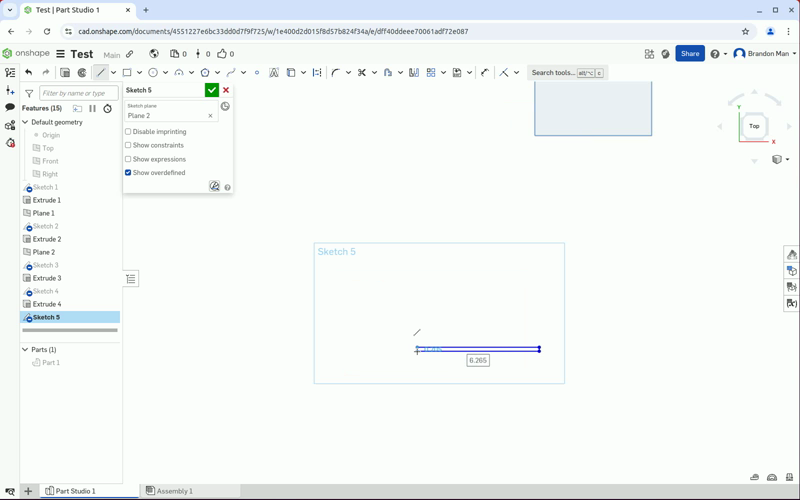
scroll(6)
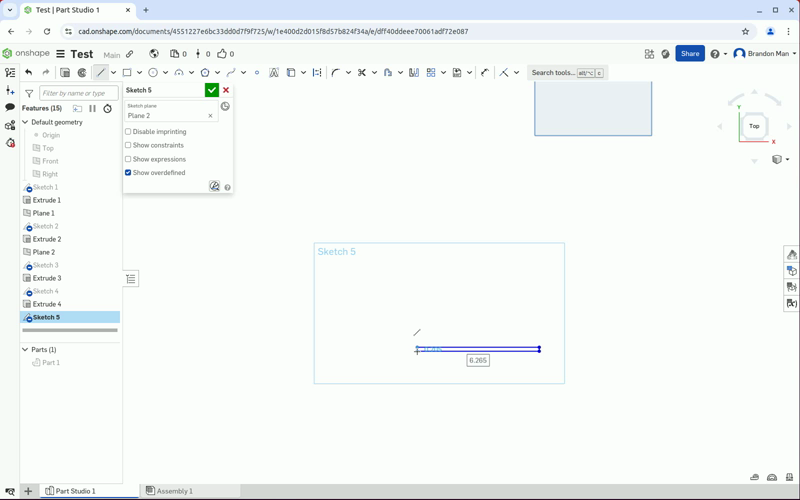
scroll(6)
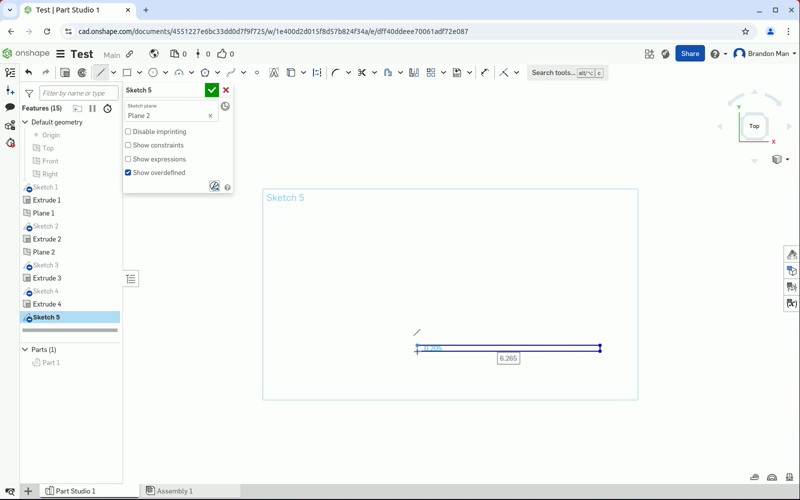
scroll(6)
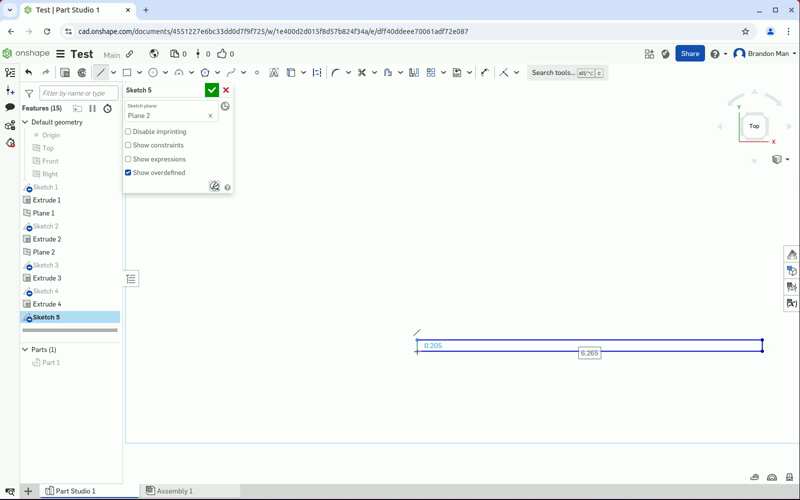
key_up(shift)
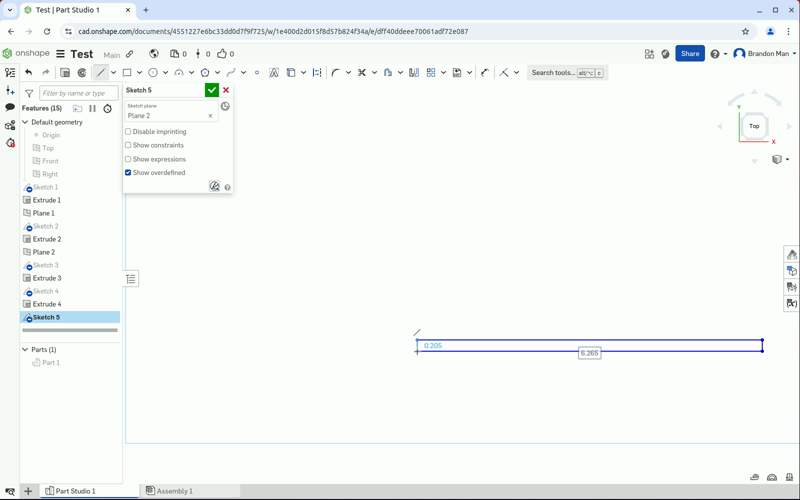
click(417, 351)
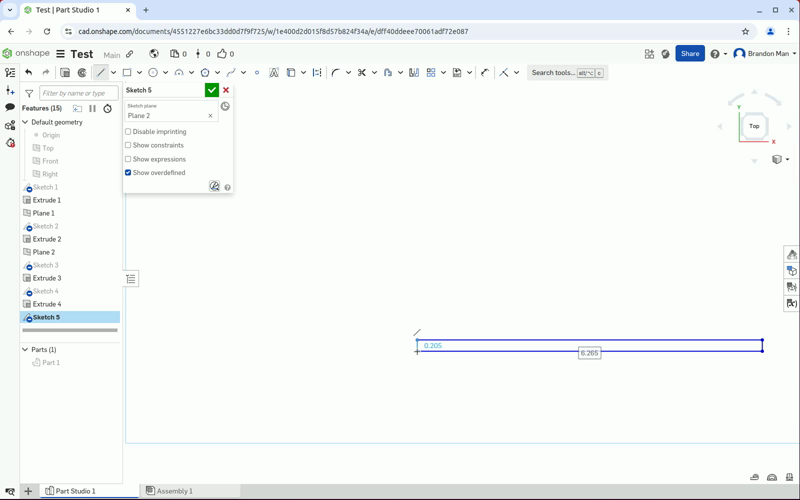
scroll(-6)
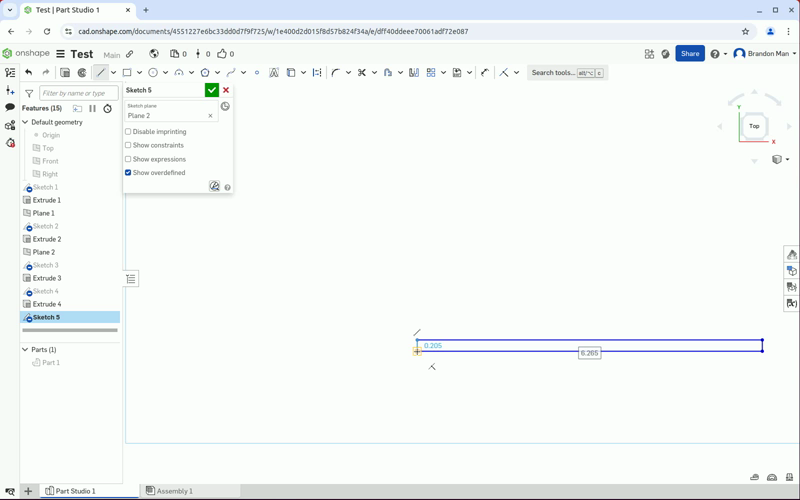
scroll(-6)
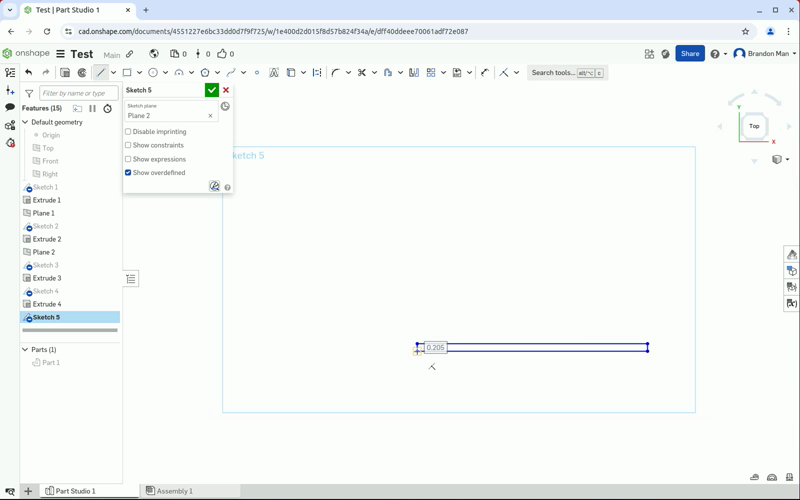
scroll(-6)
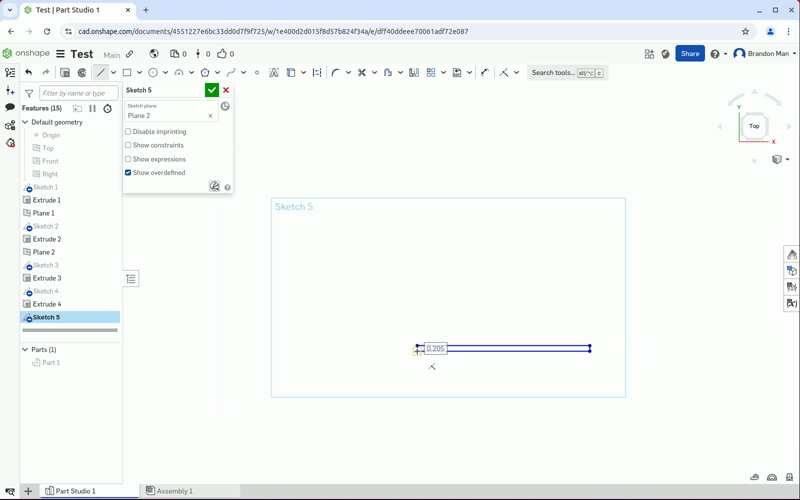
scroll(-6)
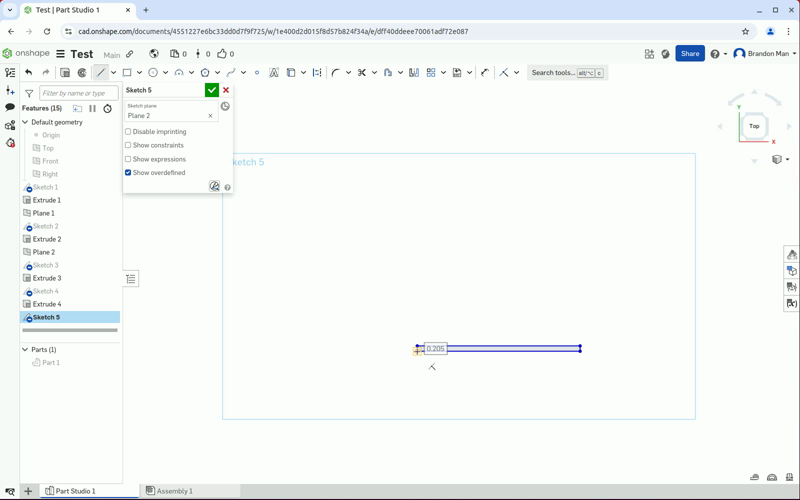
scroll(-6)
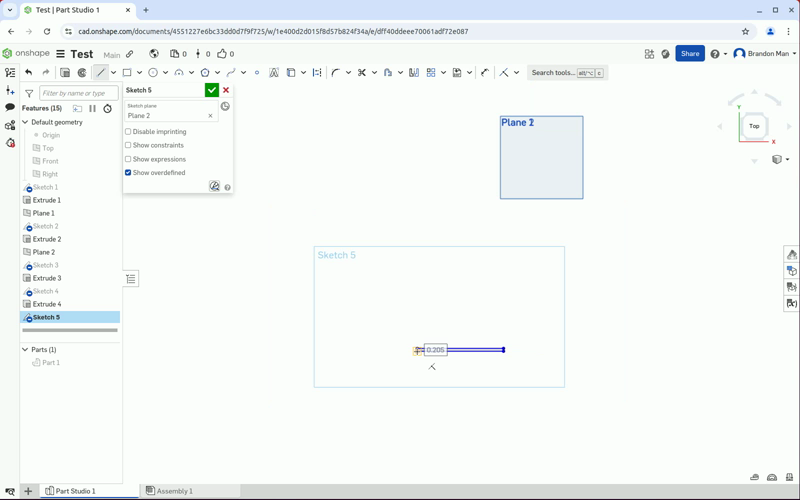
scroll(-6)
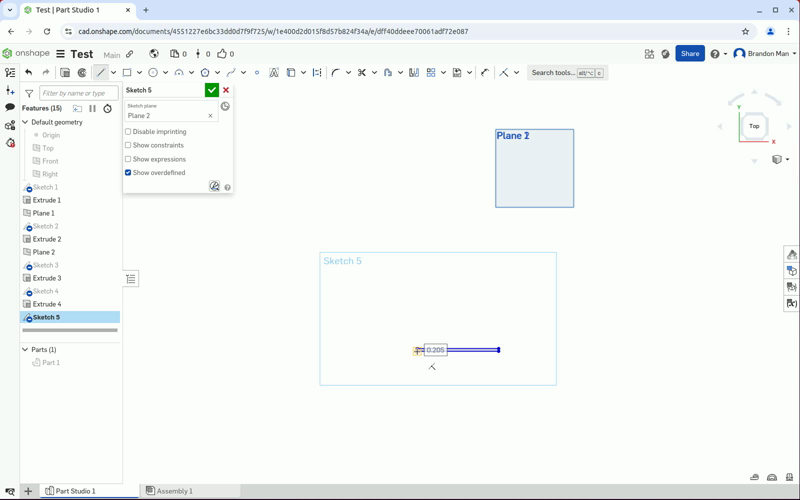
scroll(-6)
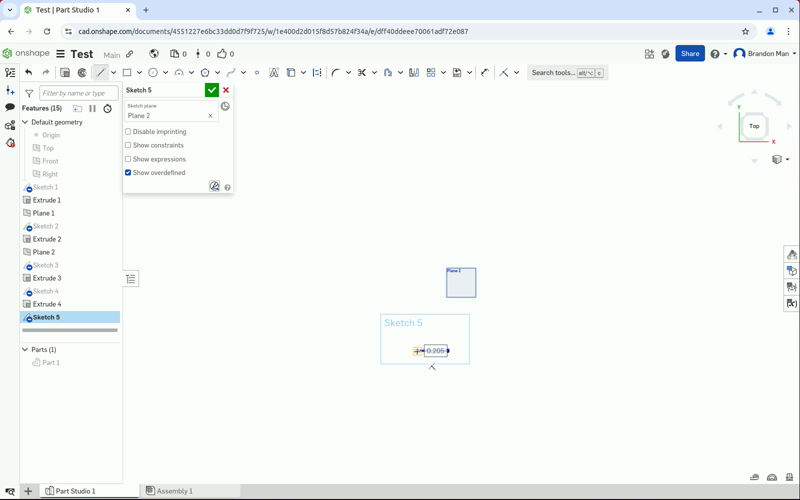
key(esc)
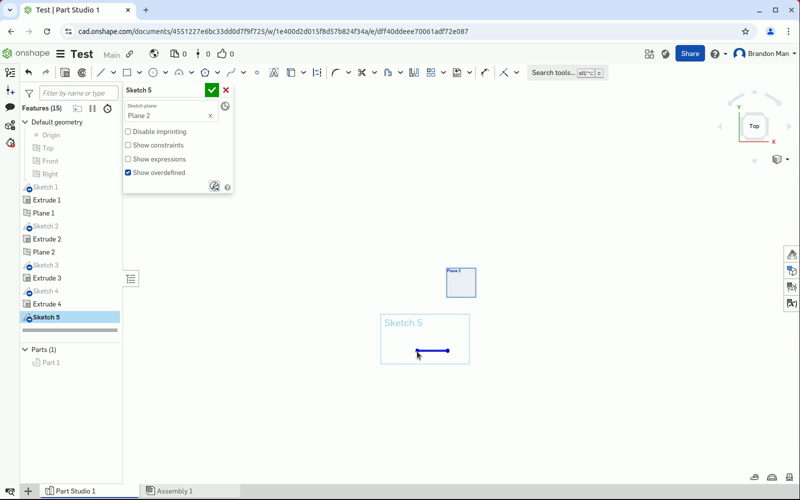
mouse_move(424, 350)
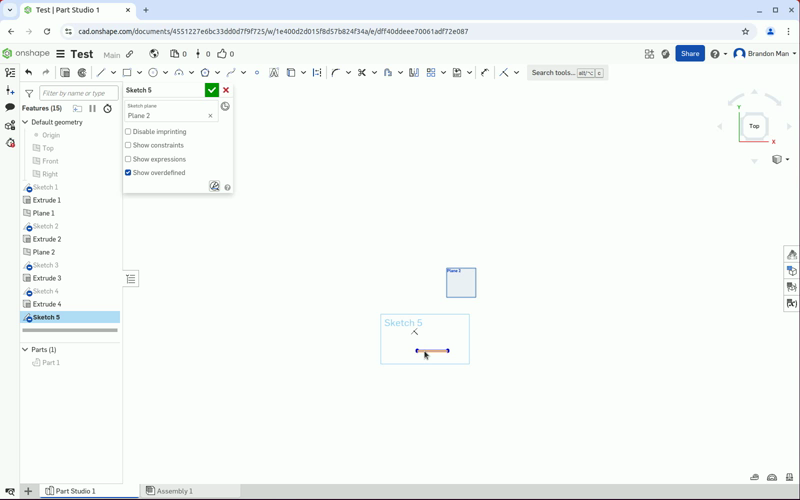
scroll(6)
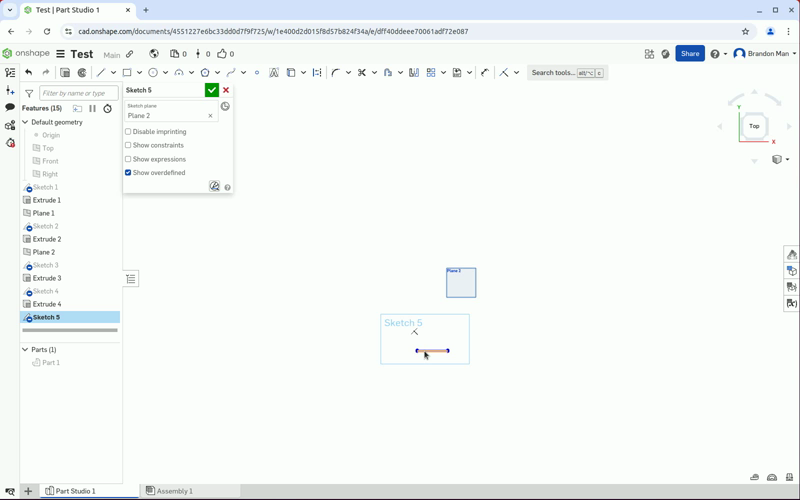
scroll(6)
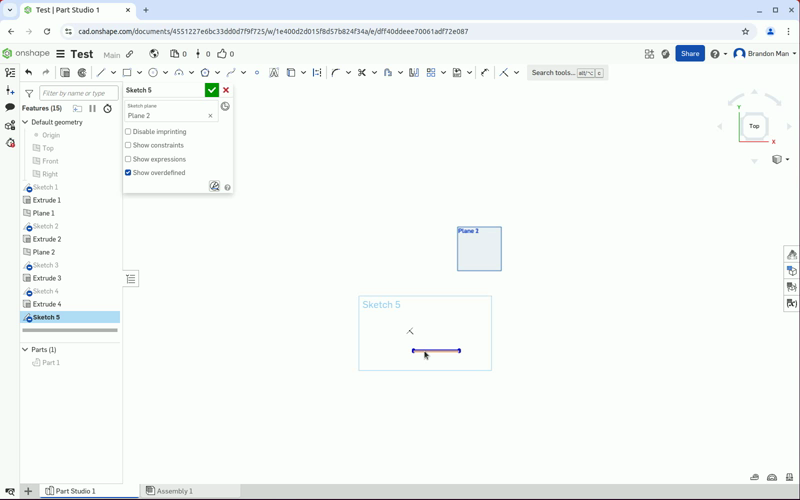
scroll(6)
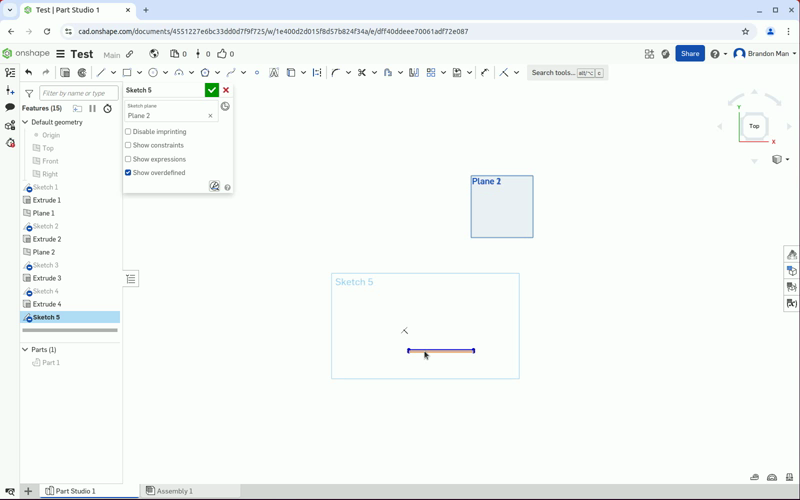
scroll(6)
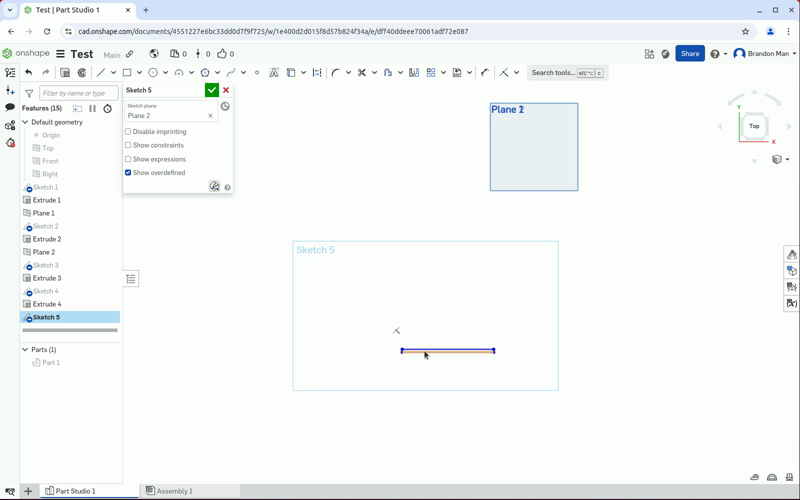
scroll(6)
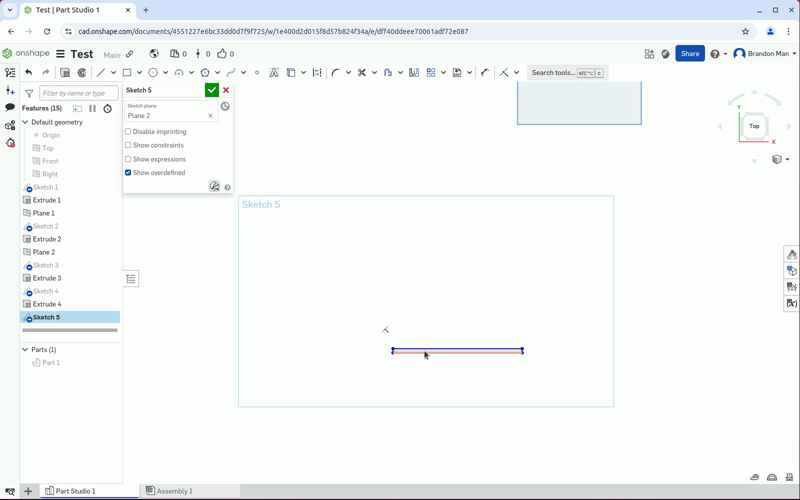
scroll(6)
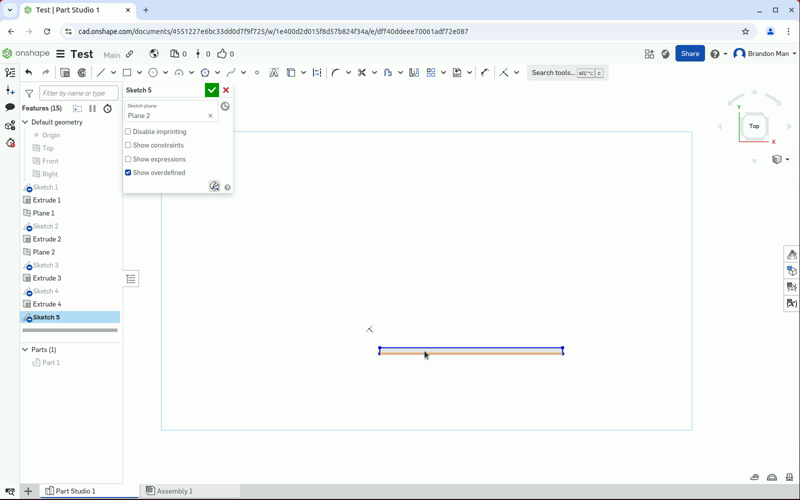
scroll(6)
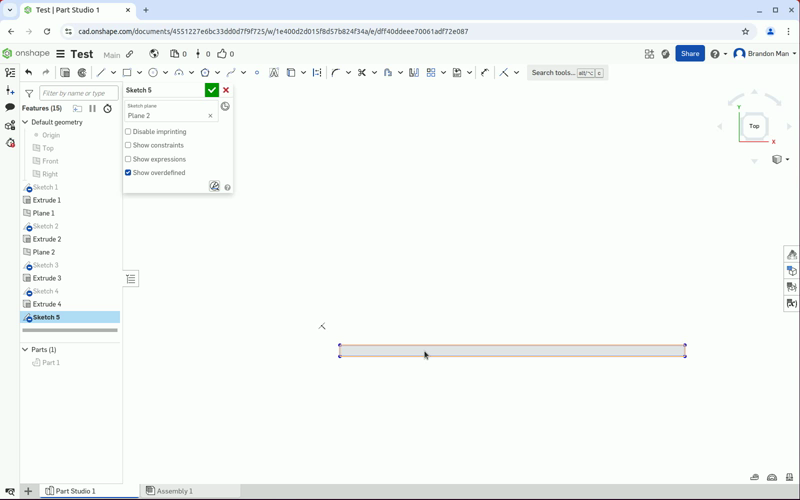
click(424, 350)
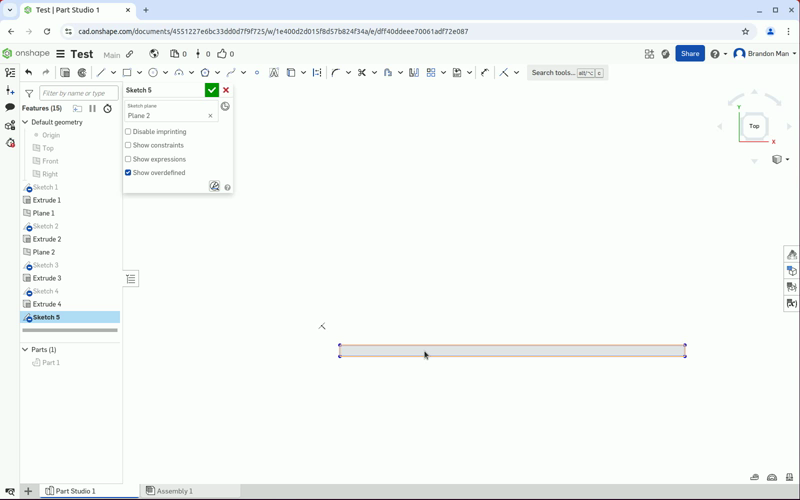
scroll(-6)
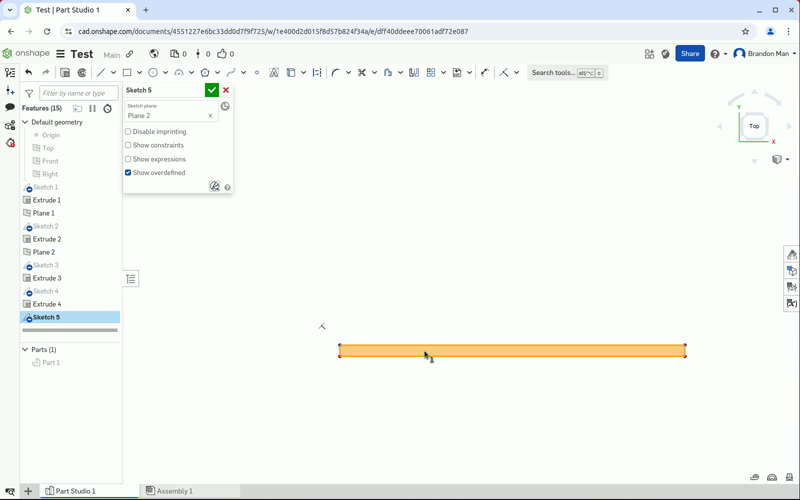
scroll(-6)
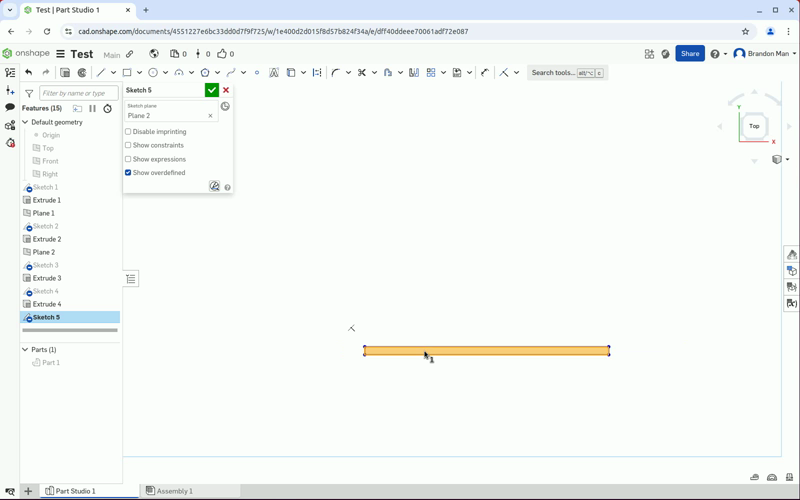
scroll(-6)
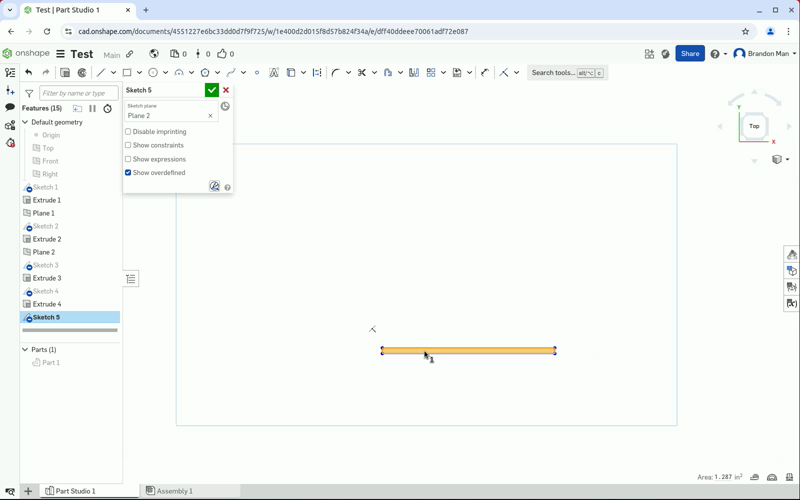
scroll(-6)
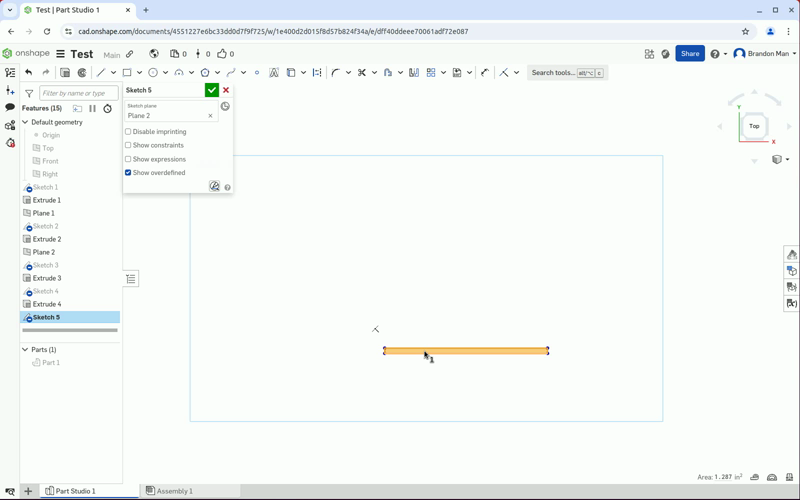
scroll(-6)
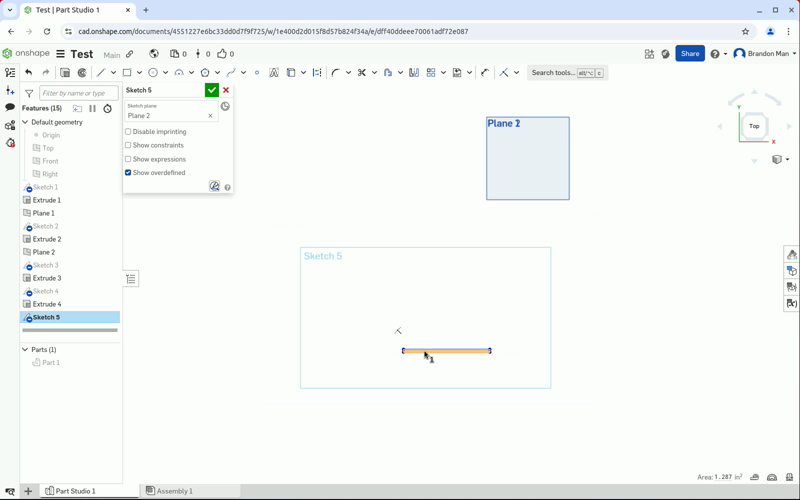
scroll(-6)
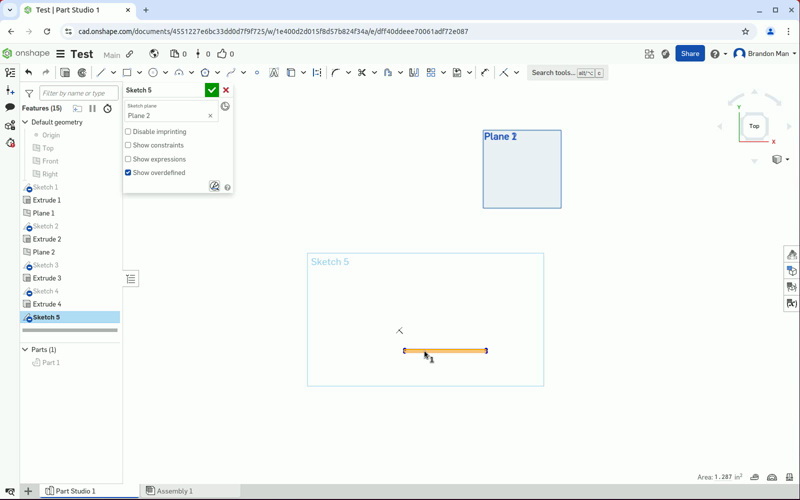
scroll(-6)
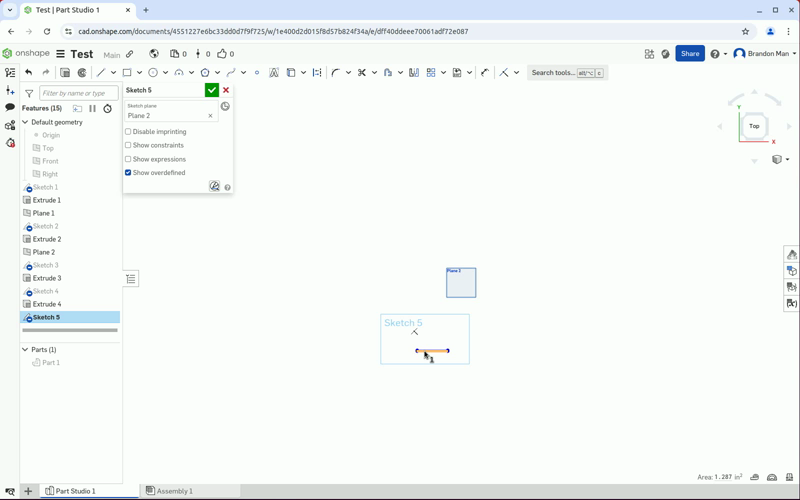
mouse_move(73, 352)
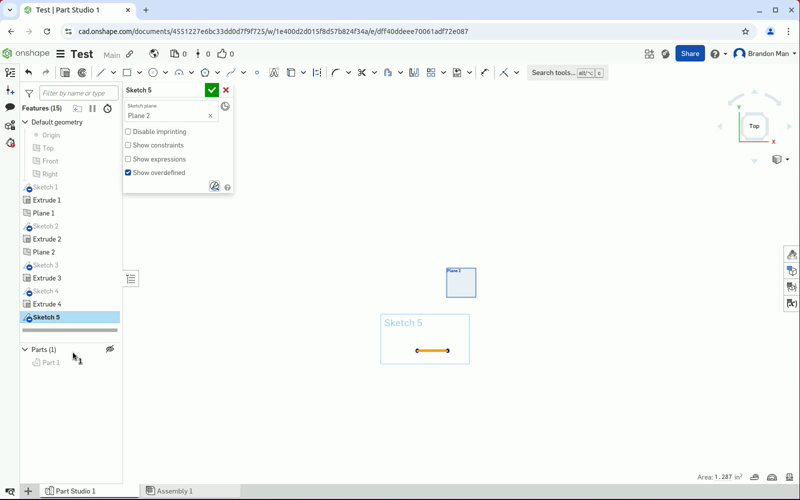
key(shift+y)
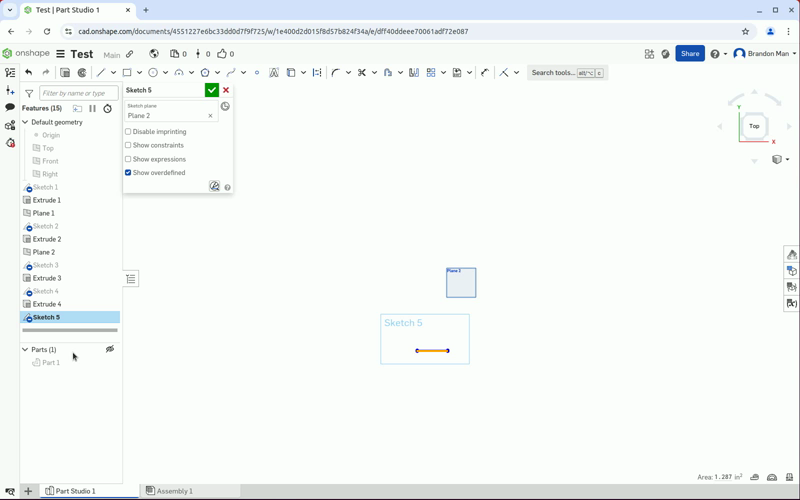
key(shift+e)
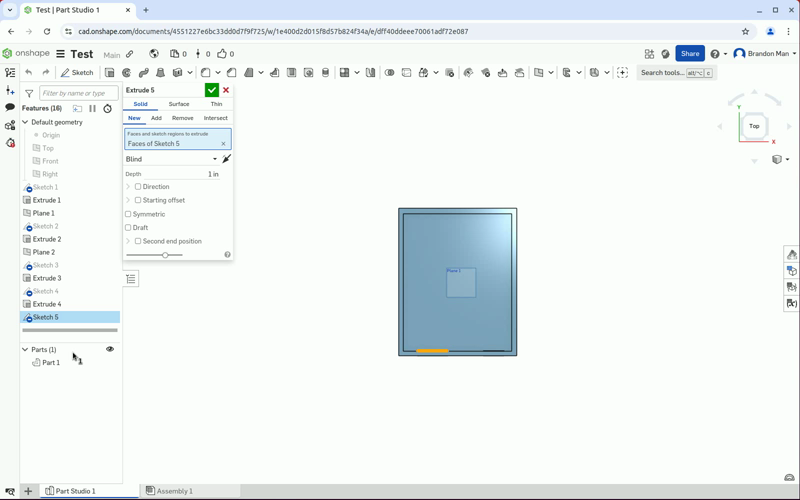
mouse_move(143, 106)
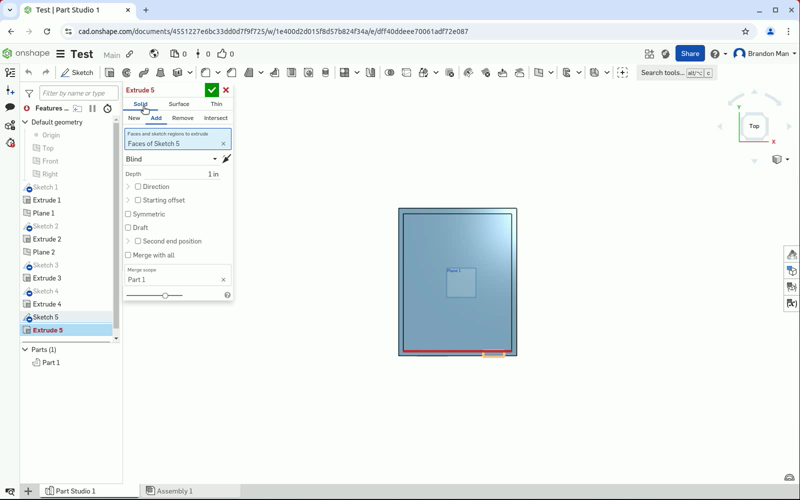
click(143, 106)
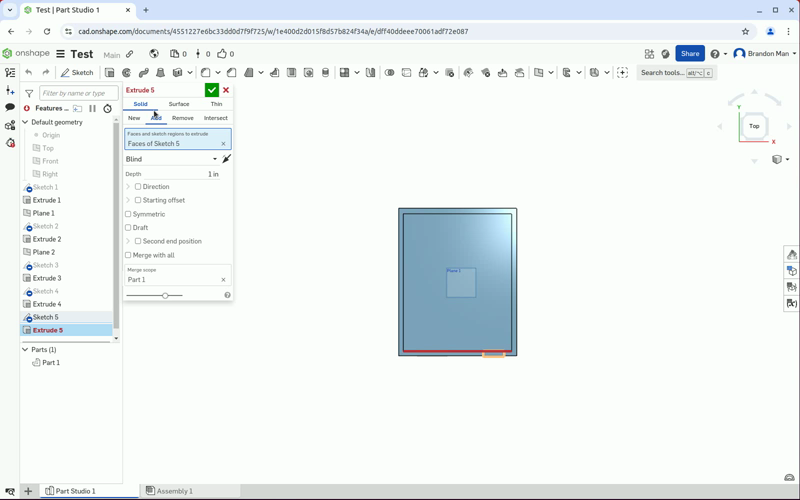
mouse_move(186, 120)
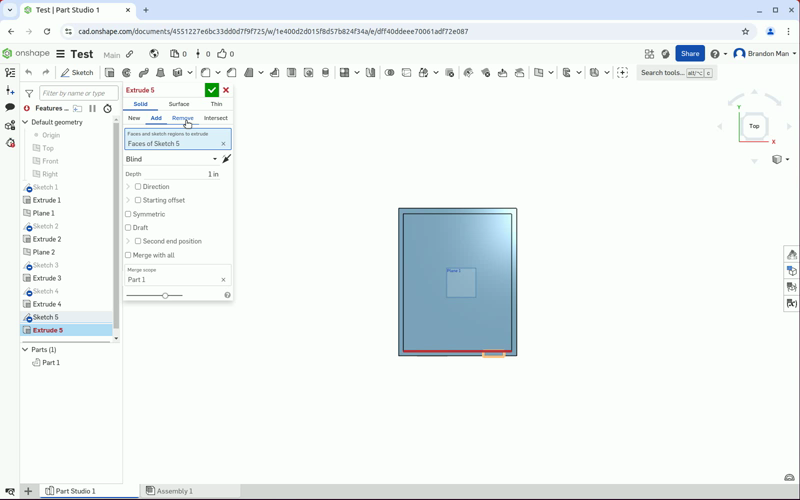
click(186, 120)
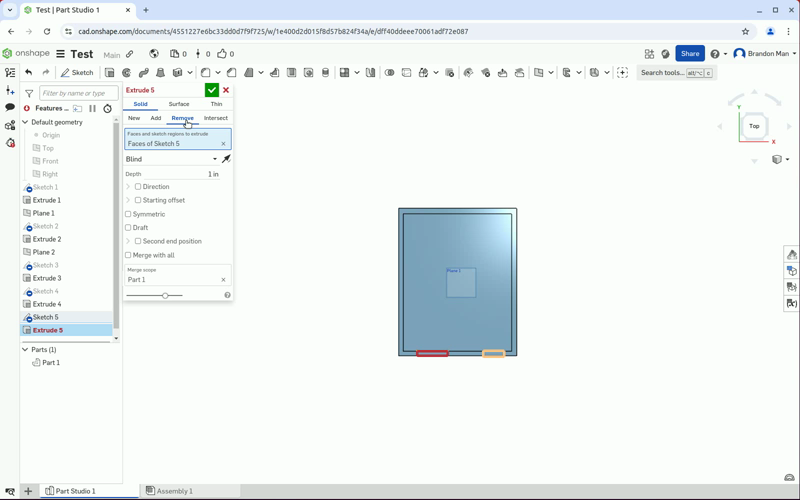
key(tab, 4)
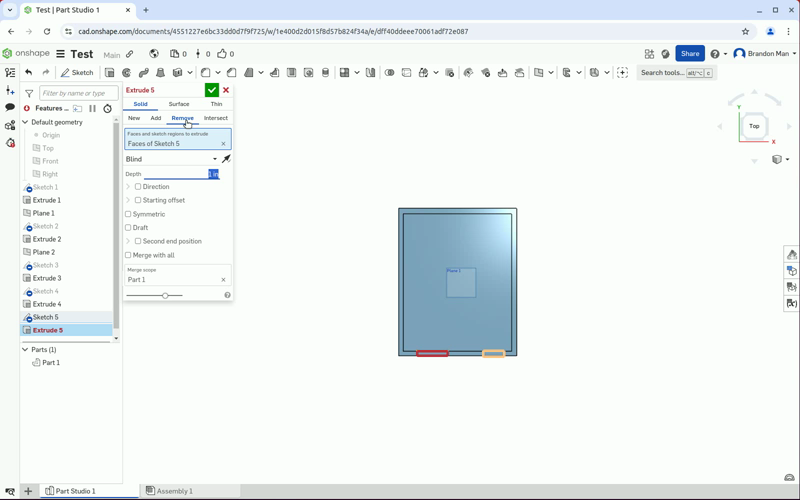
text(-3.129)
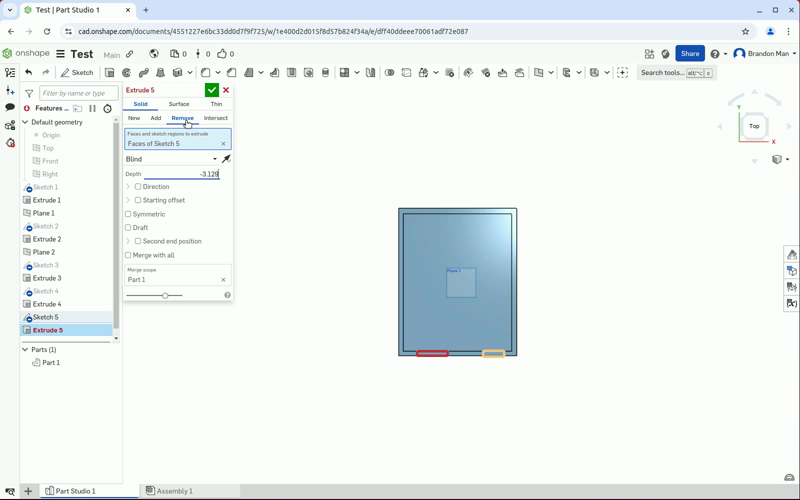
key(tab, 6)
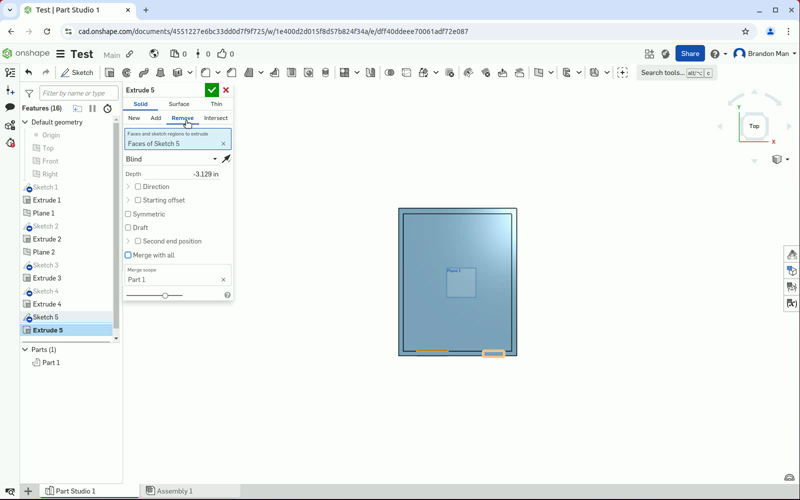
key(space)
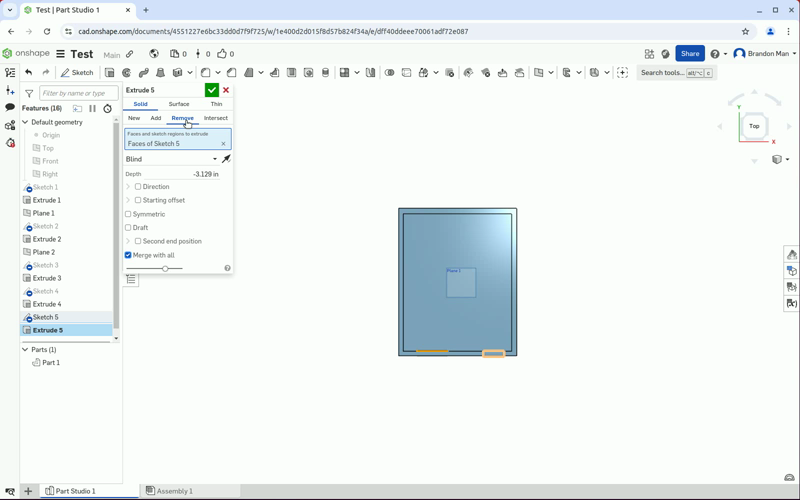
key(enter)
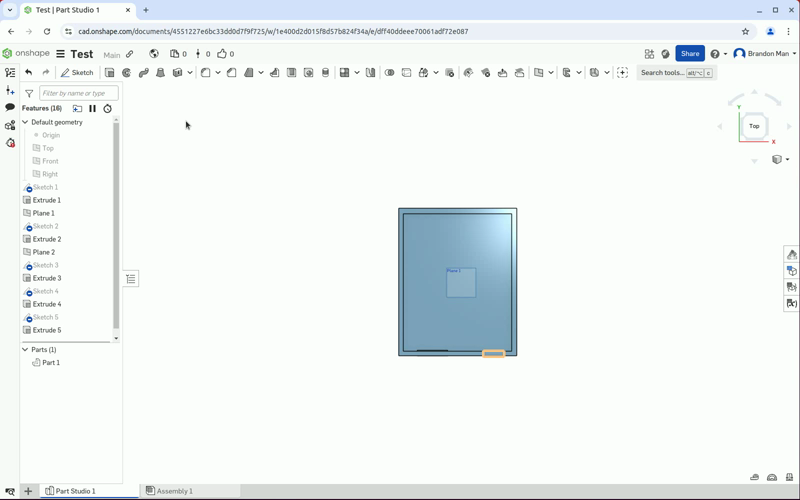
key(shift+h)
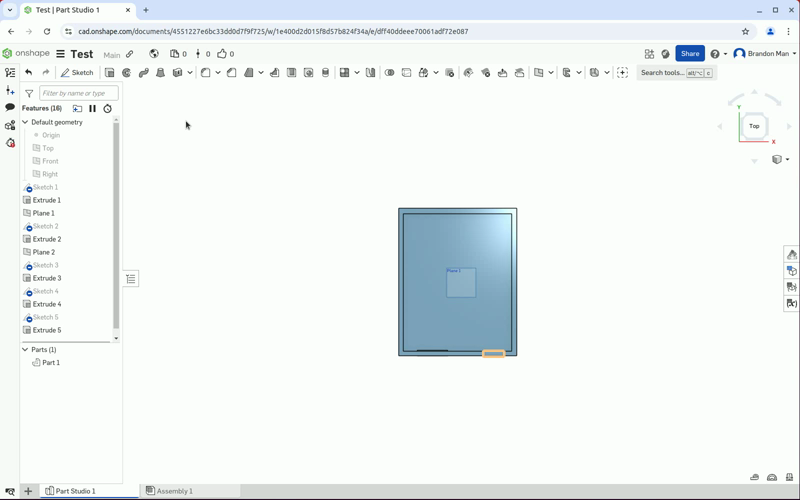
key(shift+h)
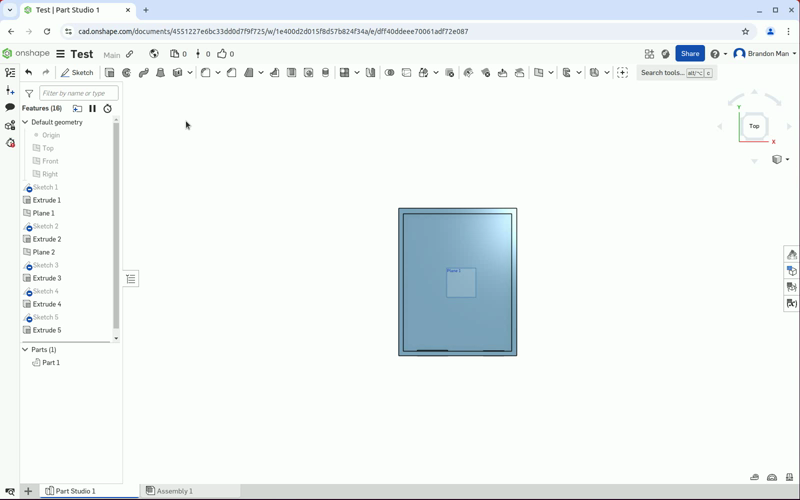
mouse_move(69, 189)
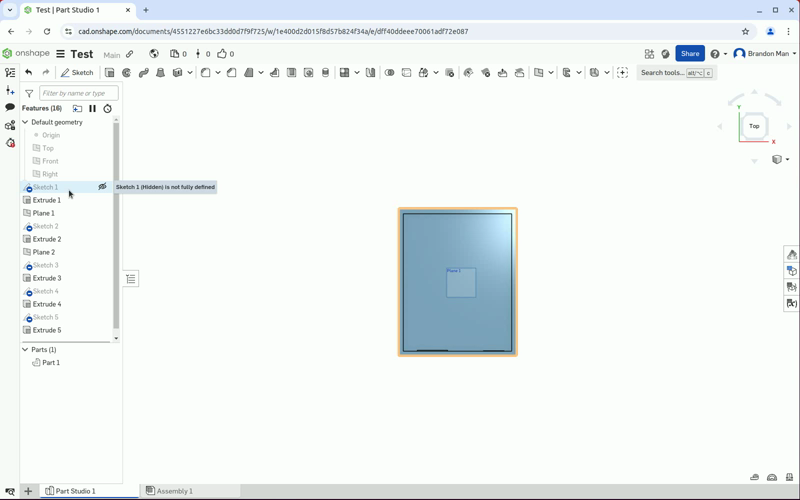
click(69, 189)
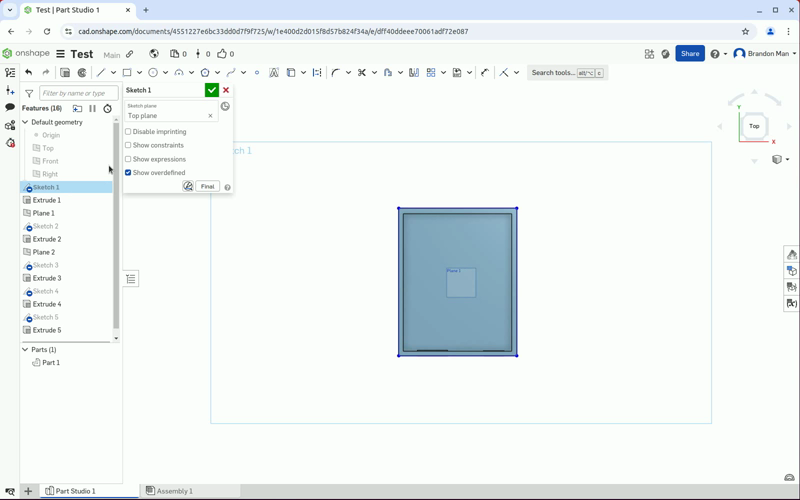
mouse_move(229, 92)
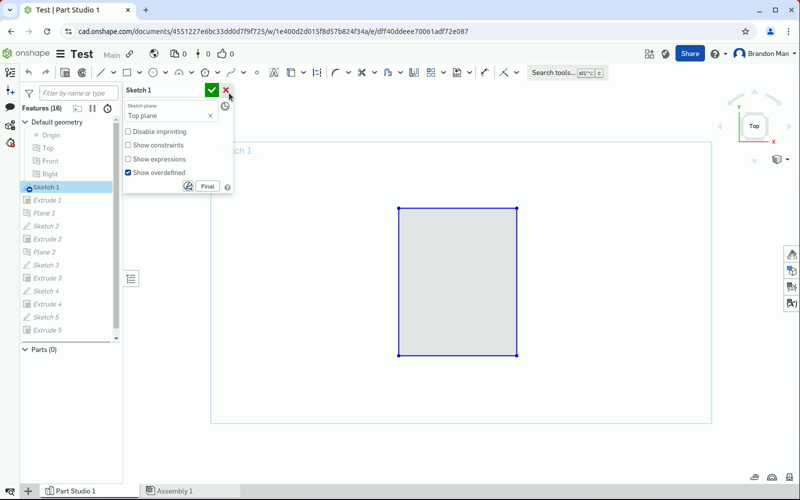
click(229, 92)
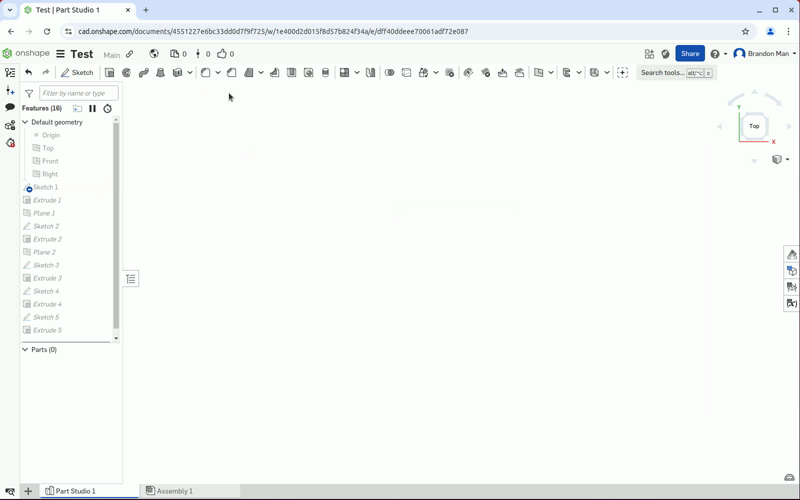
key(shift+s)
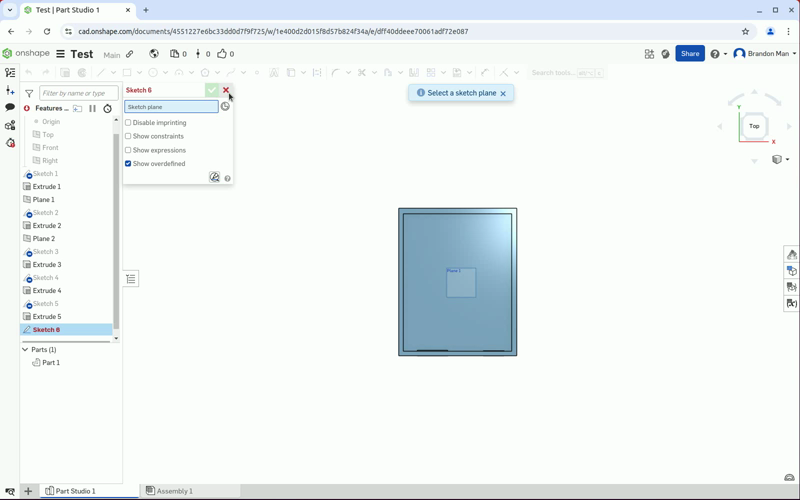
mouse_move(69, 241)
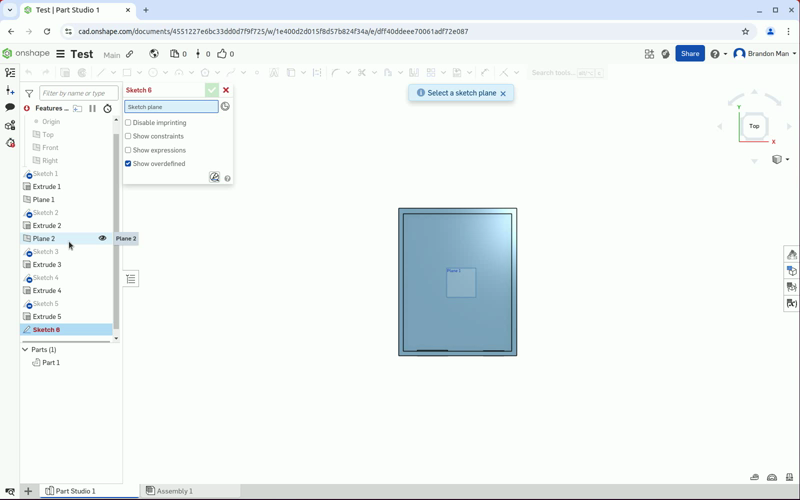
click(69, 241)
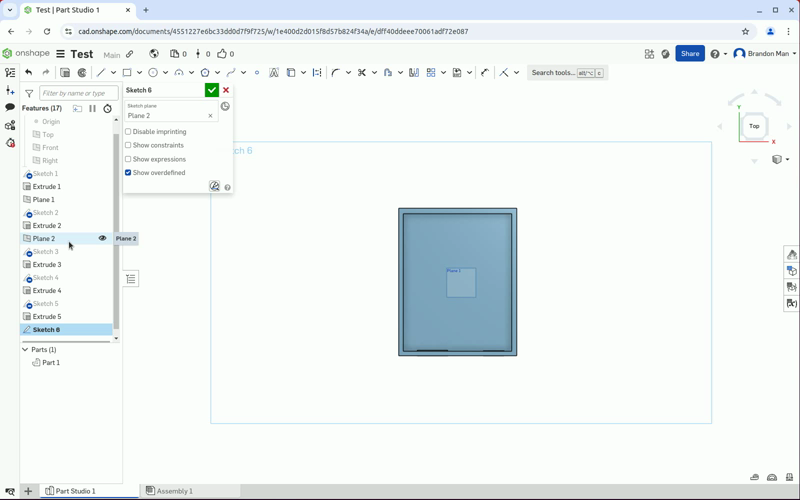
mouse_move(73, 352)
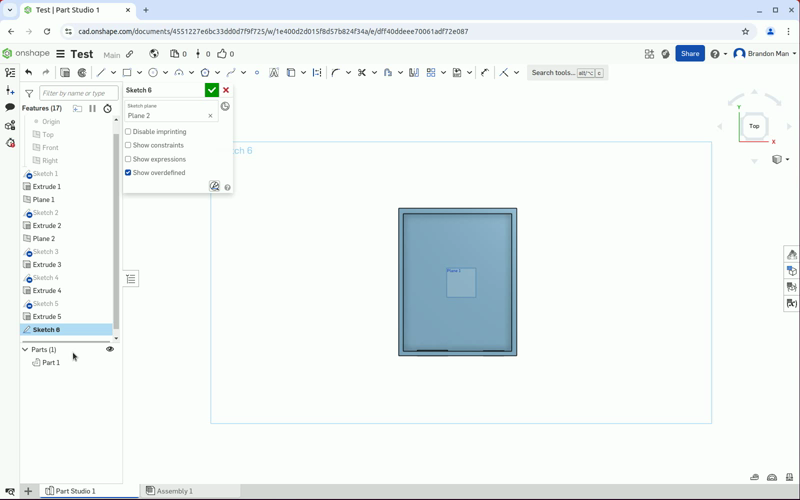
key(y)
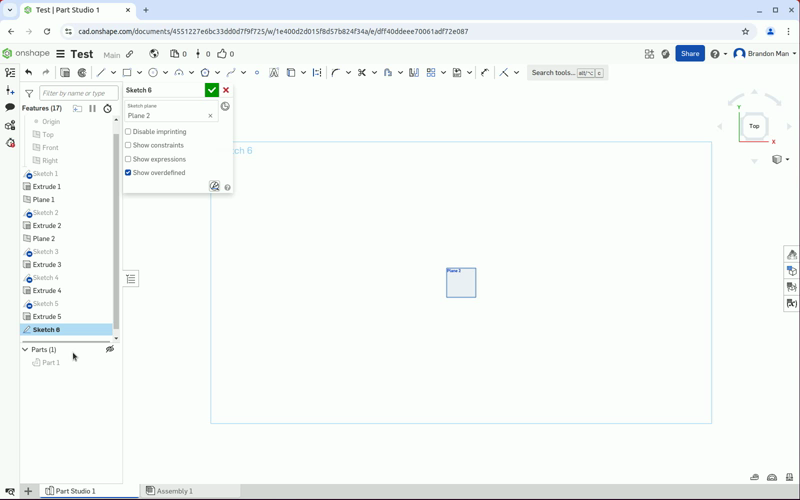
key(l)
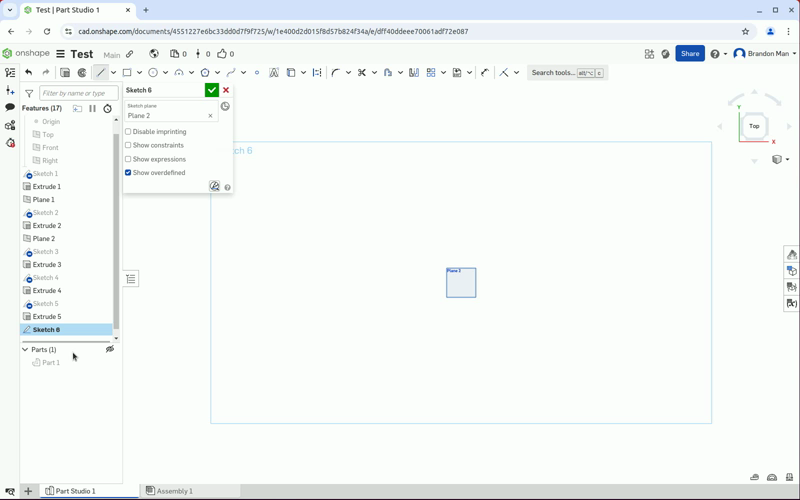
key_down(shift)
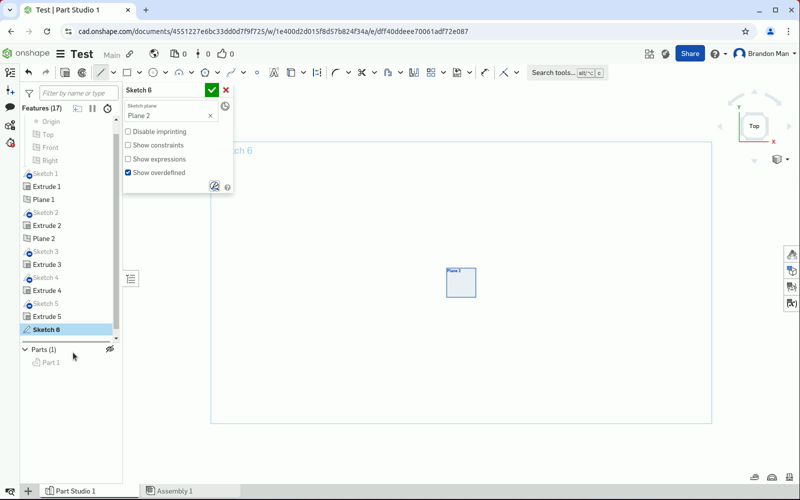
mouse_move(483, 351)
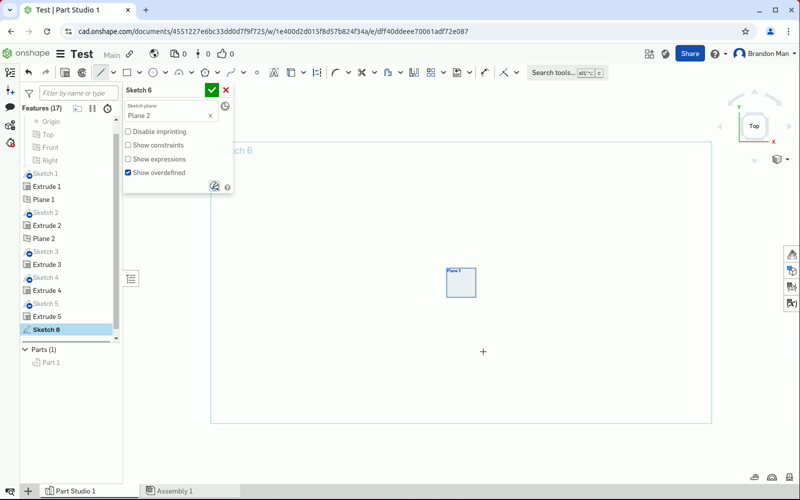
click(483, 351)
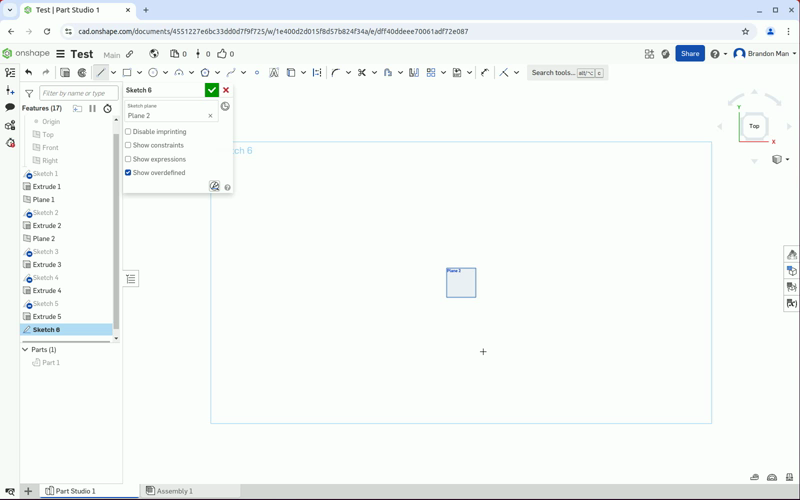
key_up(shift)
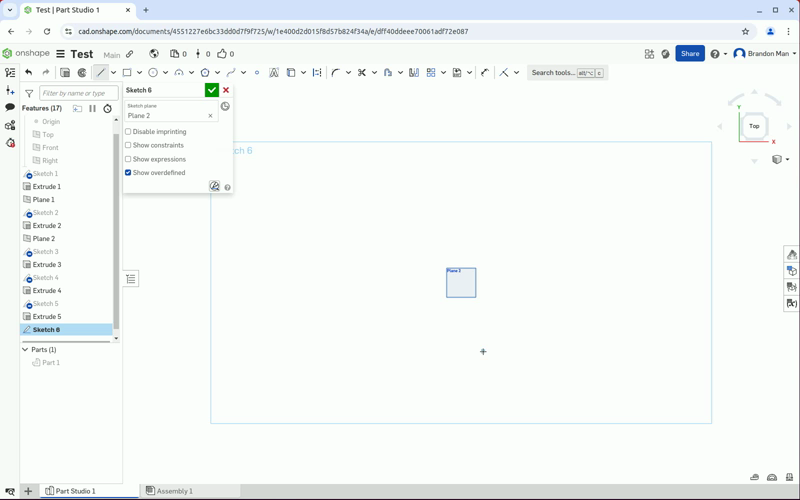
key_down(shift)
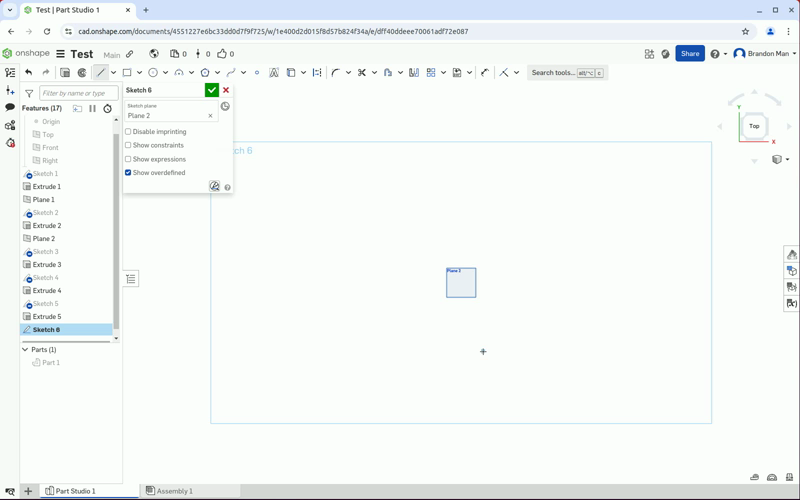
mouse_move(513, 351)
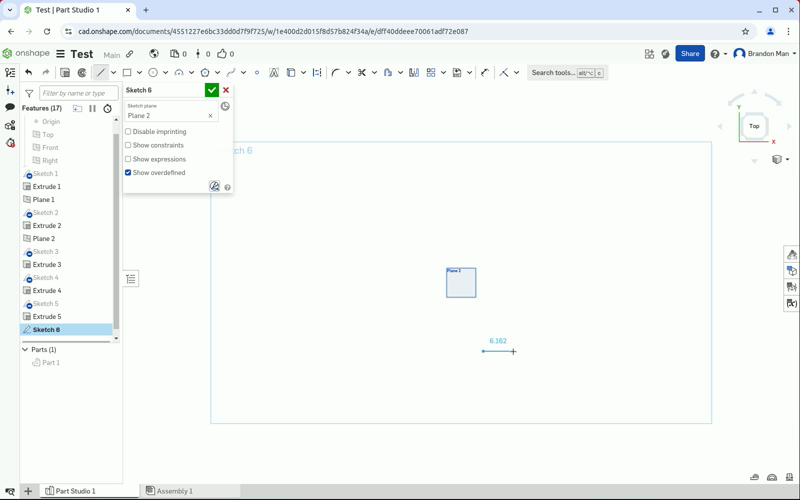
mouse_move(504, 351)
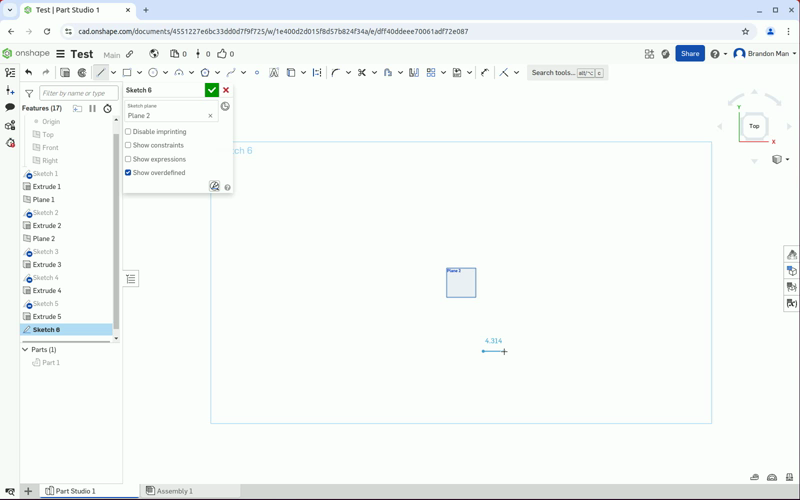
click(504, 351)
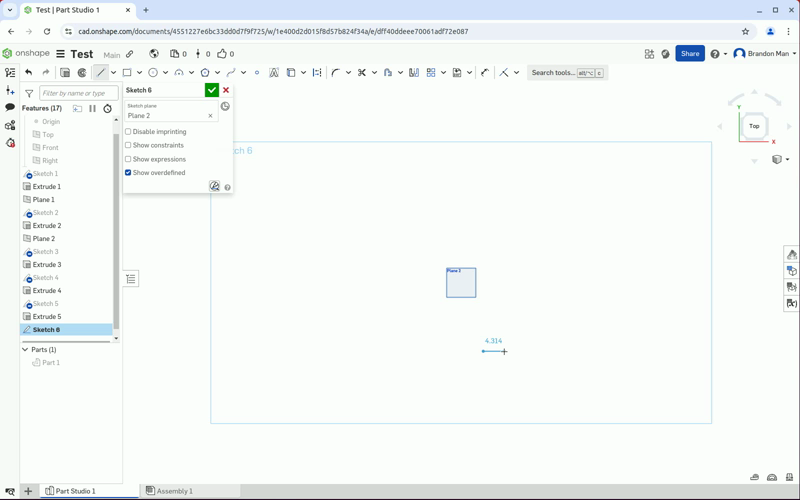
key_up(shift)
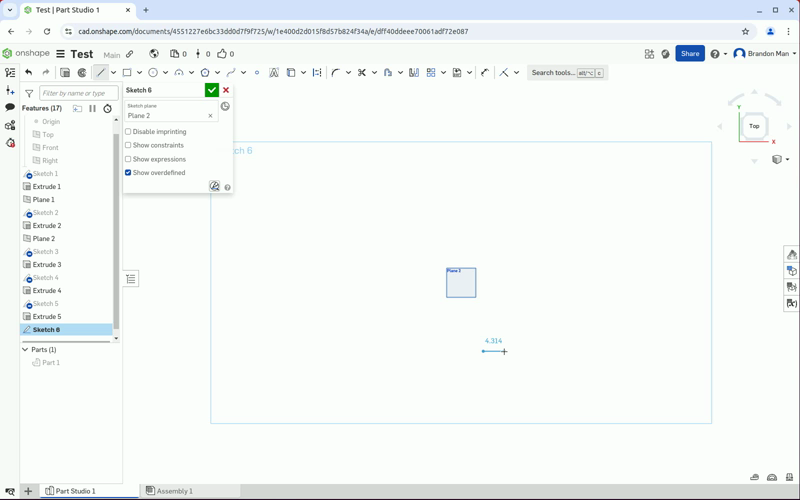
key_down(shift)
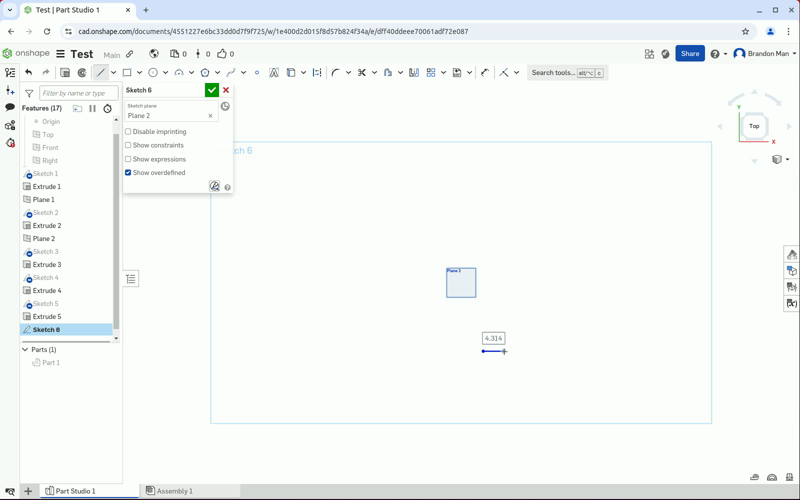
mouse_move(534, 351)
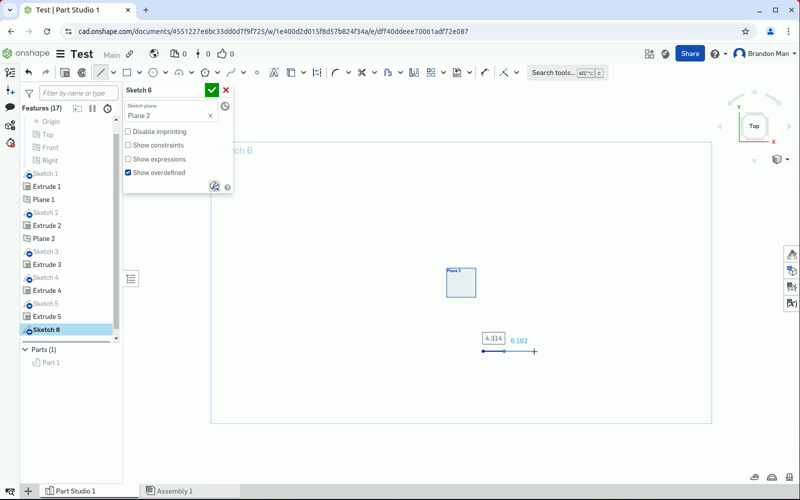
mouse_move(504, 350)
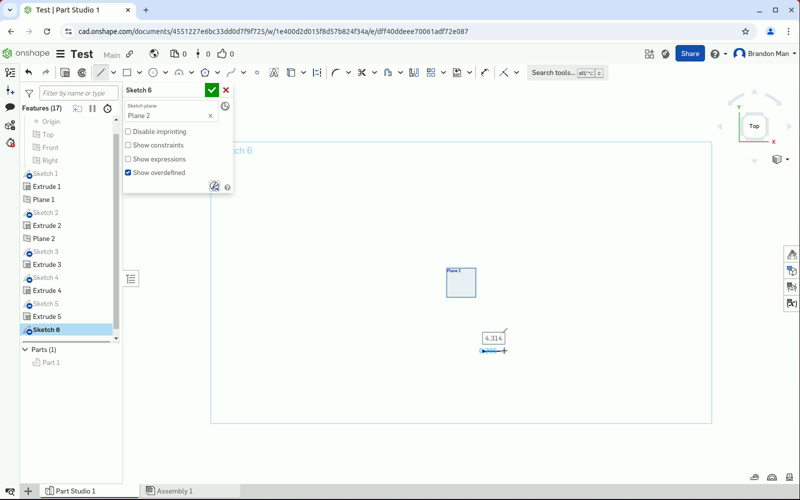
scroll(6)
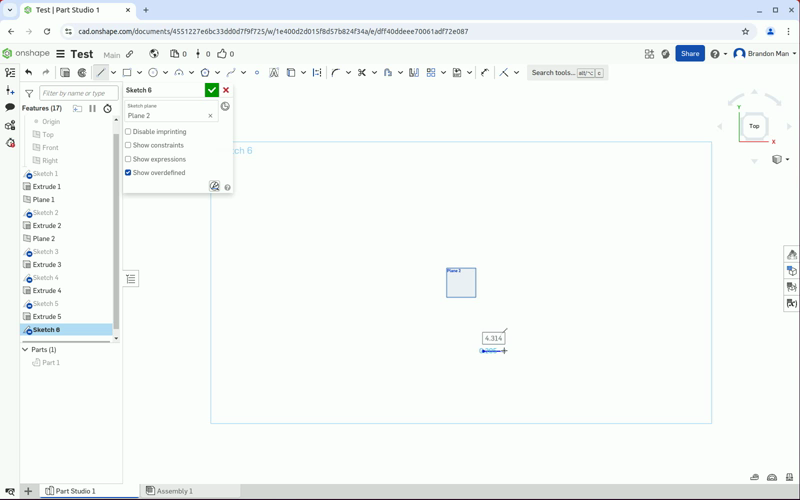
scroll(6)
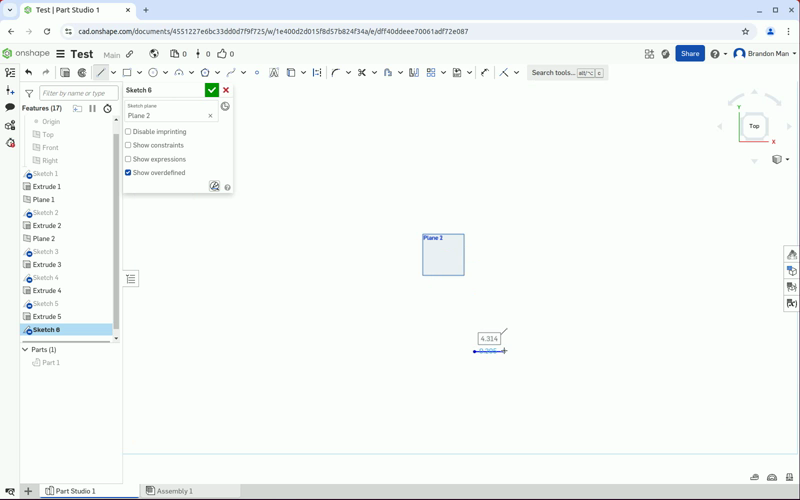
scroll(6)
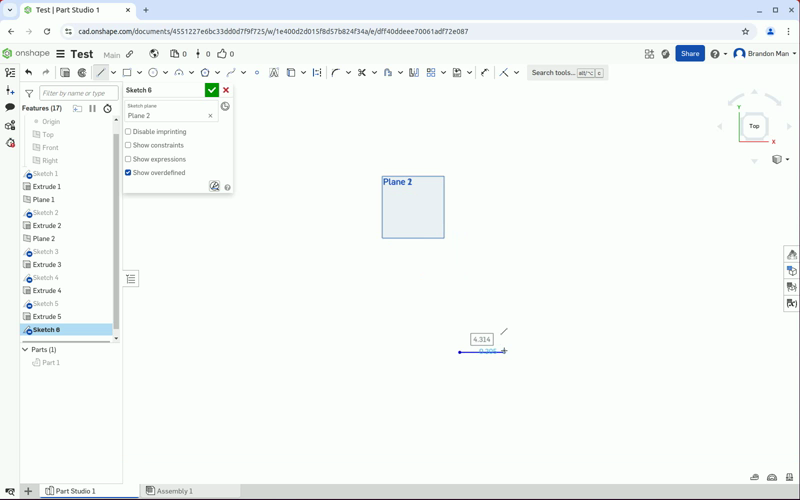
scroll(6)
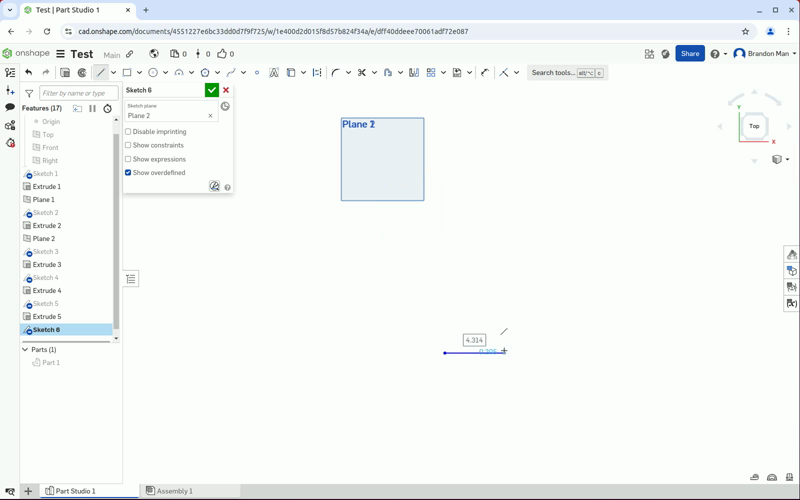
scroll(6)
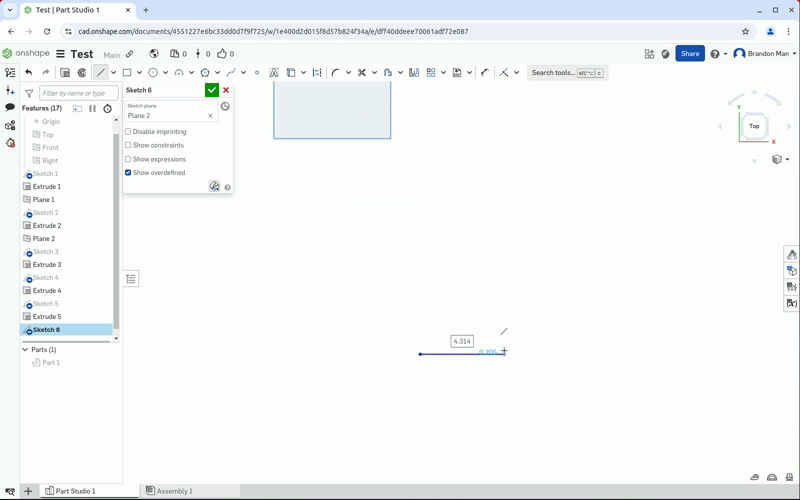
scroll(6)
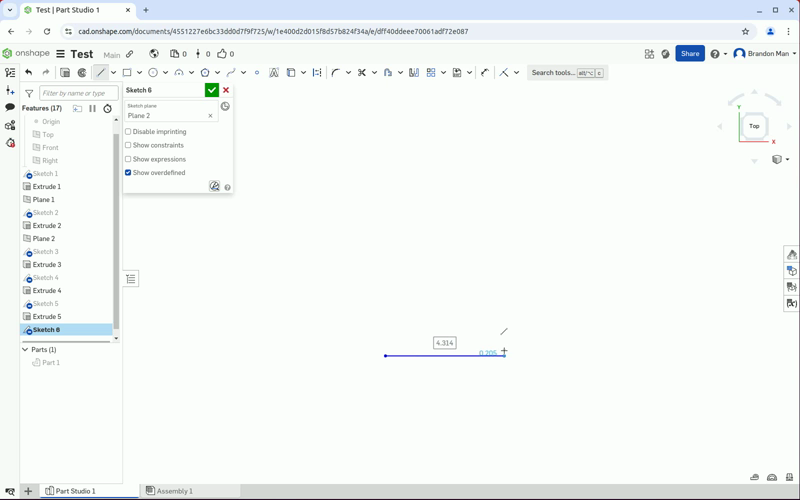
scroll(6)
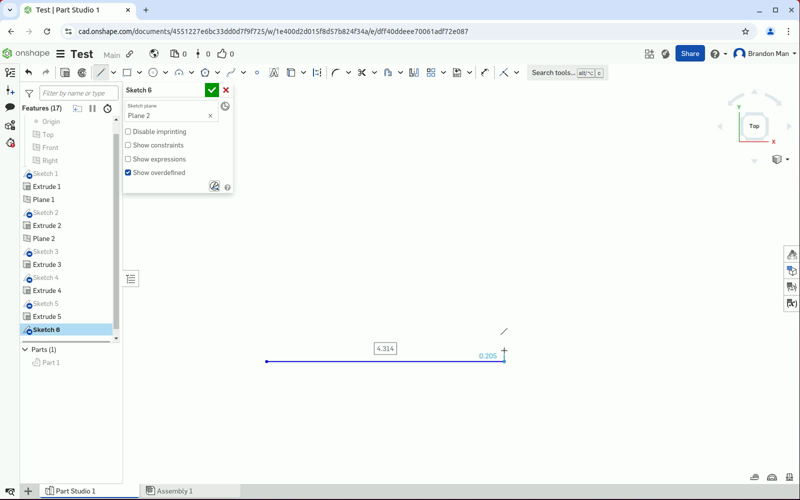
click(504, 350)
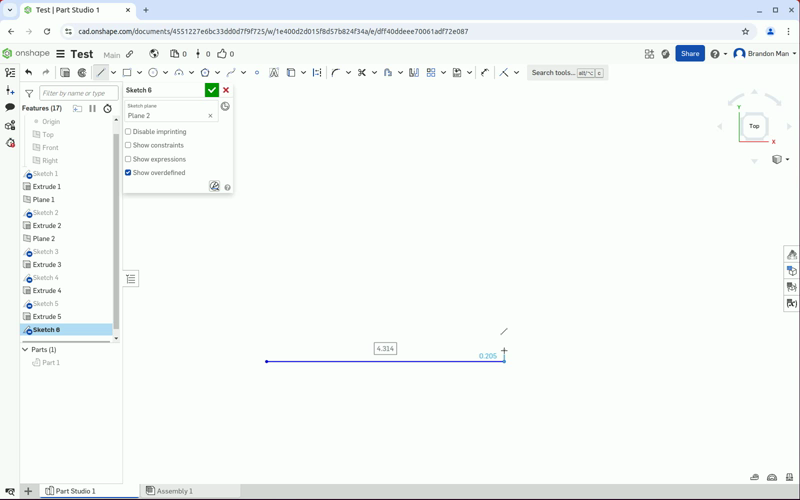
scroll(-6)
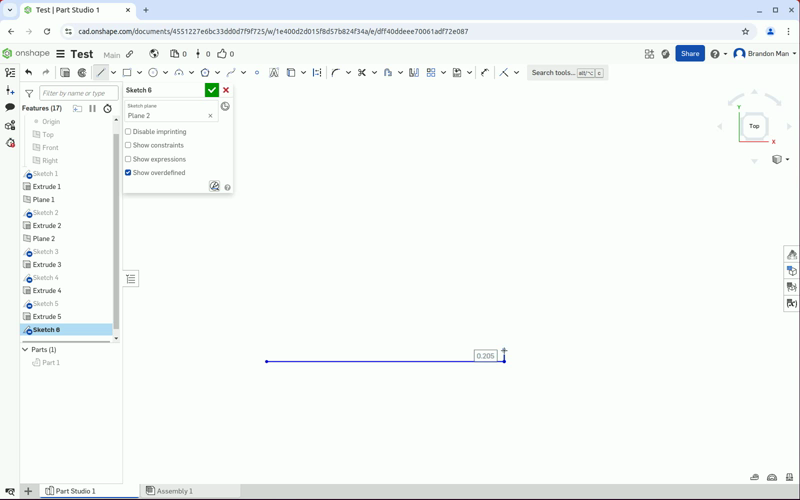
scroll(-6)
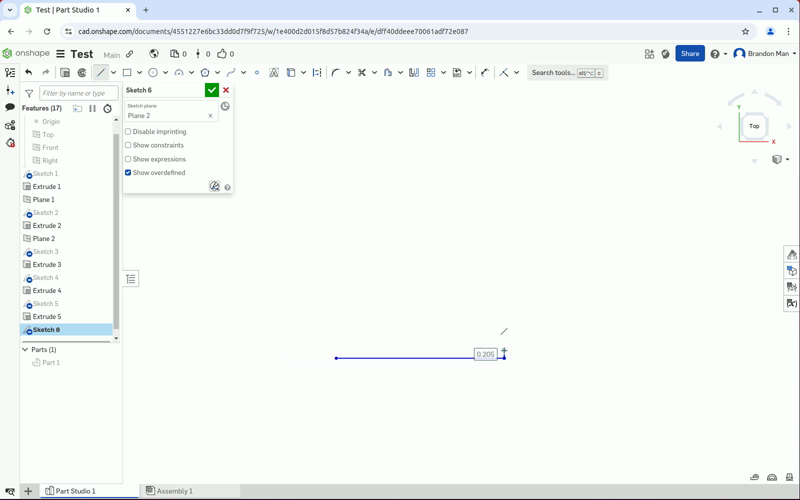
scroll(-6)
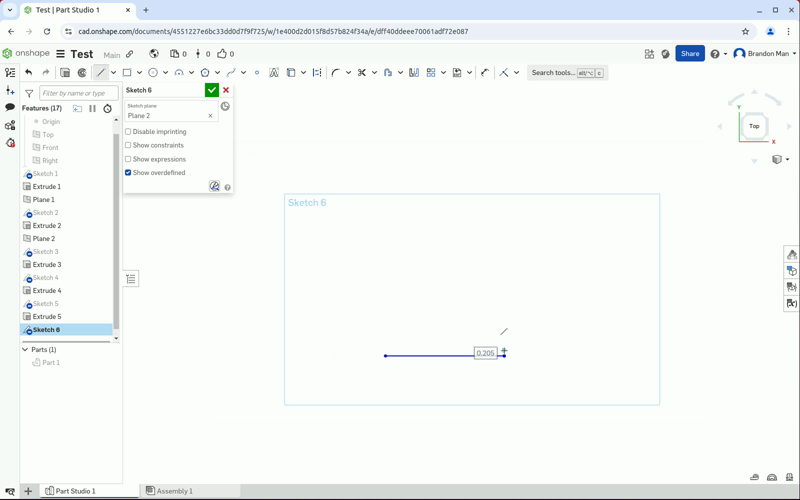
scroll(-6)
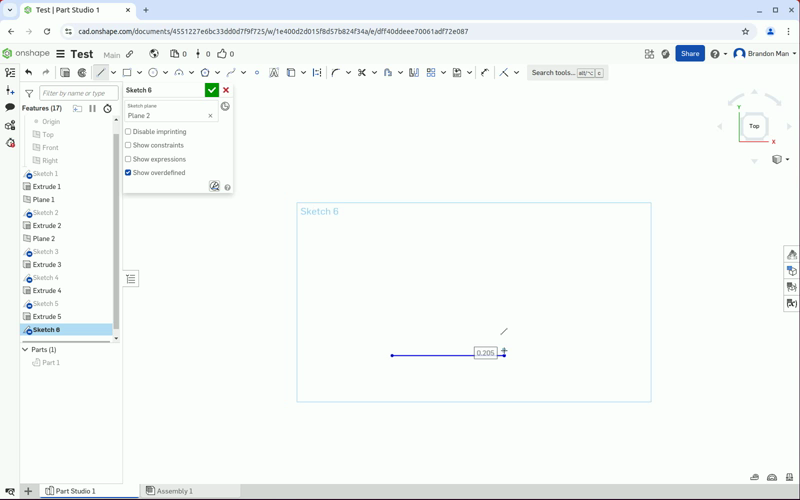
scroll(-6)
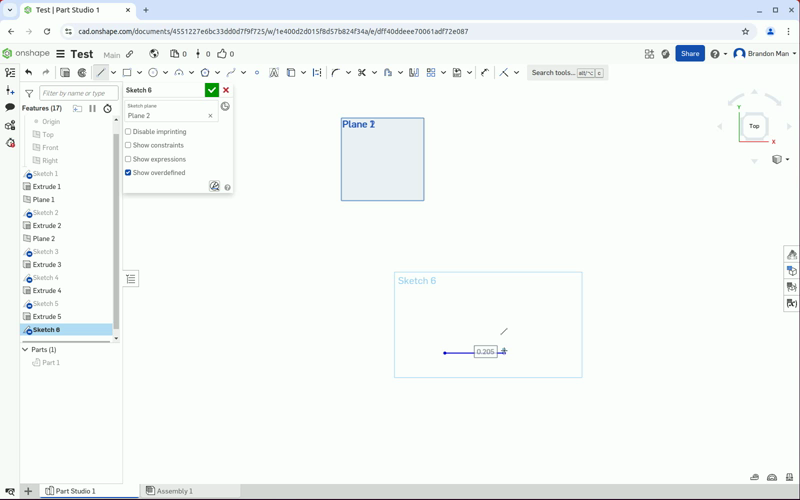
scroll(-6)
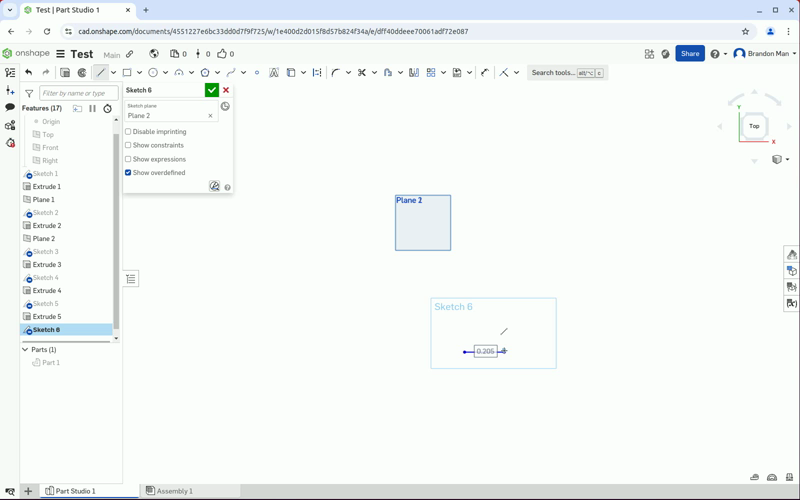
scroll(-6)
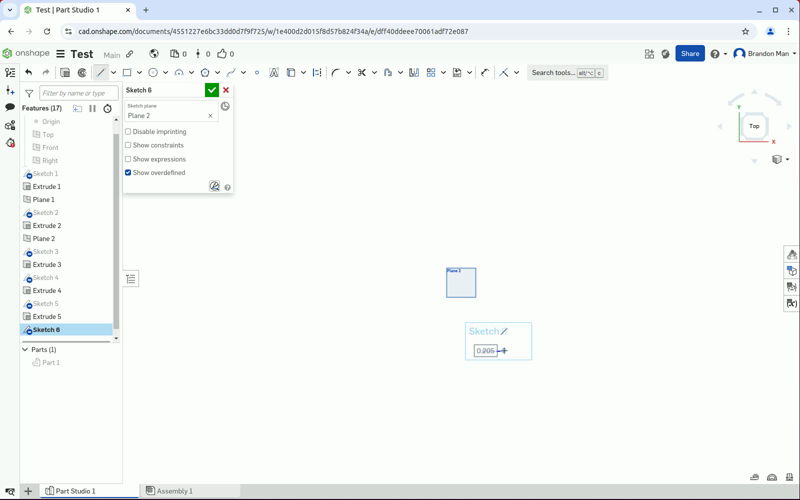
key_up(shift)
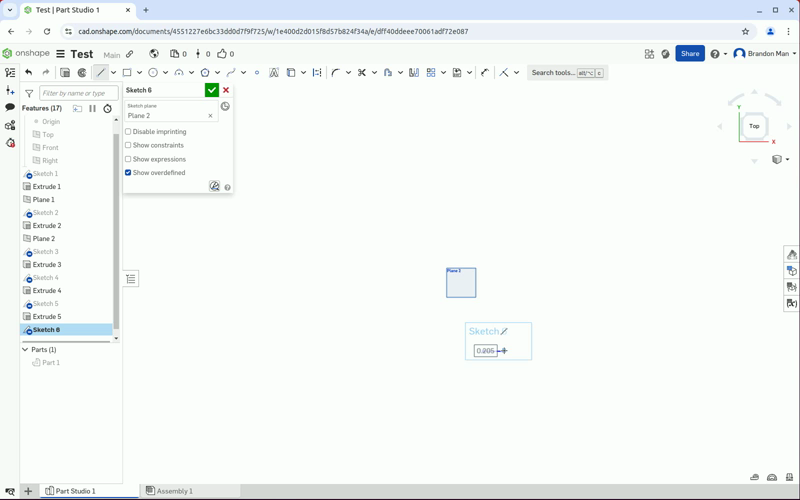
key_down(shift)
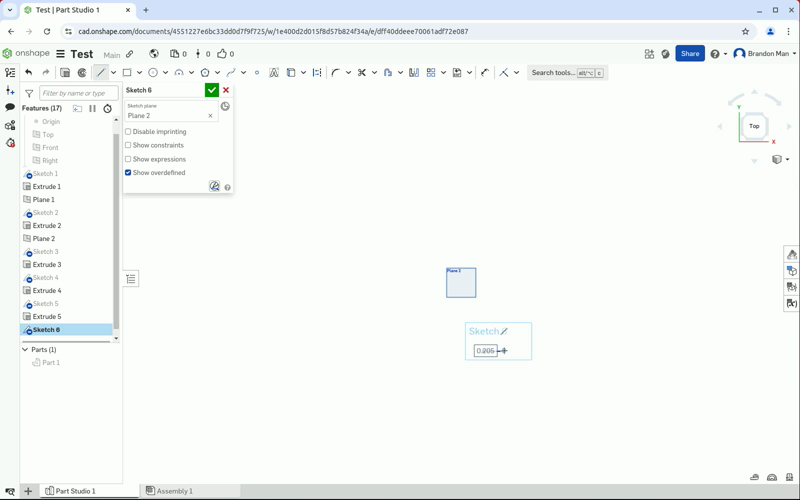
mouse_move(534, 350)
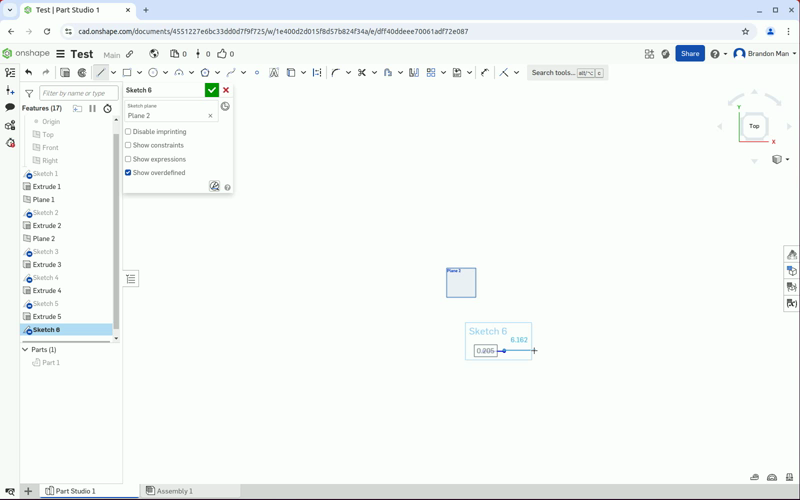
mouse_move(483, 350)
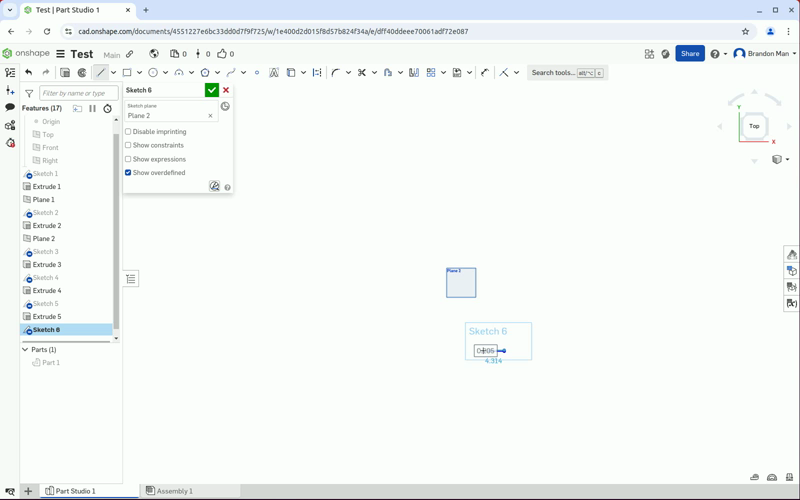
scroll(6)
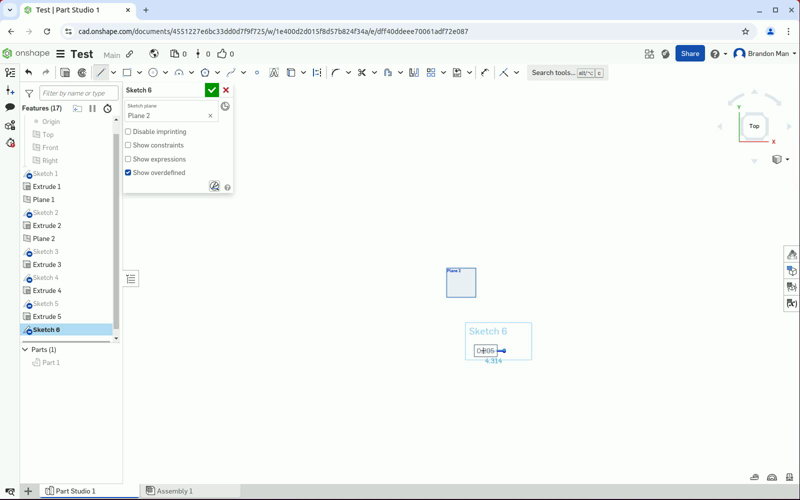
scroll(6)
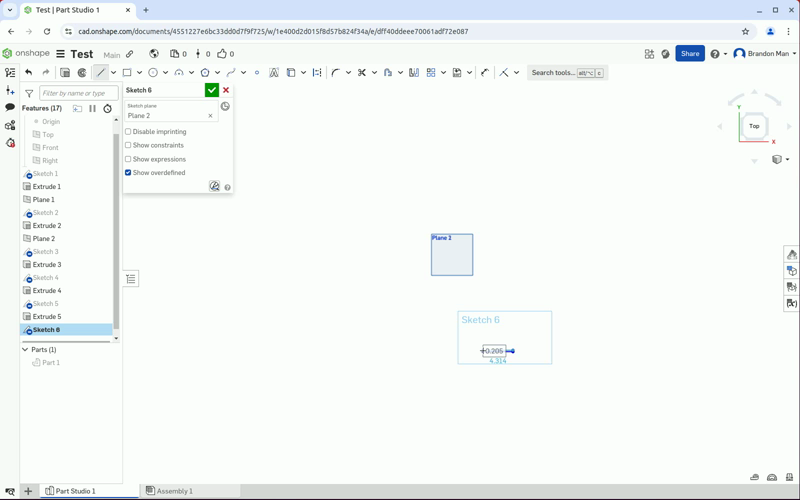
scroll(6)
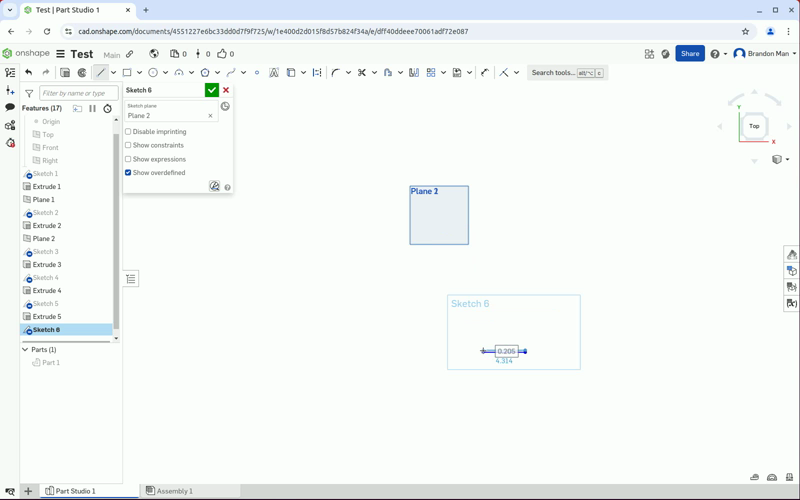
scroll(6)
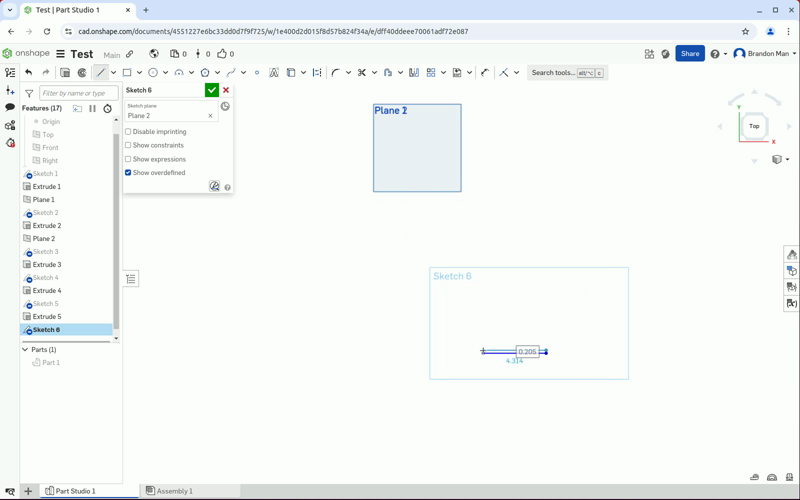
scroll(6)
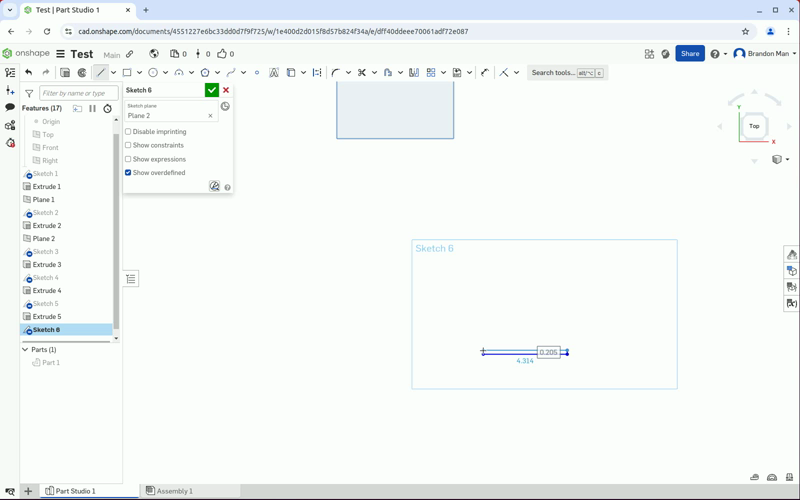
scroll(6)
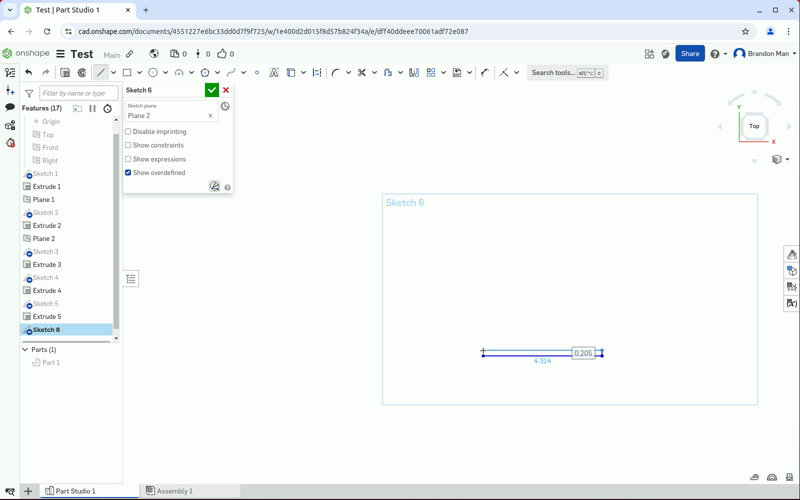
scroll(6)
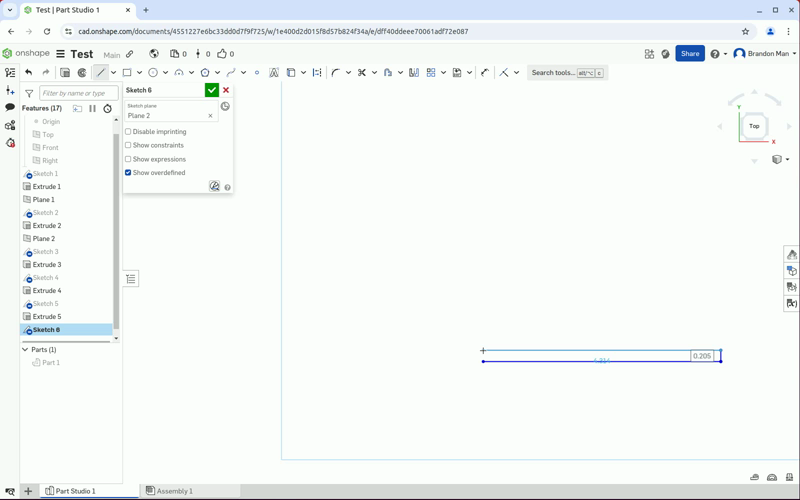
click(483, 350)
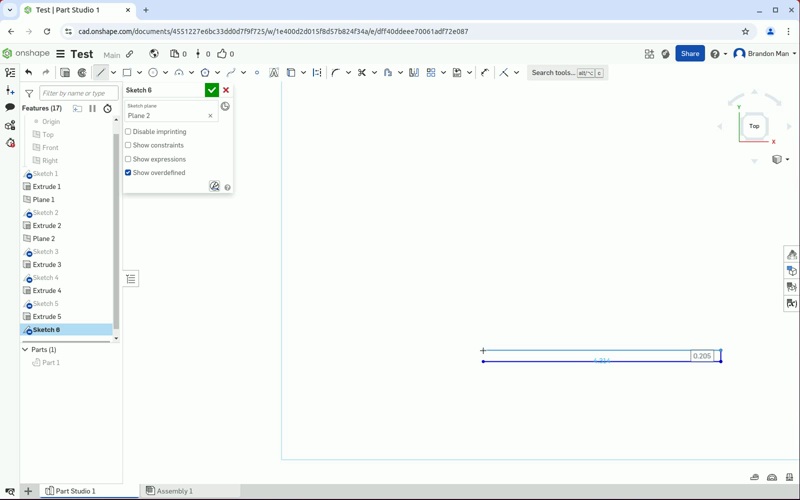
scroll(-6)
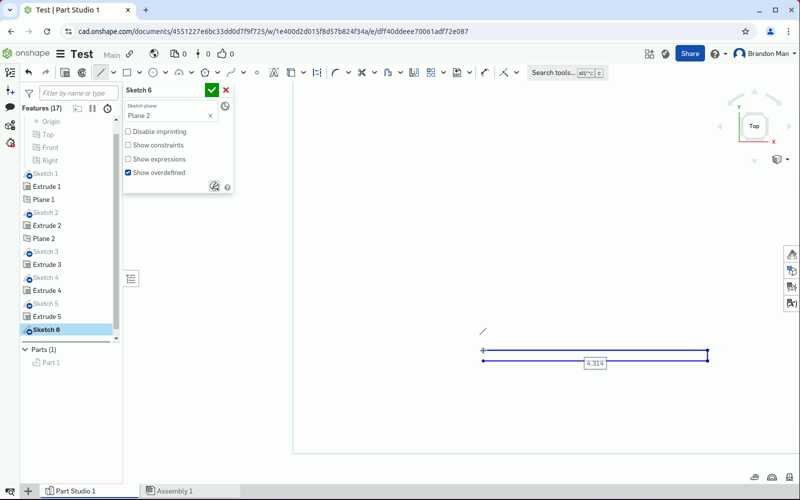
scroll(-6)
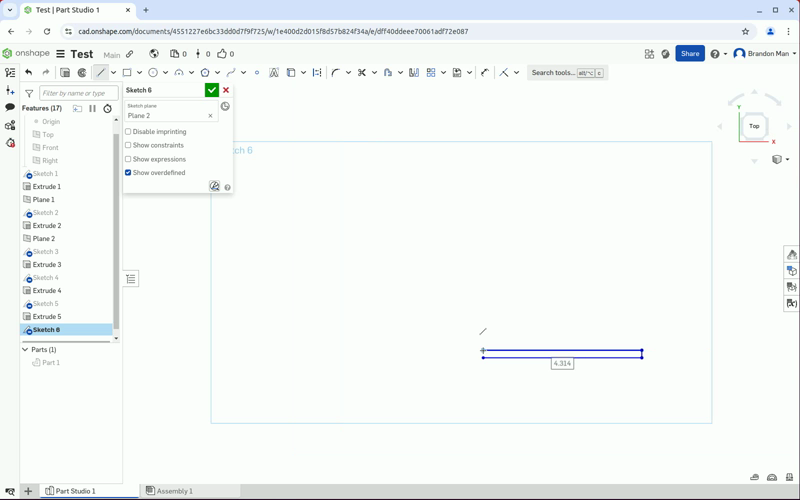
scroll(-6)
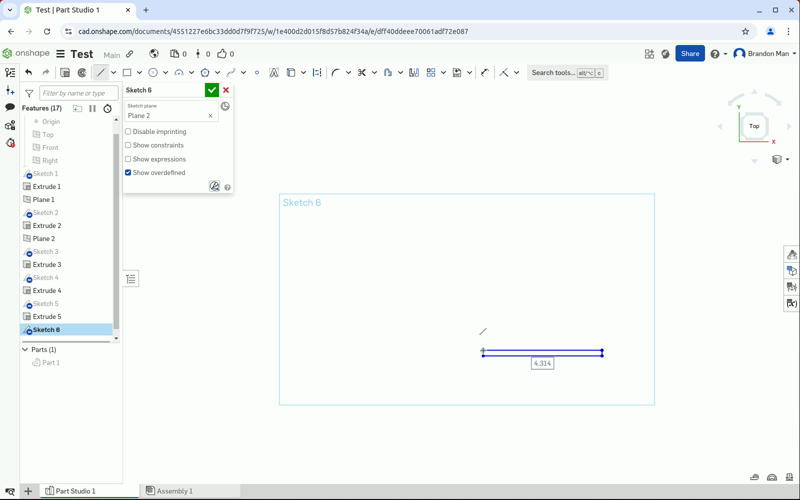
scroll(-6)
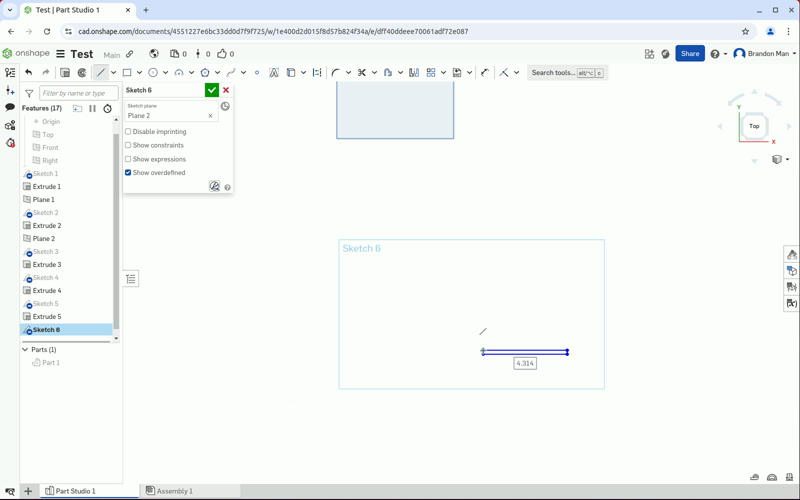
scroll(-6)
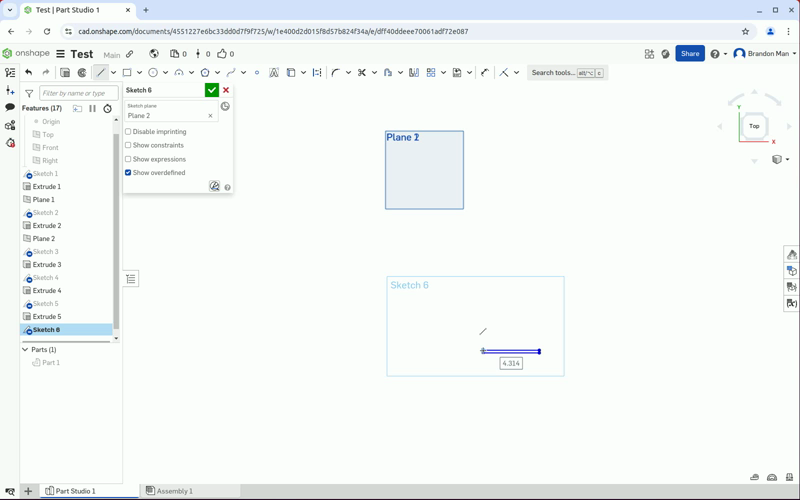
scroll(-6)
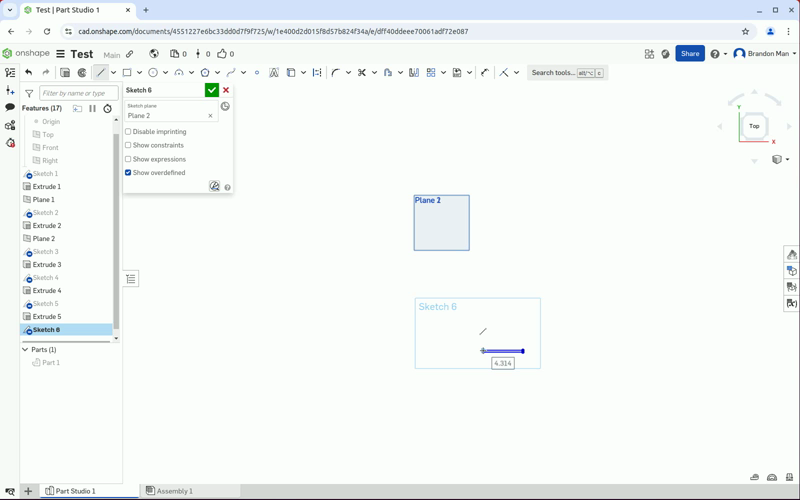
scroll(-6)
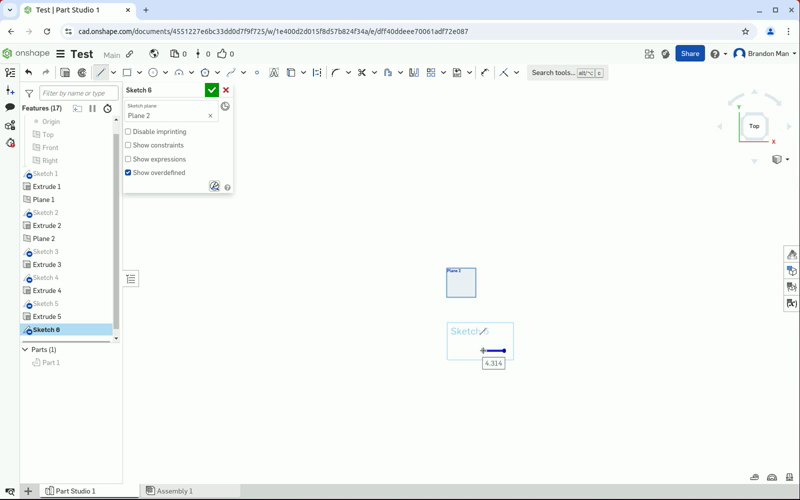
key_up(shift)
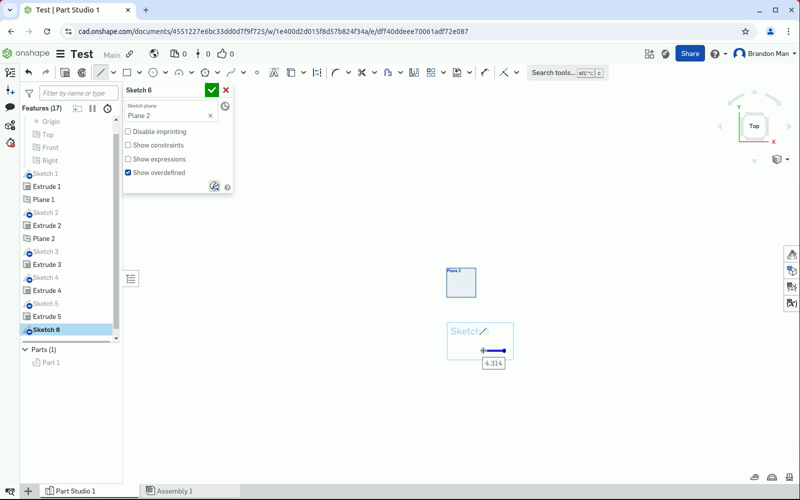
mouse_move(513, 350)
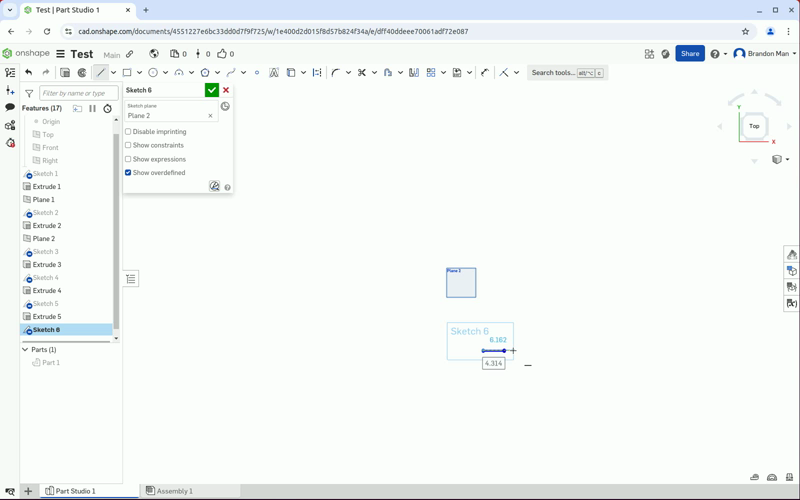
key_down(shift)
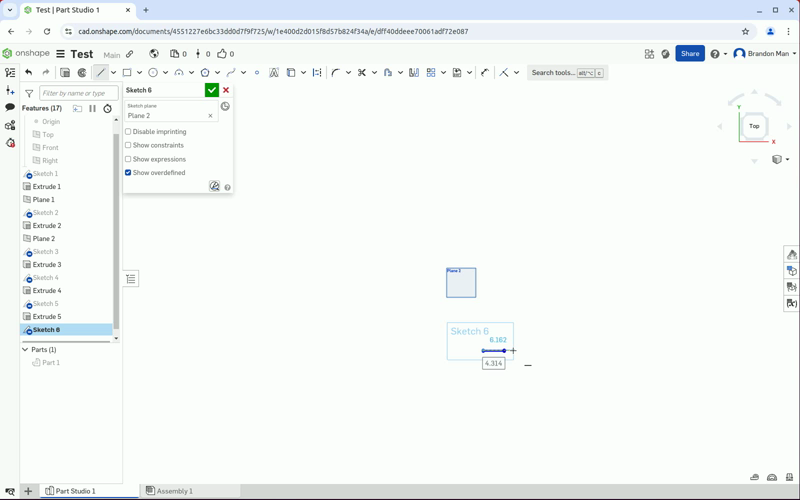
mouse_move(483, 351)
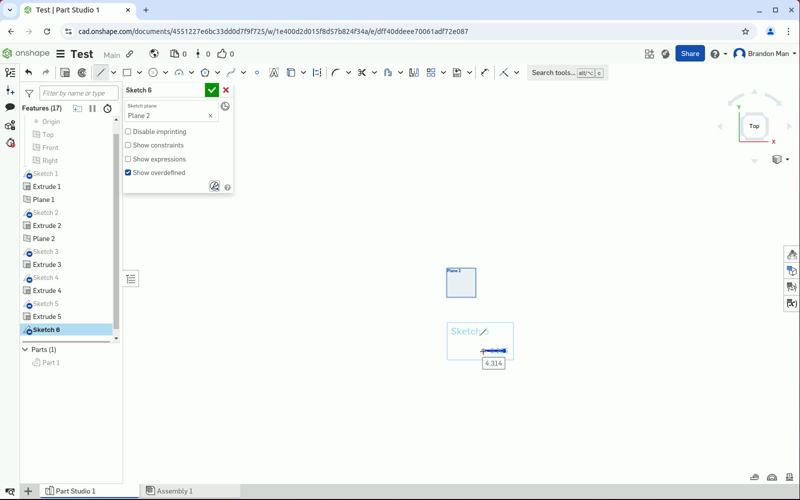
scroll(6)
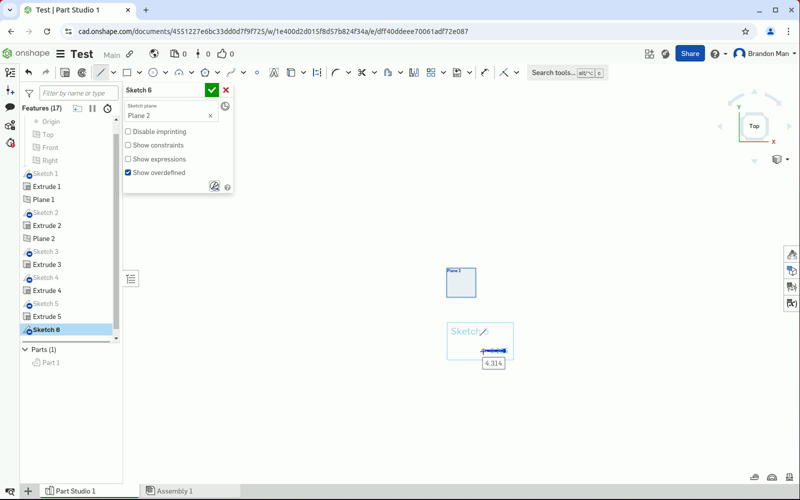
scroll(6)
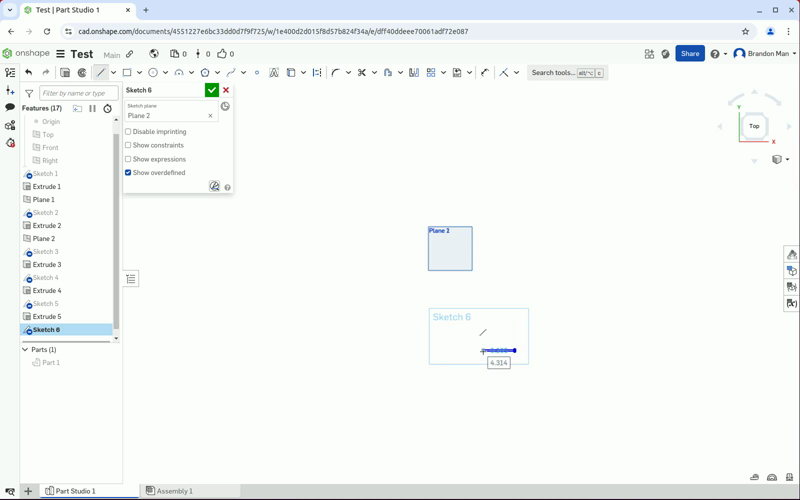
scroll(6)
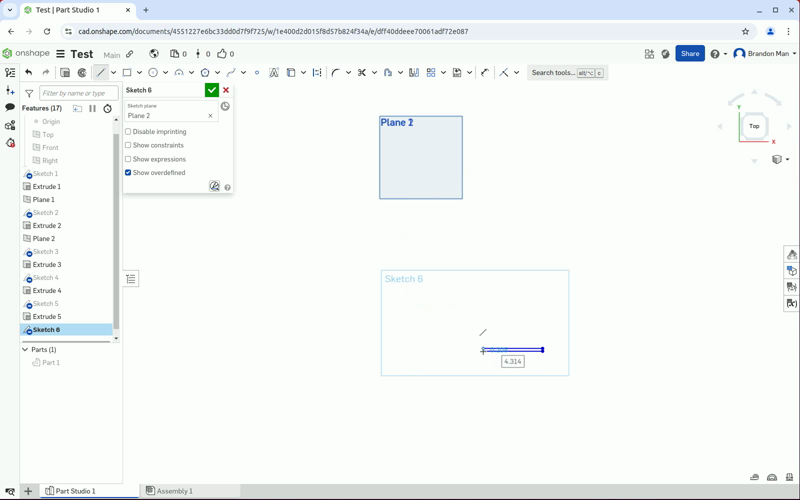
scroll(6)
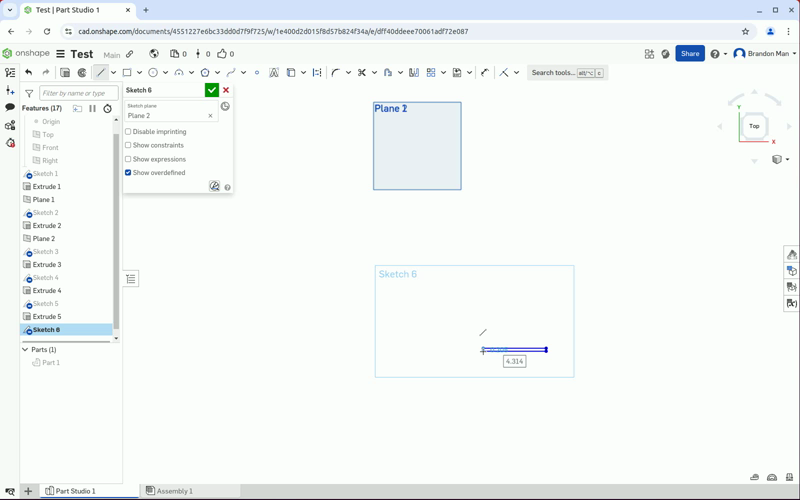
scroll(6)
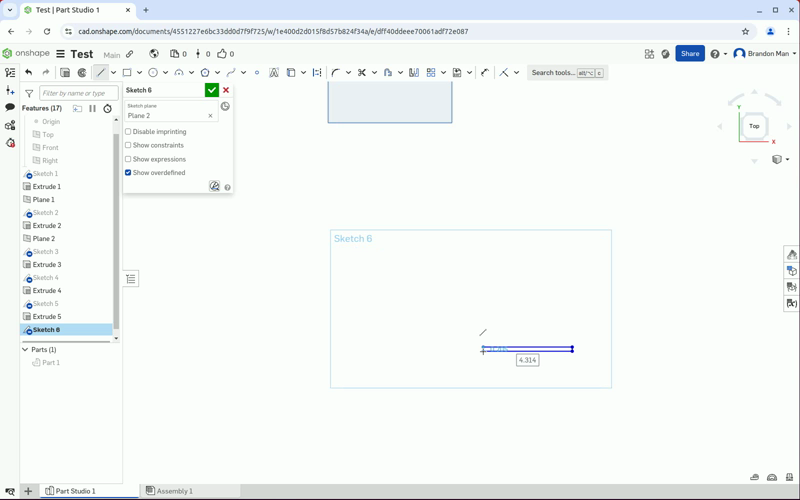
scroll(6)
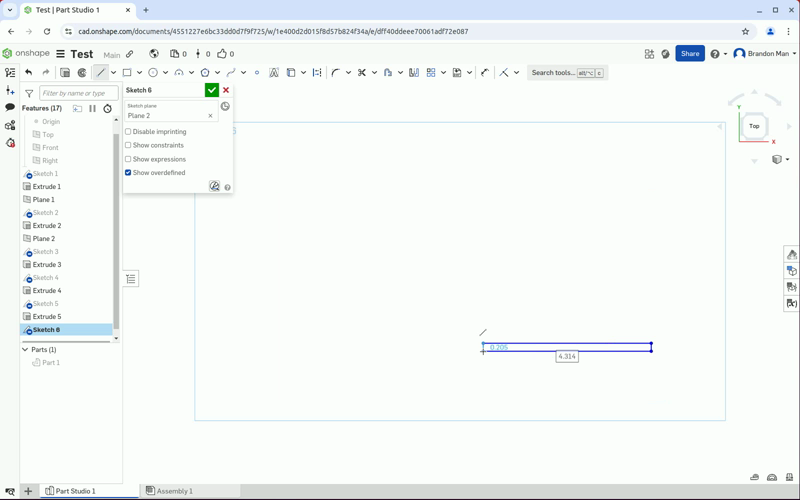
scroll(6)
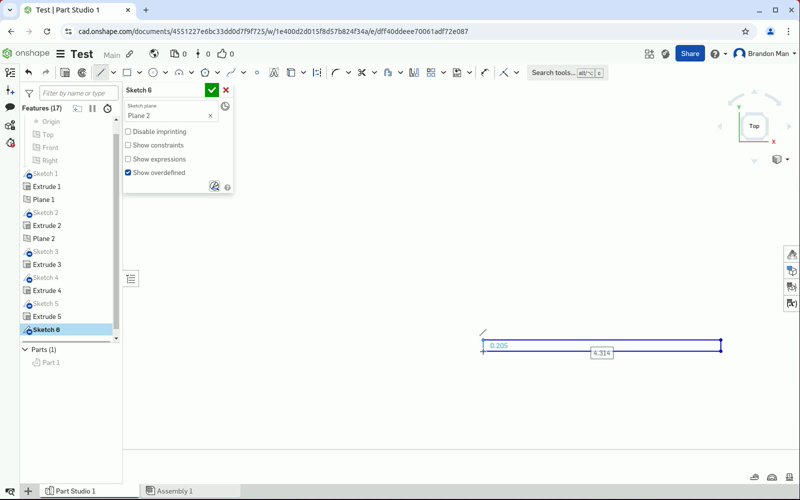
key_up(shift)
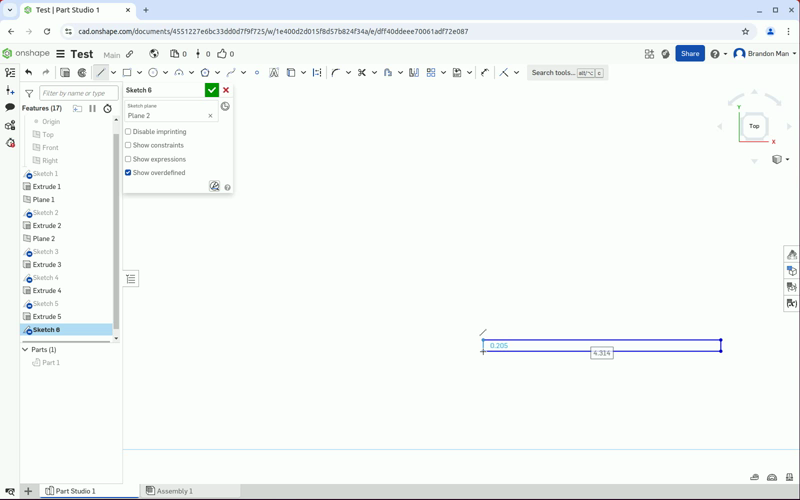
click(483, 351)
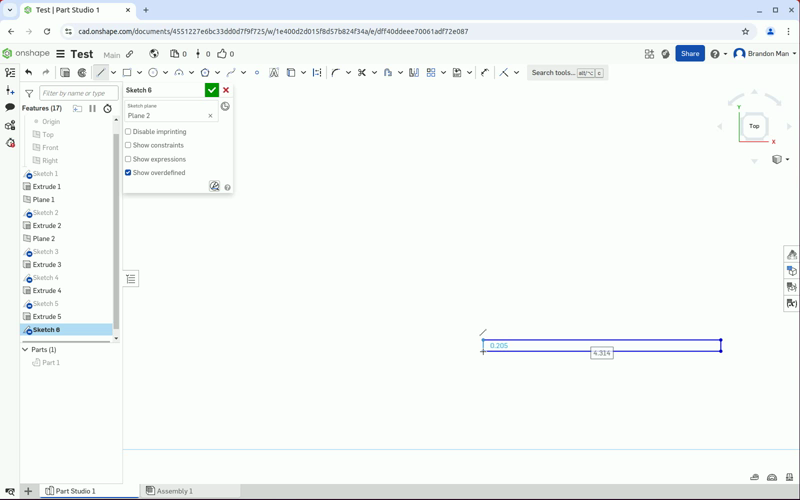
scroll(-6)
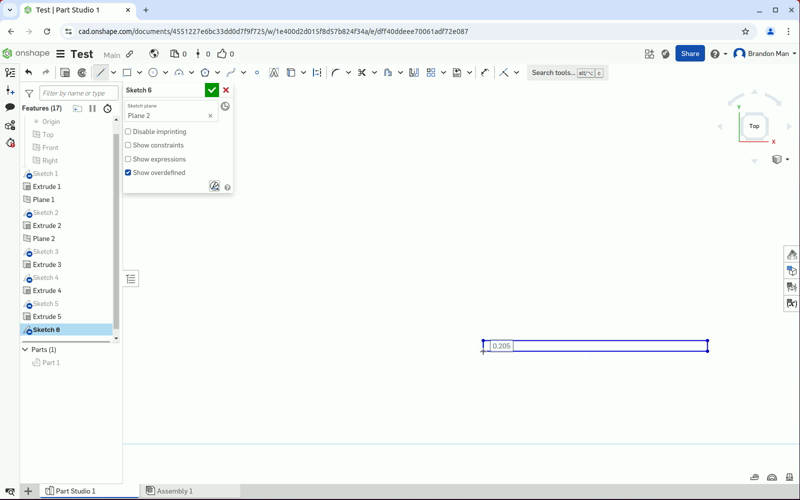
scroll(-6)
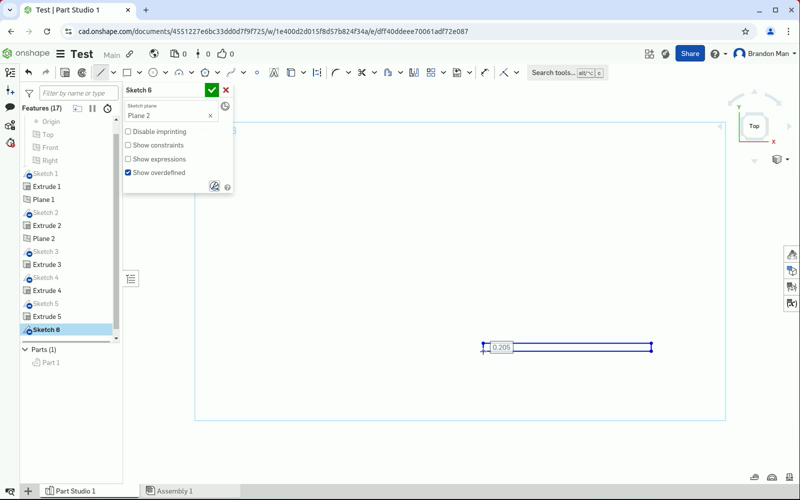
scroll(-6)
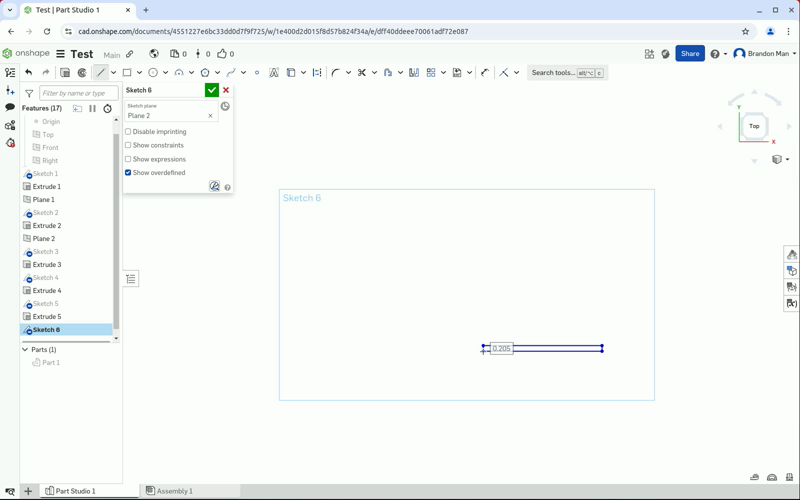
scroll(-6)
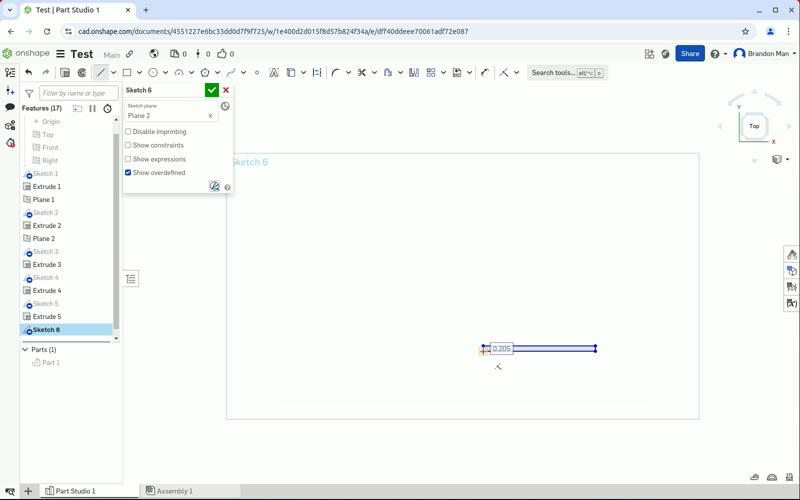
scroll(-6)
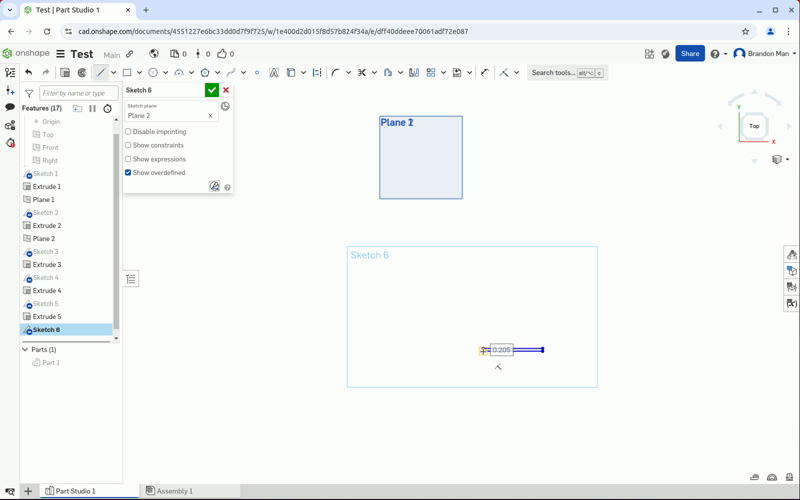
scroll(-6)
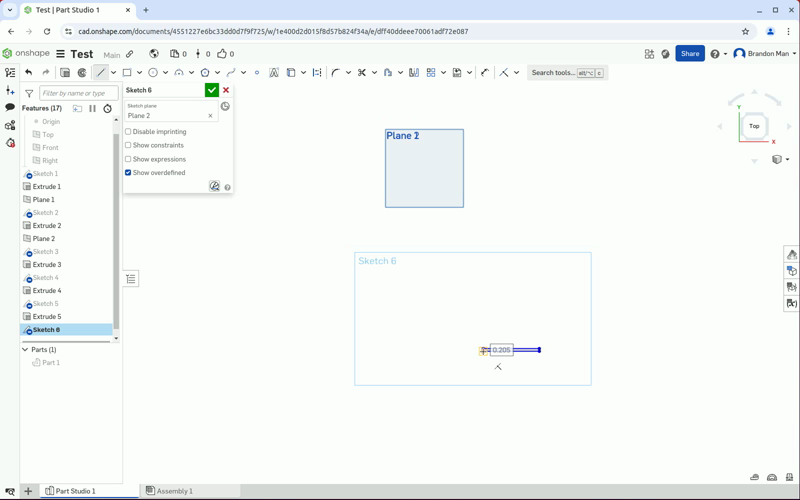
scroll(-6)
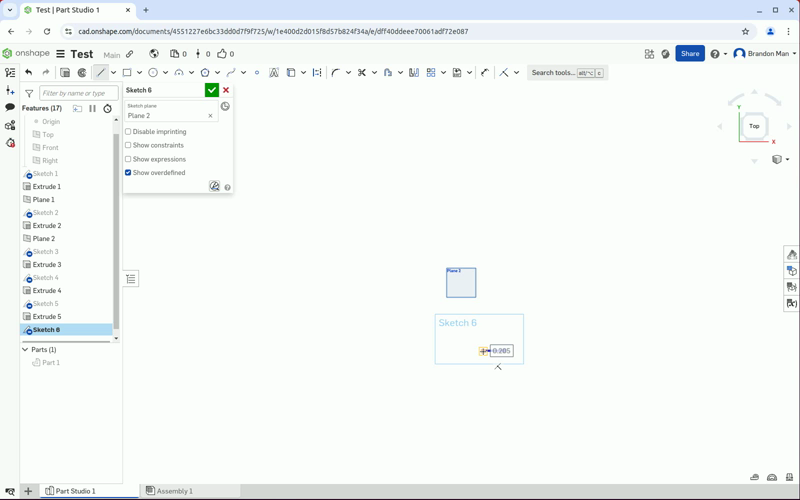
key(esc)
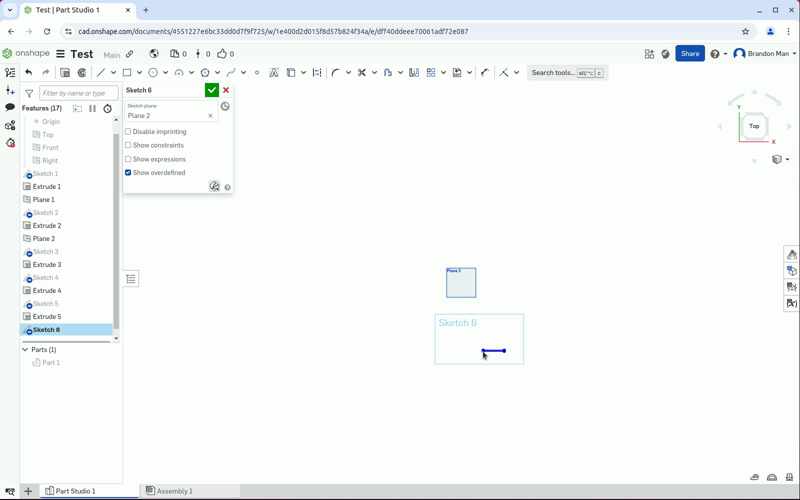
mouse_move(490, 350)
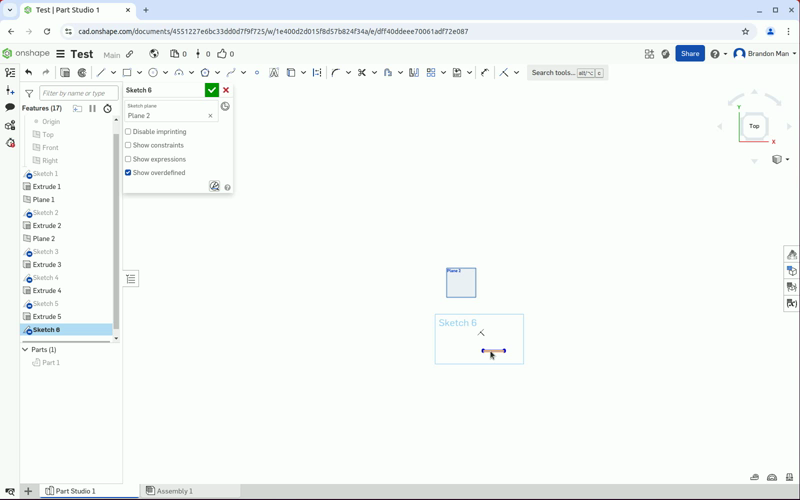
scroll(6)
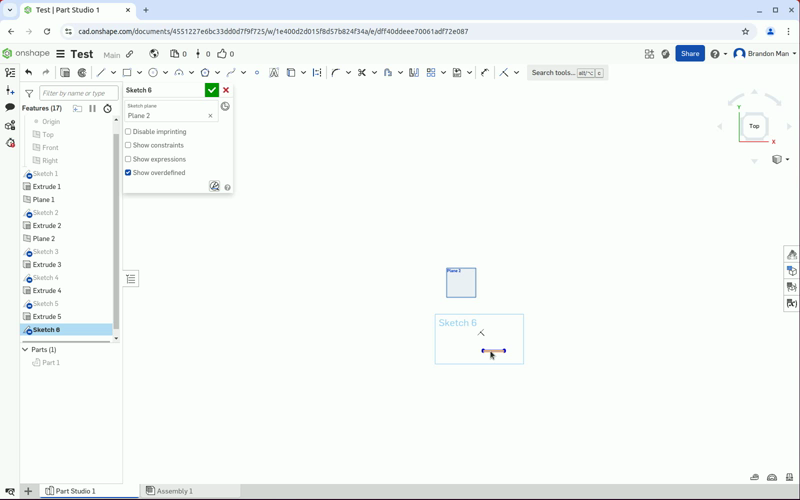
scroll(6)
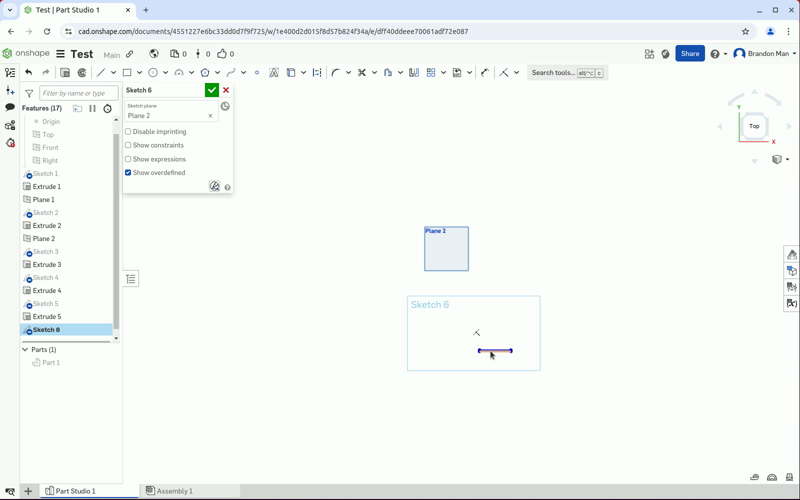
scroll(6)
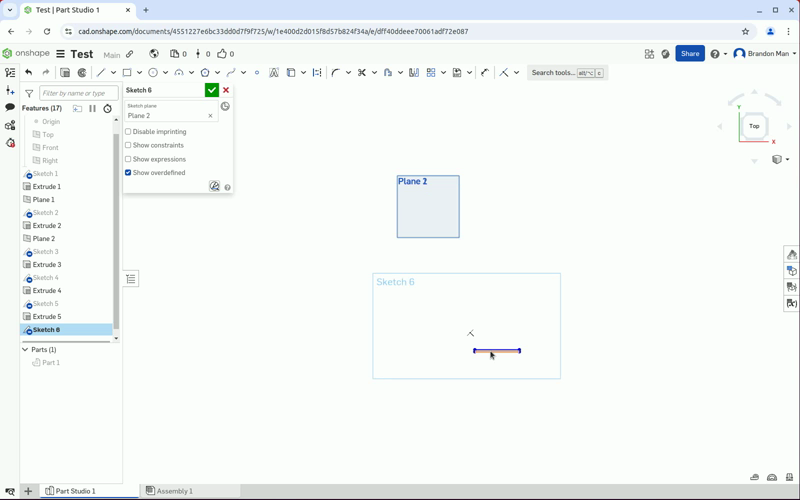
scroll(6)
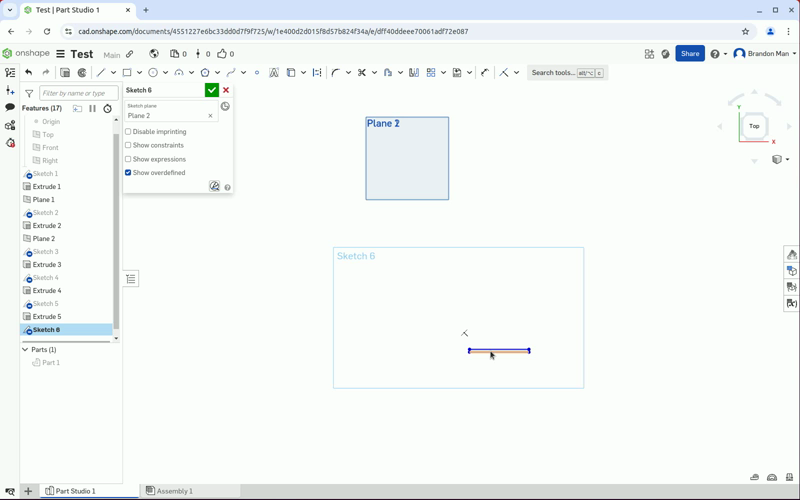
scroll(6)
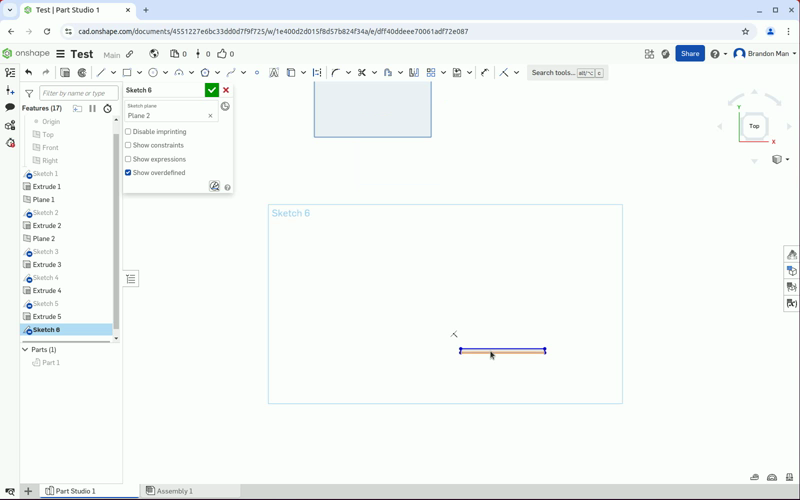
scroll(6)
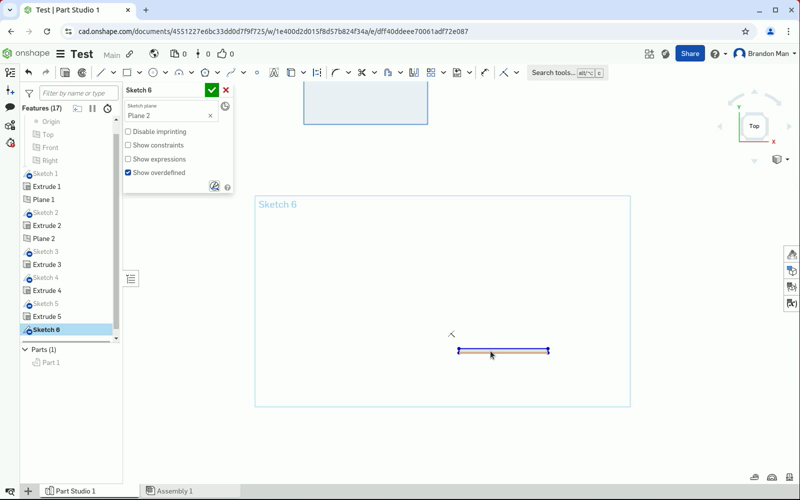
scroll(6)
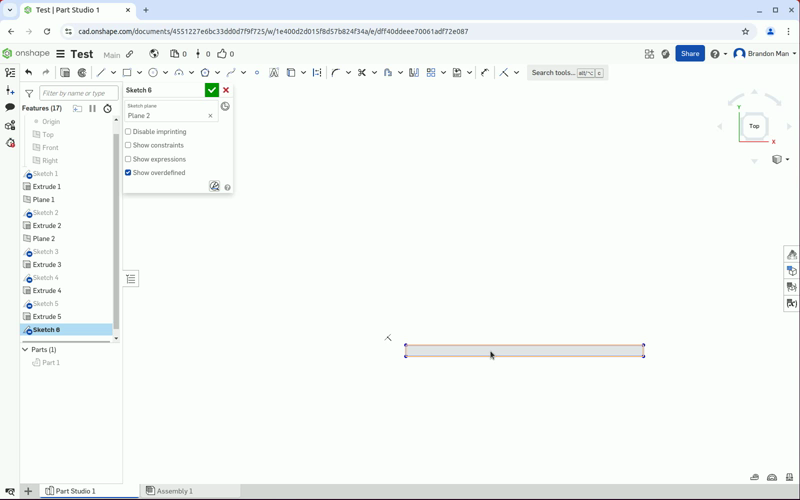
click(490, 350)
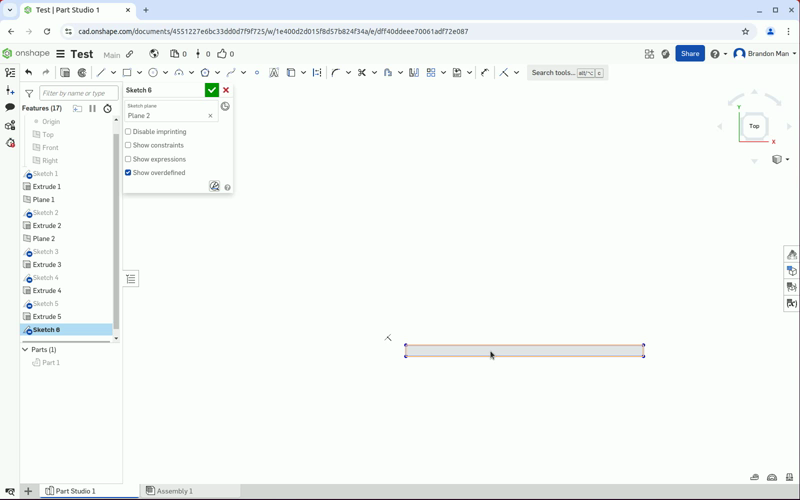
scroll(-6)
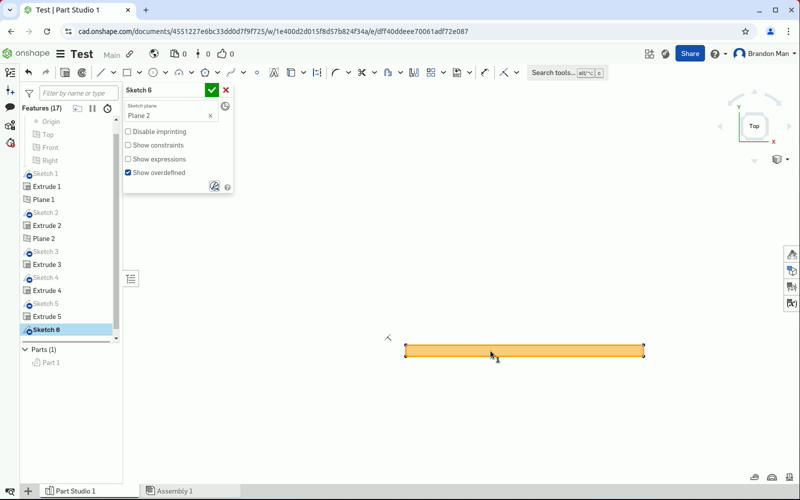
scroll(-6)
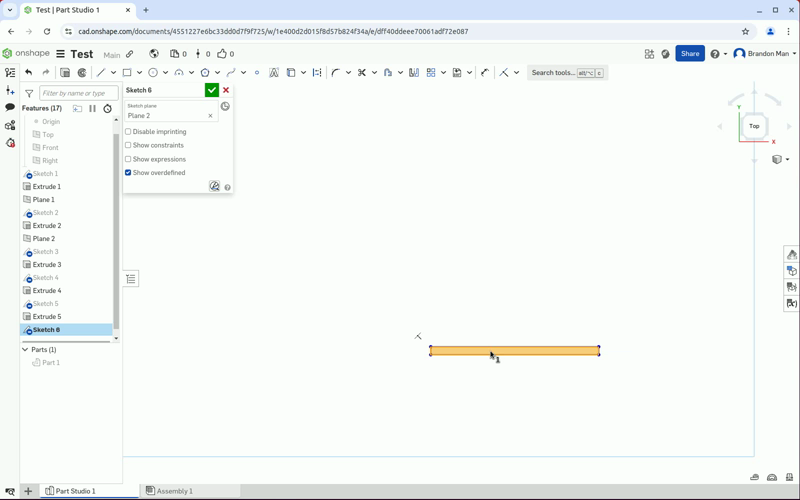
scroll(-6)
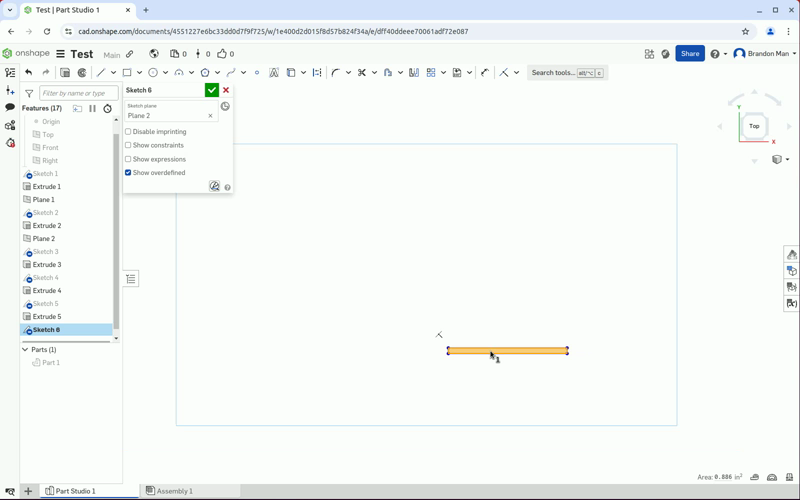
scroll(-6)
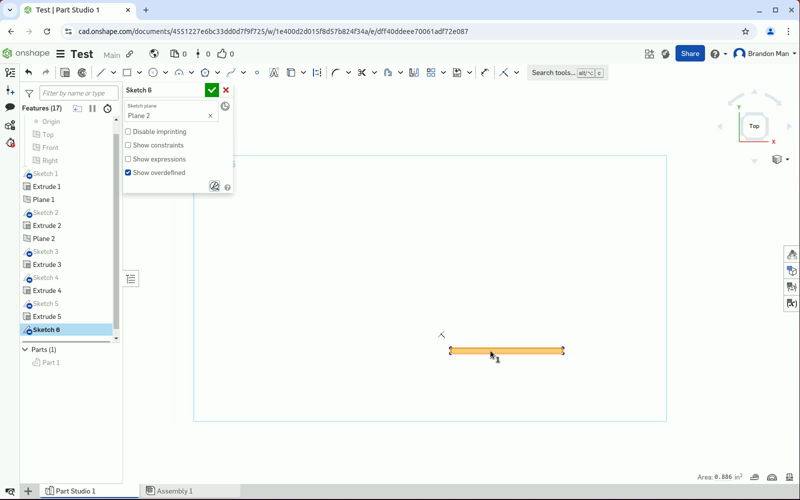
scroll(-6)
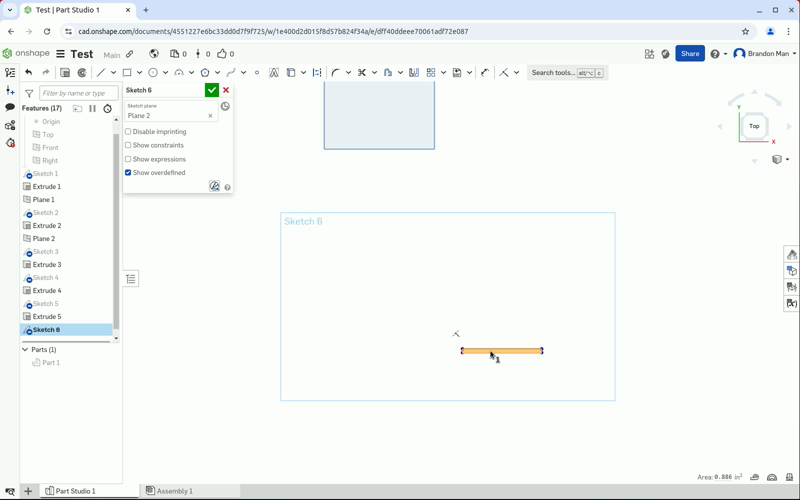
scroll(-6)
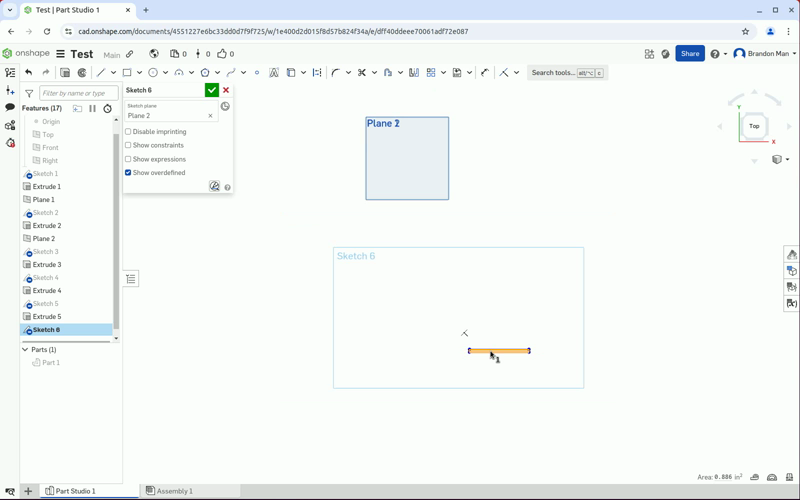
scroll(-6)
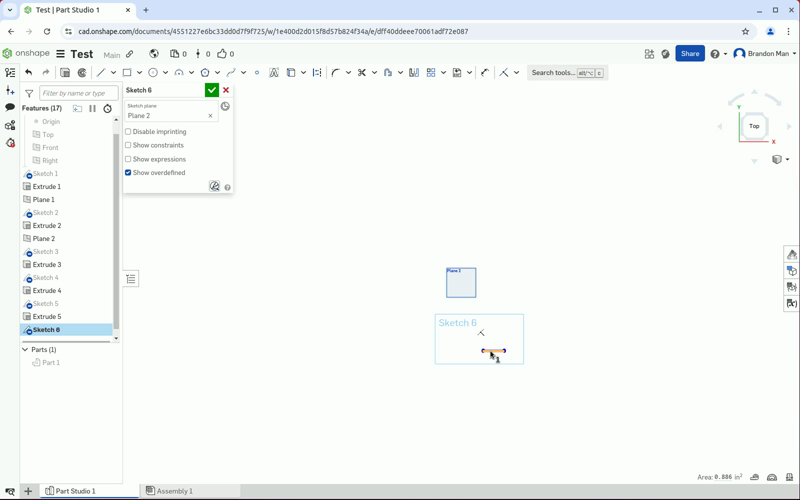
mouse_move(73, 352)
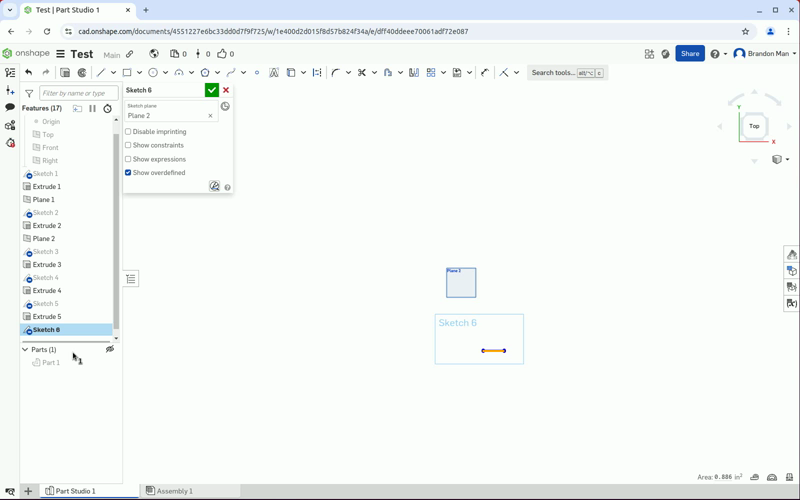
key(shift+y)
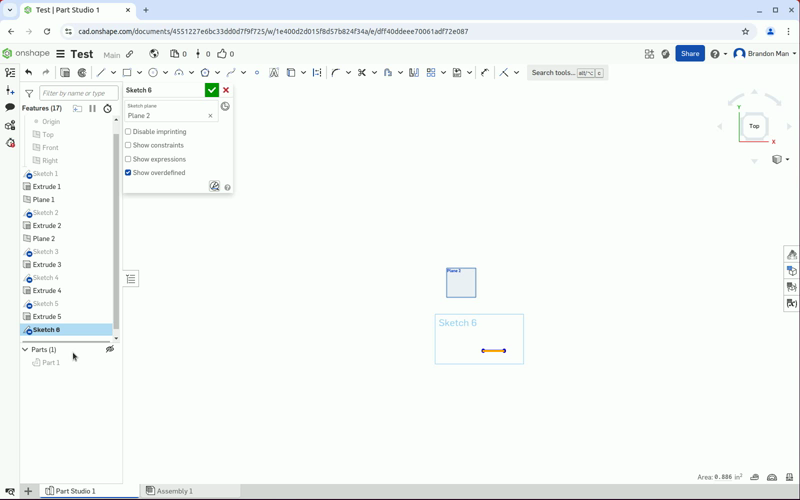
key(shift+e)
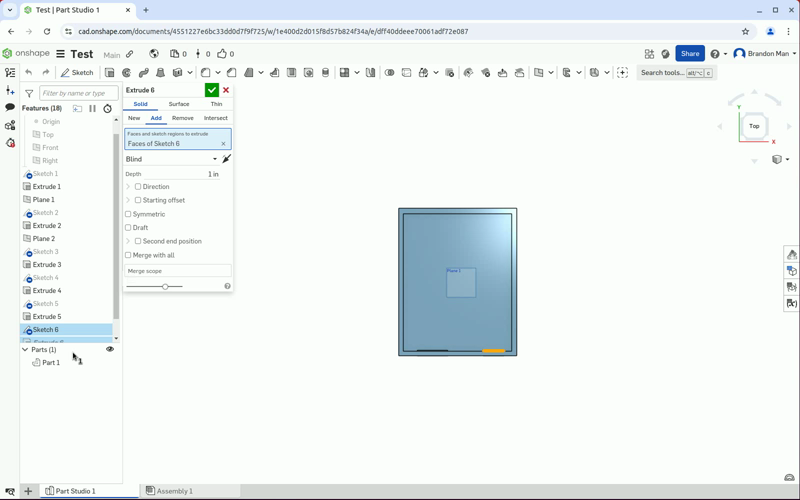
mouse_move(143, 106)
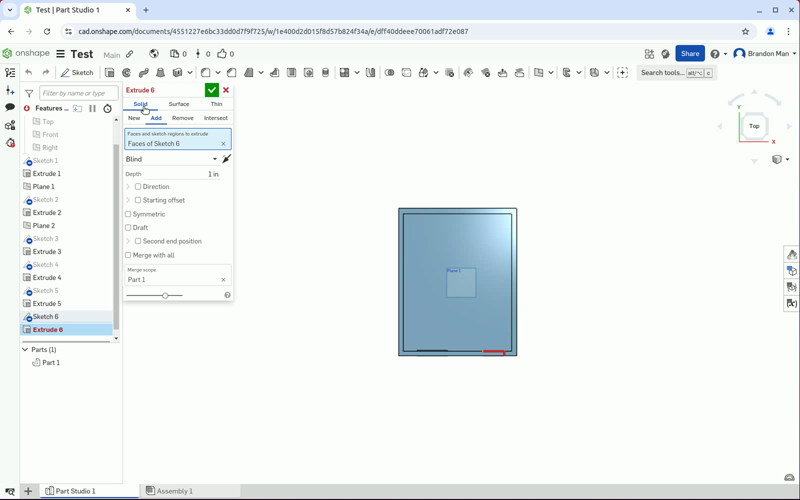
click(143, 106)
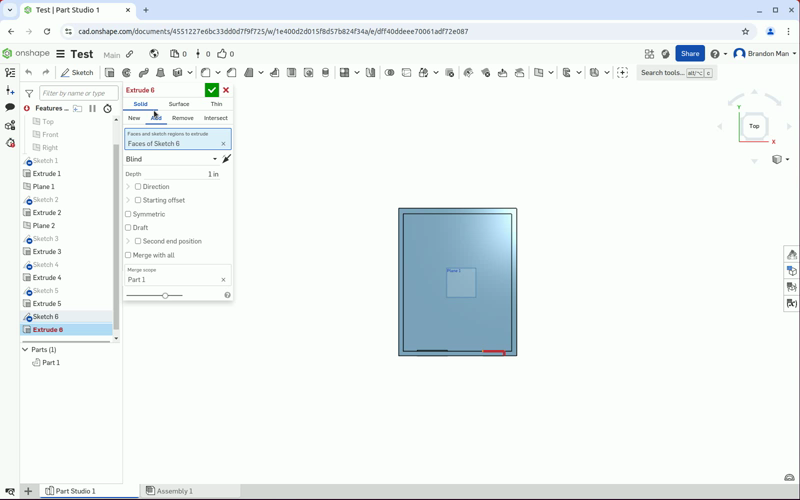
mouse_move(186, 120)
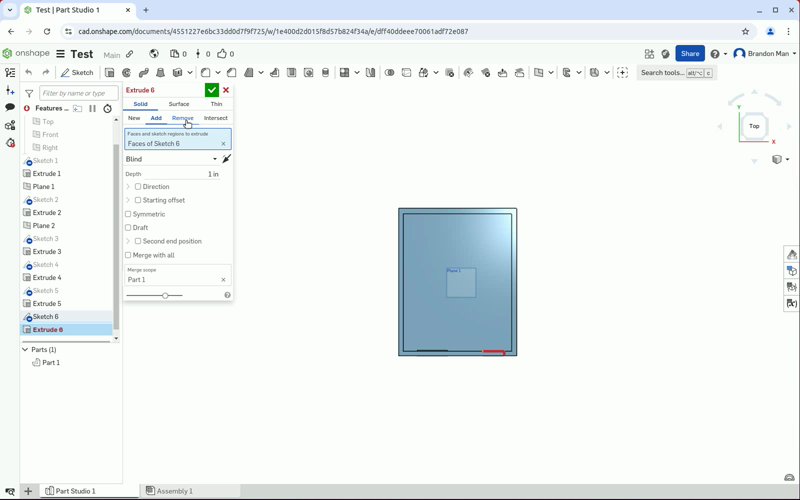
click(186, 120)
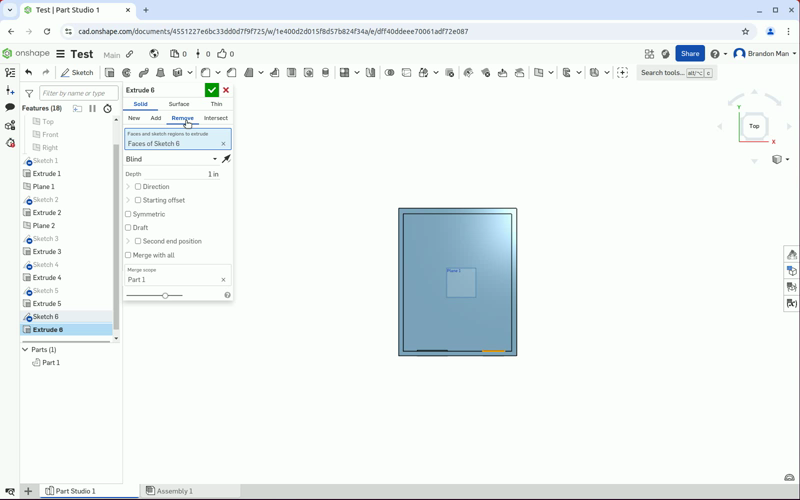
key(tab, 4)
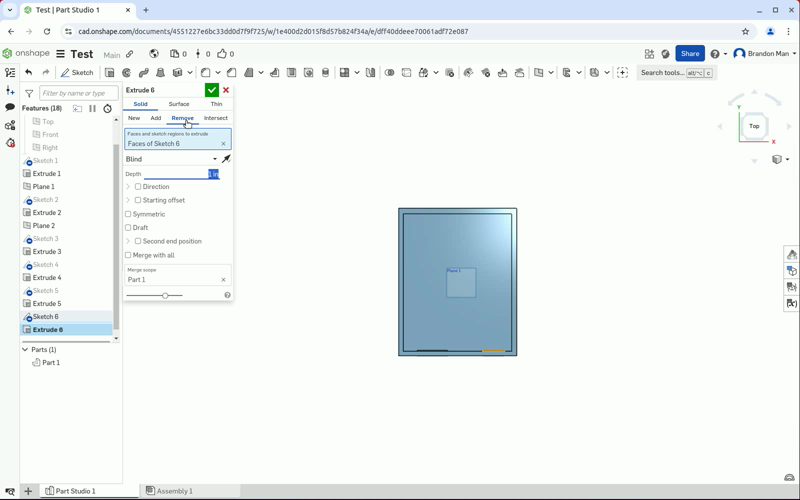
text(-3.129)
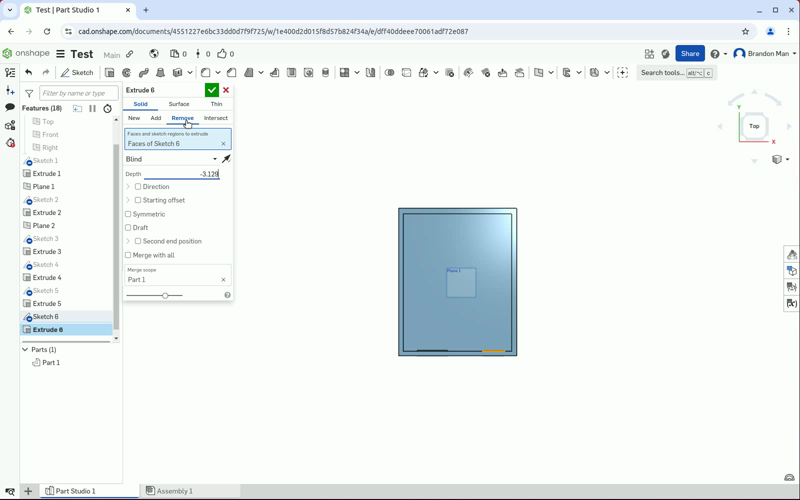
key(tab, 6)
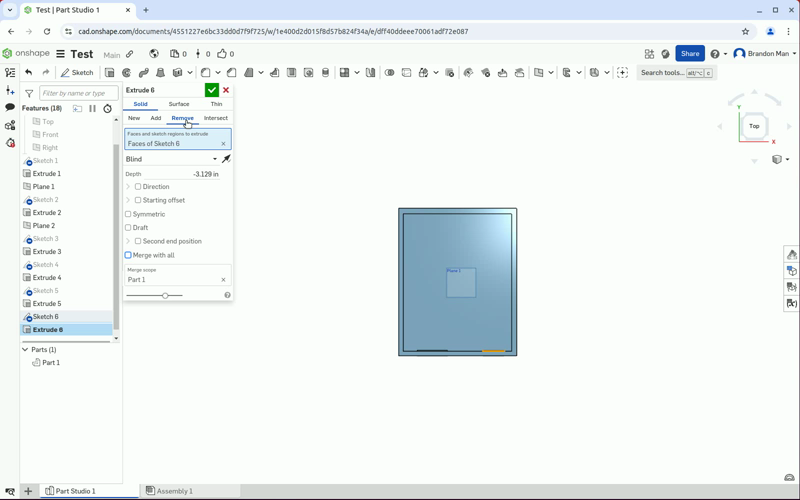
key(space)
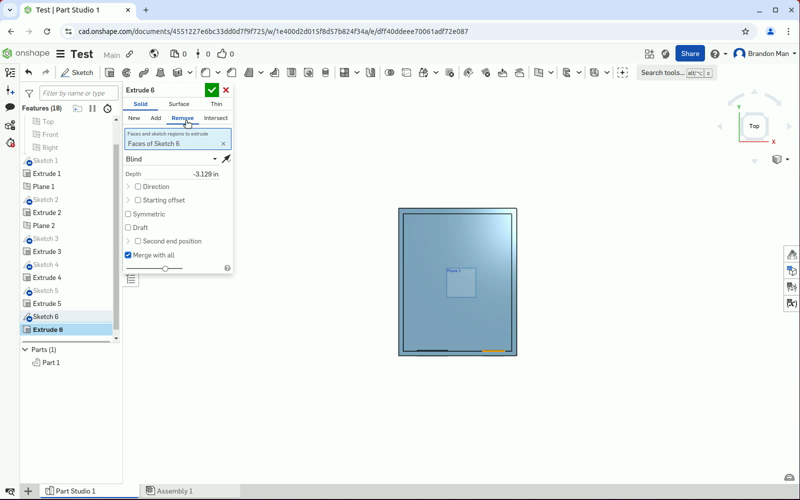
key(enter)
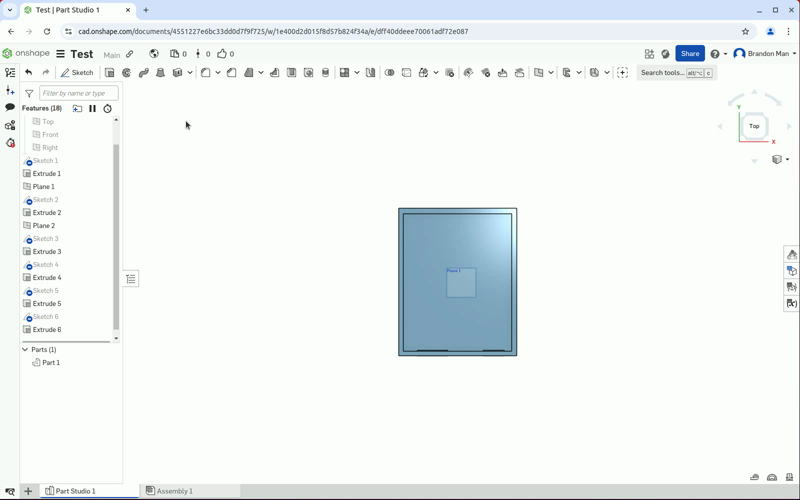
key(shift+h)
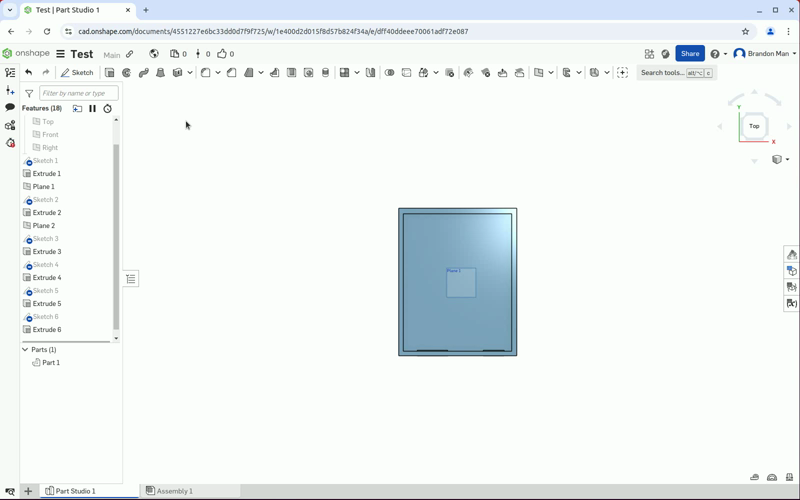
key(shift+h)
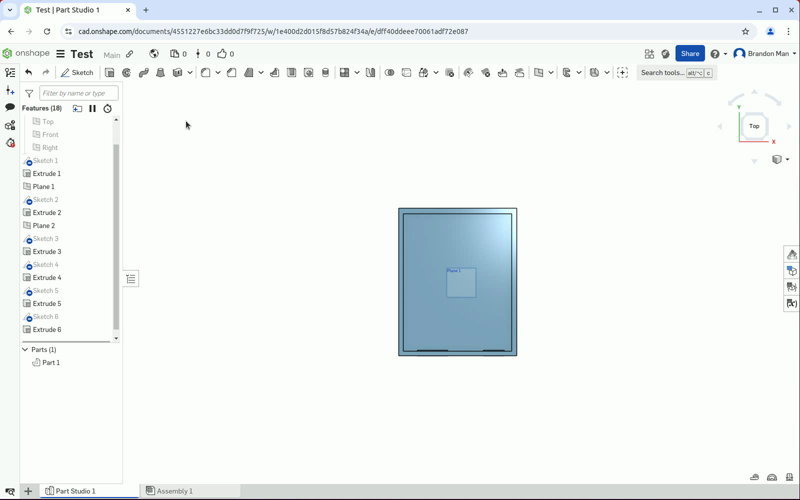
mouse_move(69, 163)
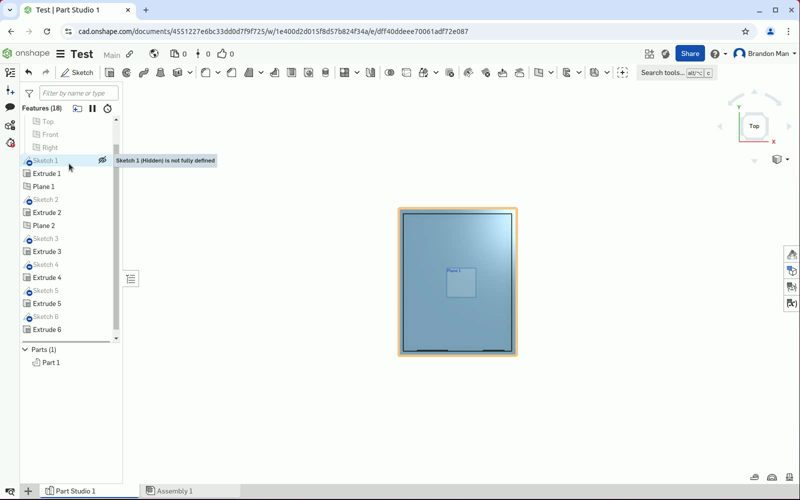
click(69, 163)
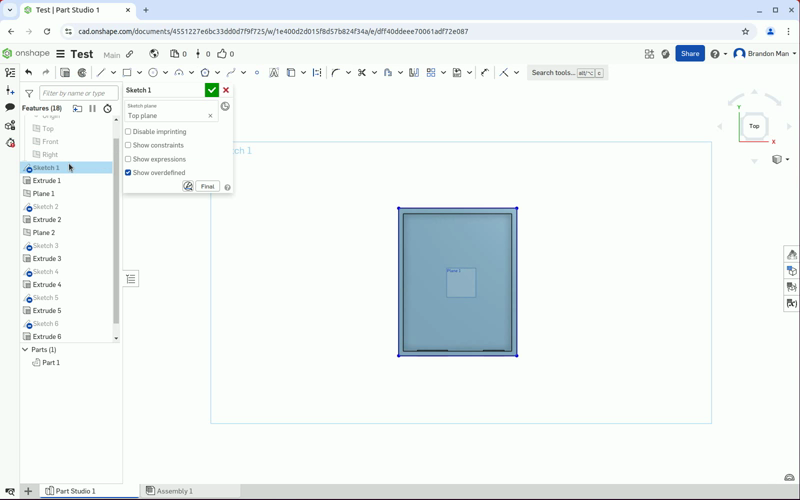
mouse_move(229, 92)
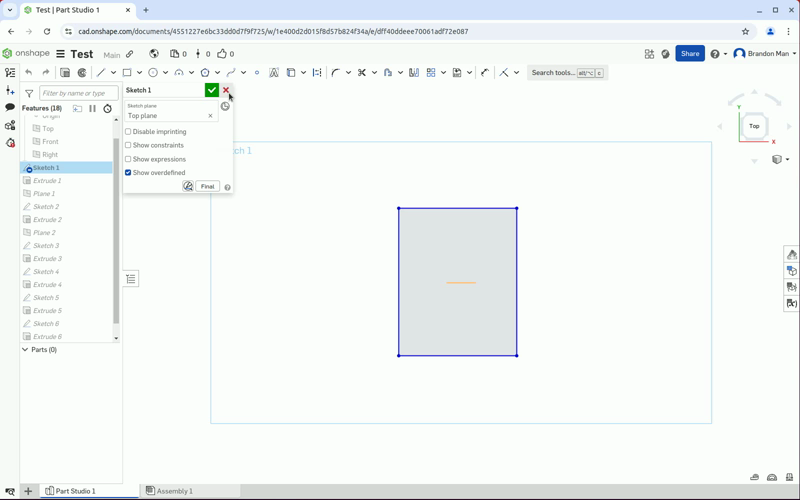
click(229, 92)
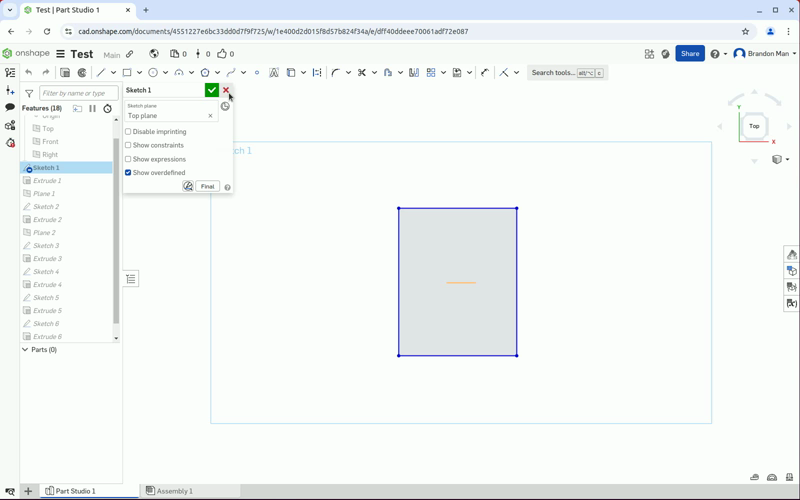
key(shift+s)
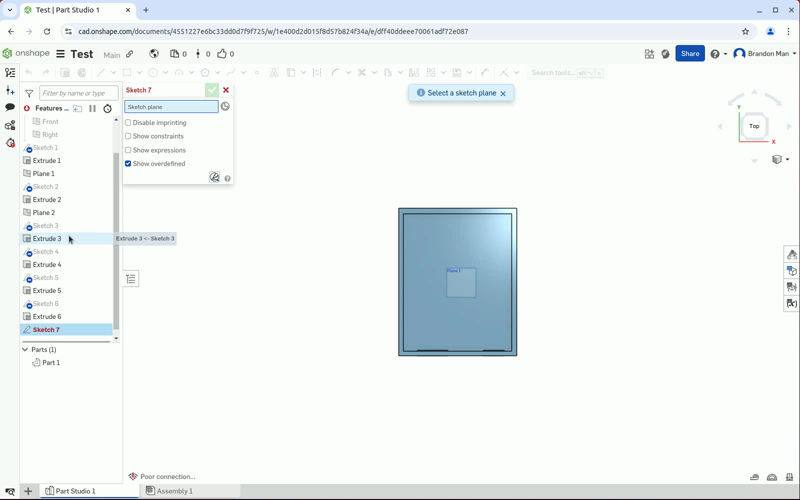
scroll(3)
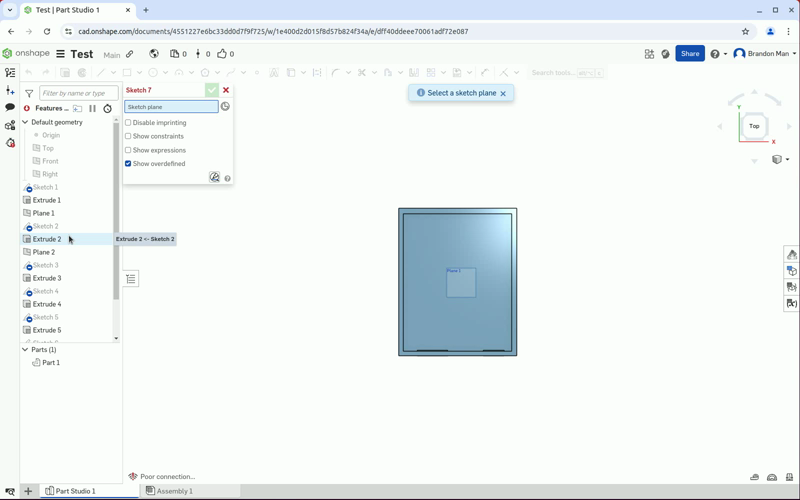
mouse_move(69, 150)
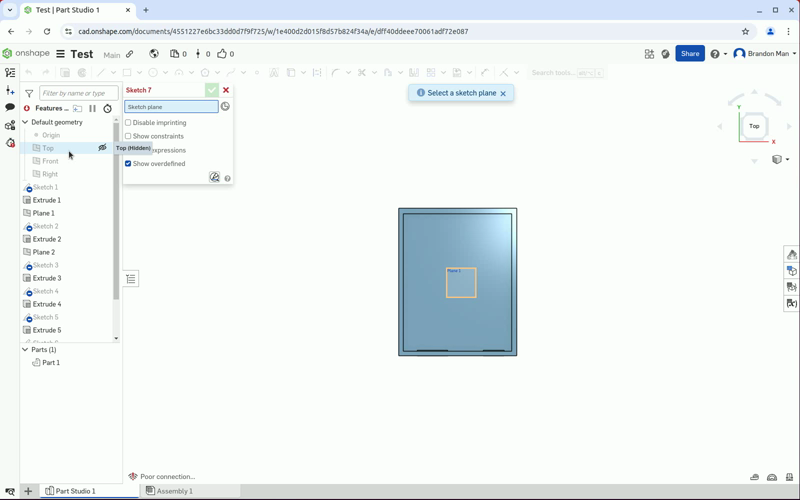
click(69, 150)
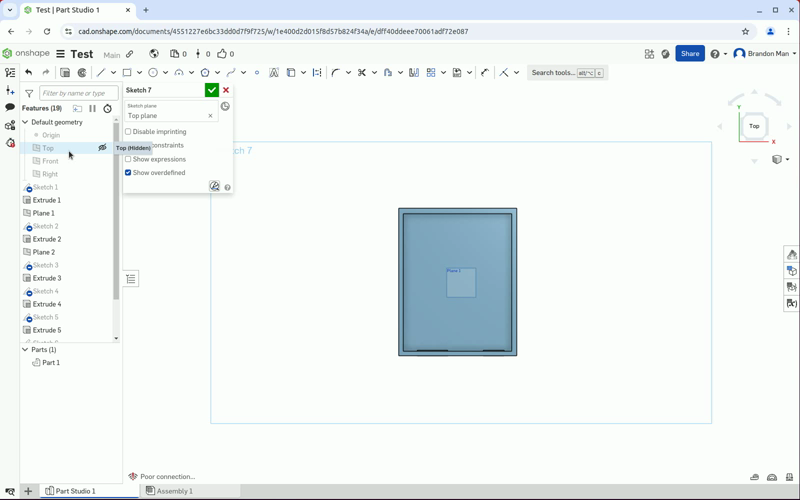
mouse_move(73, 352)
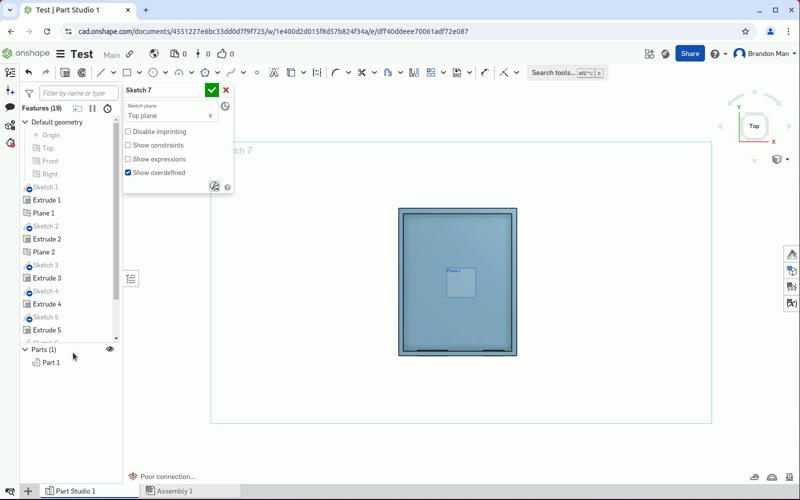
key(y)
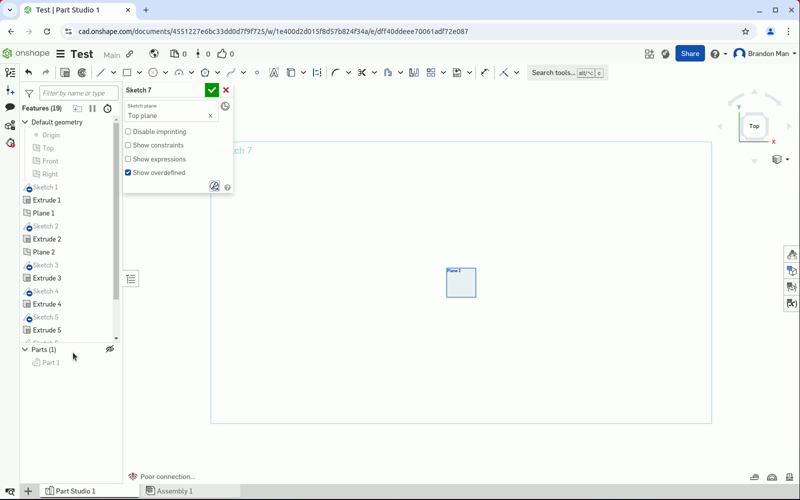
key(l)
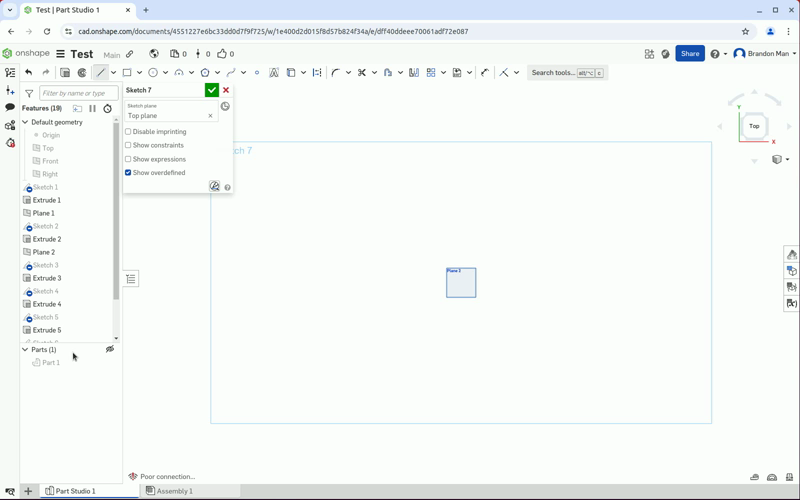
key_down(shift)
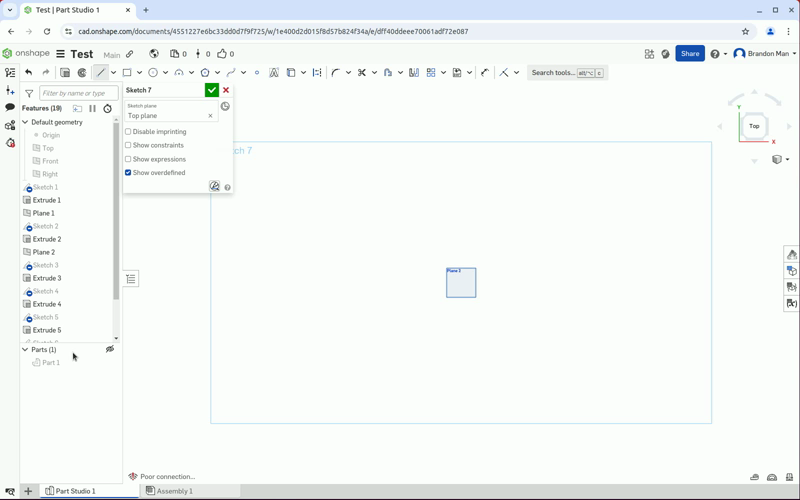
mouse_move(398, 395)
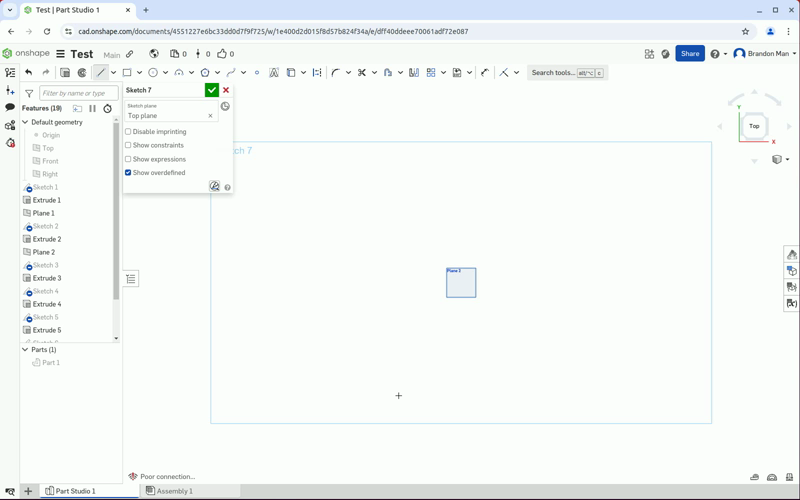
click(398, 395)
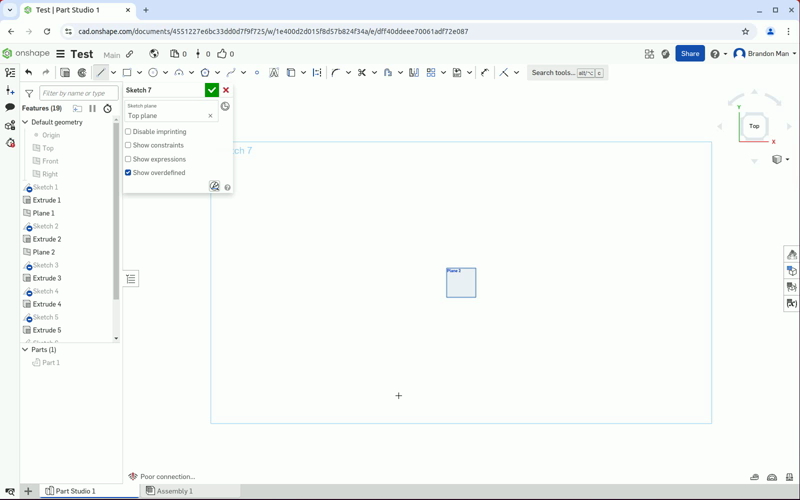
key_up(shift)
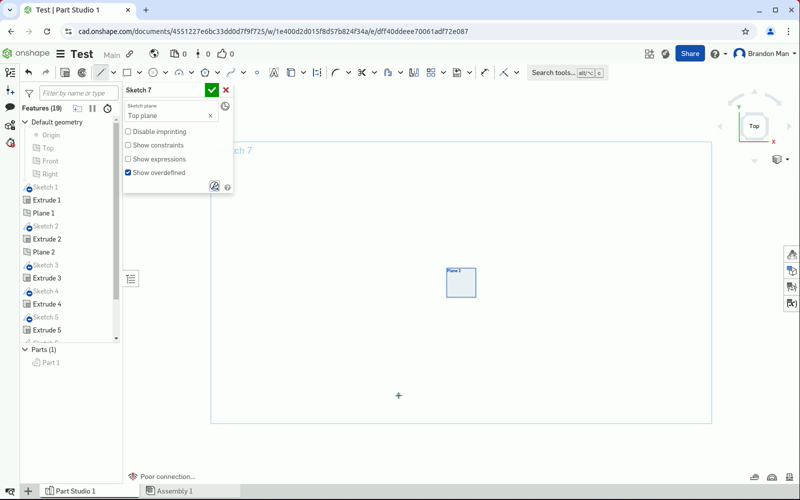
key_down(shift)
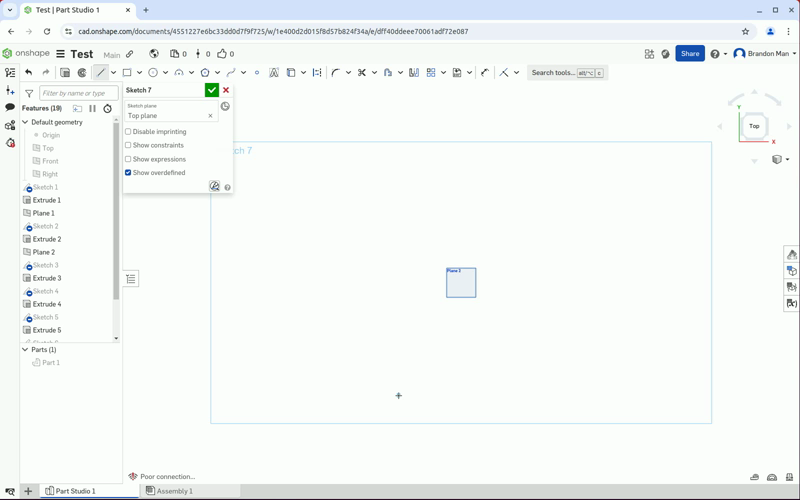
mouse_move(516, 395)
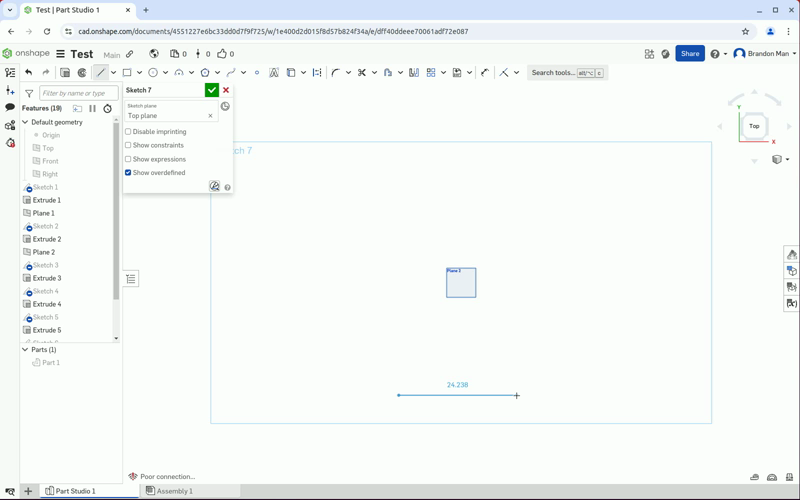
click(516, 395)
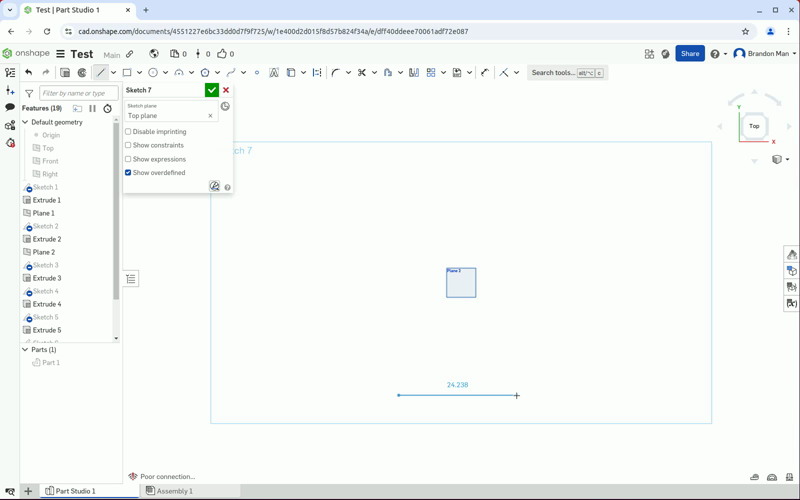
key_up(shift)
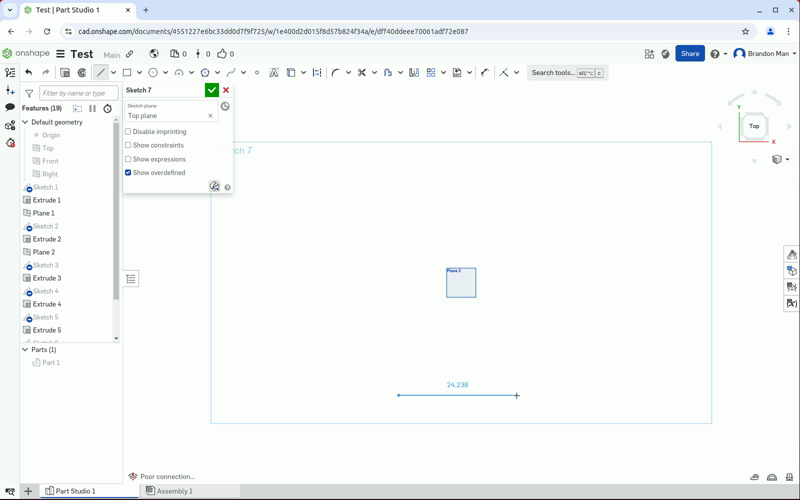
key_down(shift)
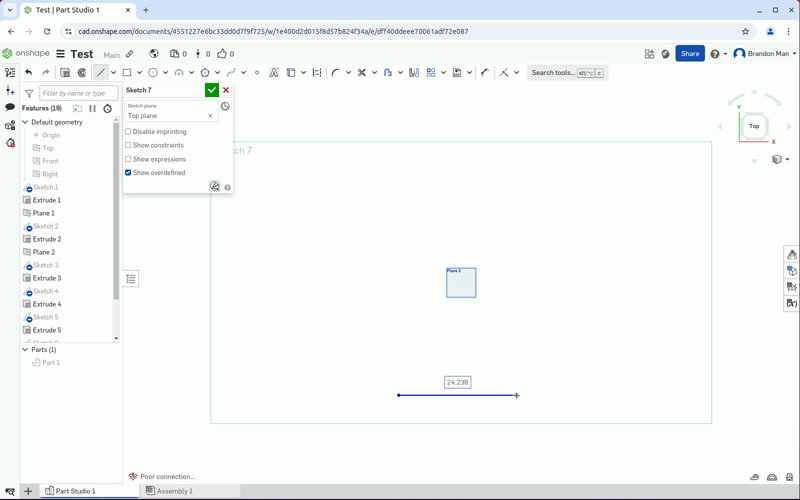
mouse_move(546, 395)
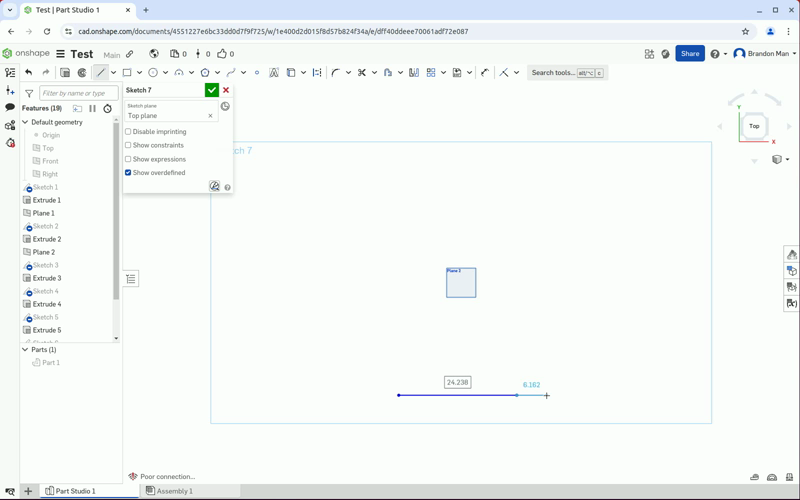
mouse_move(516, 355)
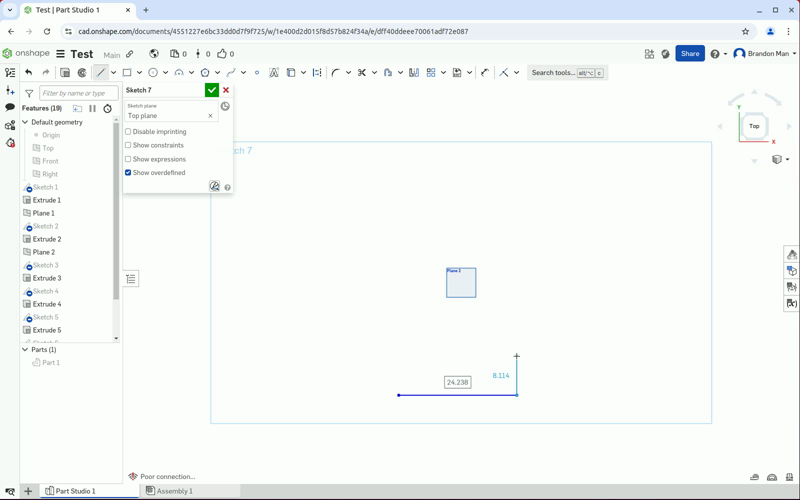
click(516, 355)
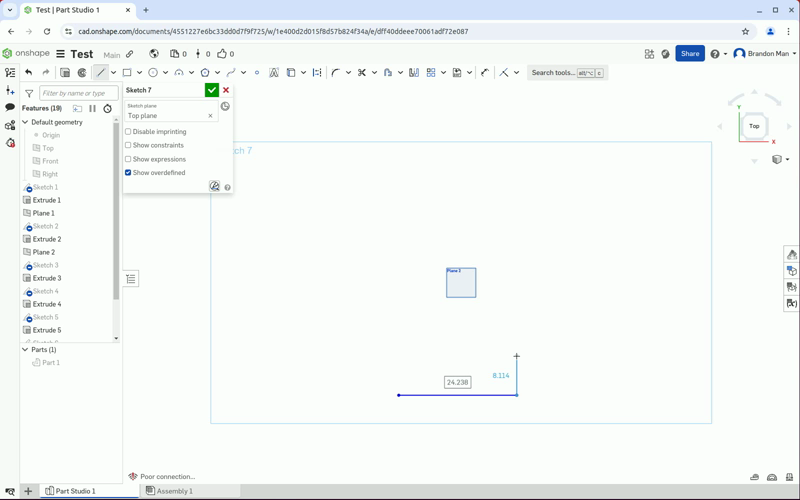
key_up(shift)
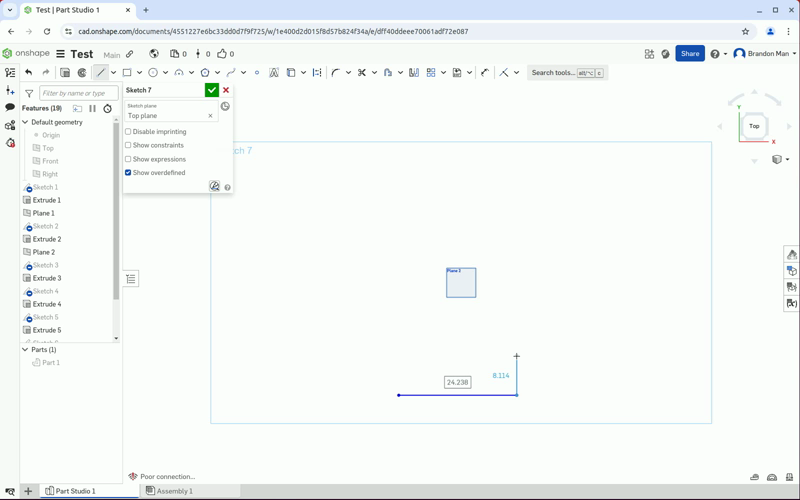
key_down(shift)
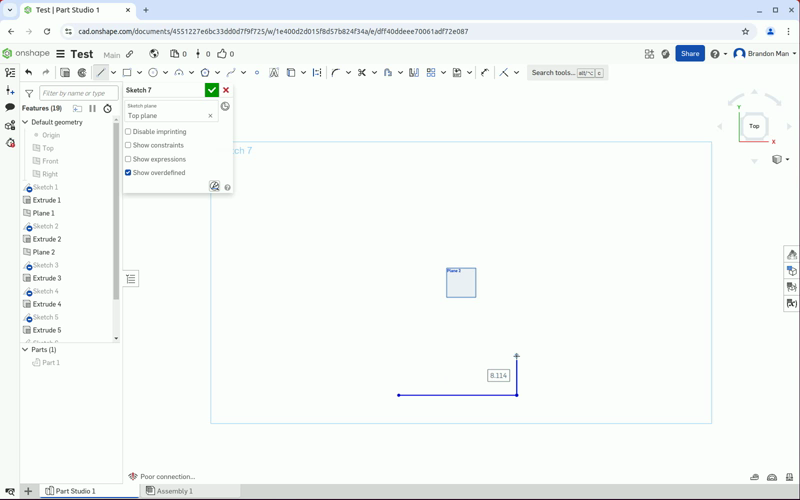
mouse_move(398, 355)
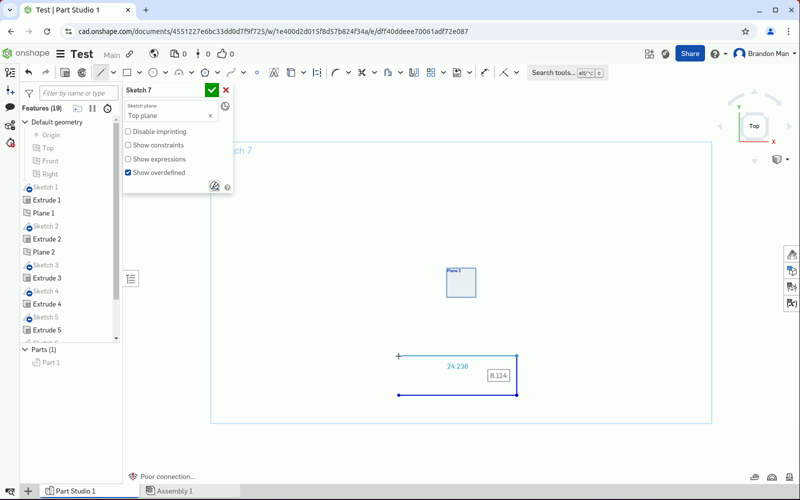
click(398, 355)
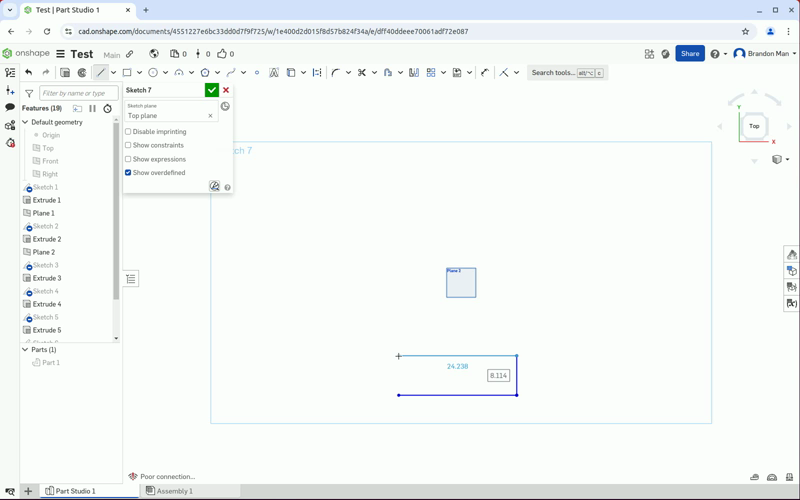
key_up(shift)
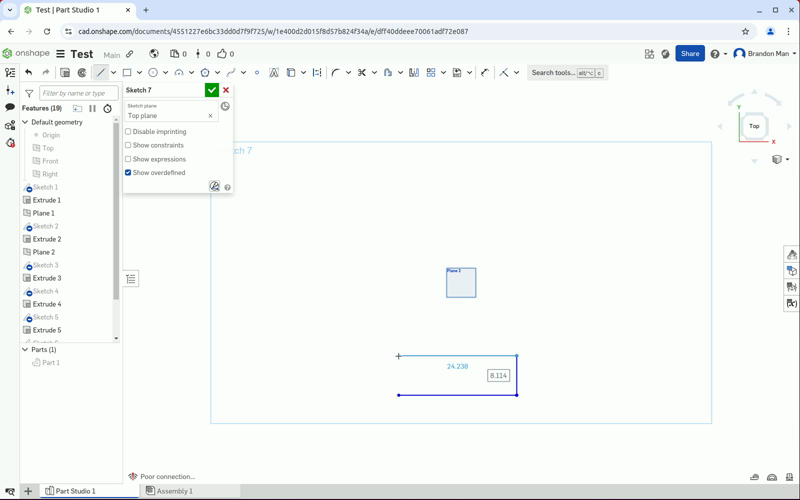
mouse_move(428, 355)
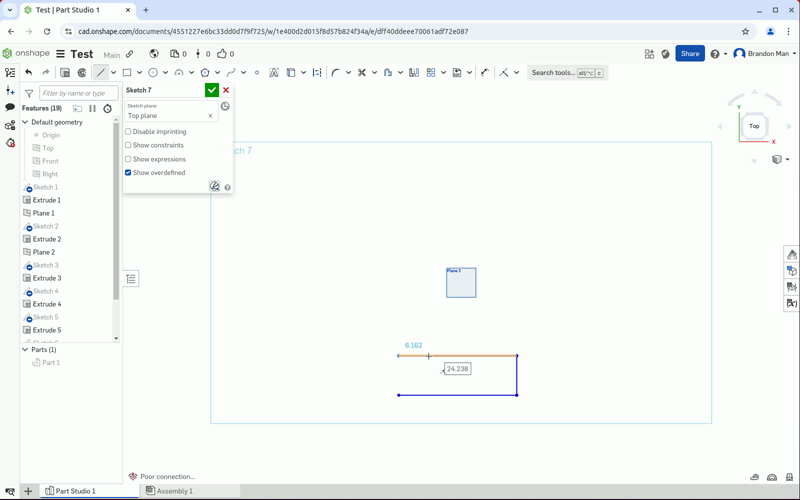
key_down(shift)
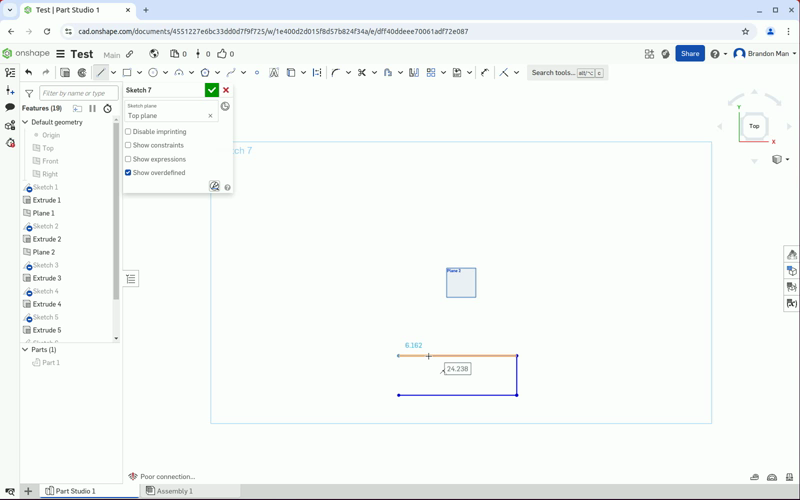
mouse_move(398, 395)
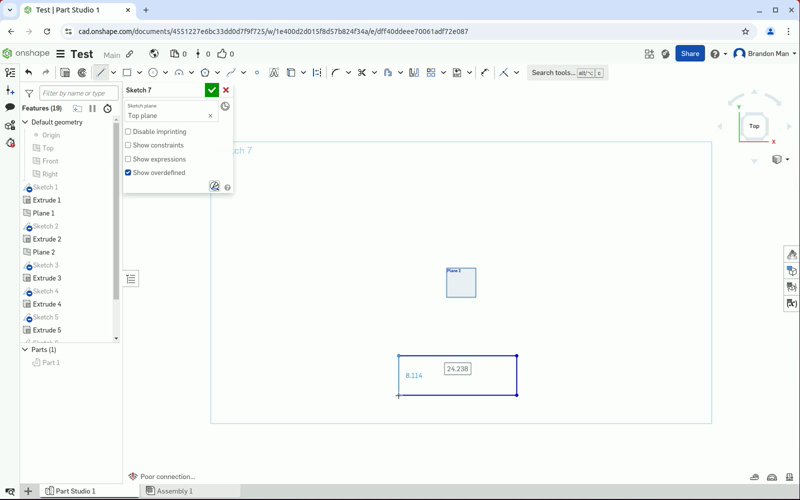
key_up(shift)
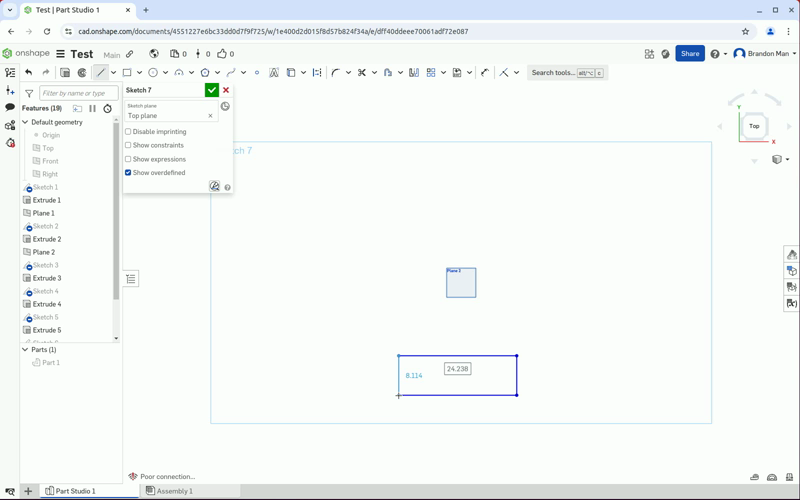
click(398, 395)
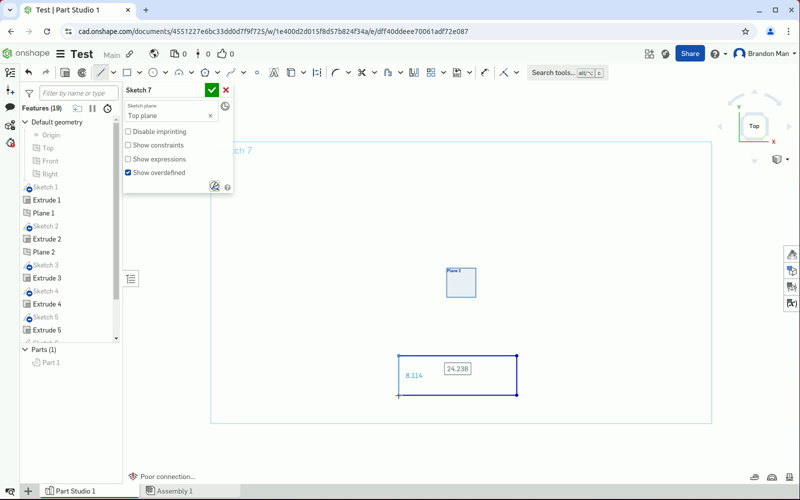
key(esc)
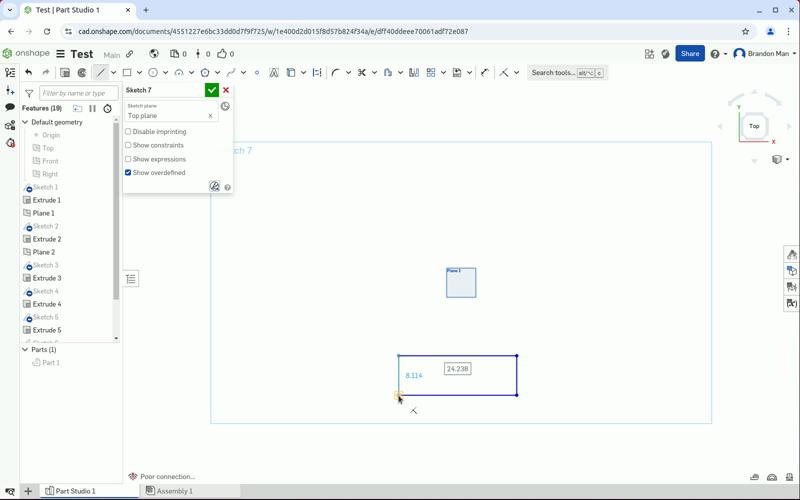
key(c)
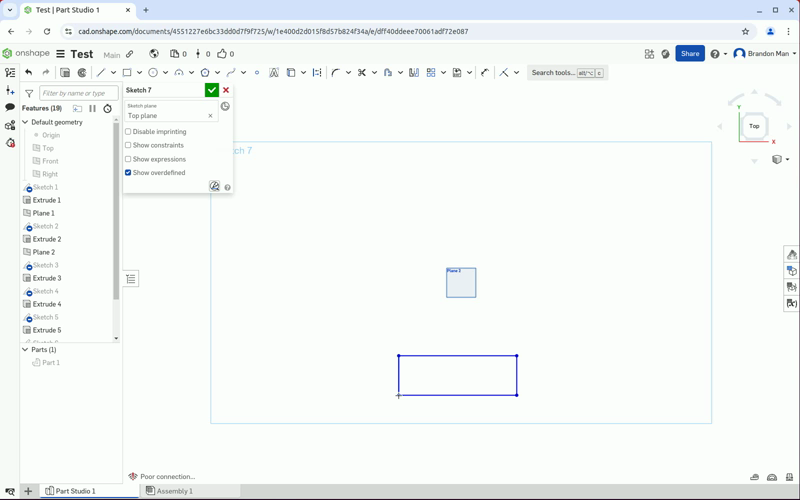
key_down(shift)
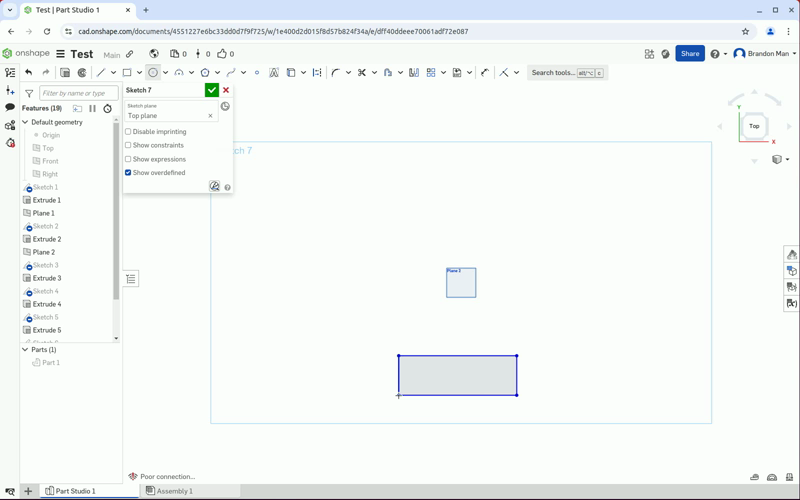
mouse_move(423, 381)
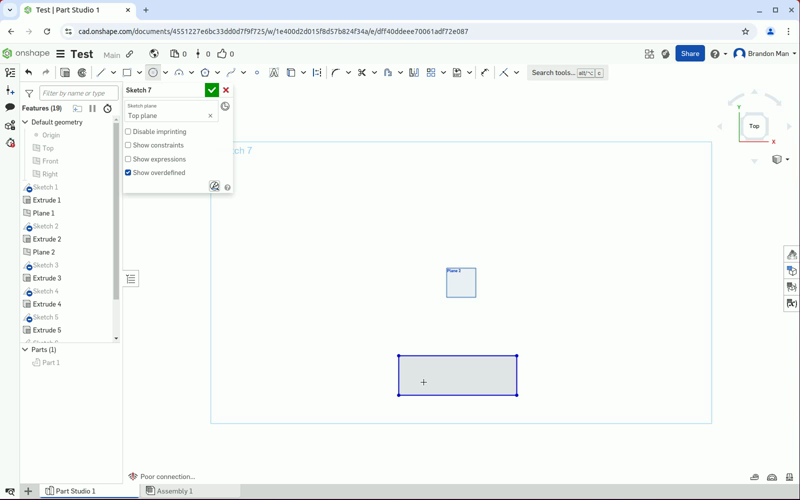
click(423, 381)
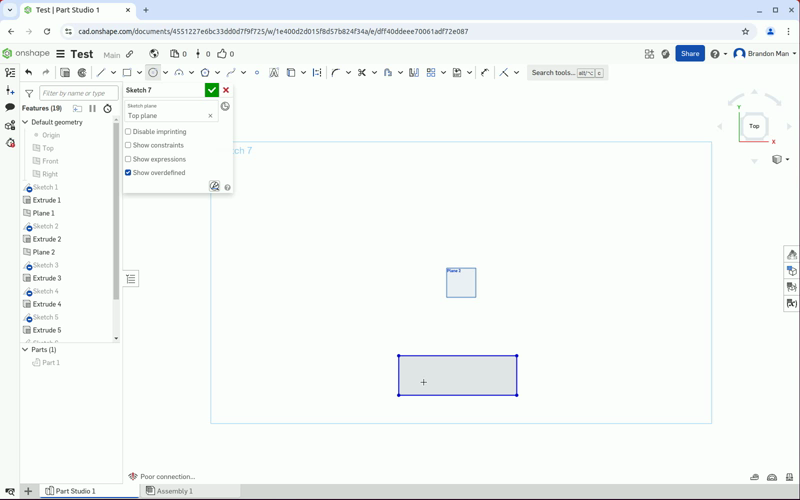
key_up(shift)
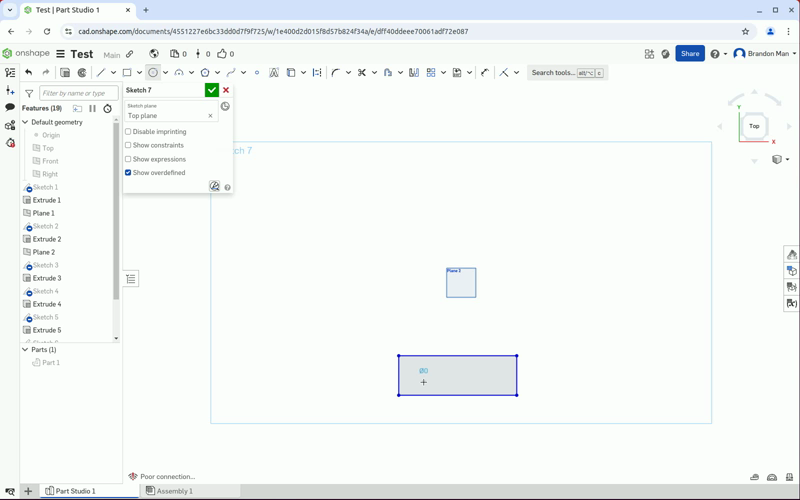
mouse_move(427, 381)
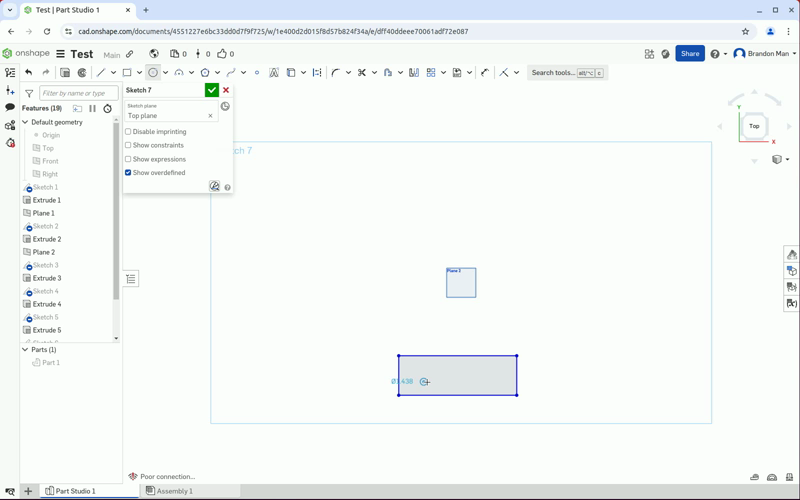
click(427, 381)
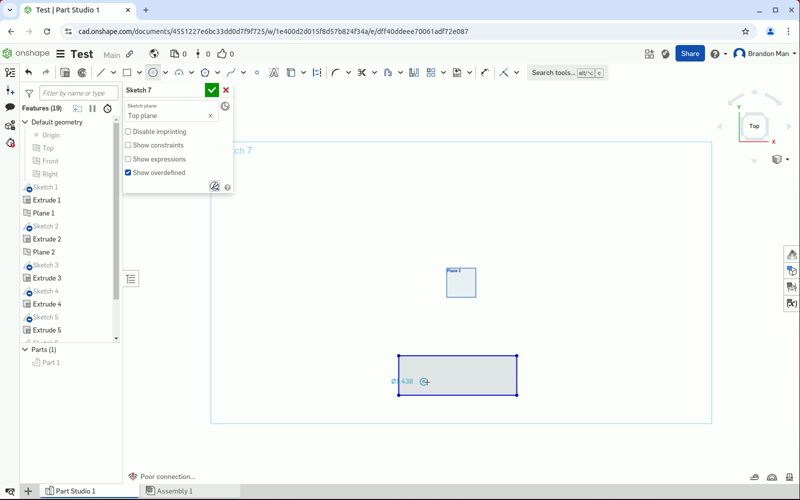
key(esc)
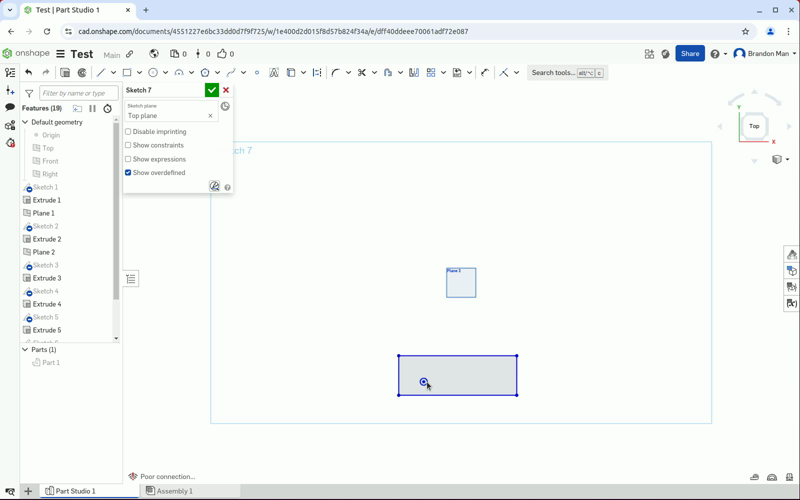
key(c)
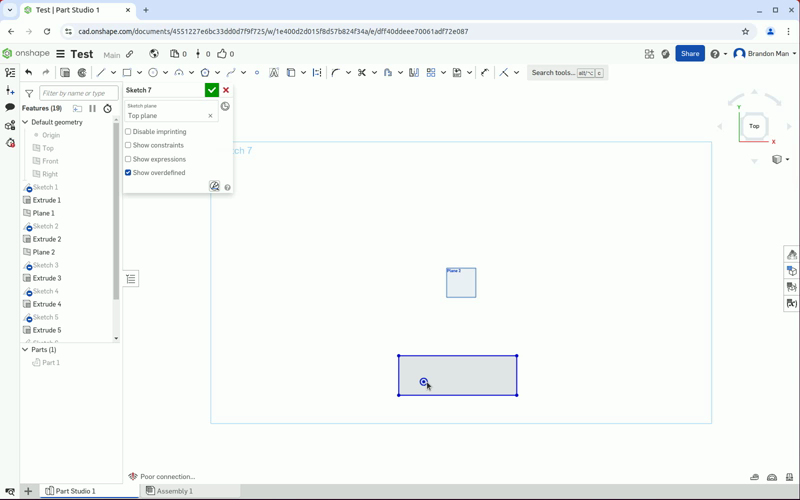
key_down(shift)
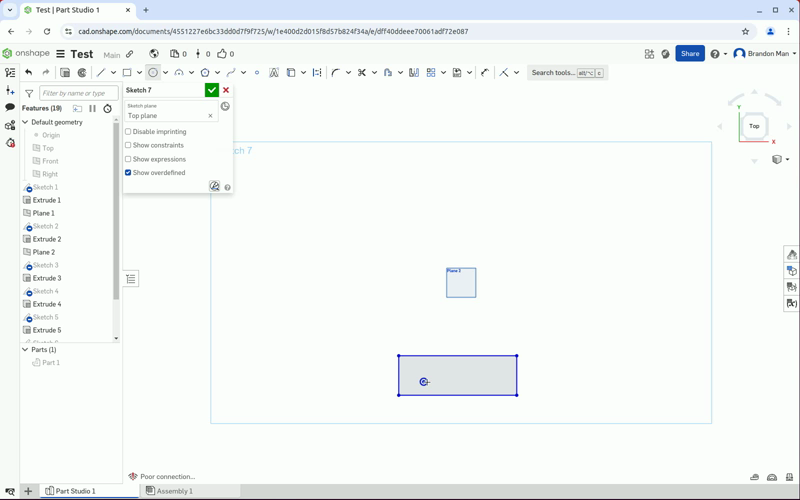
mouse_move(483, 381)
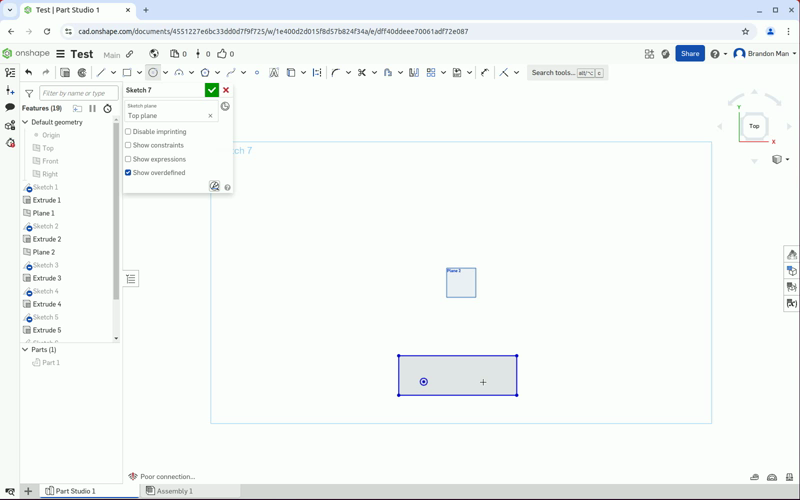
click(483, 381)
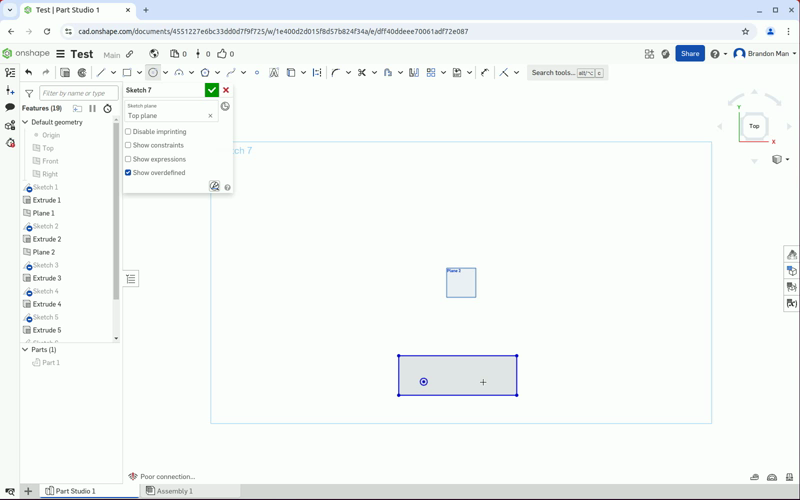
key_up(shift)
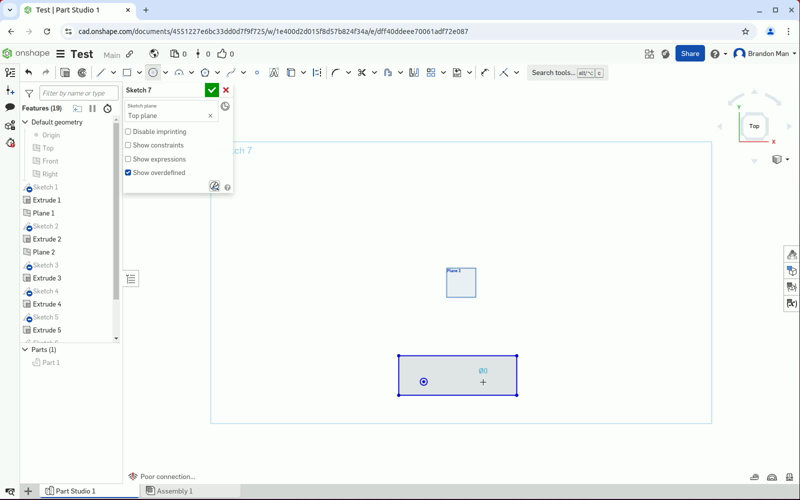
mouse_move(486, 381)
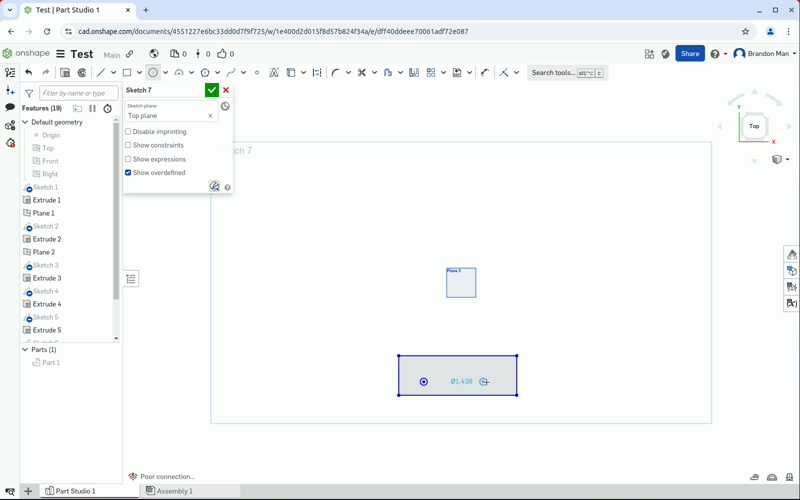
click(486, 381)
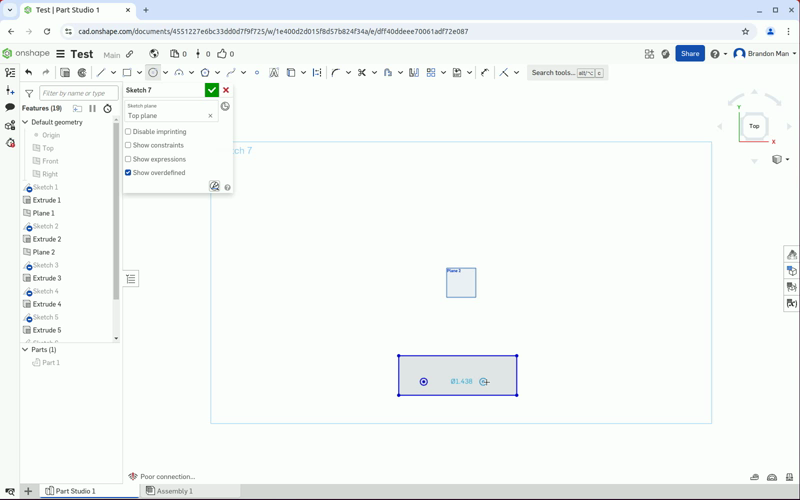
key(esc)
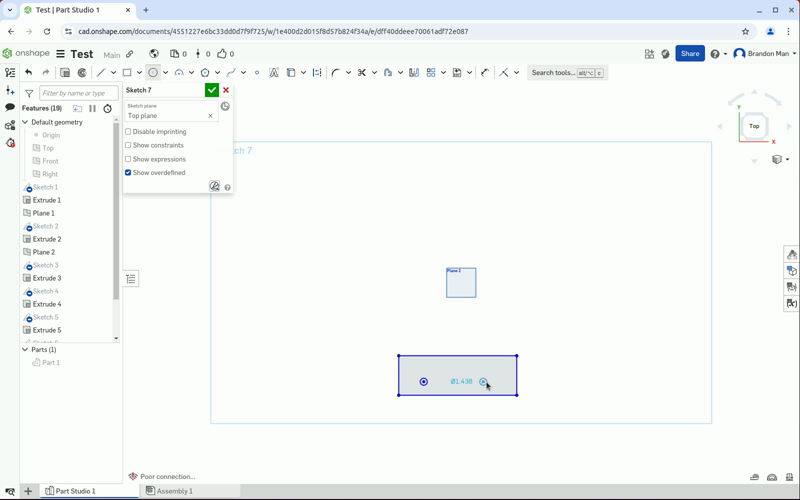
mouse_move(467, 377)
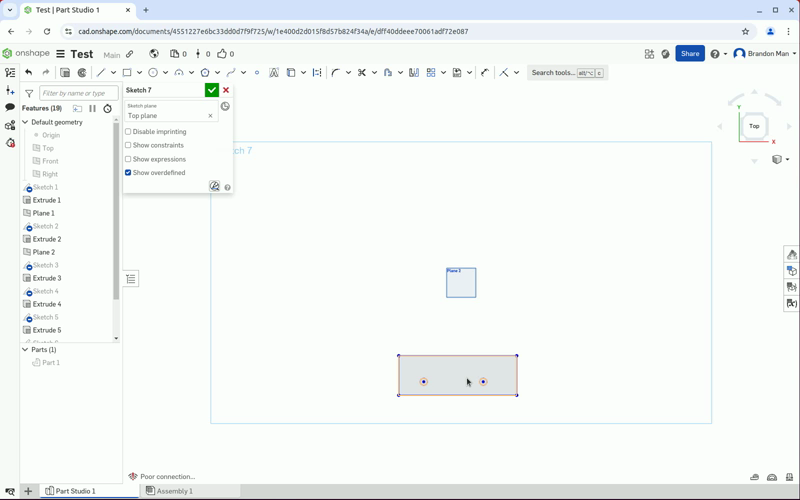
click(467, 377)
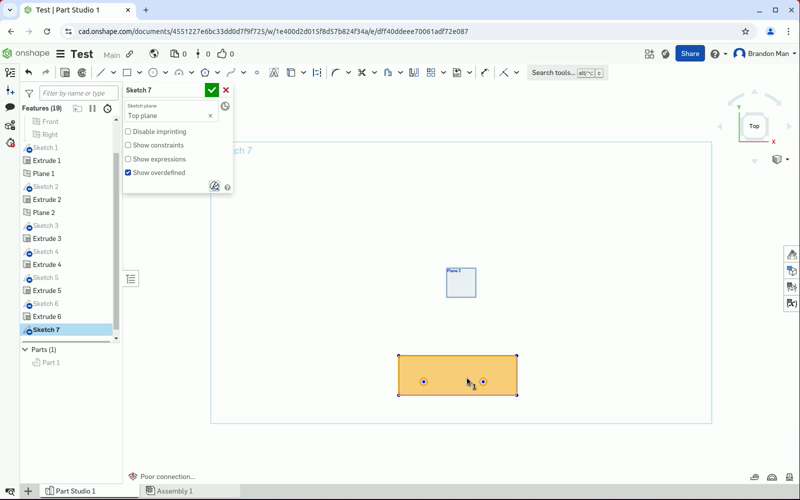
mouse_move(73, 352)
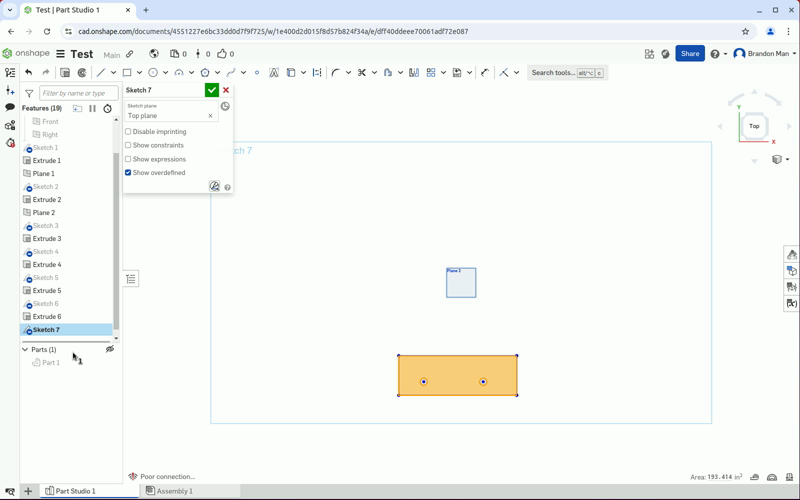
key(shift+y)
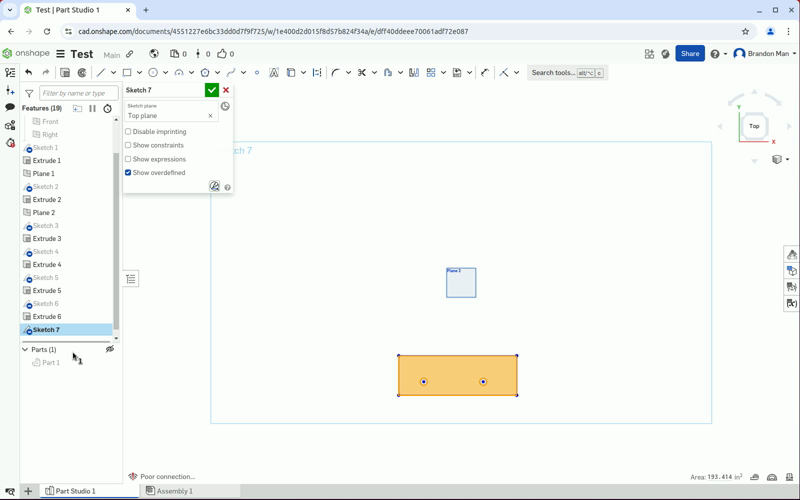
key(shift+e)
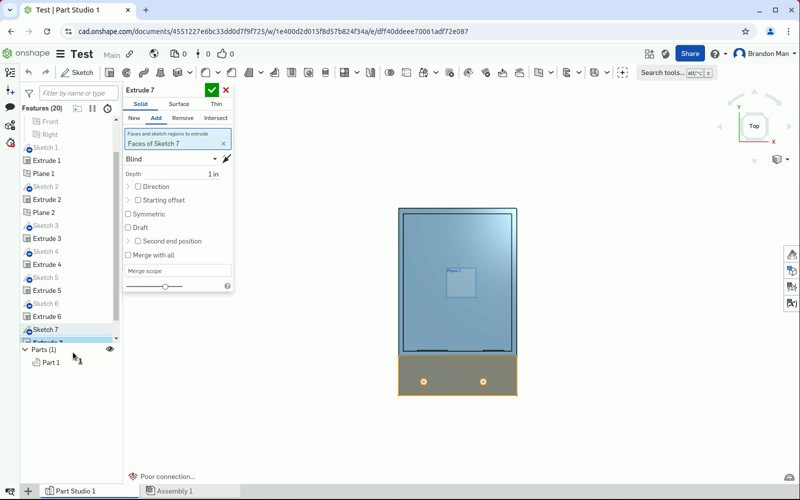
mouse_move(143, 106)
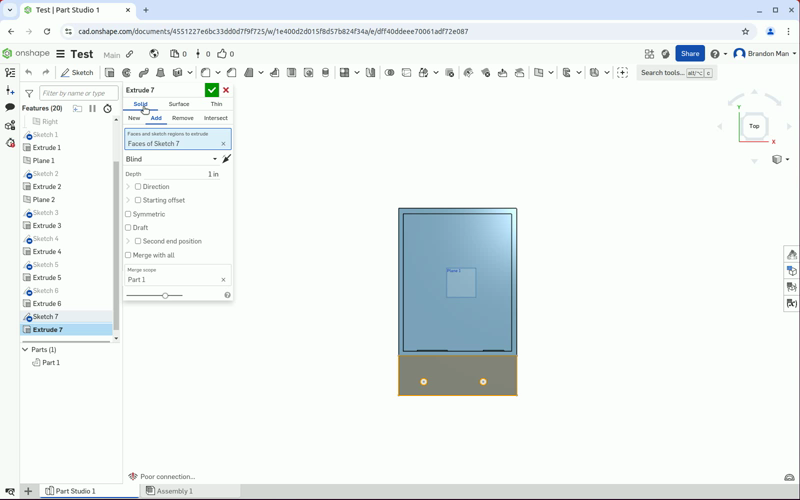
click(143, 106)
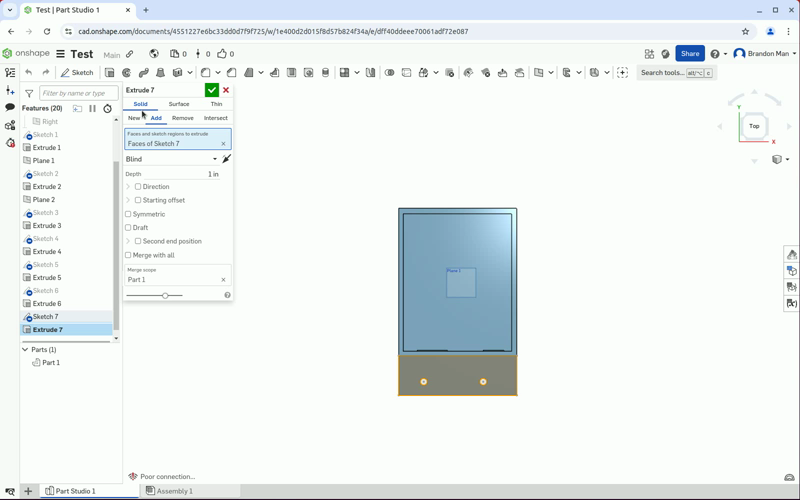
mouse_move(137, 120)
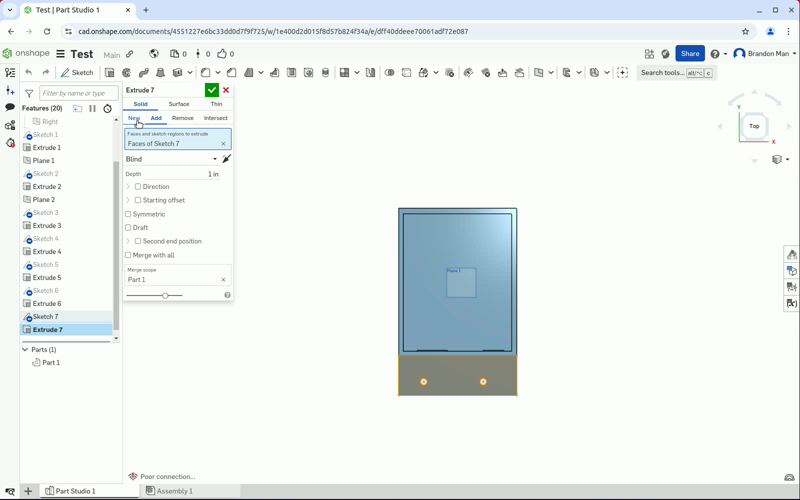
click(137, 120)
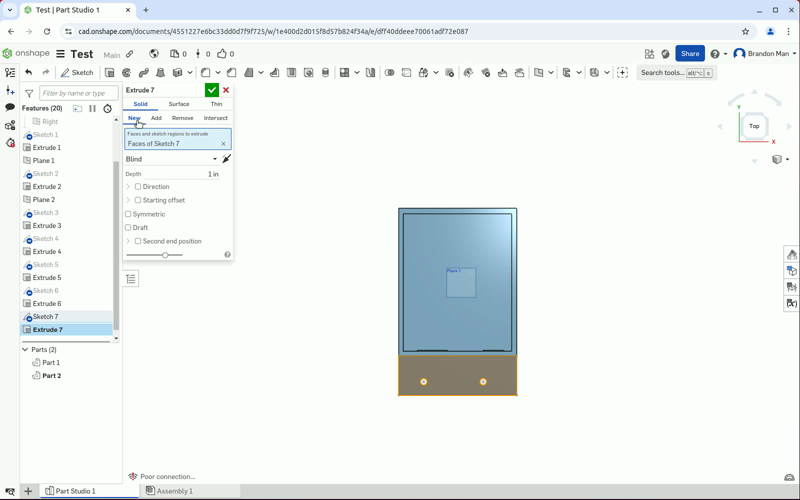
key(tab, 4)
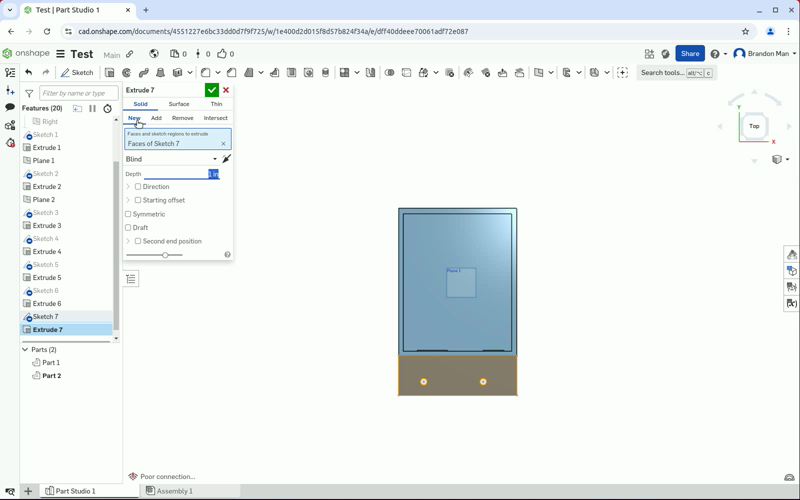
text(0.722)
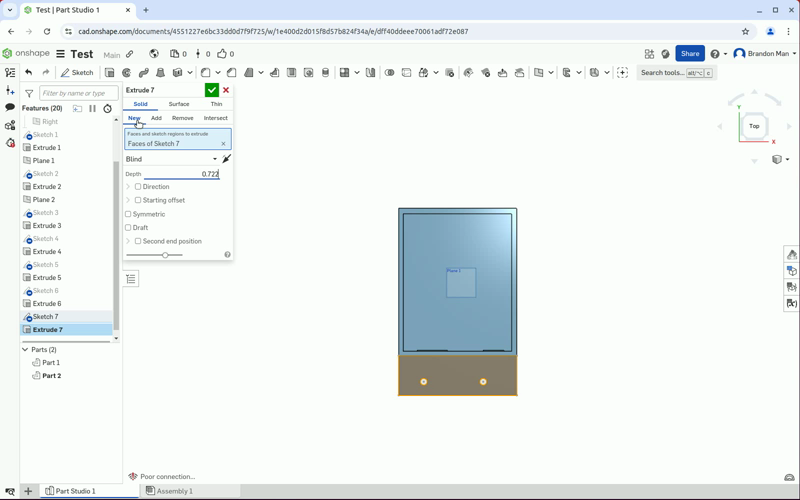
key(enter)
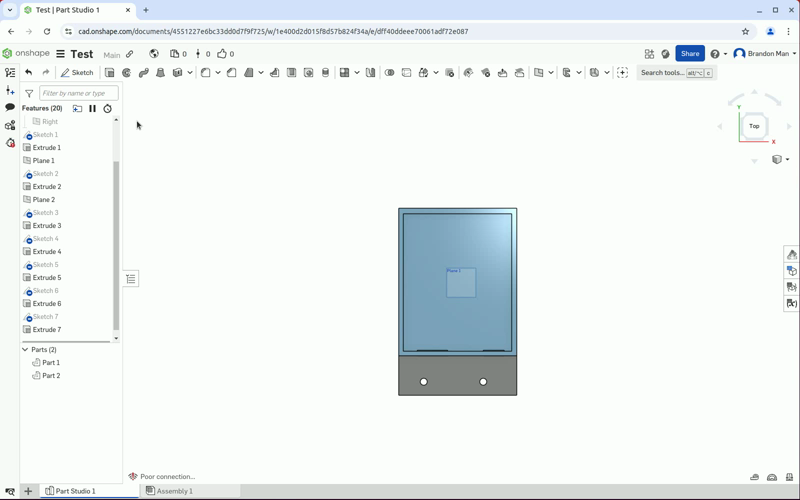
key(shift+h)
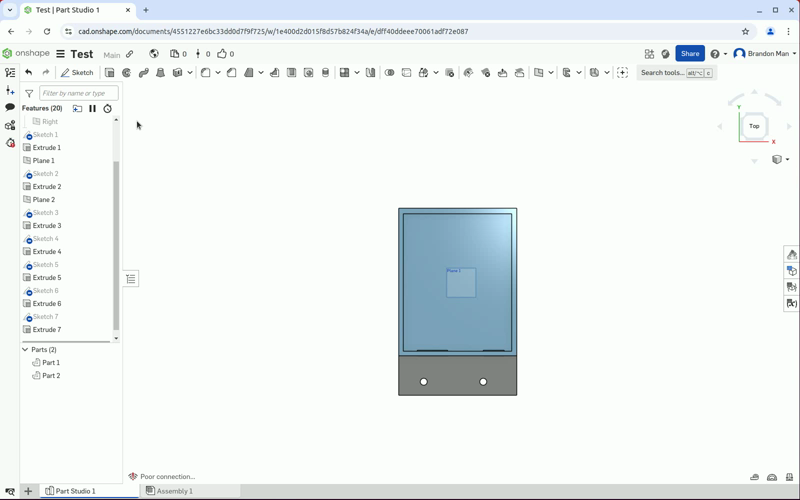
key(shift+h)
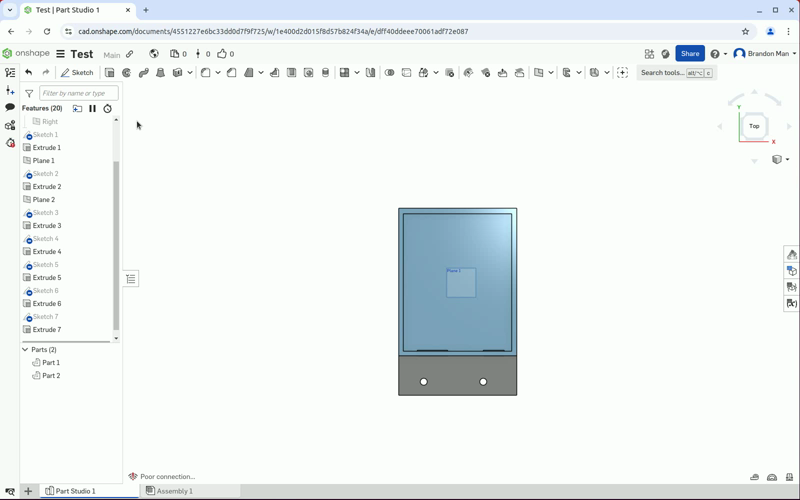
mouse_move(69, 137)
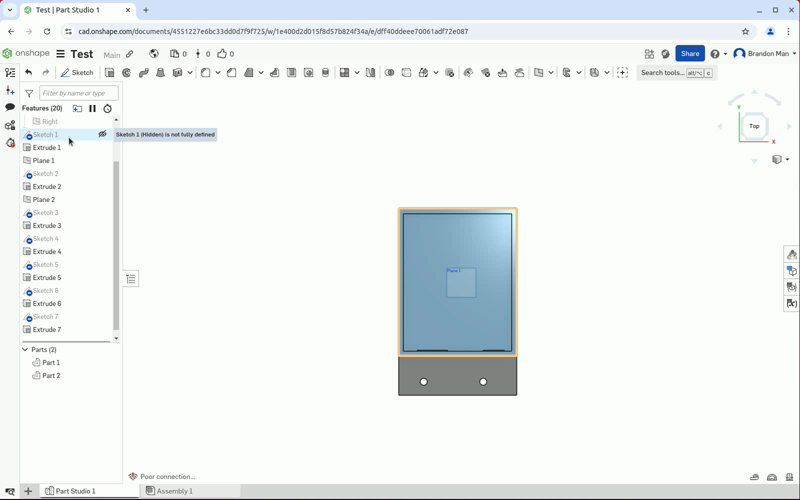
click(69, 137)
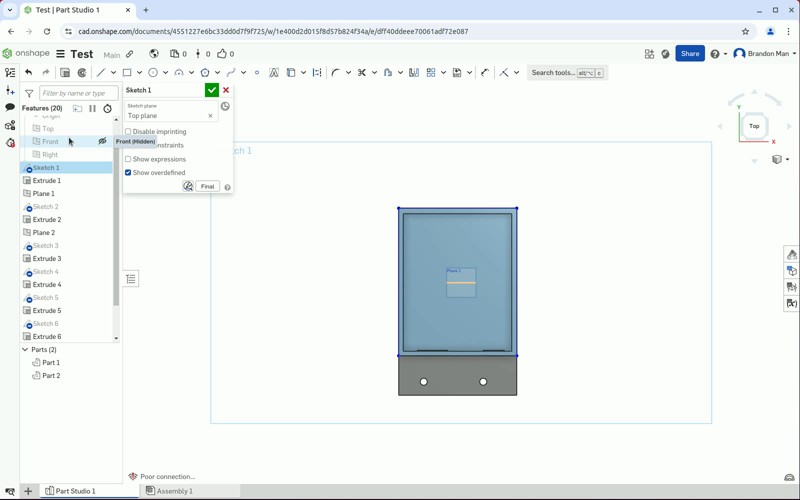
mouse_move(229, 92)
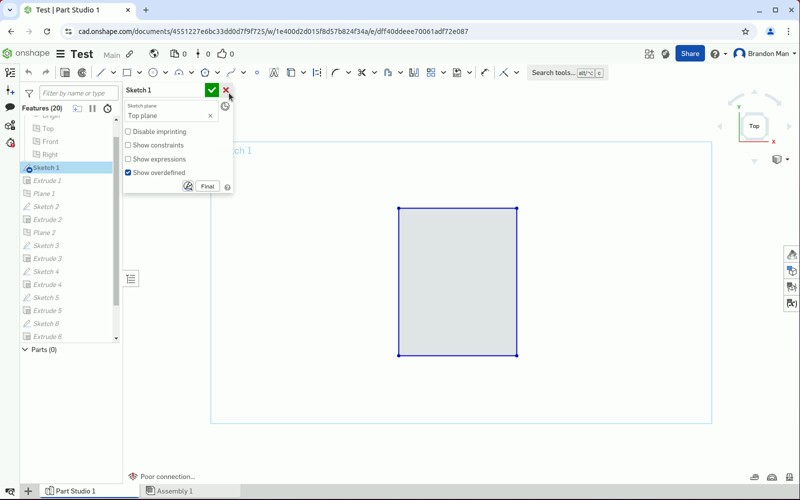
click(229, 92)
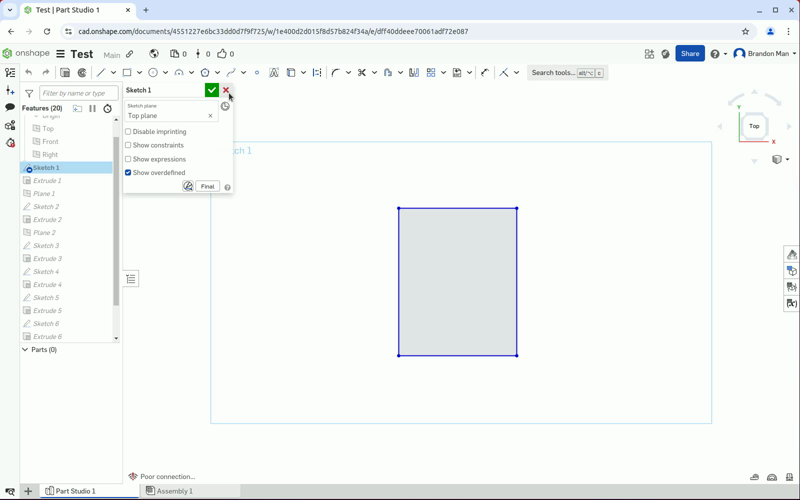
key(shift+s)
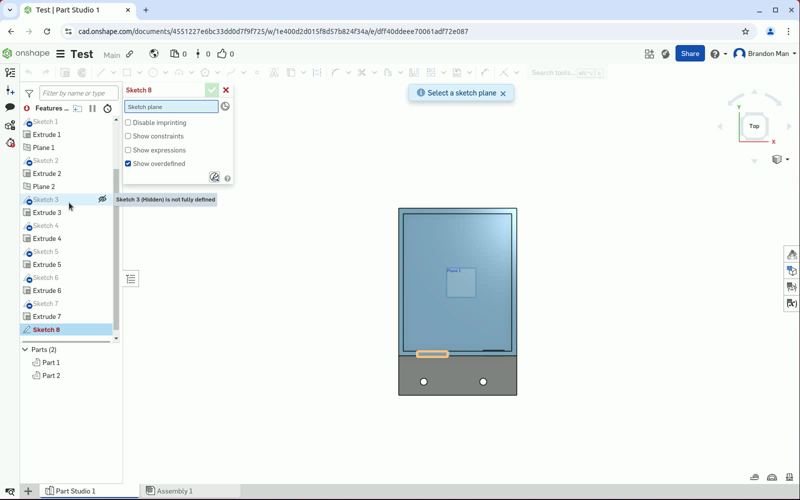
scroll(3)
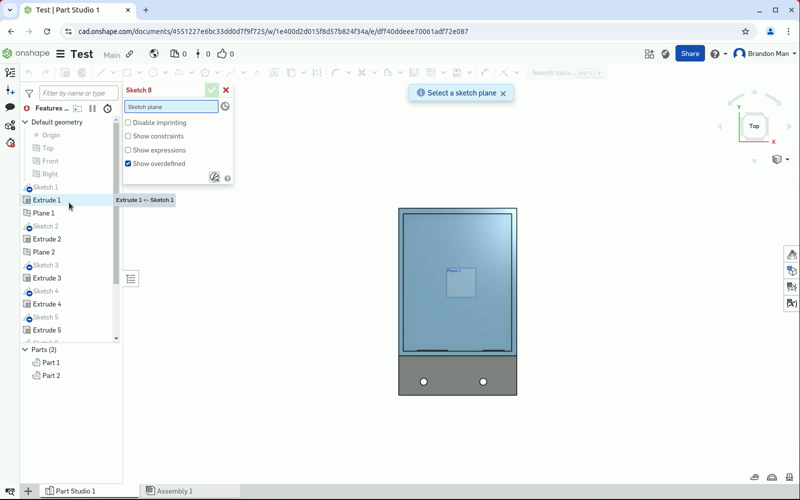
mouse_move(69, 150)
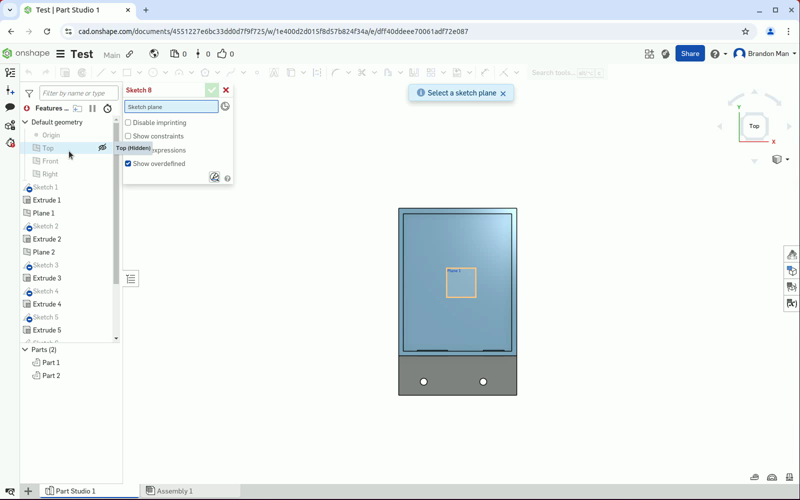
click(69, 150)
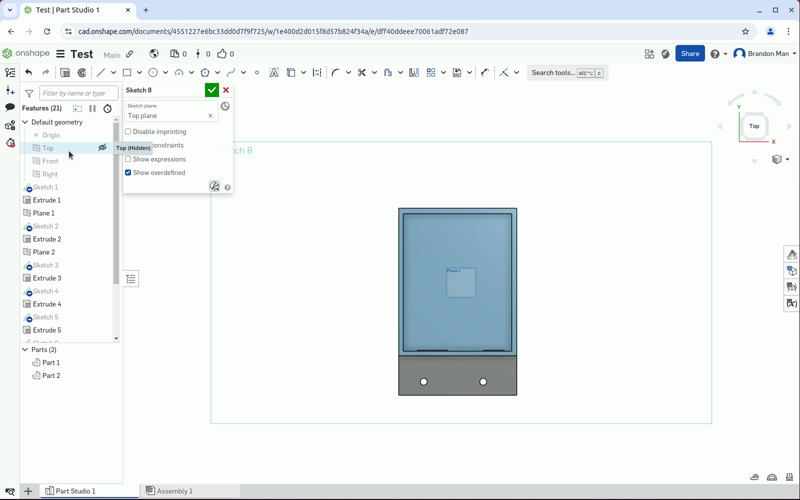
mouse_move(73, 352)
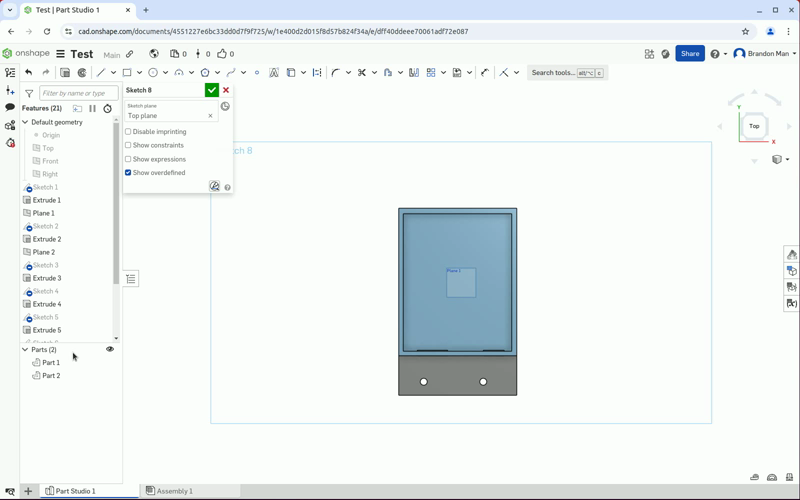
key(y)
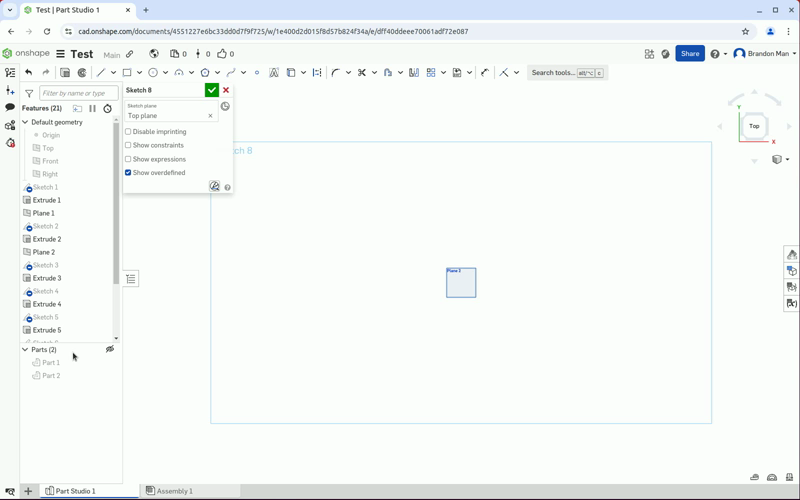
key(l)
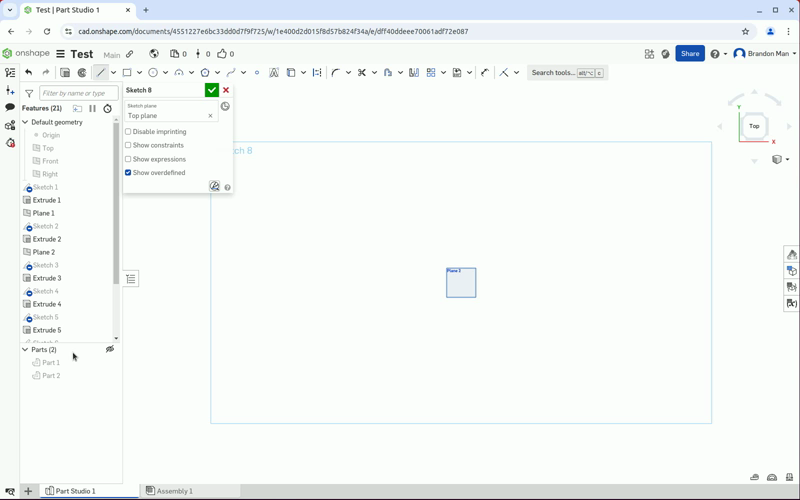
key_down(shift)
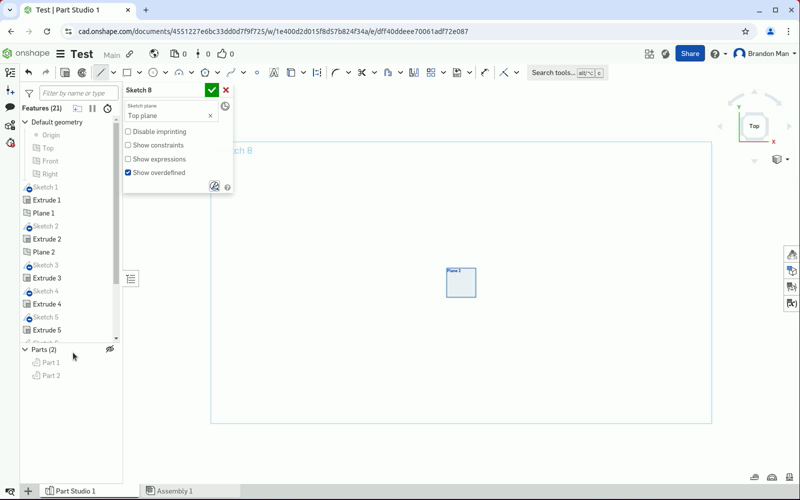
mouse_move(398, 209)
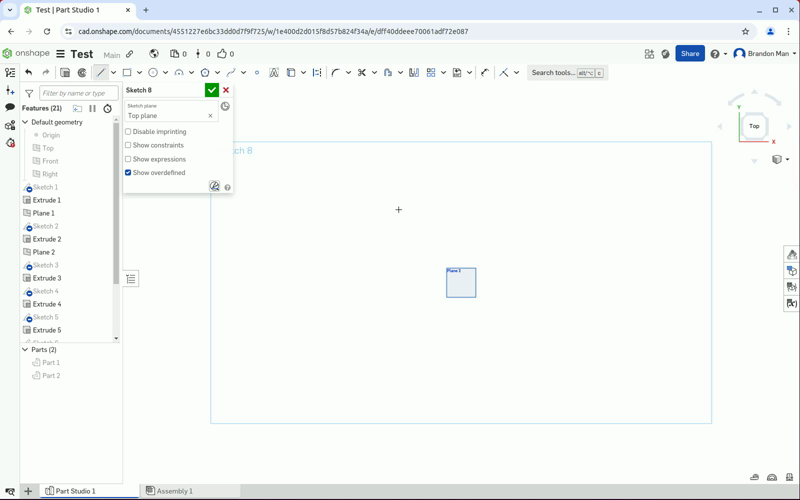
click(398, 209)
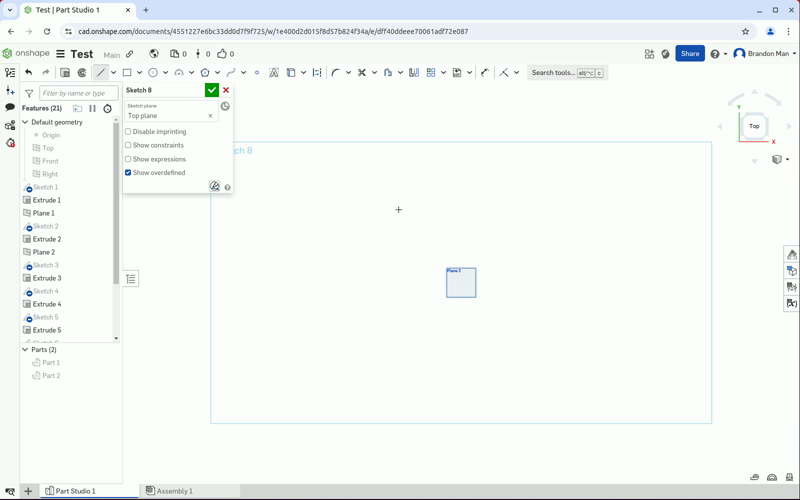
key_up(shift)
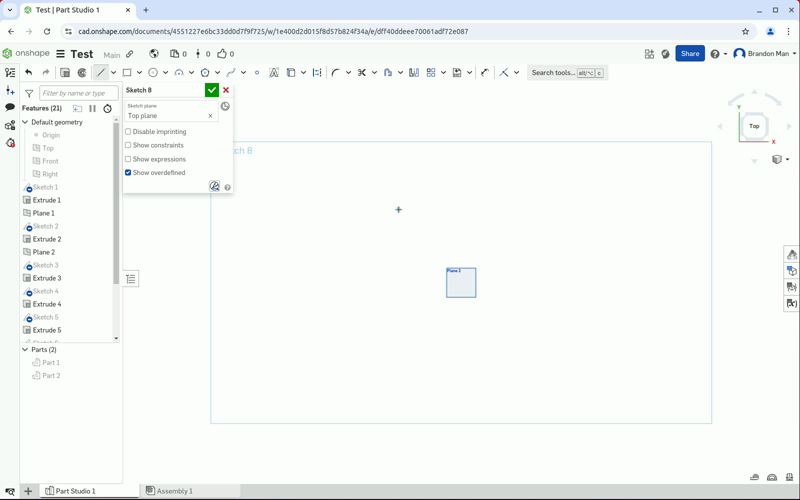
key_down(shift)
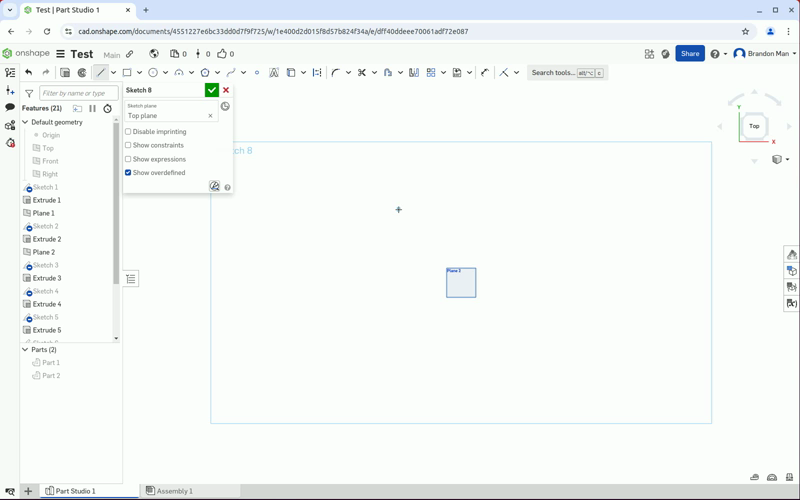
mouse_move(516, 209)
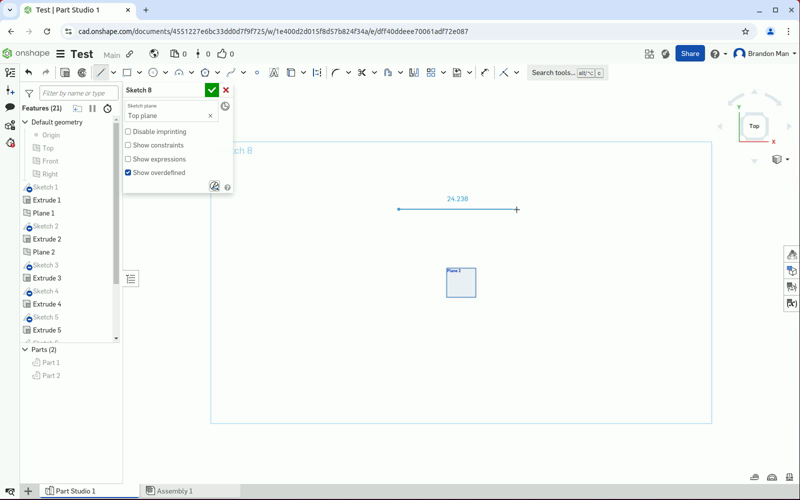
click(516, 209)
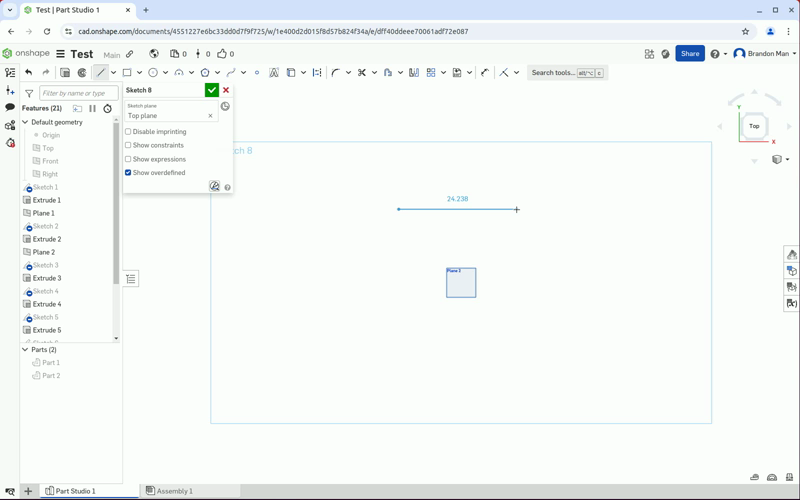
key_up(shift)
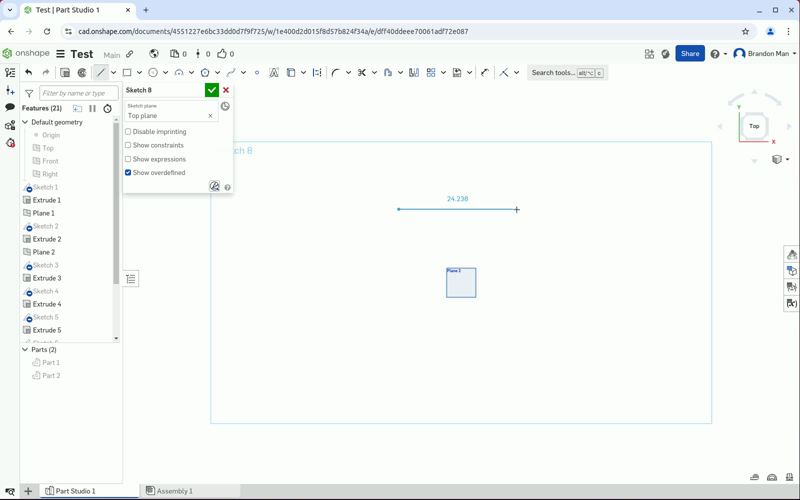
key_down(shift)
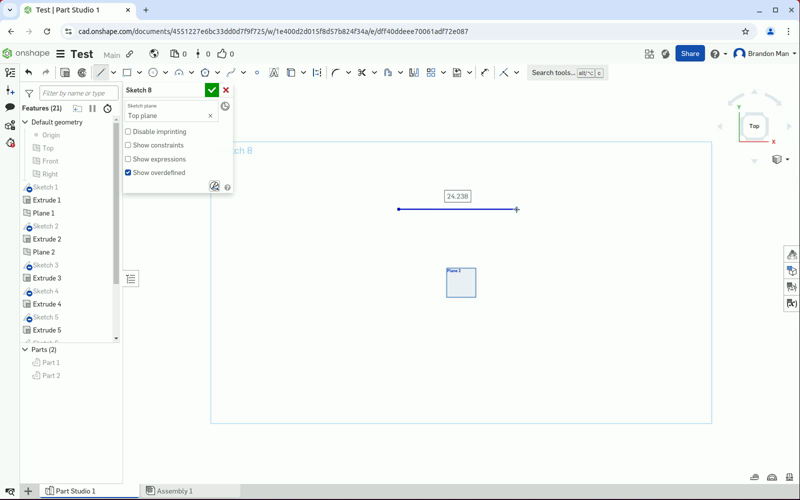
mouse_move(546, 209)
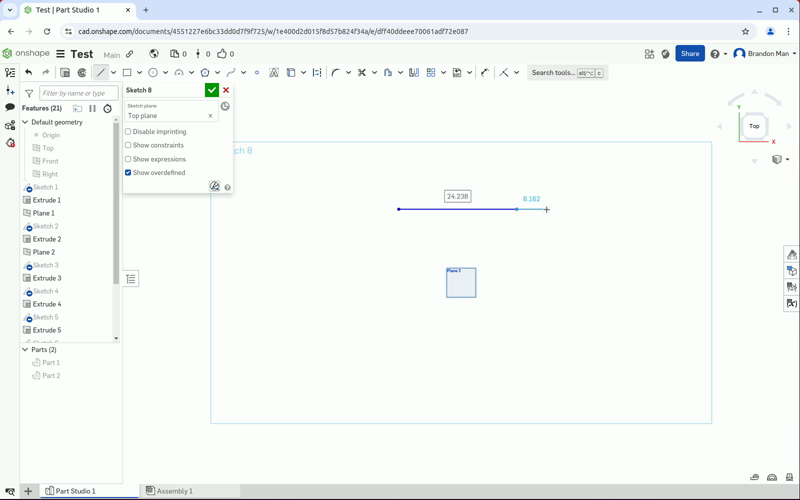
mouse_move(516, 179)
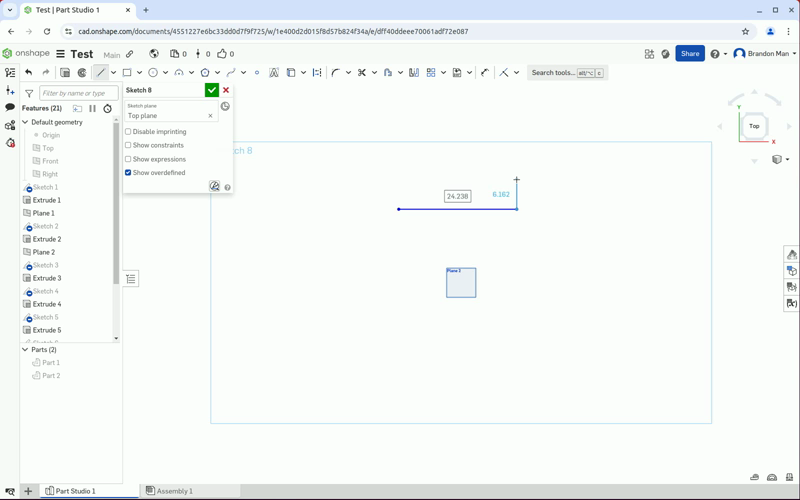
click(516, 179)
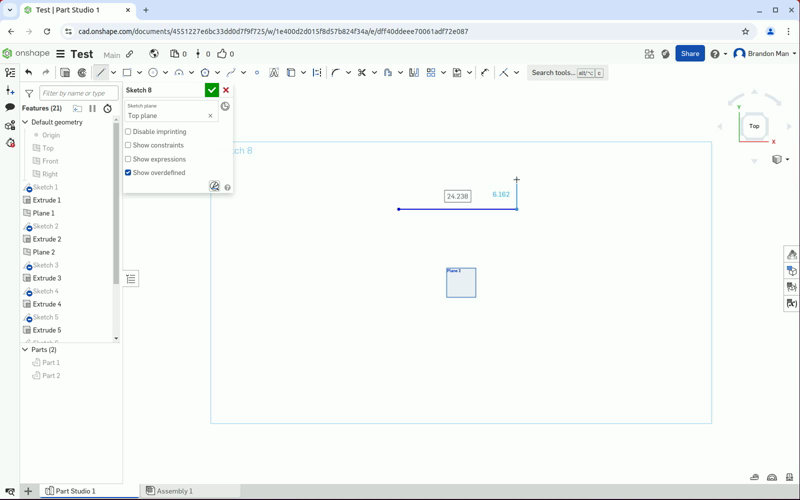
key_up(shift)
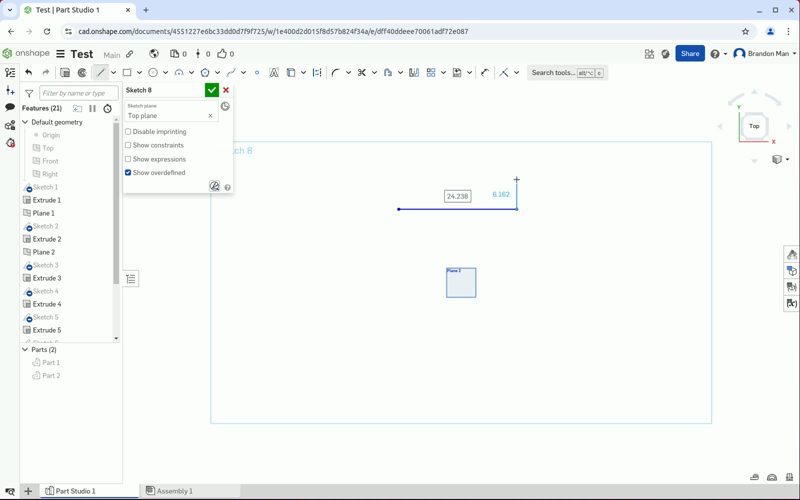
key_down(shift)
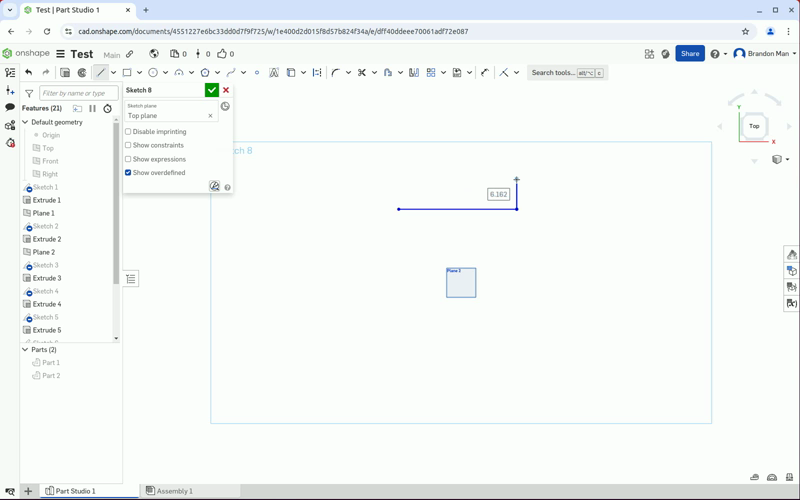
mouse_move(398, 179)
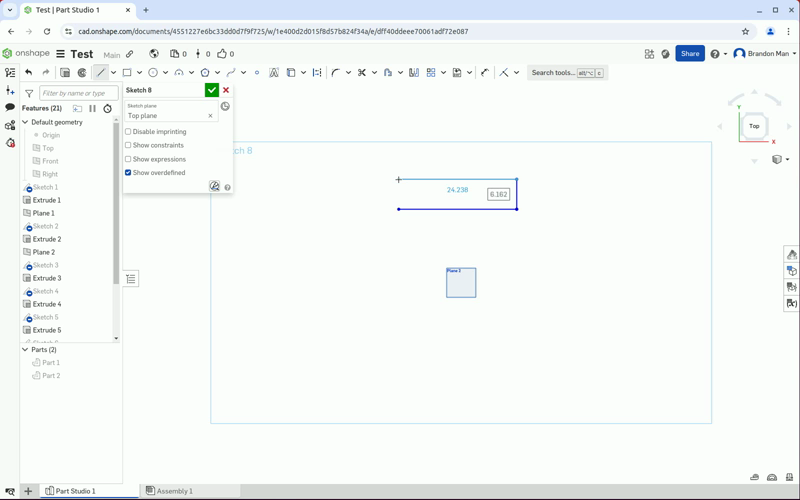
click(398, 179)
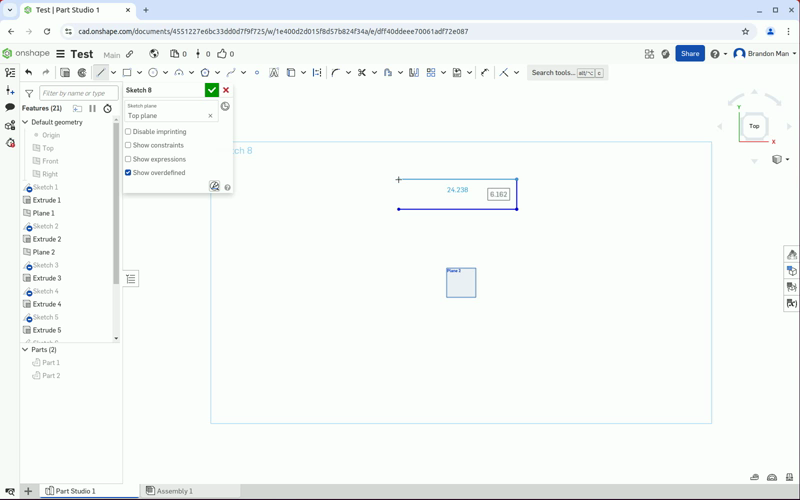
key_up(shift)
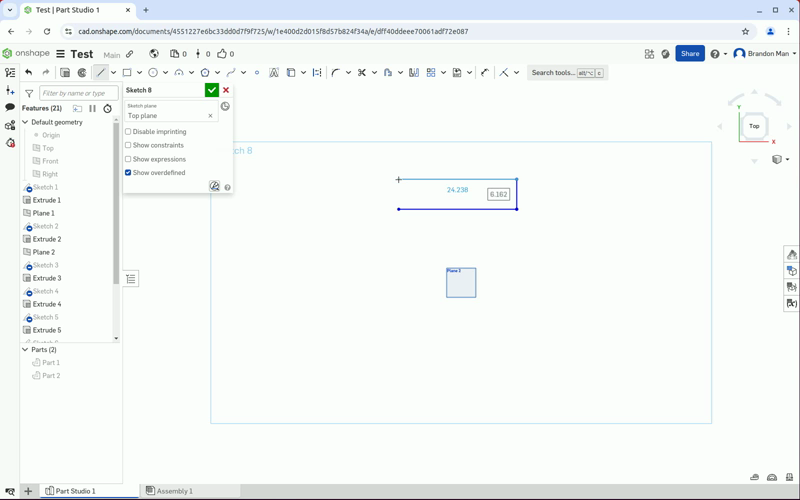
mouse_move(428, 179)
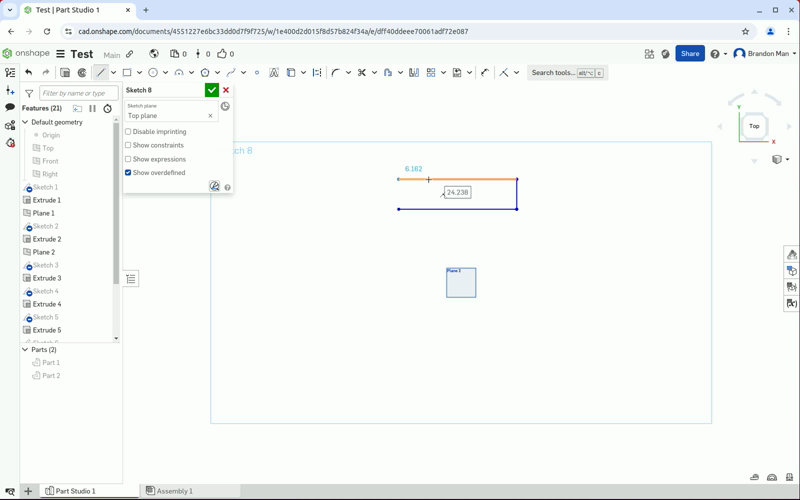
key_down(shift)
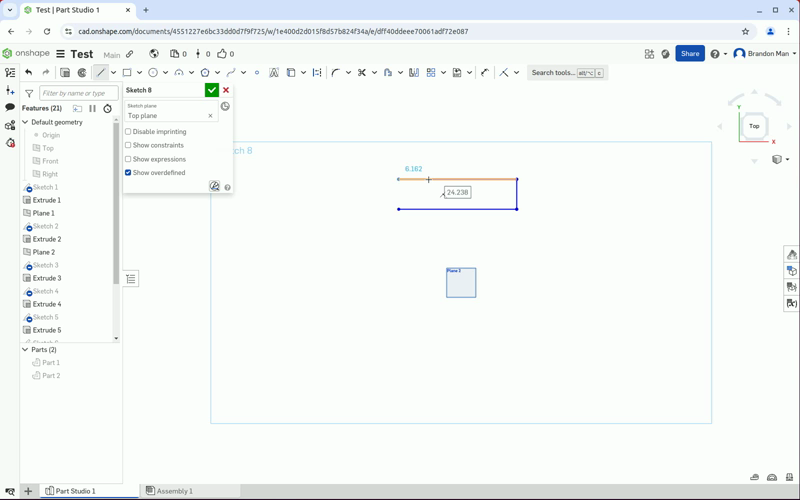
mouse_move(398, 209)
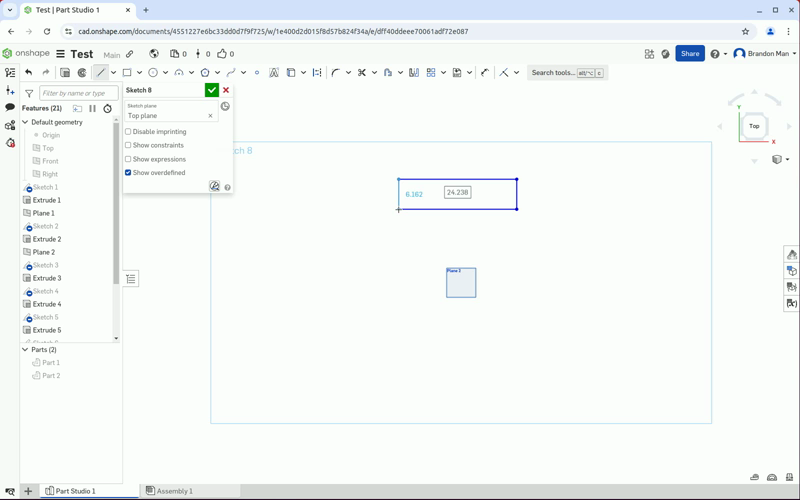
key_up(shift)
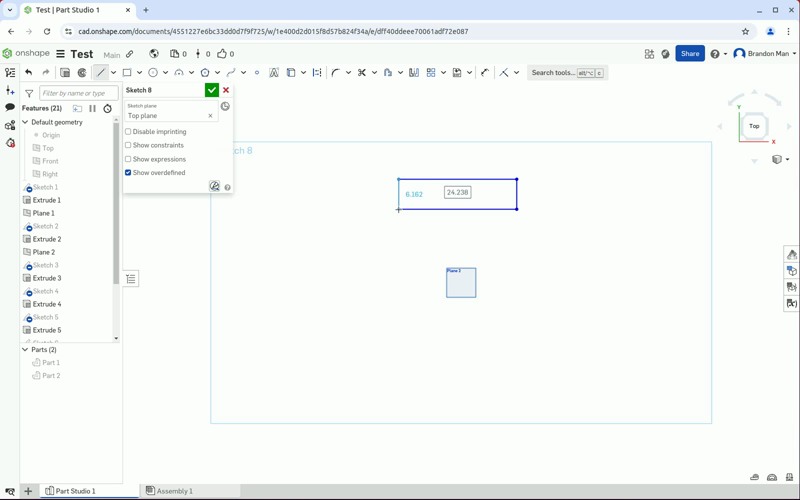
click(398, 209)
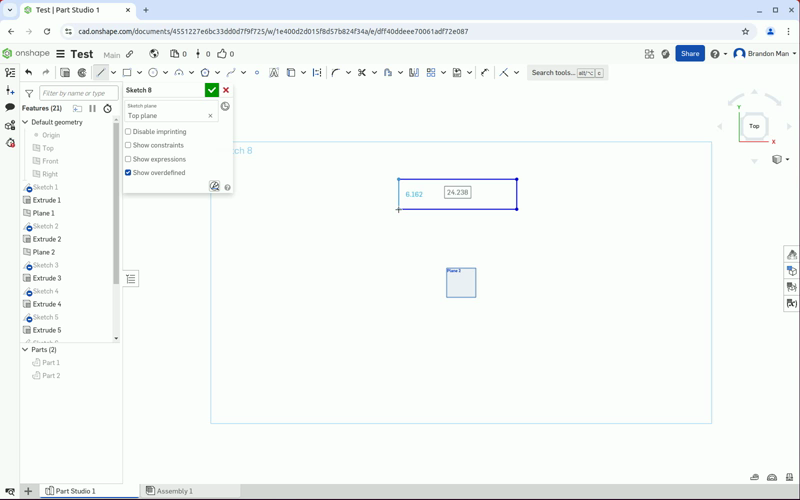
key(esc)
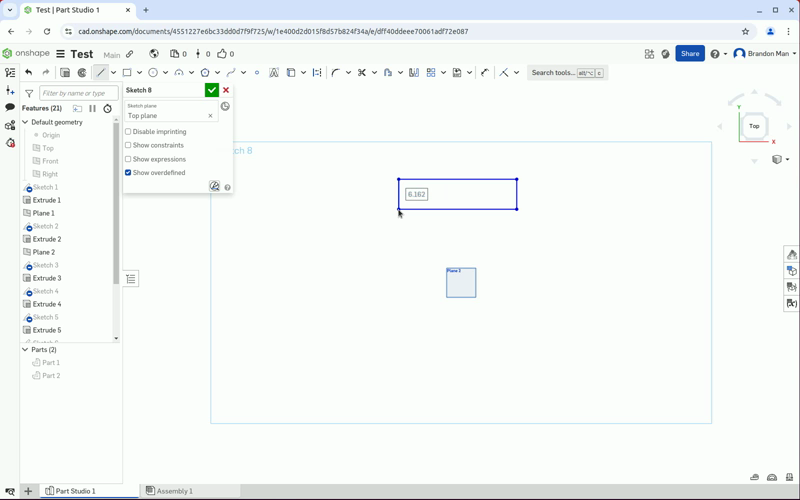
key(c)
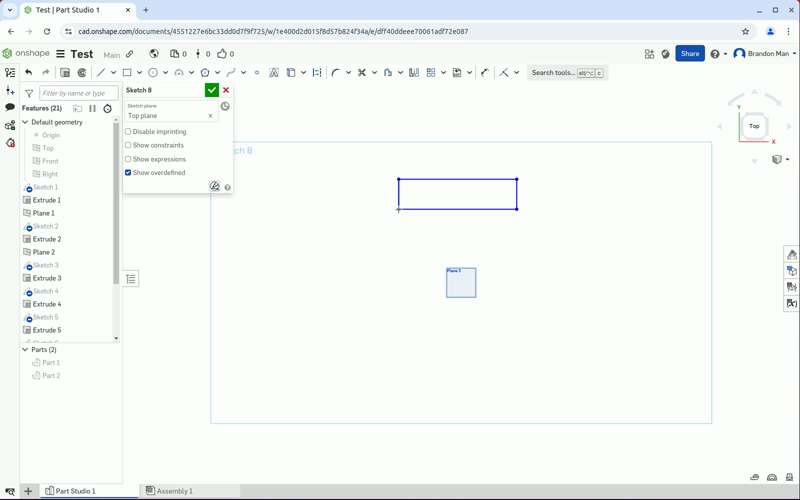
key_down(shift)
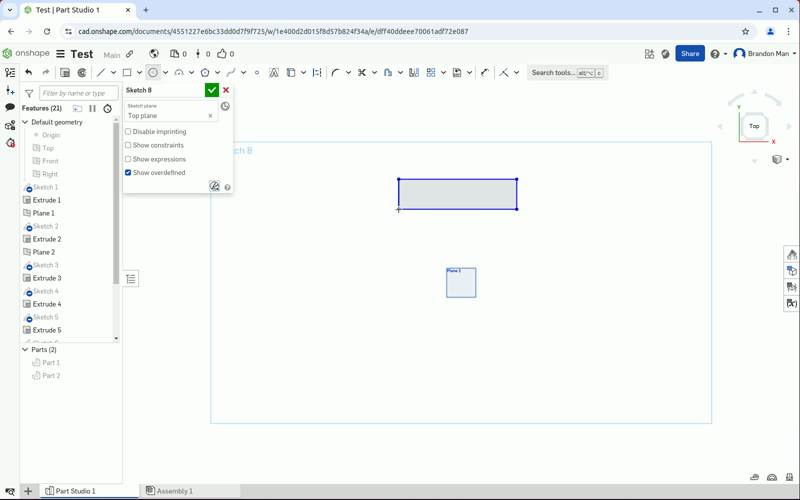
mouse_move(437, 189)
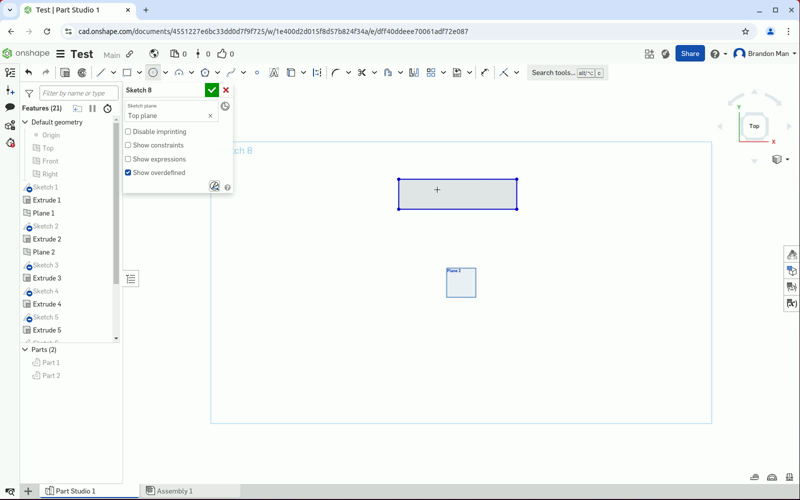
click(437, 189)
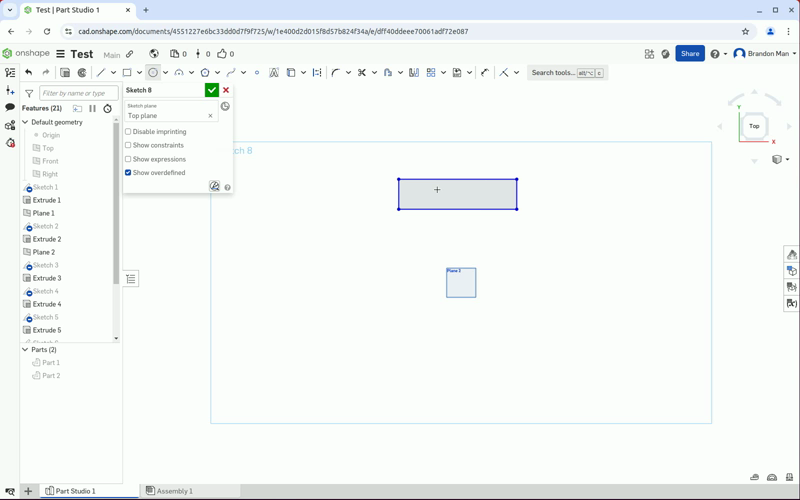
key_up(shift)
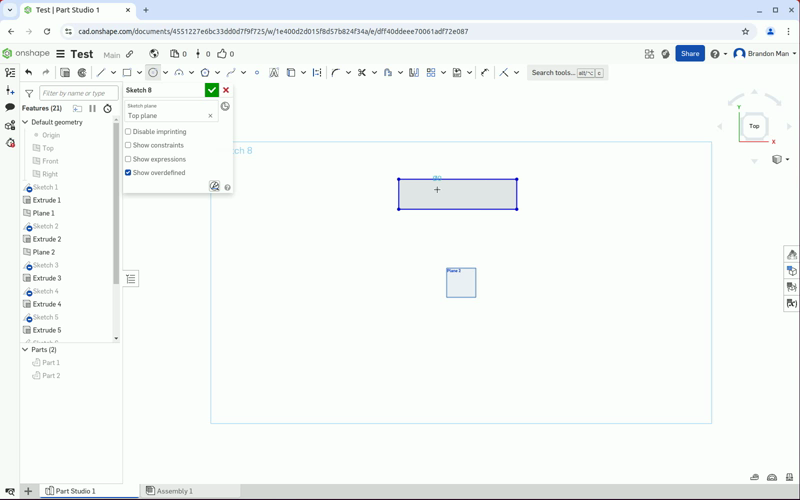
mouse_move(440, 189)
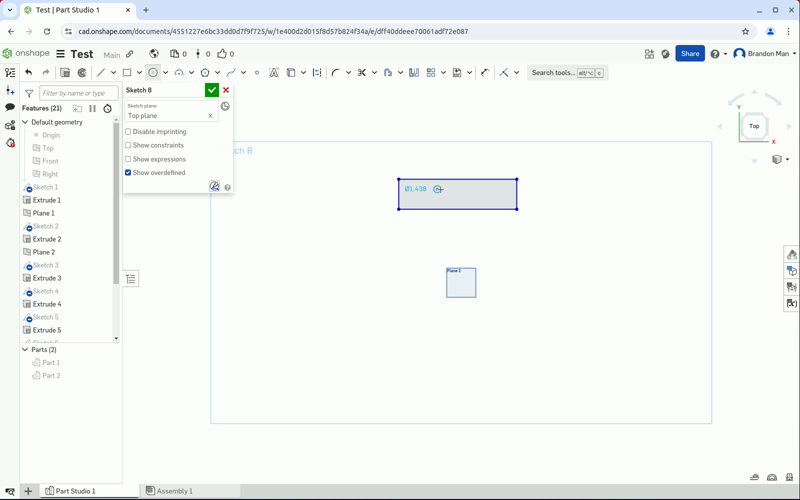
click(440, 189)
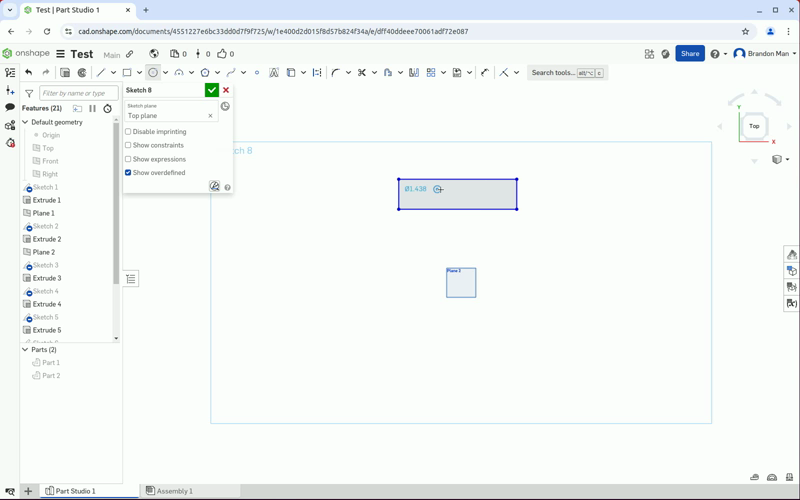
key(esc)
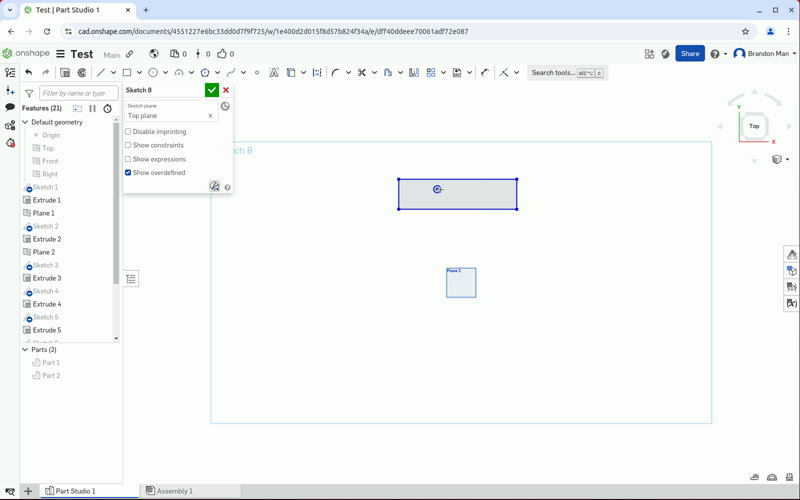
mouse_move(417, 192)
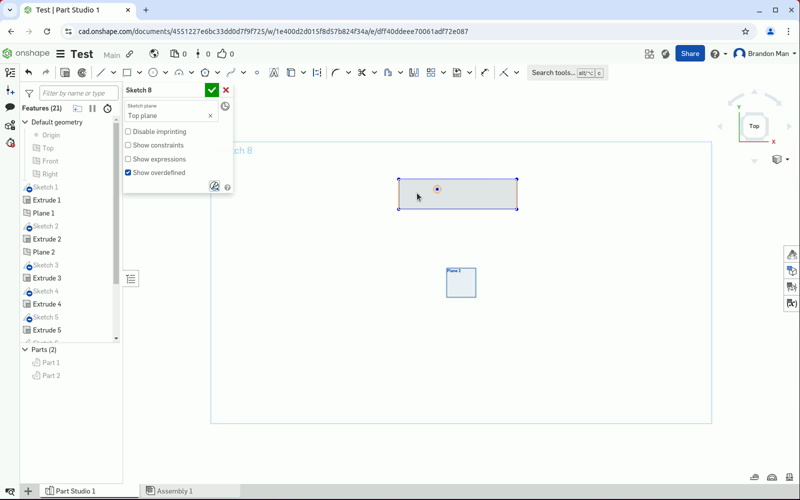
click(417, 192)
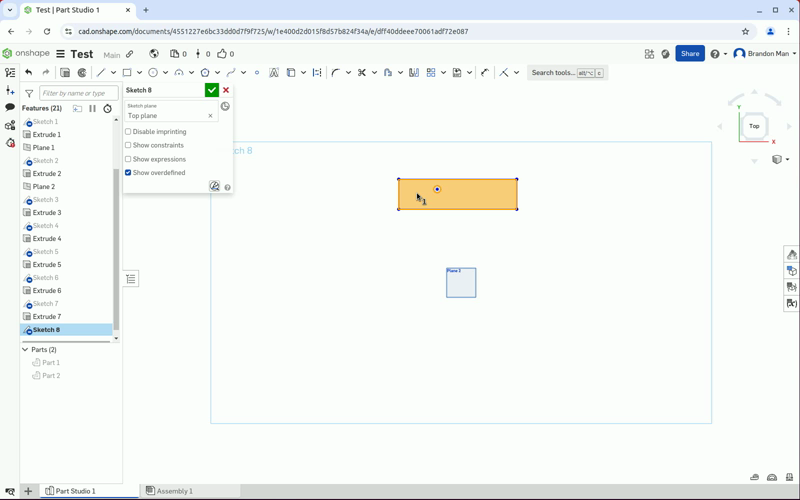
mouse_move(73, 352)
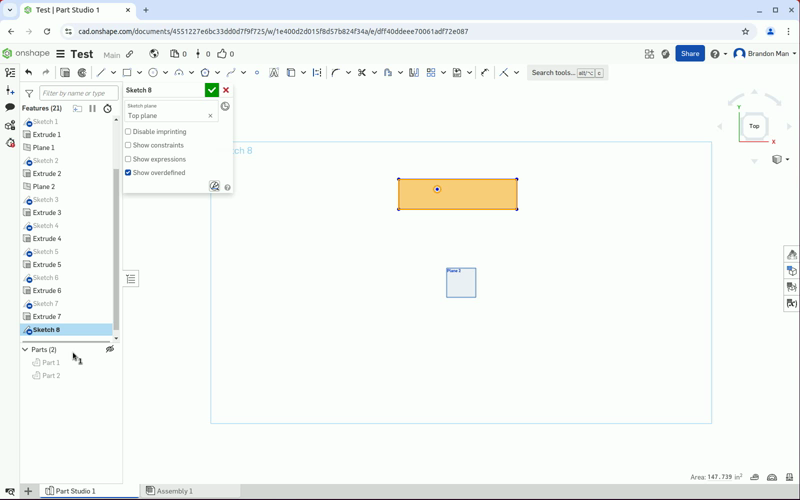
key(shift+y)
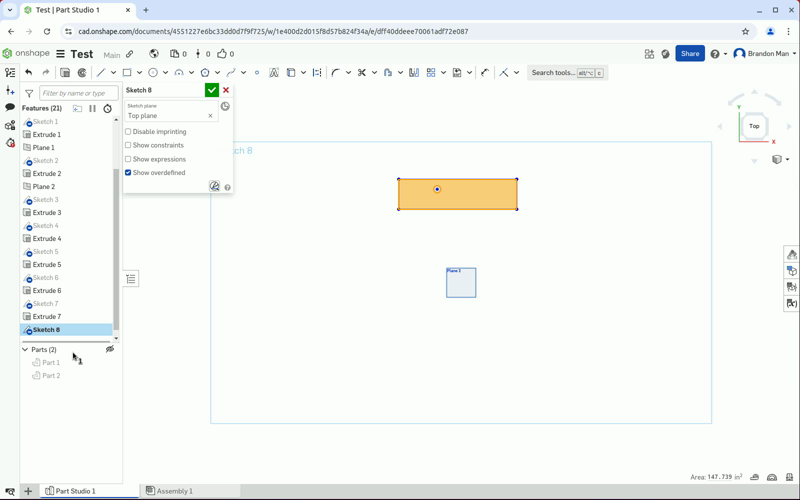
key(shift+e)
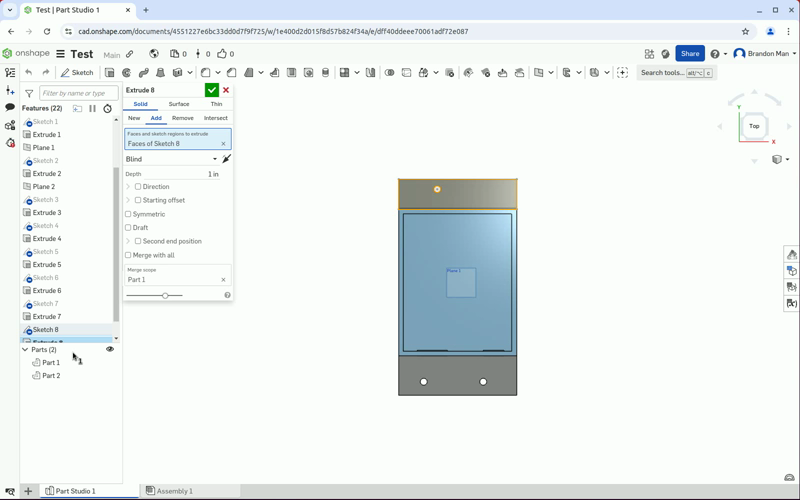
mouse_move(143, 106)
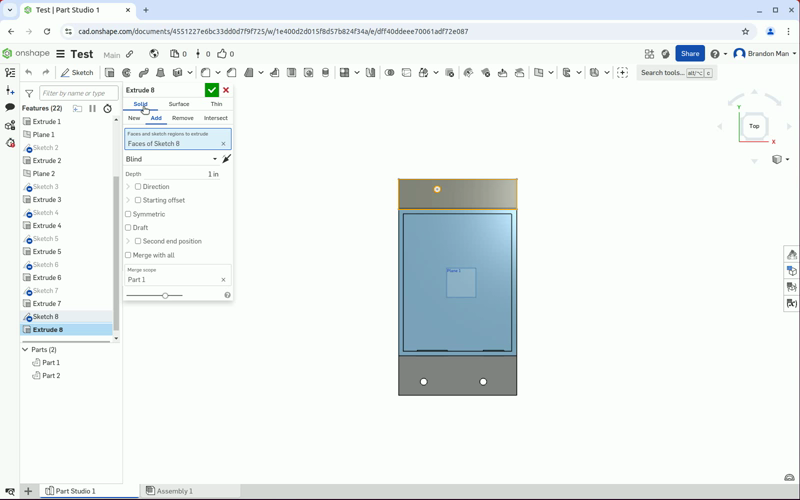
click(143, 106)
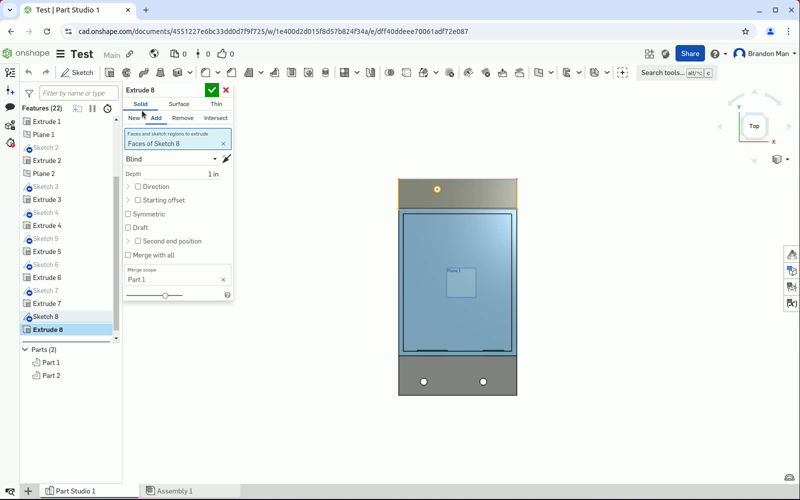
mouse_move(137, 120)
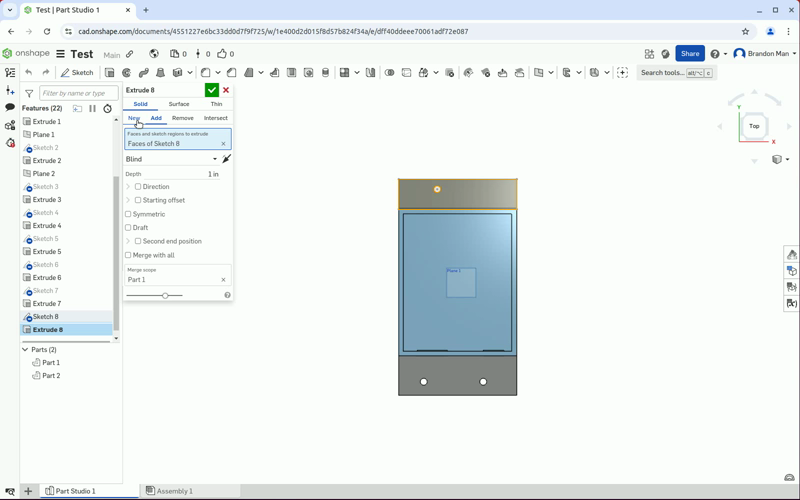
click(137, 120)
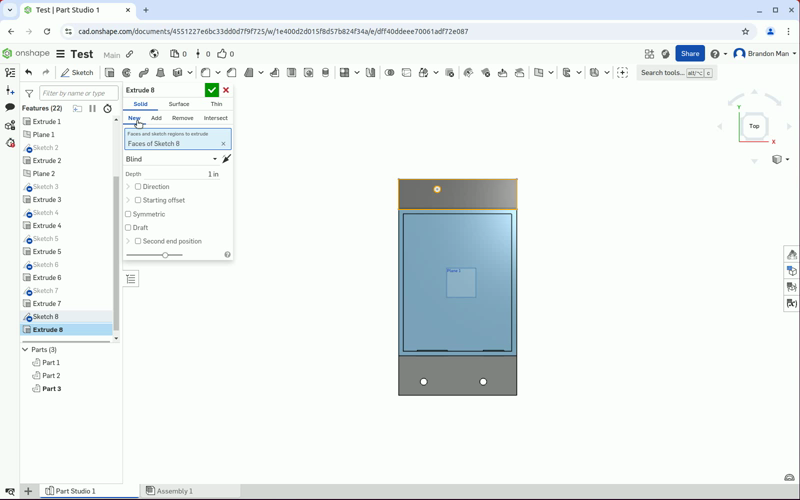
key(tab, 4)
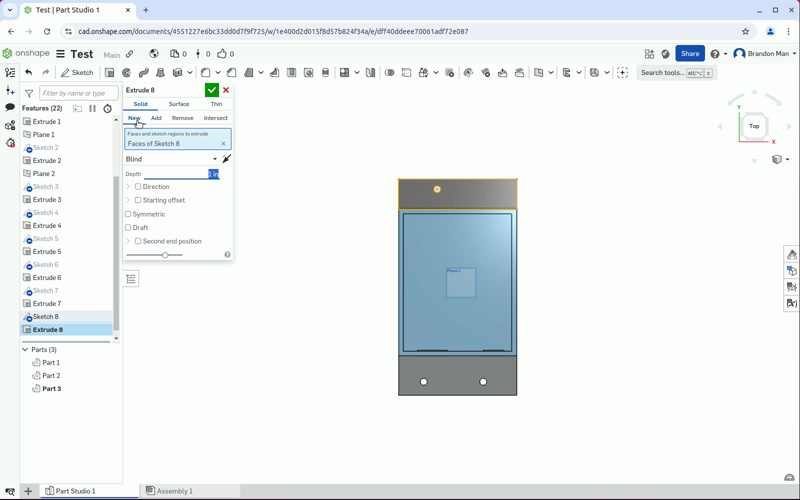
text(0.722)
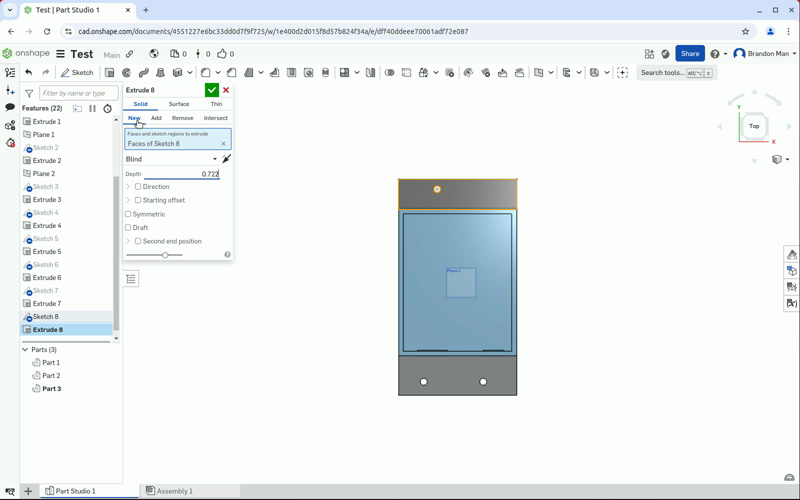
key(enter)
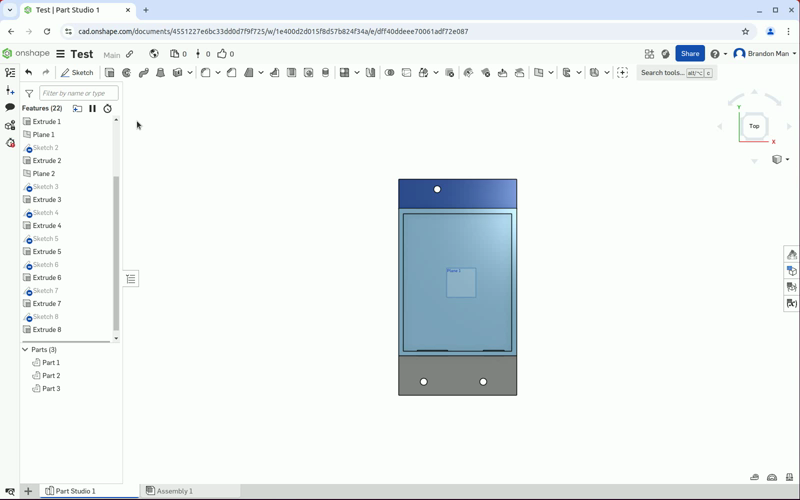
key(shift+h)
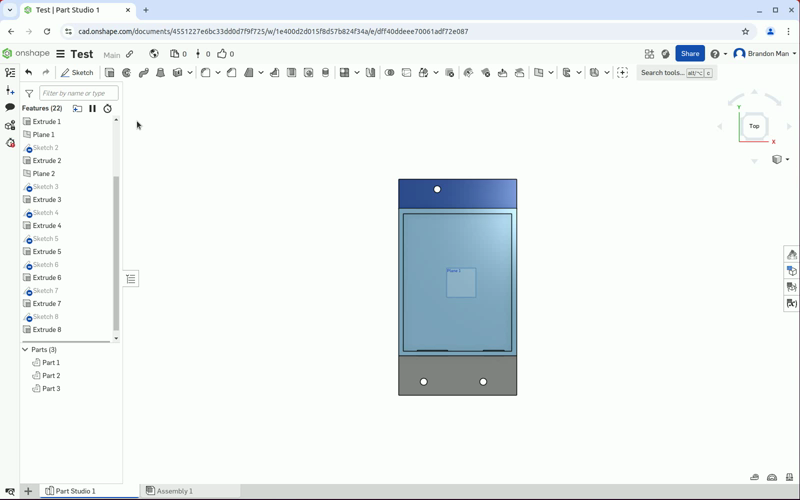
key(shift+h)
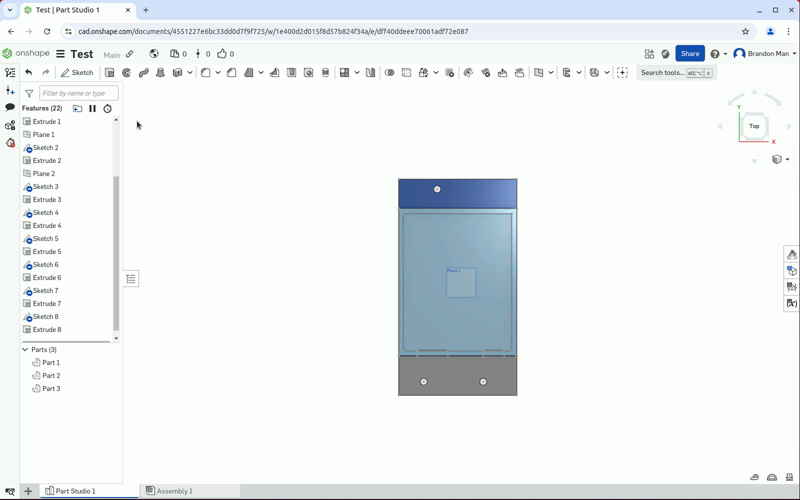
key(shift+7)
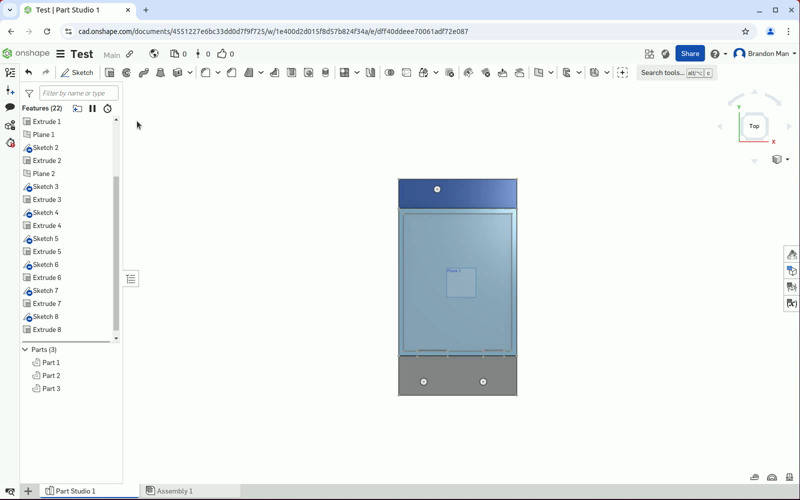
key(up, 3)
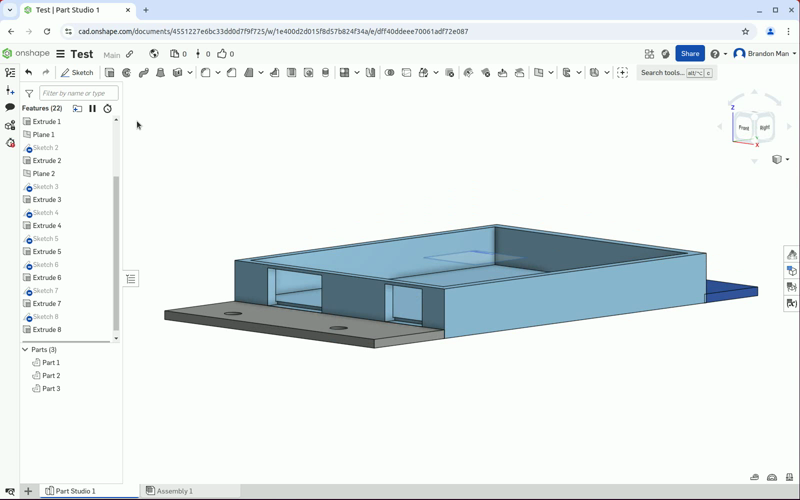
key(left, 3)
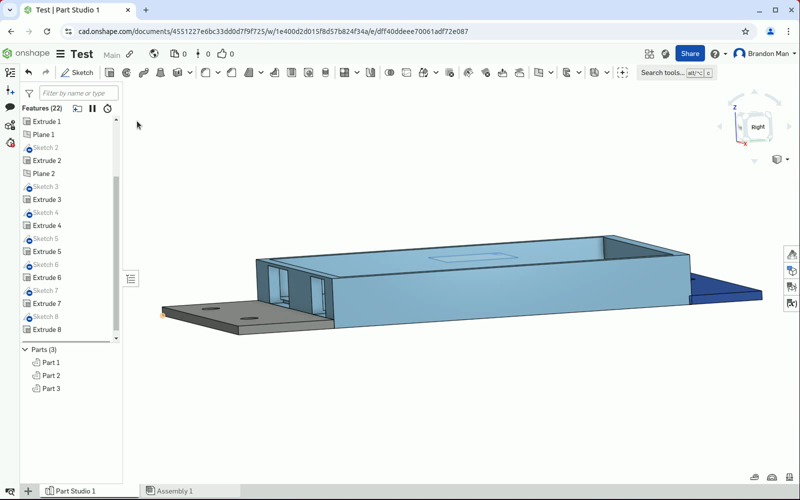
key(right, 3)
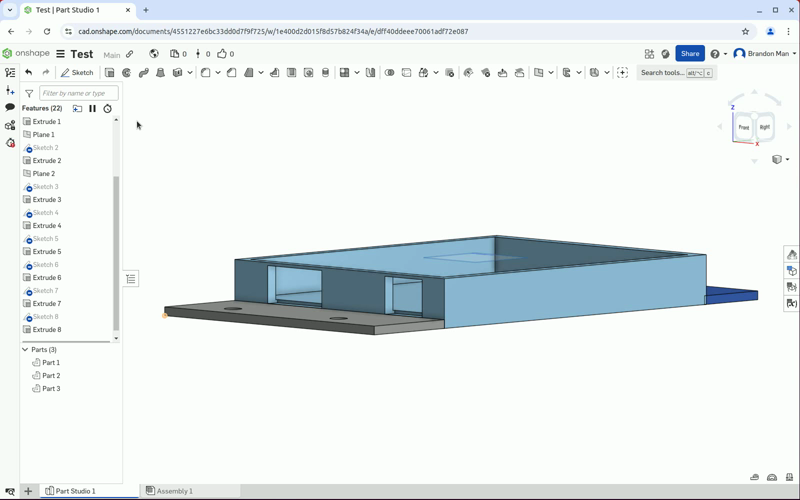
key(down, 3)
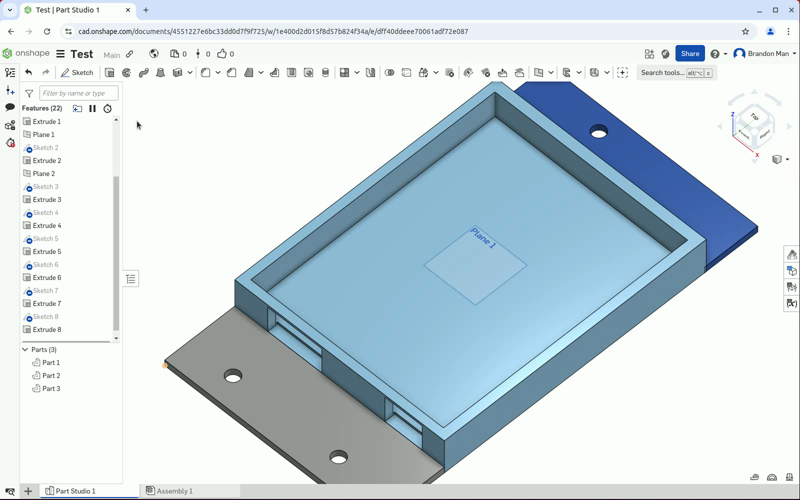
mouse_move(69, 111)
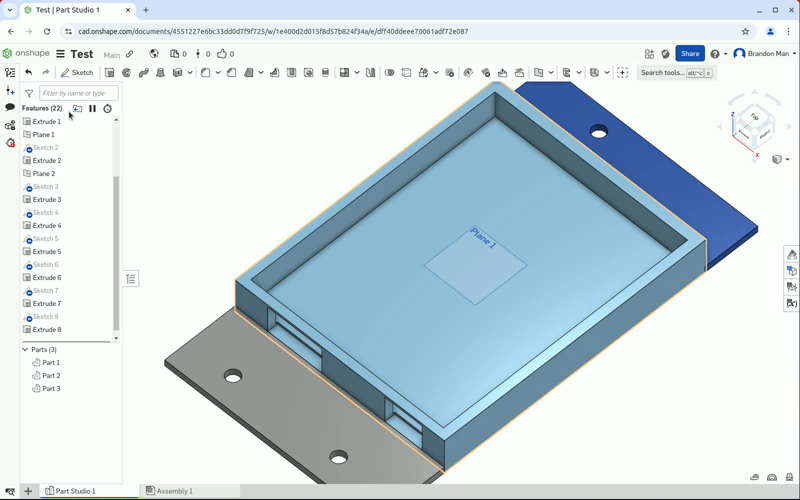
click(69, 111)